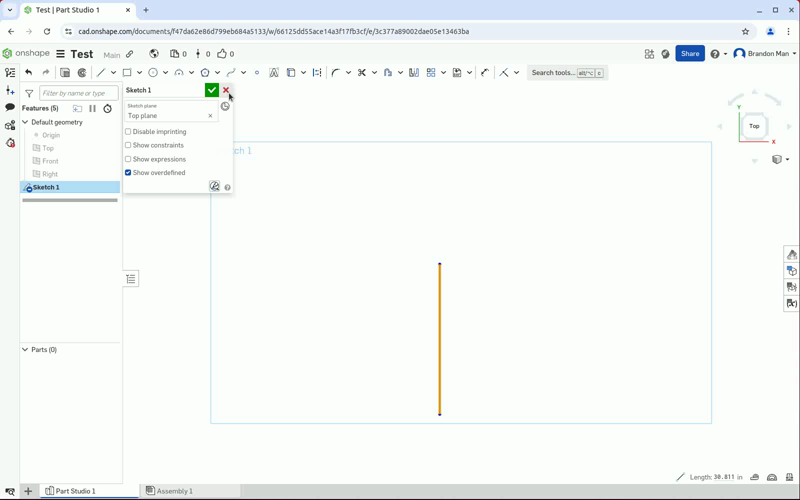
key(shift+h)
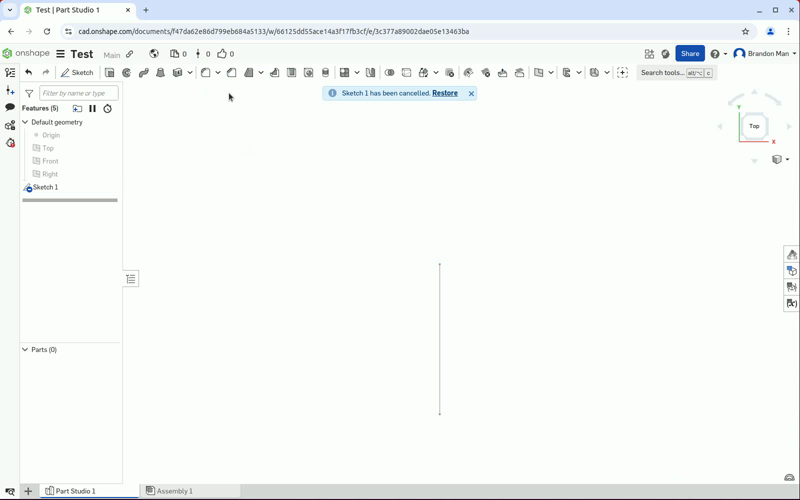
key(shift+s)
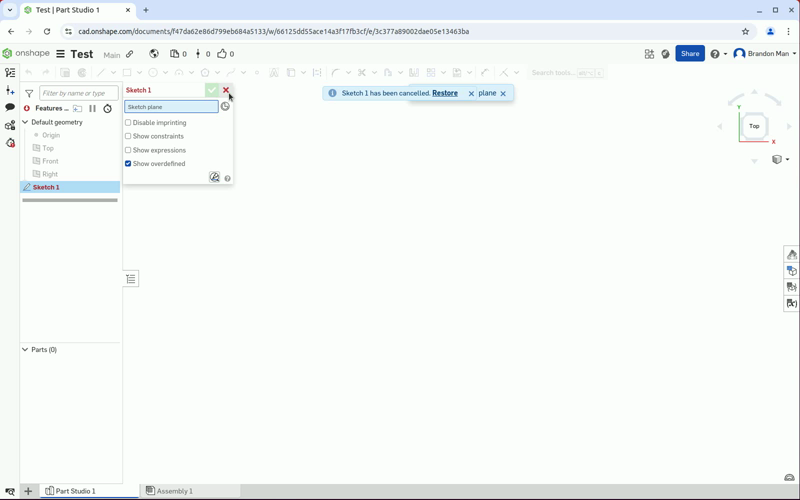
mouse_move(73, 150)
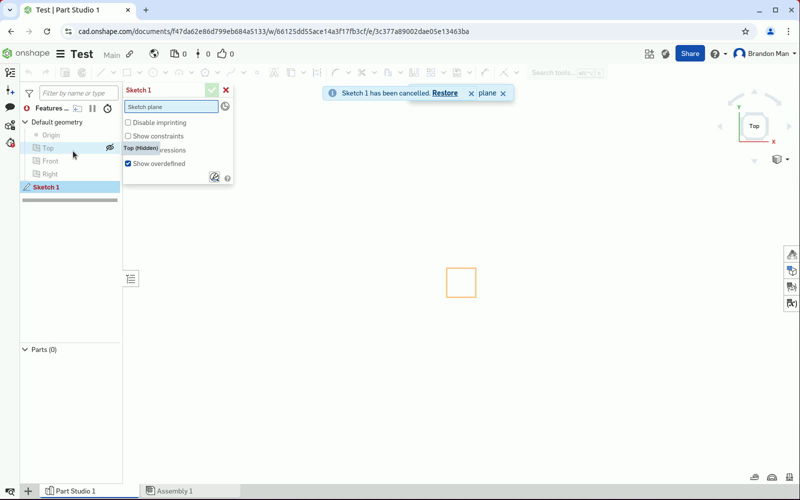
click(73, 150)
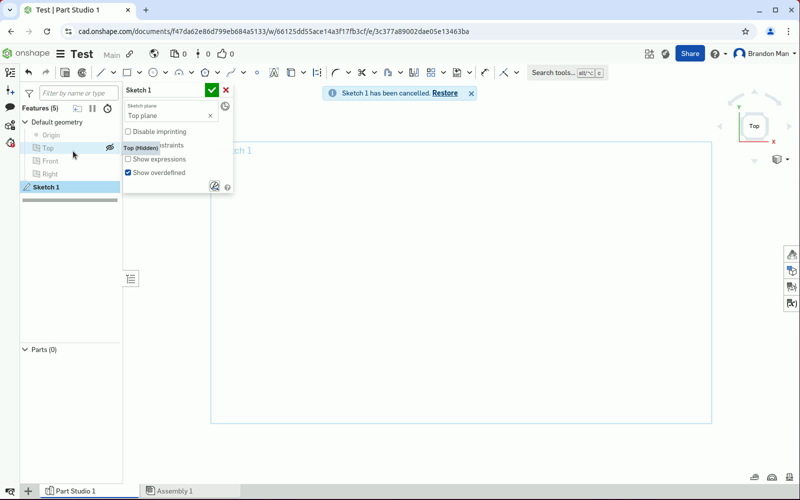
mouse_move(73, 352)
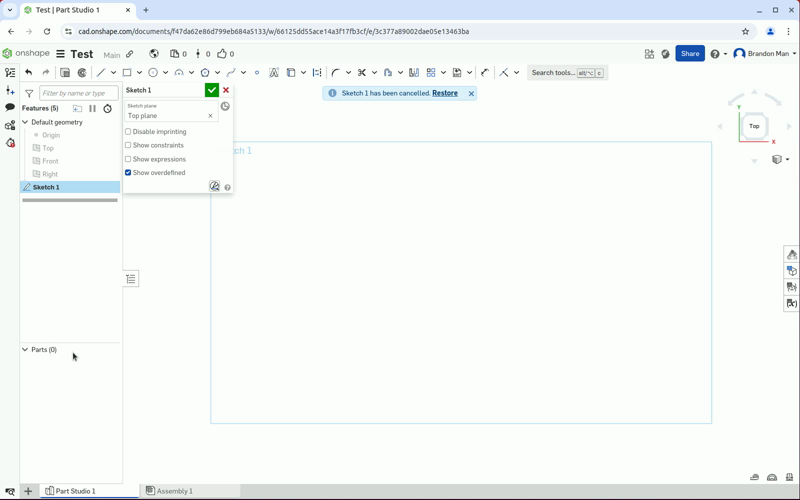
key(y)
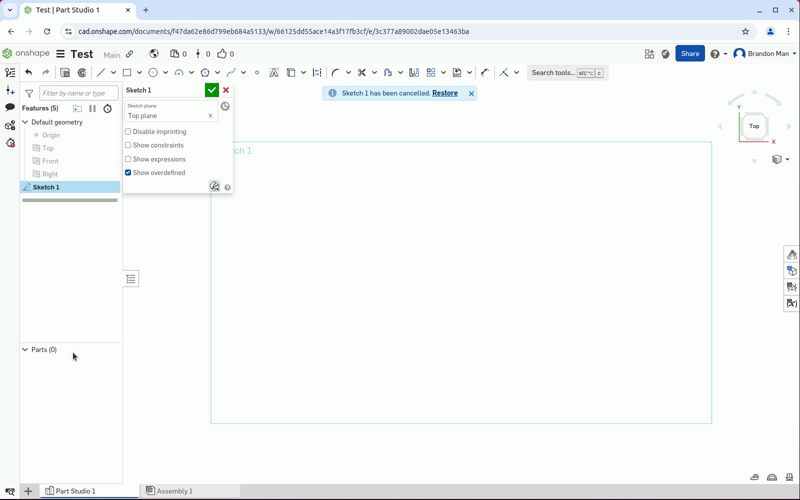
key(l)
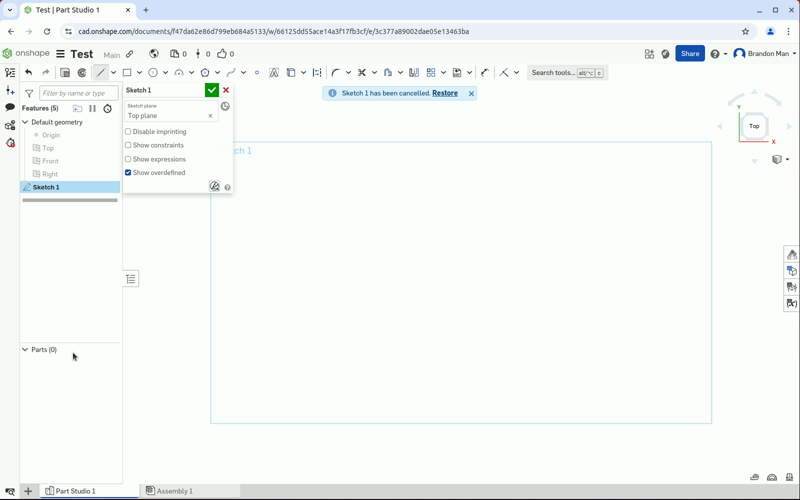
key_down(shift)
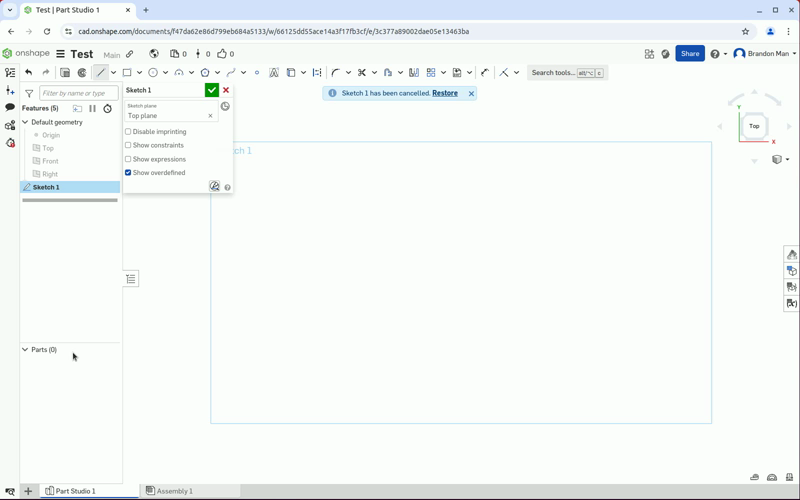
mouse_move(351, 335)
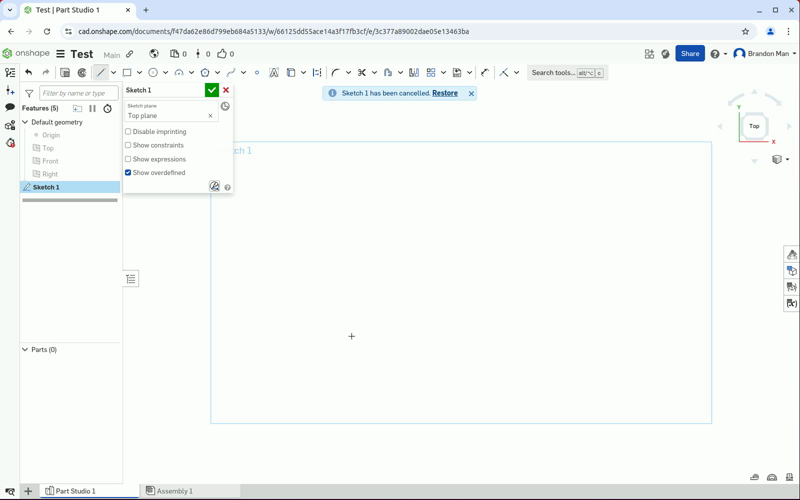
click(351, 335)
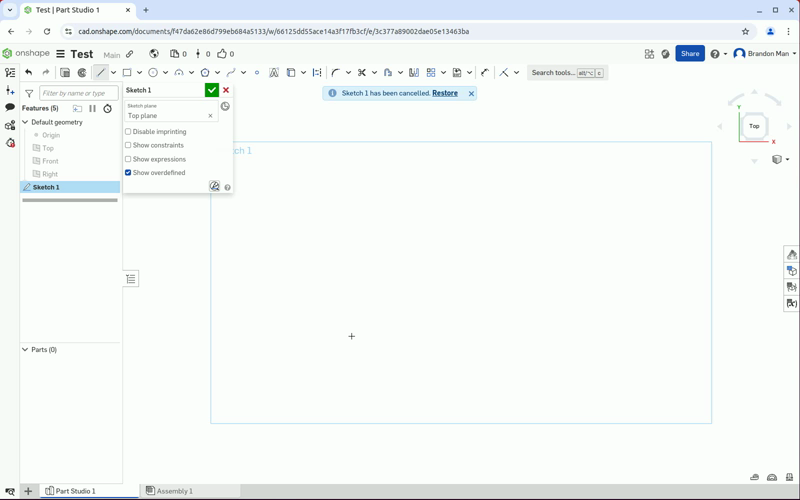
key_up(shift)
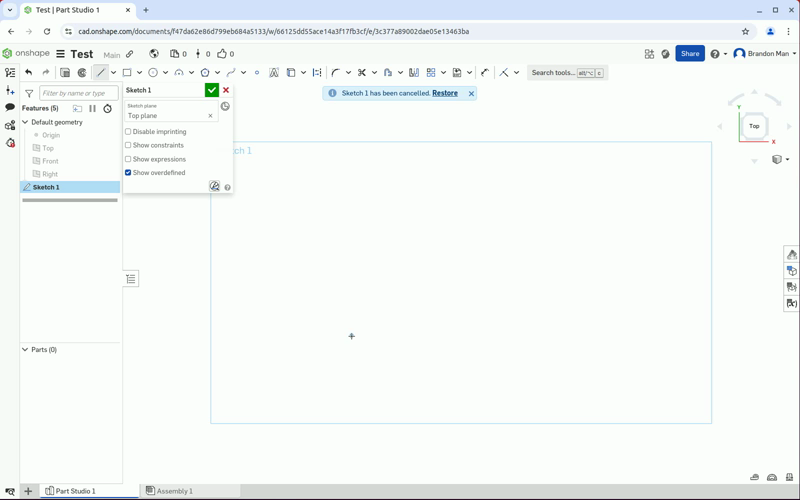
key_down(shift)
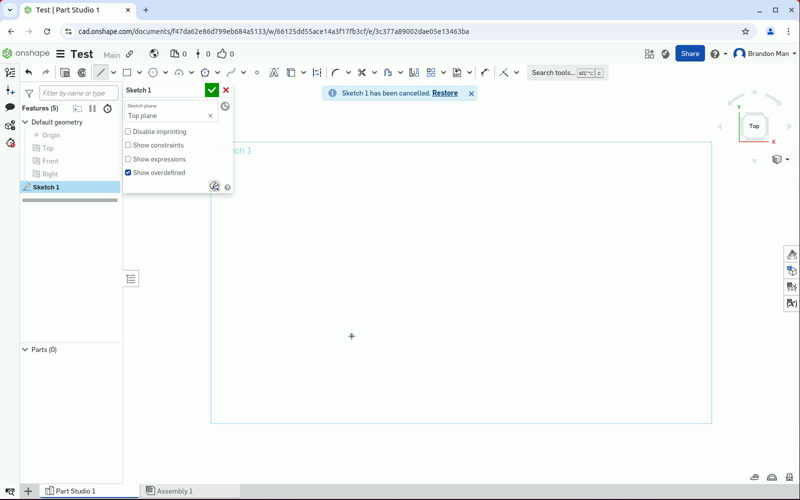
mouse_move(569, 335)
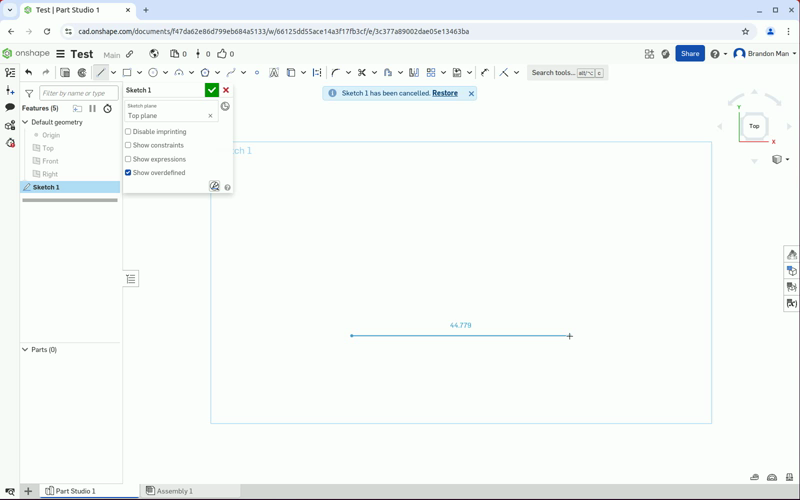
click(569, 335)
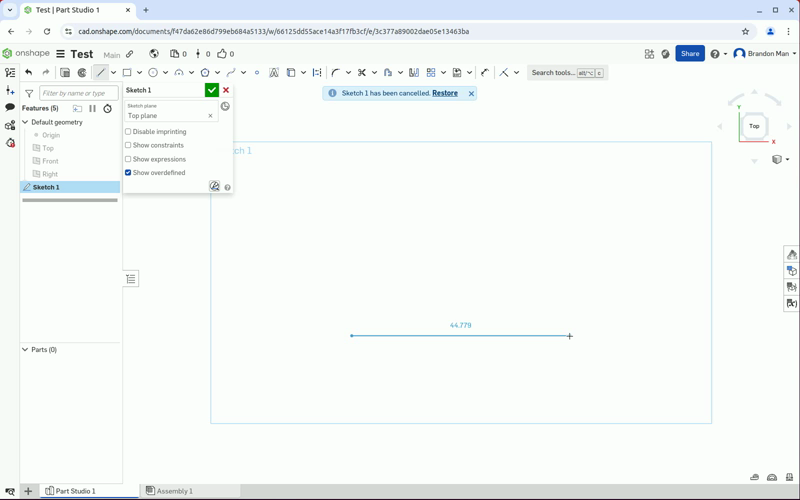
key_up(shift)
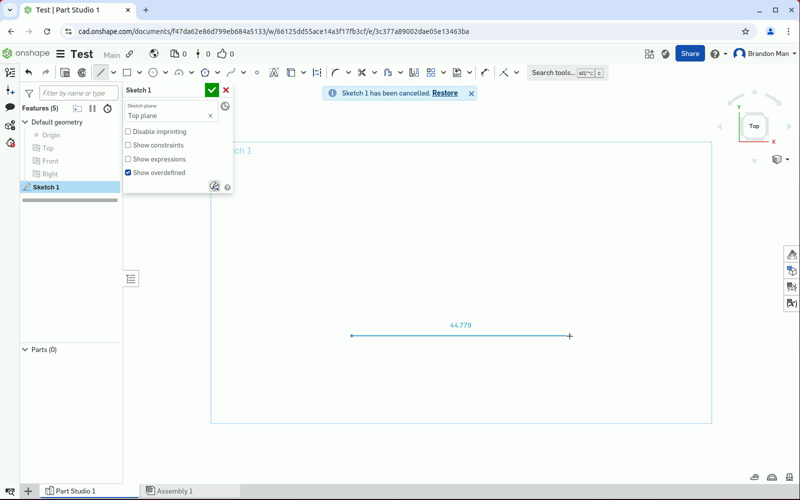
key_down(shift)
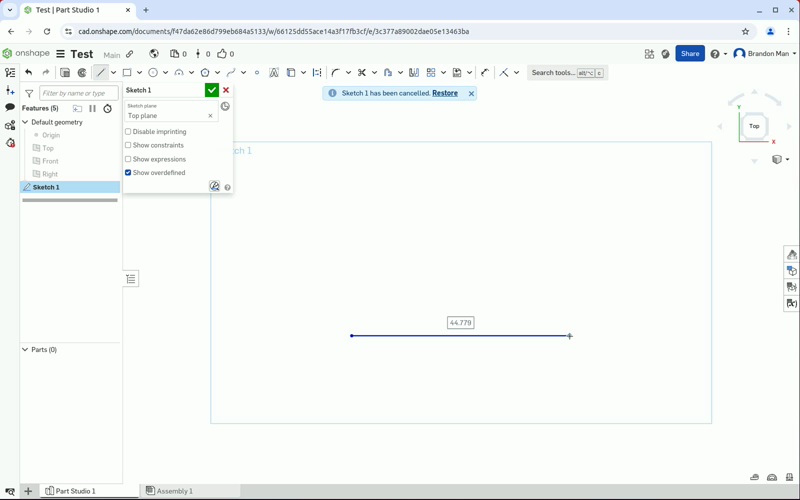
mouse_move(569, 230)
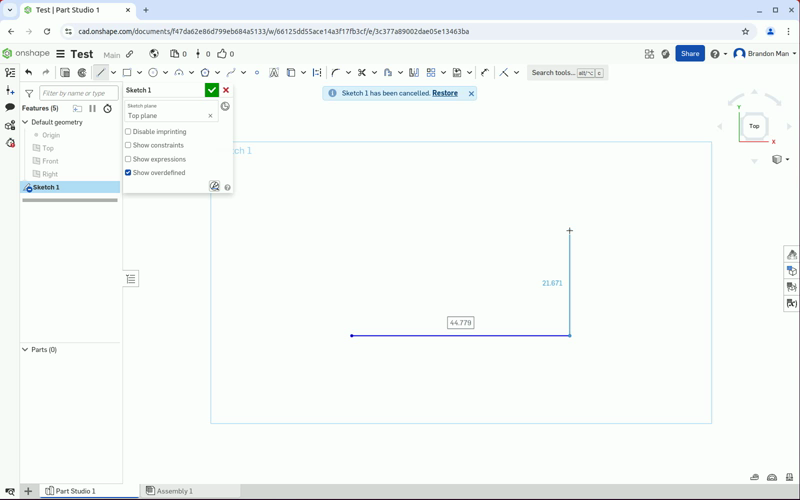
click(569, 230)
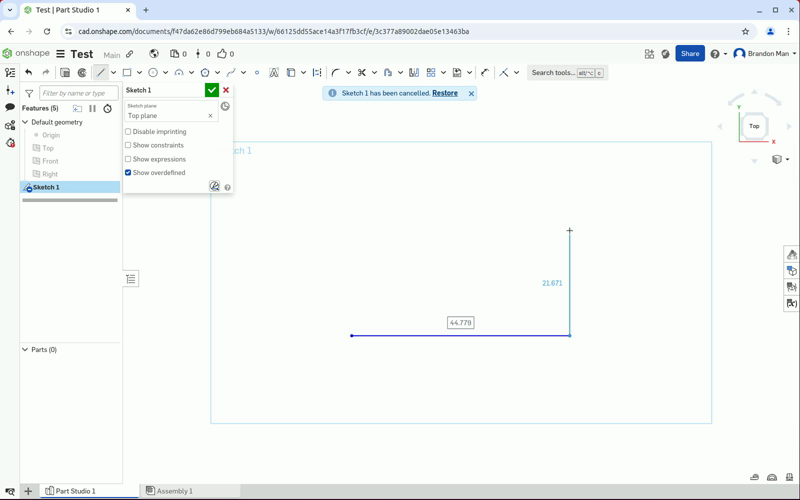
key_up(shift)
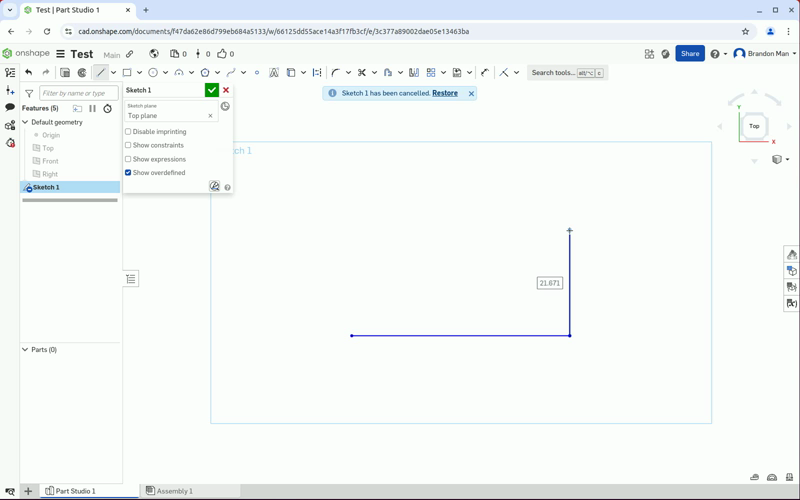
key_down(shift)
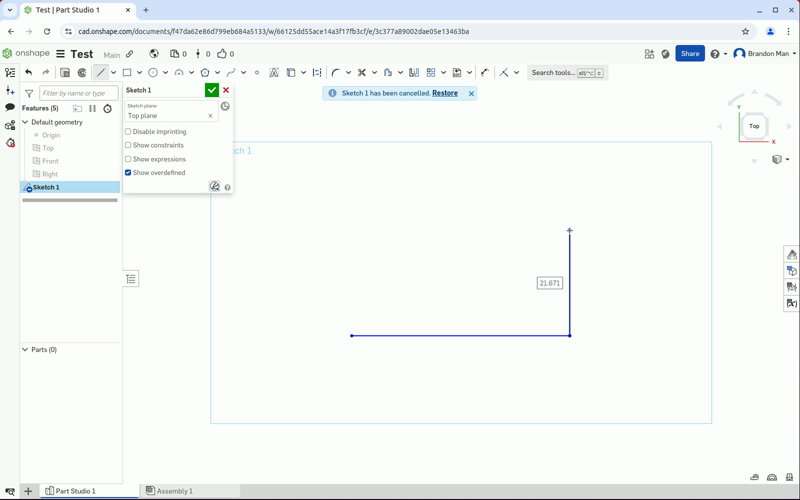
mouse_move(351, 230)
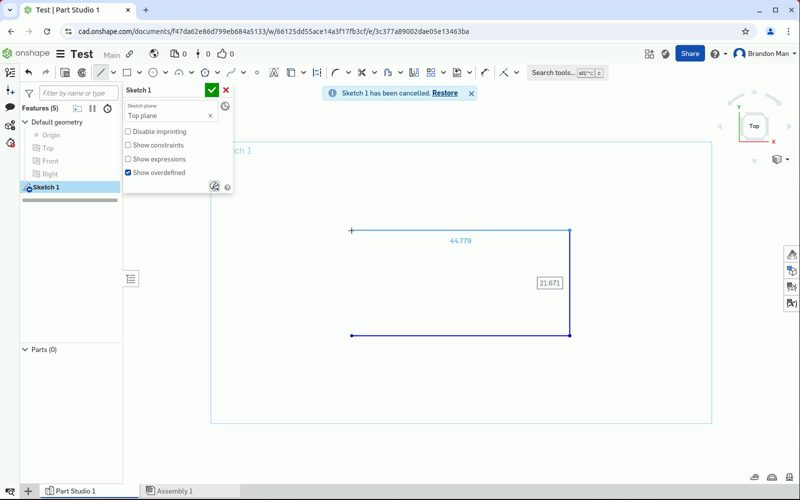
click(351, 230)
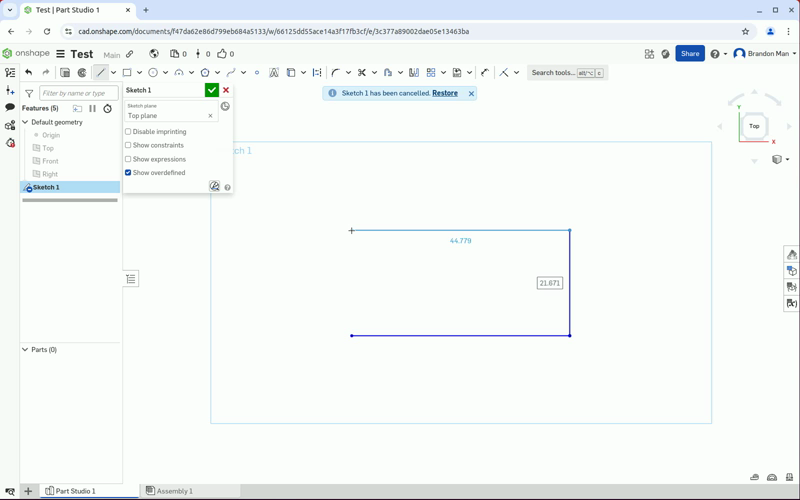
key_up(shift)
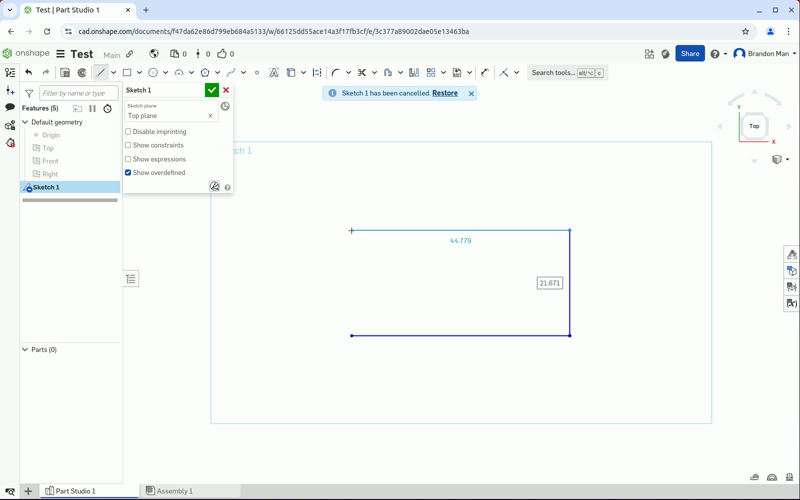
key_down(shift)
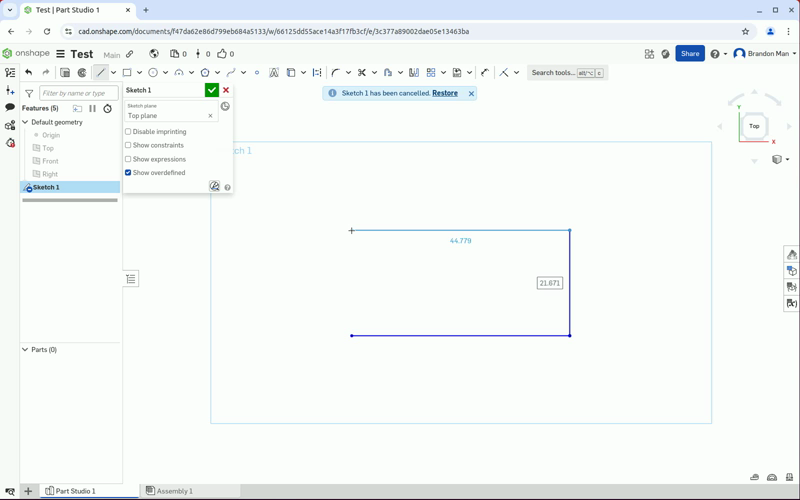
mouse_move(351, 335)
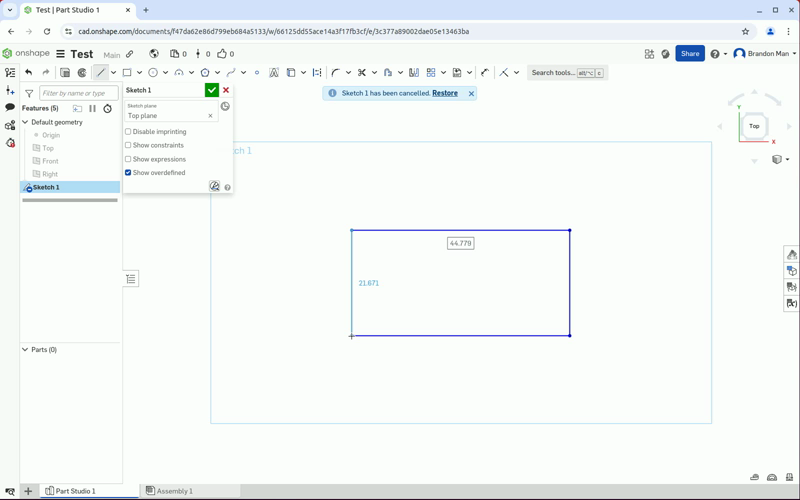
key_up(shift)
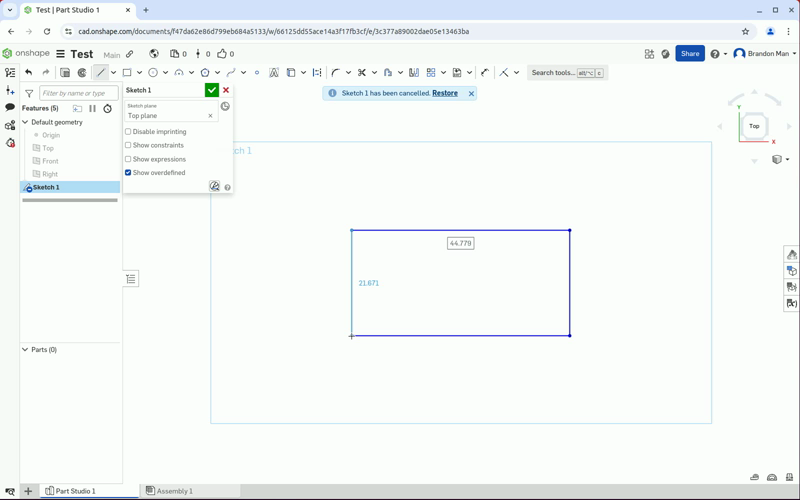
click(351, 335)
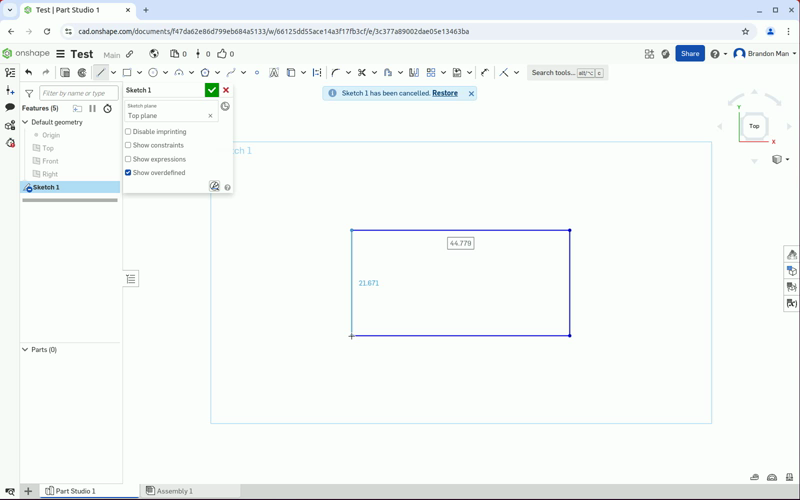
key(esc)
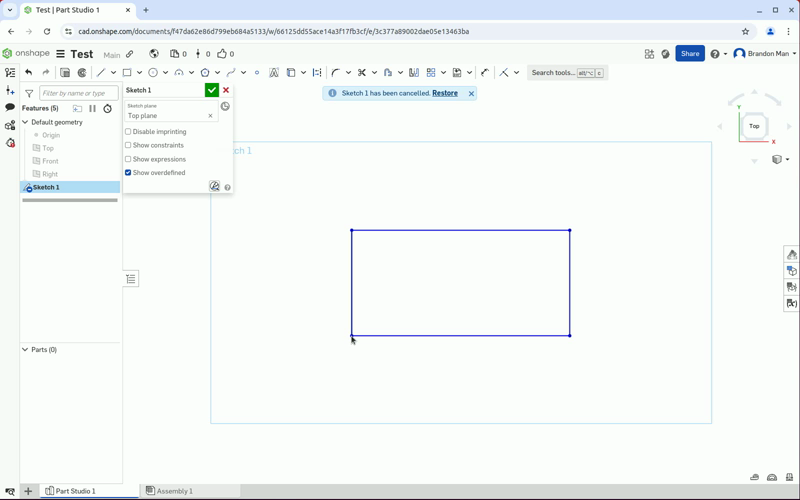
mouse_move(433, 293)
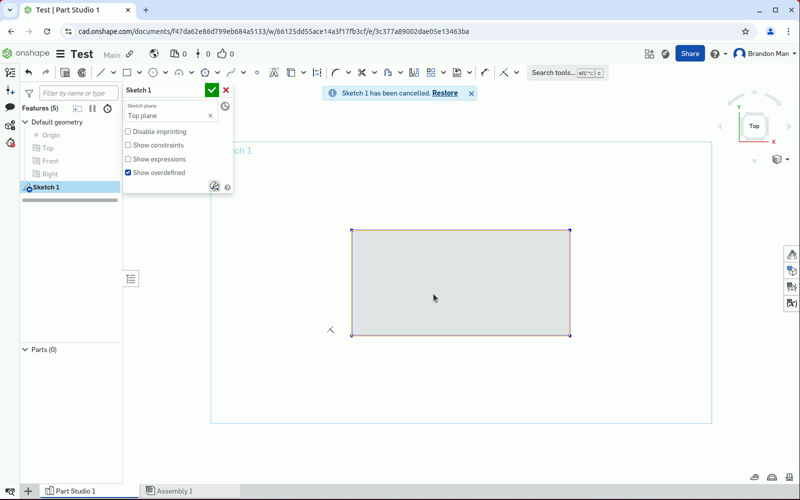
click(433, 293)
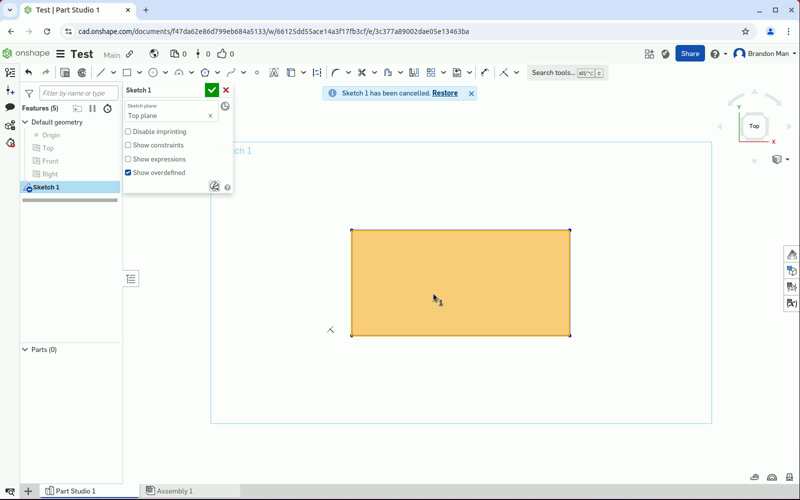
mouse_move(73, 352)
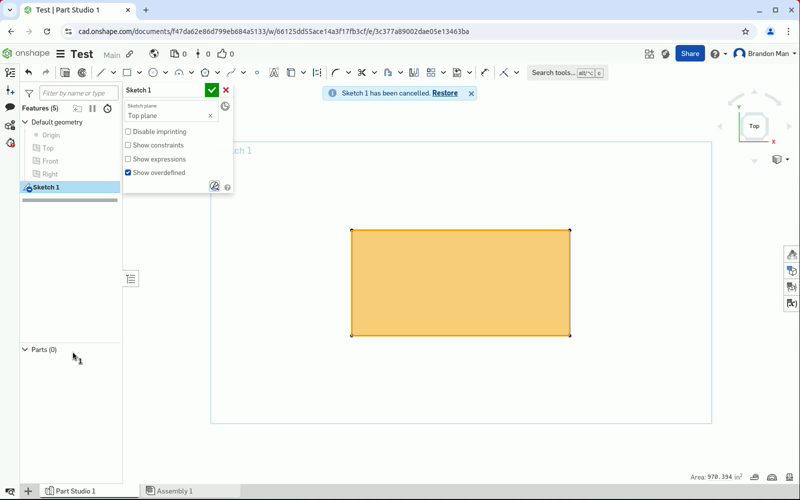
key(shift+y)
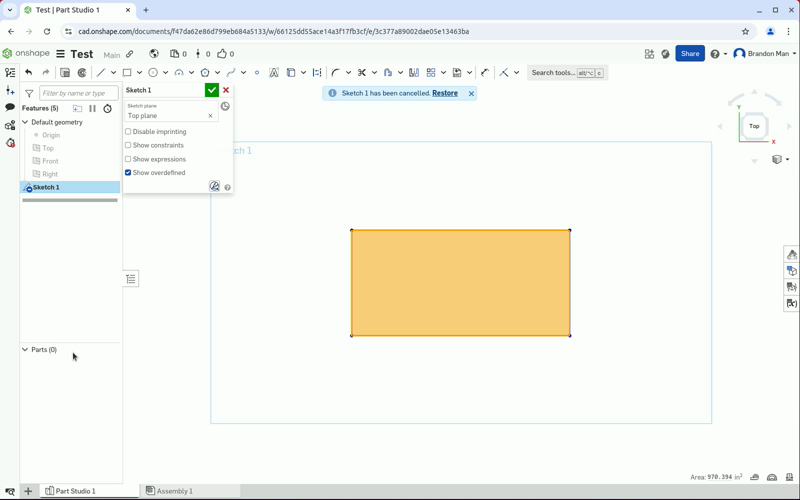
key(shift+e)
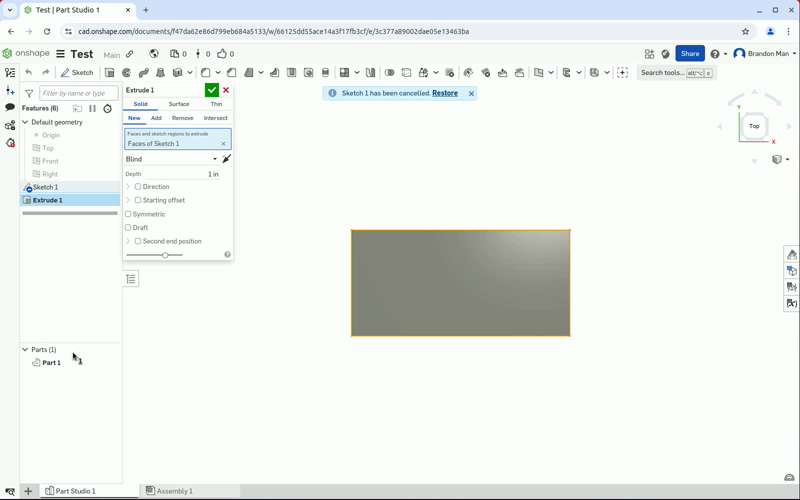
mouse_move(143, 106)
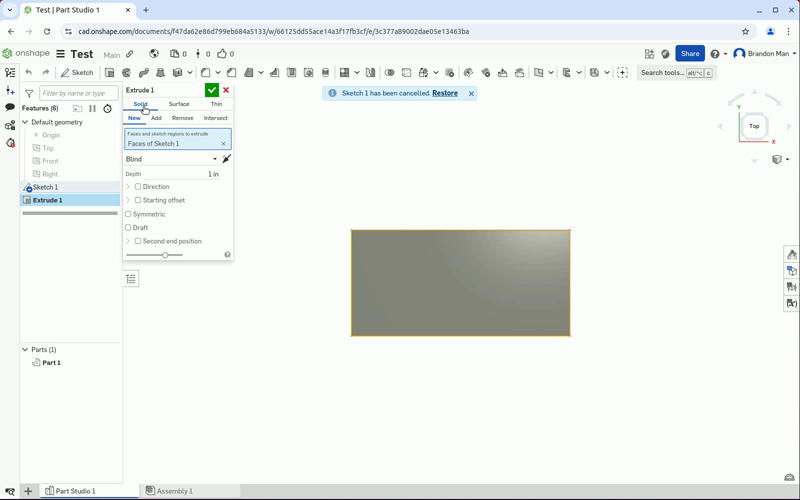
click(143, 106)
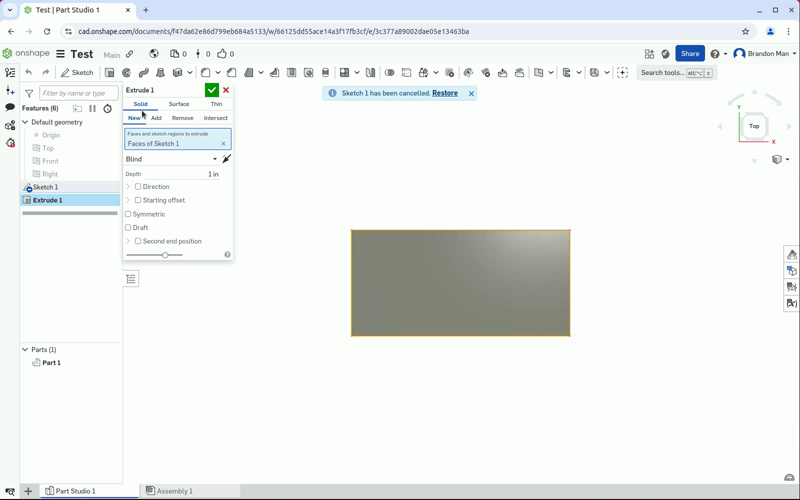
mouse_move(137, 120)
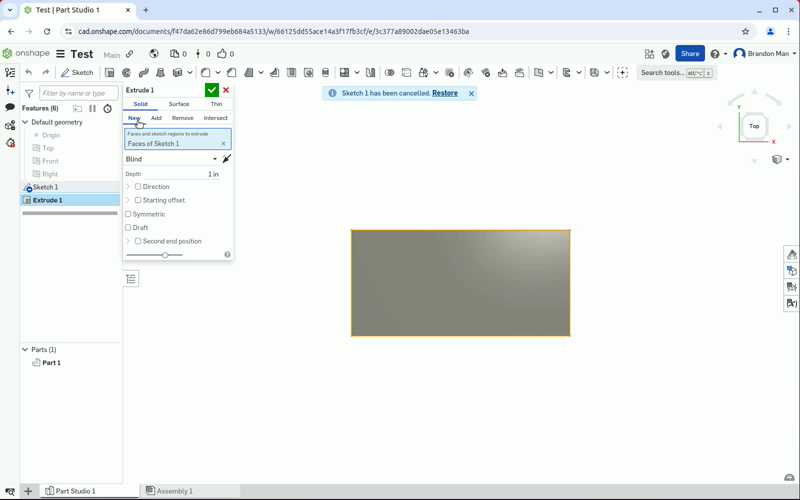
click(137, 120)
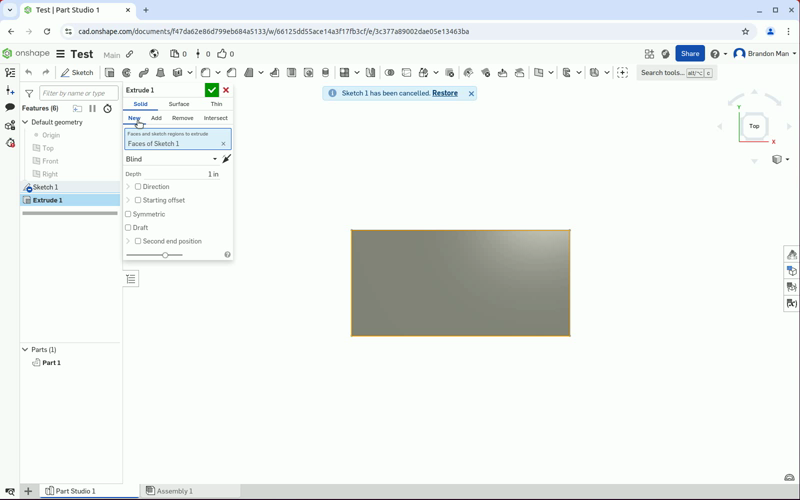
key(tab, 4)
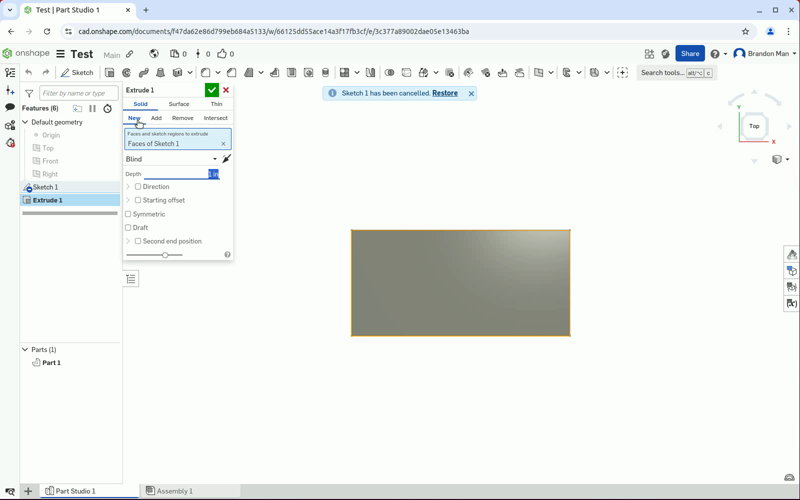
text(4.574)
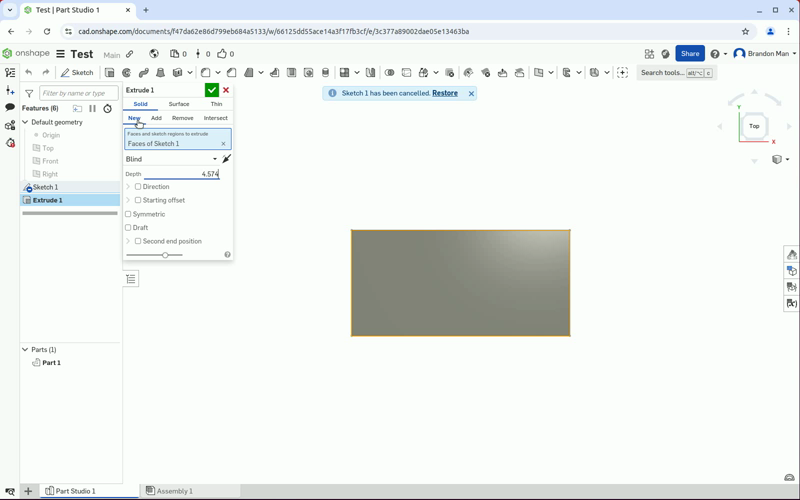
key(enter)
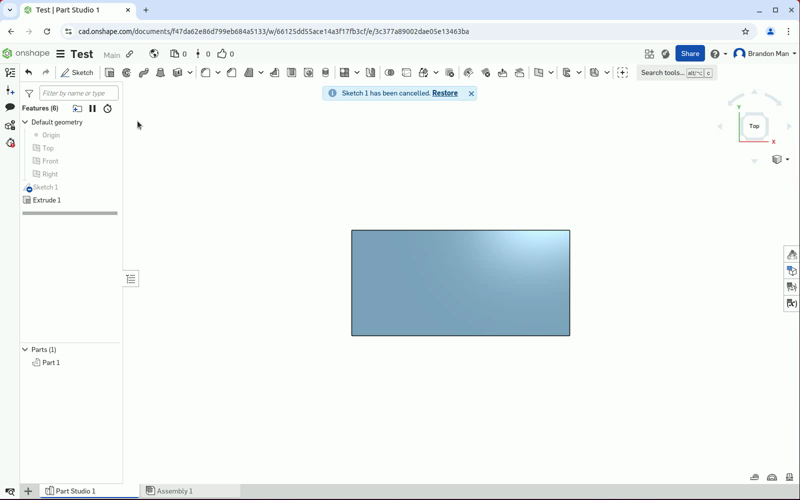
key(shift+h)
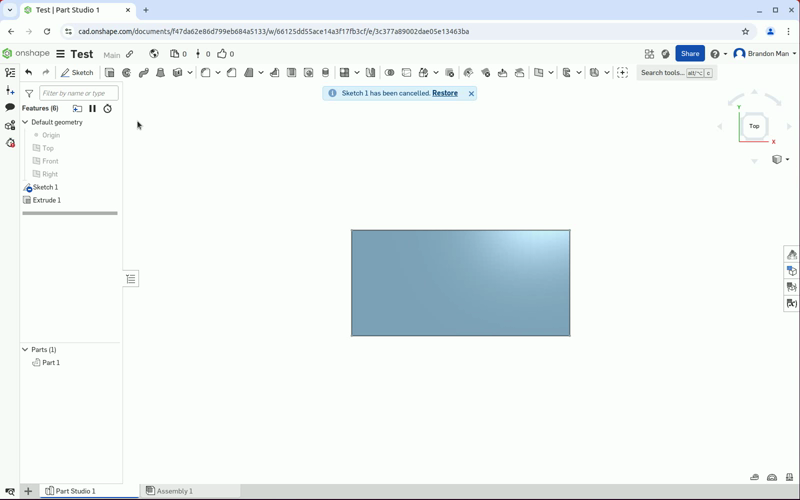
key(shift+h)
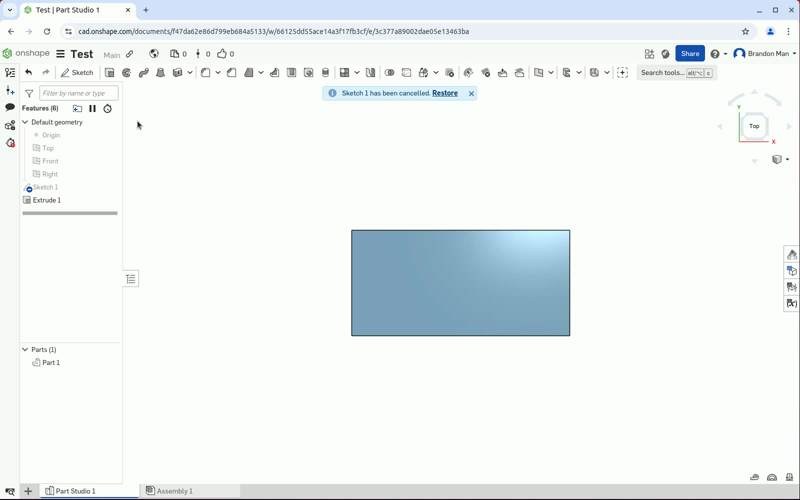
mouse_move(73, 189)
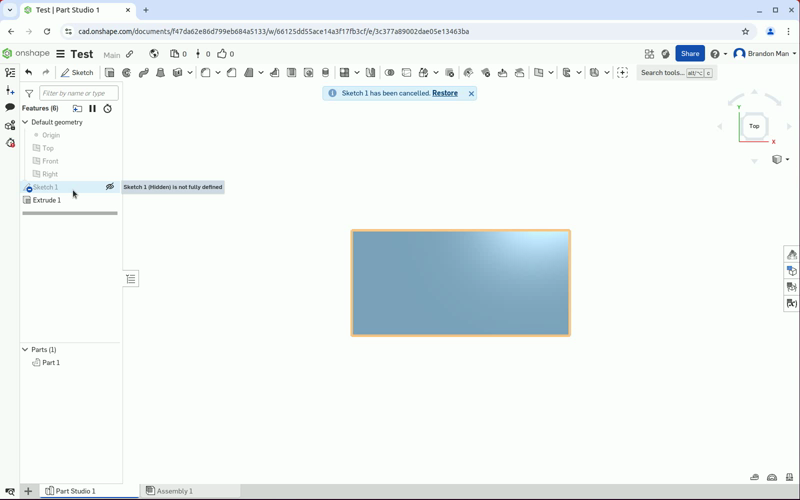
click(73, 189)
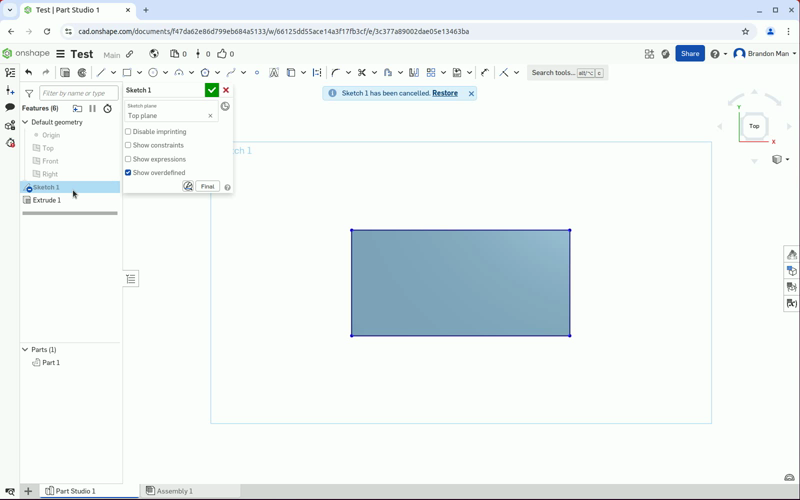
mouse_move(229, 92)
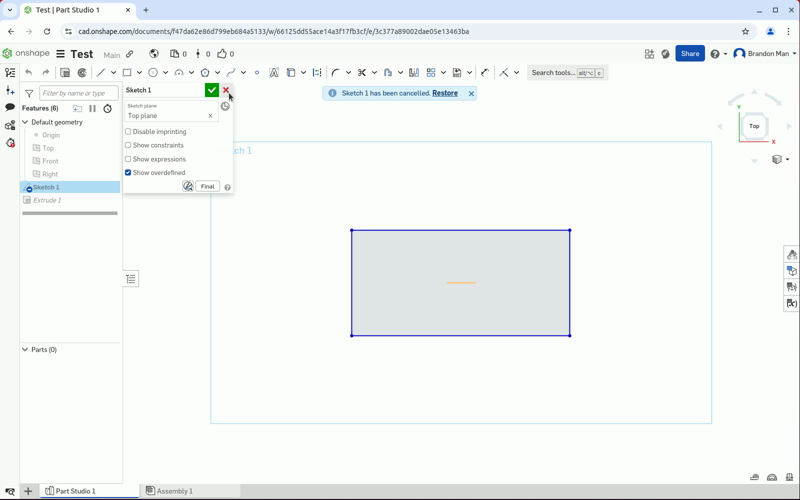
click(229, 92)
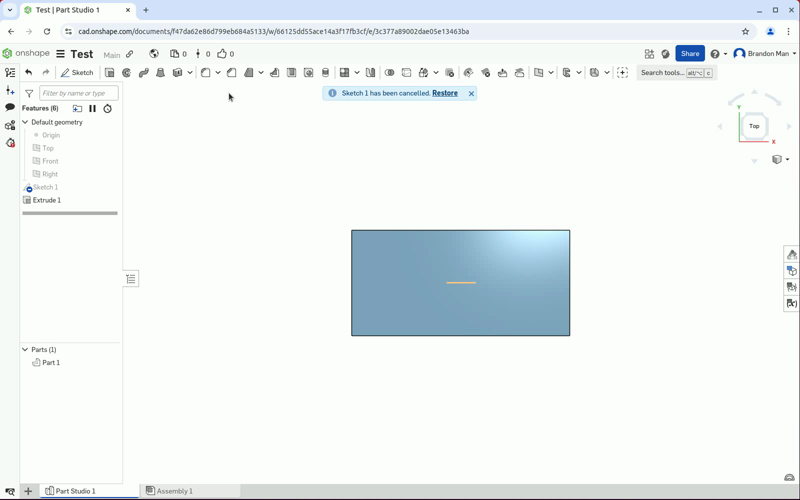
mouse_move(73, 352)
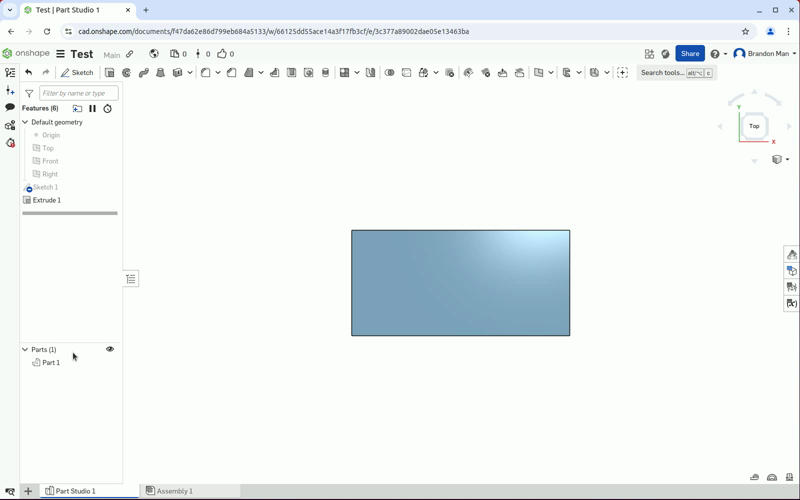
key(y)
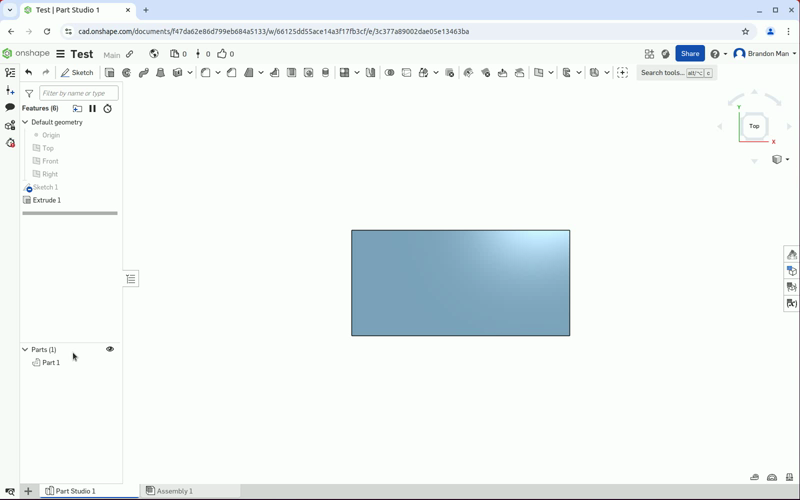
key(shift+p)
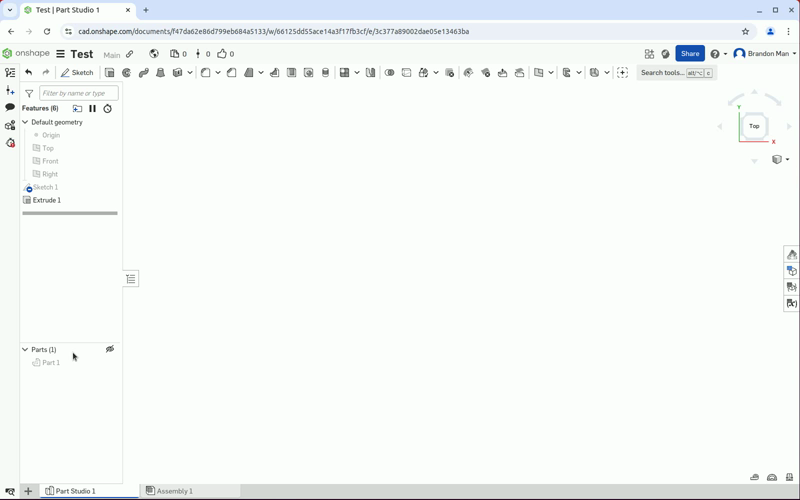
key(space)
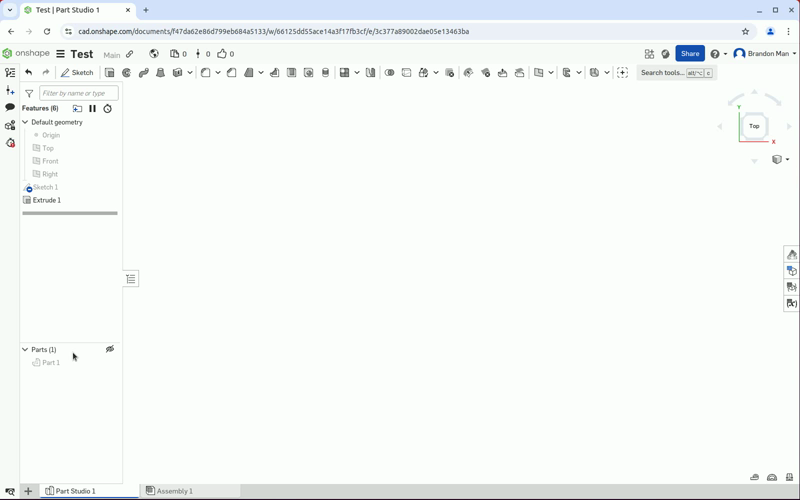
key_down(shift)
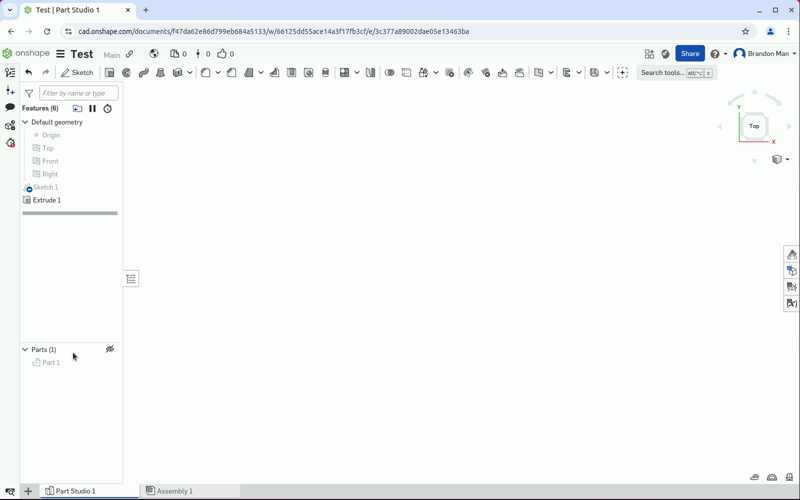
key(up)
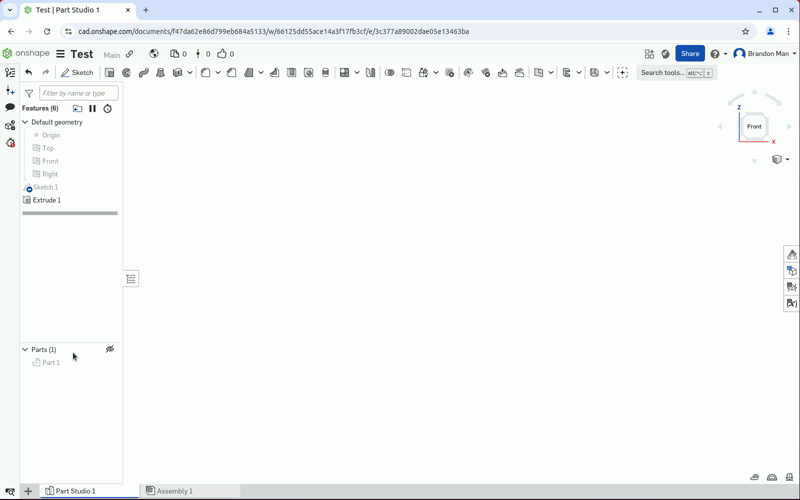
key_up(shift)
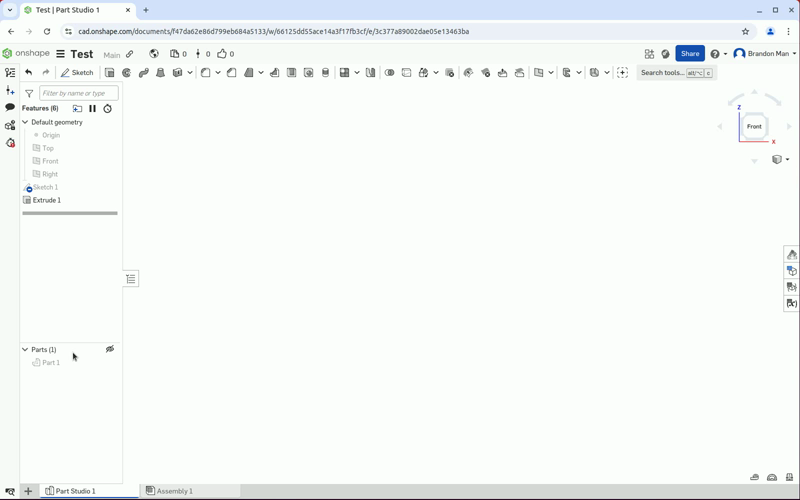
key(space)
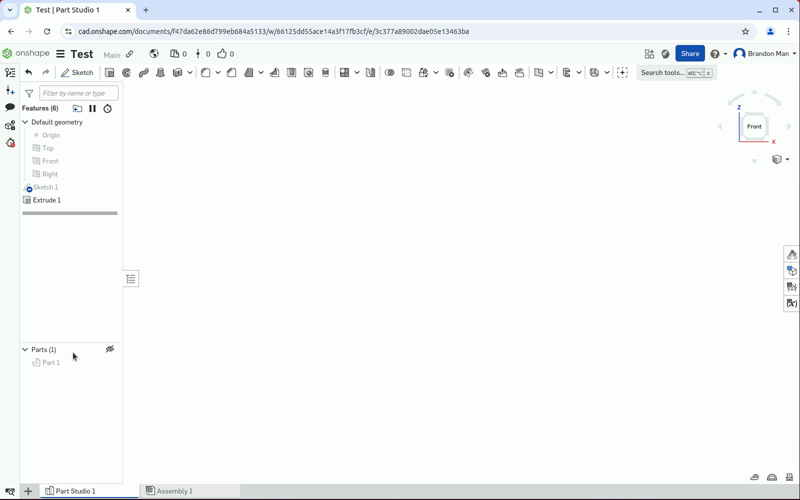
key_down(shift)
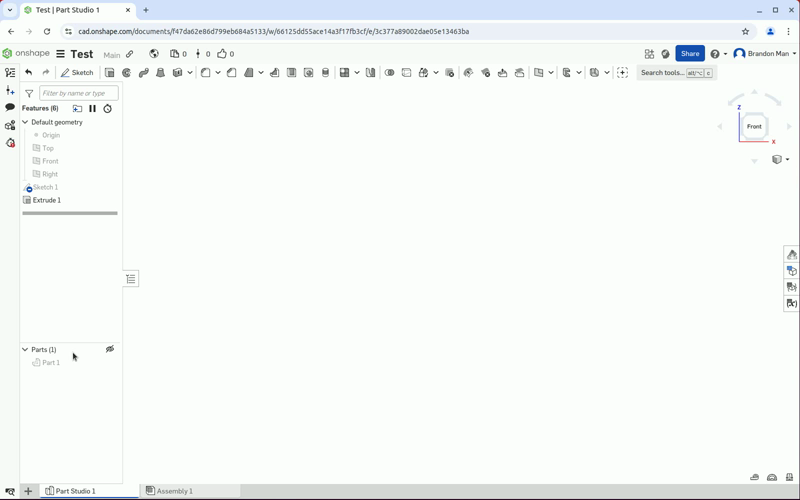
key(left)
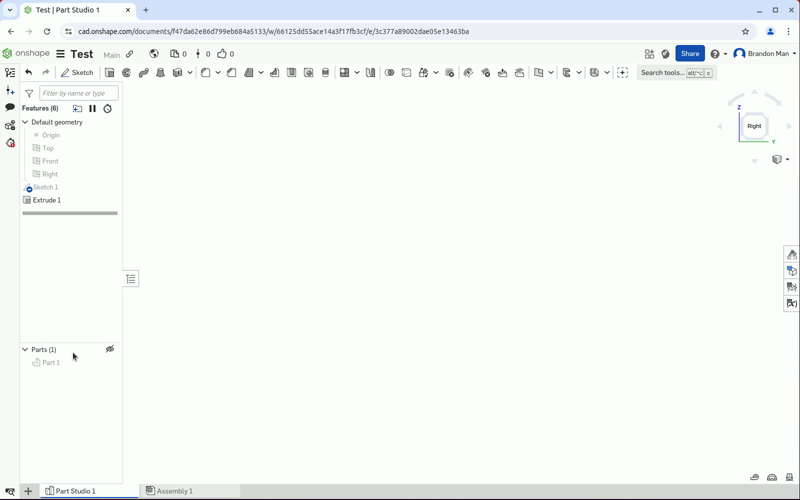
key_up(shift)
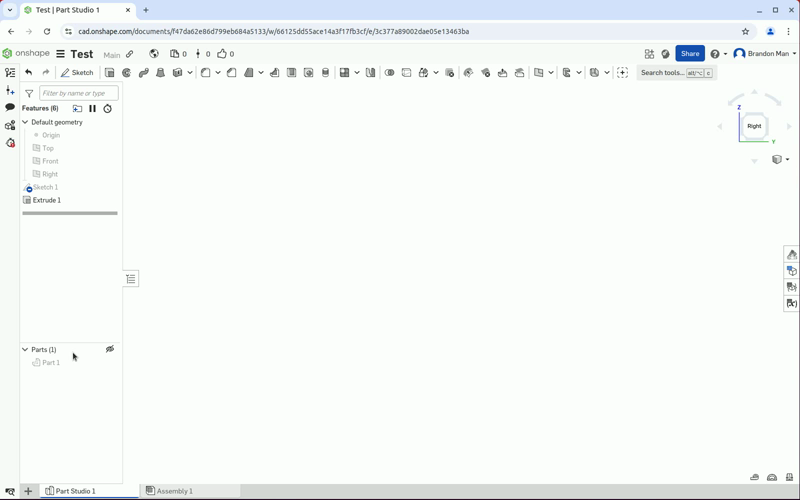
mouse_move(73, 352)
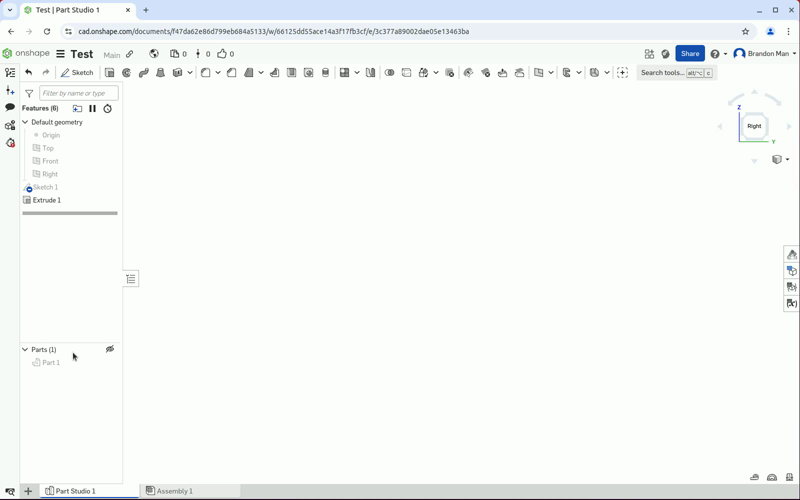
key(shift+y)
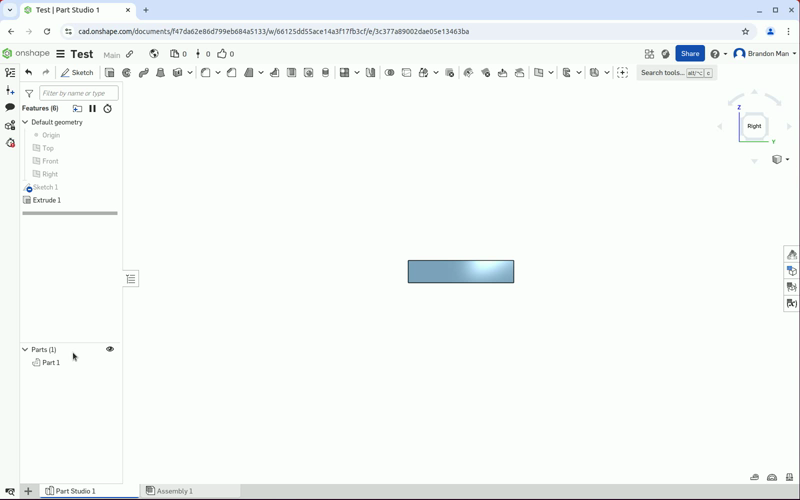
mouse_move(541, 75)
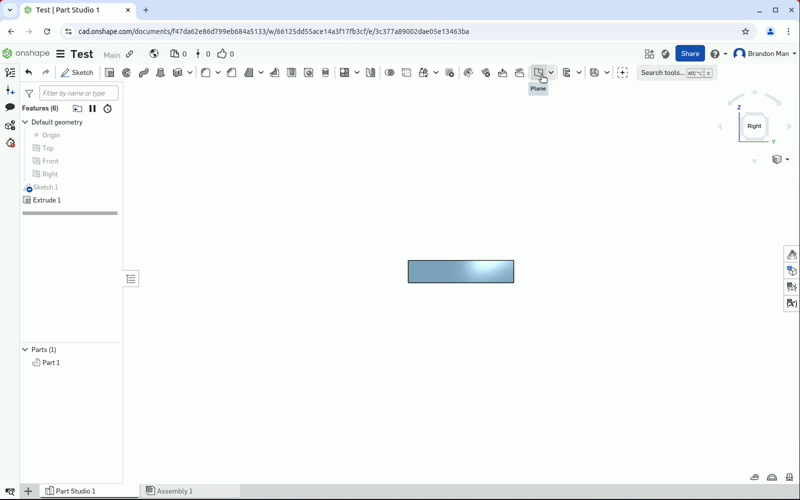
click(541, 75)
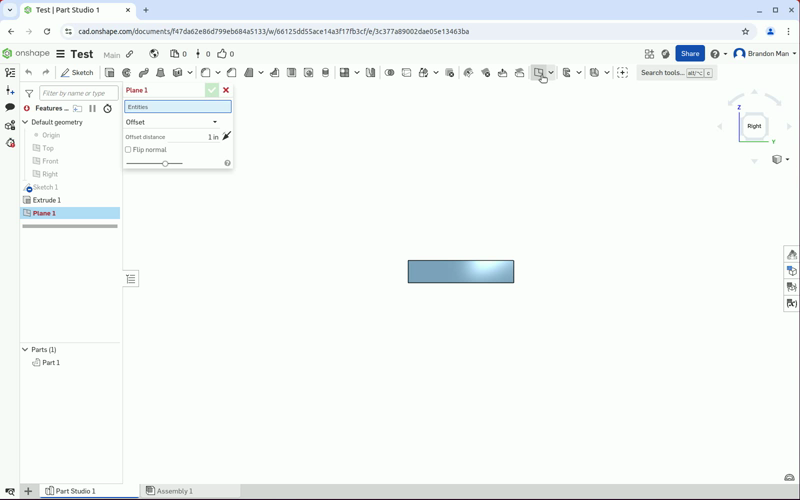
mouse_move(73, 176)
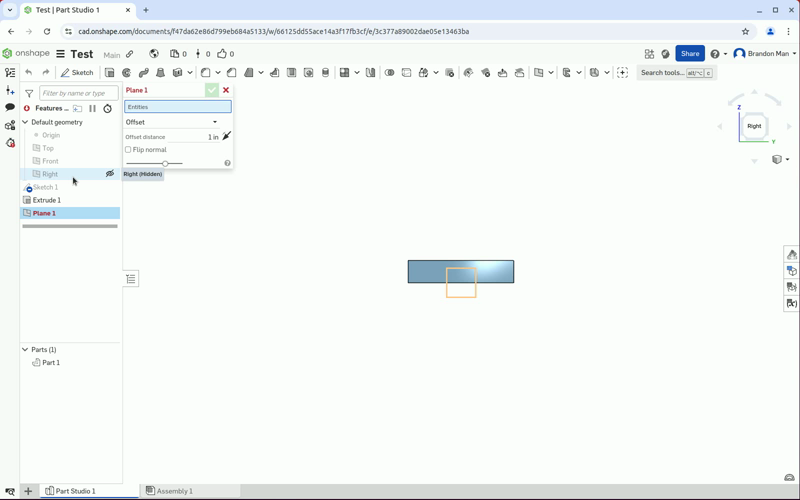
click(73, 176)
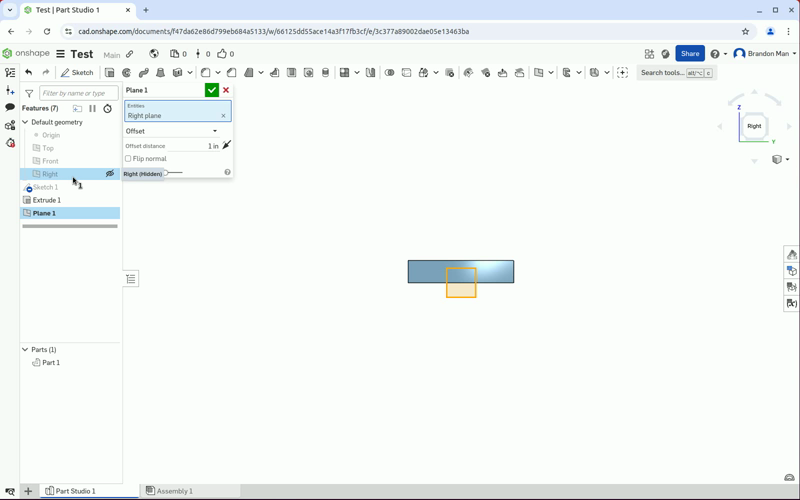
key(tab, 2)
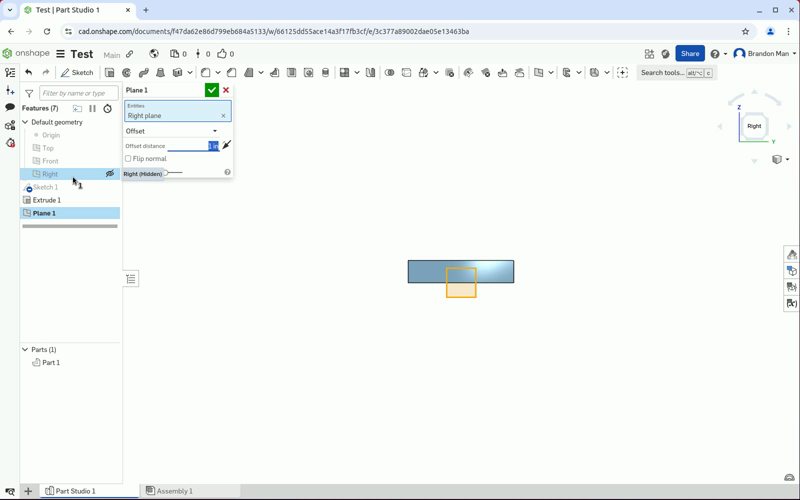
text(22.4)
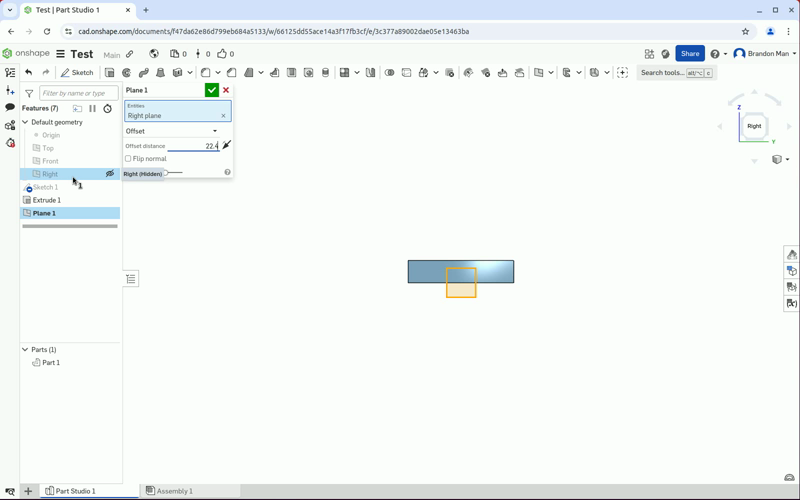
key(enter, 2)
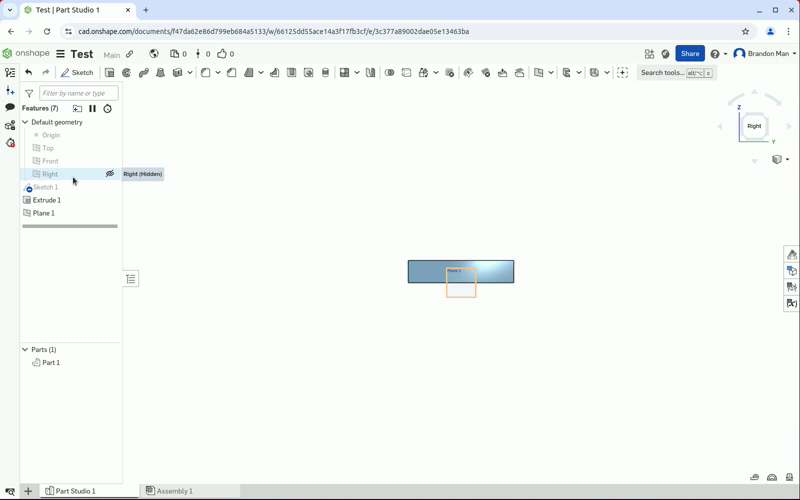
key(shift+s)
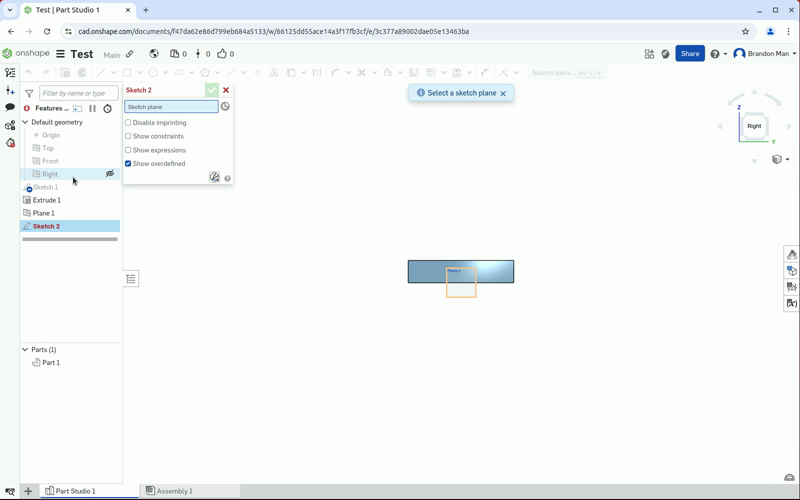
mouse_move(73, 215)
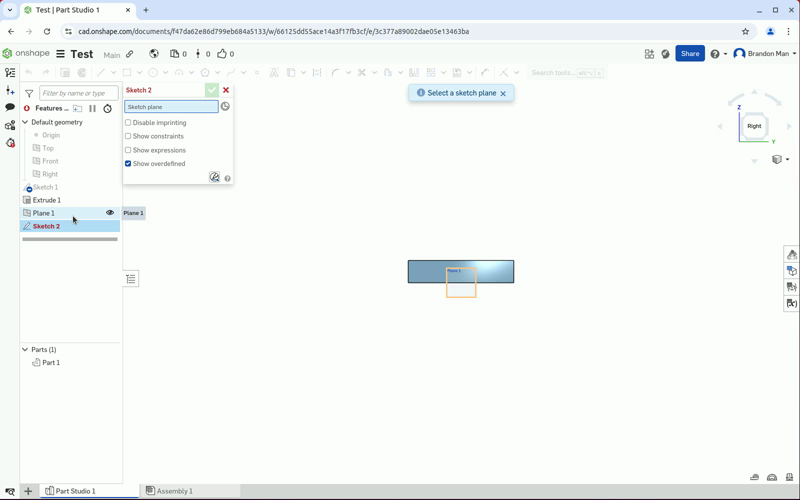
click(73, 215)
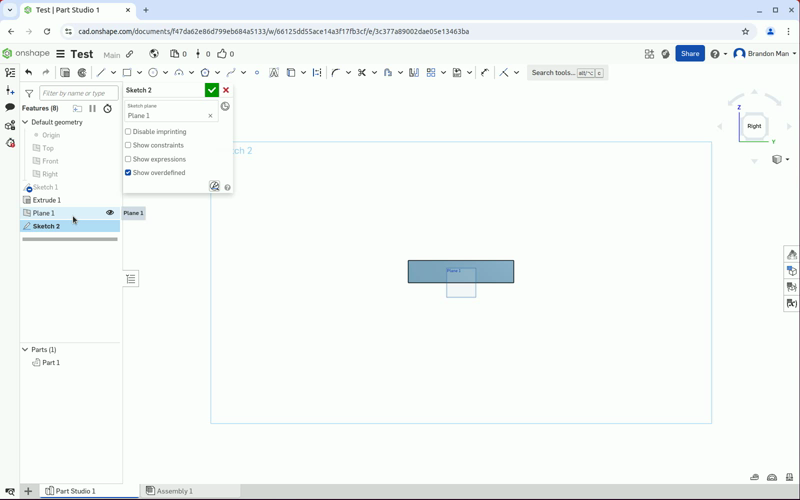
mouse_move(73, 352)
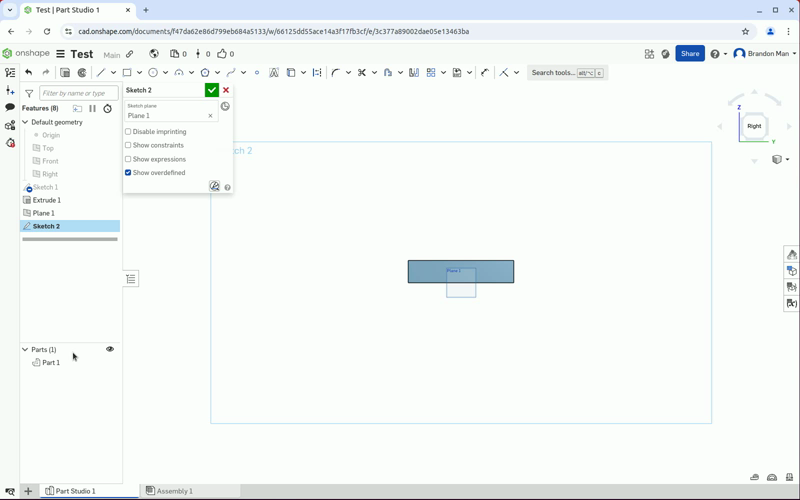
key(y)
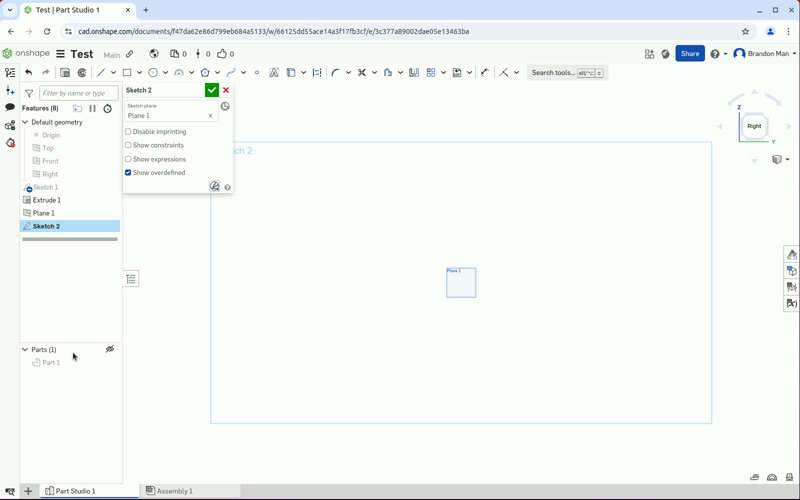
key(l)
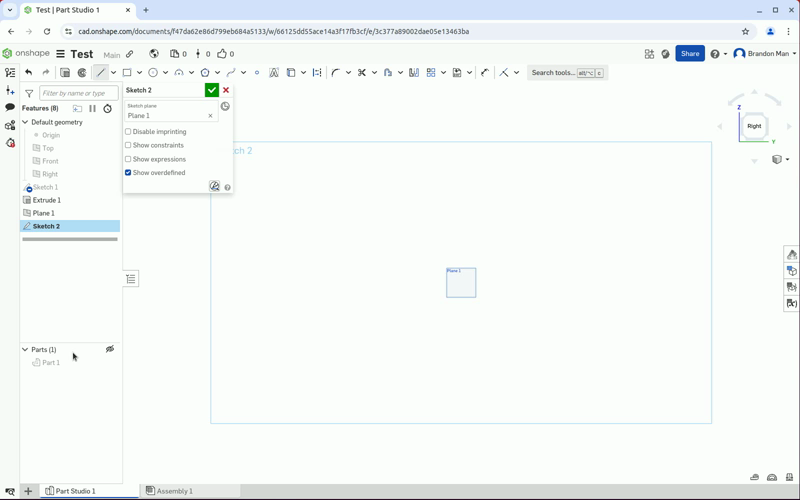
key_down(shift)
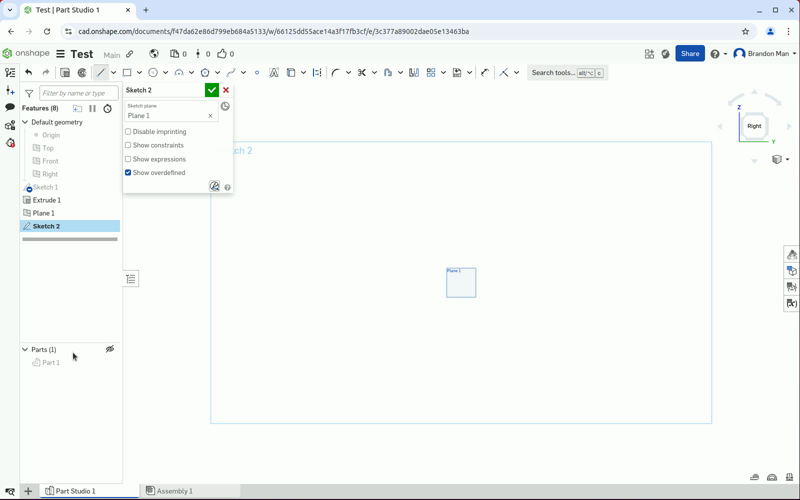
mouse_move(407, 282)
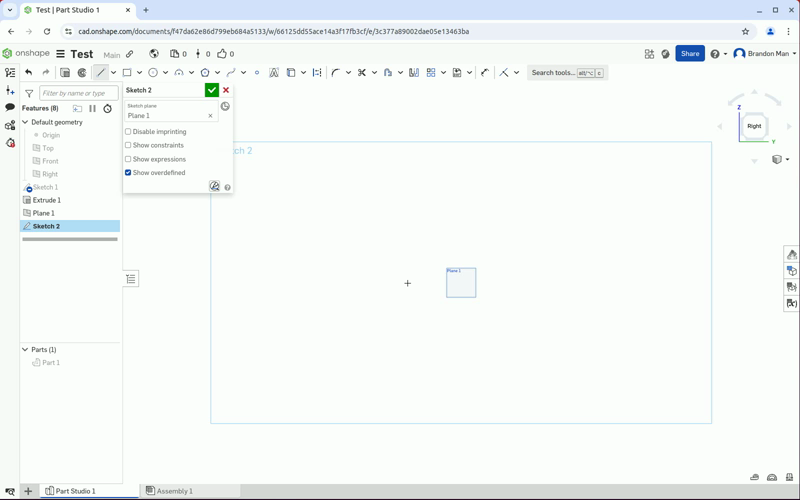
click(407, 282)
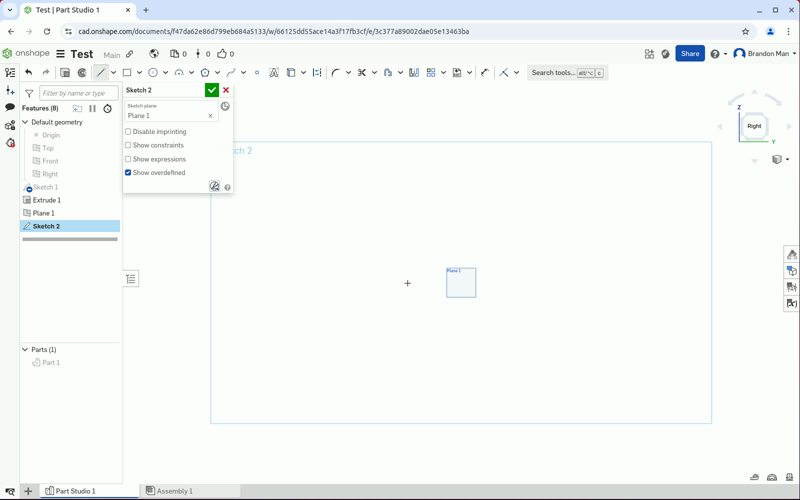
key_up(shift)
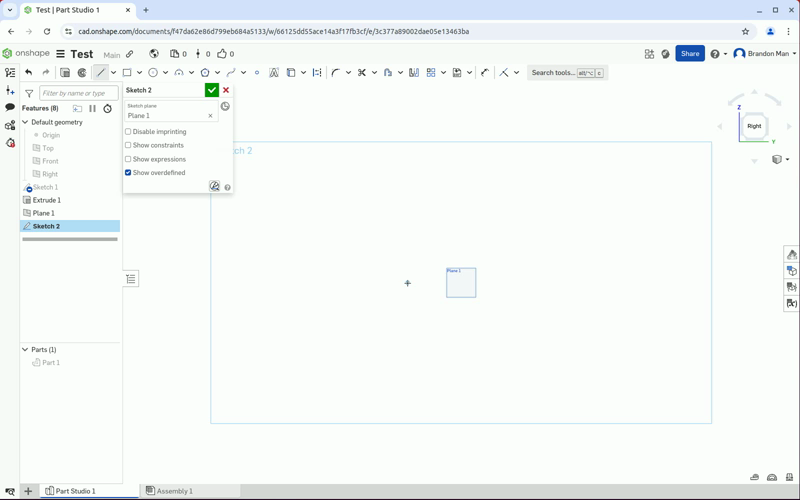
key_down(shift)
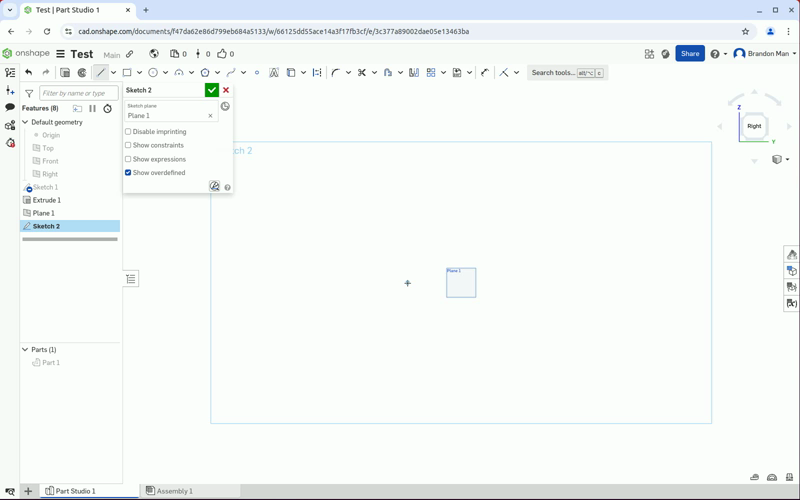
mouse_move(513, 282)
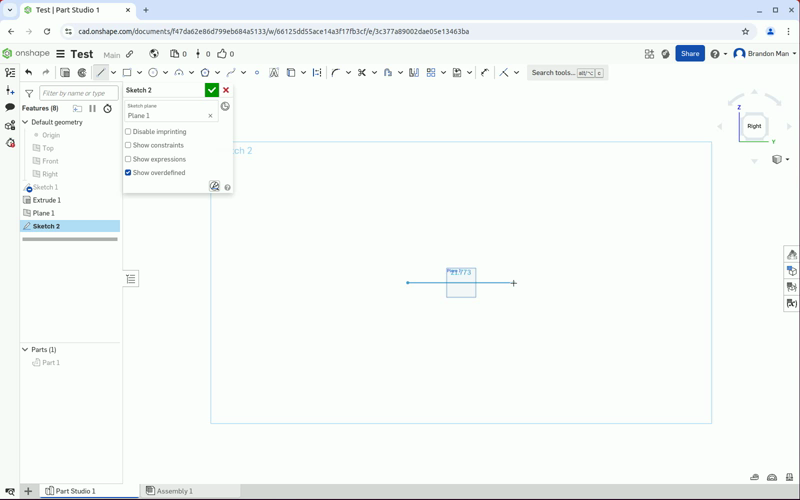
click(513, 282)
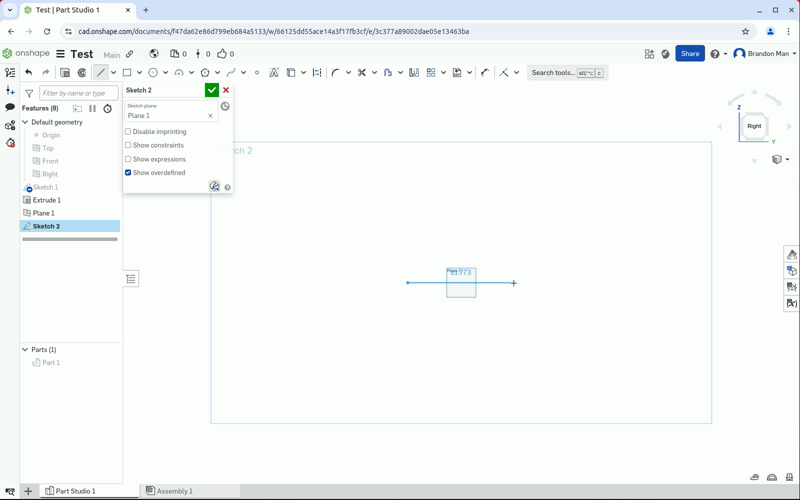
key_up(shift)
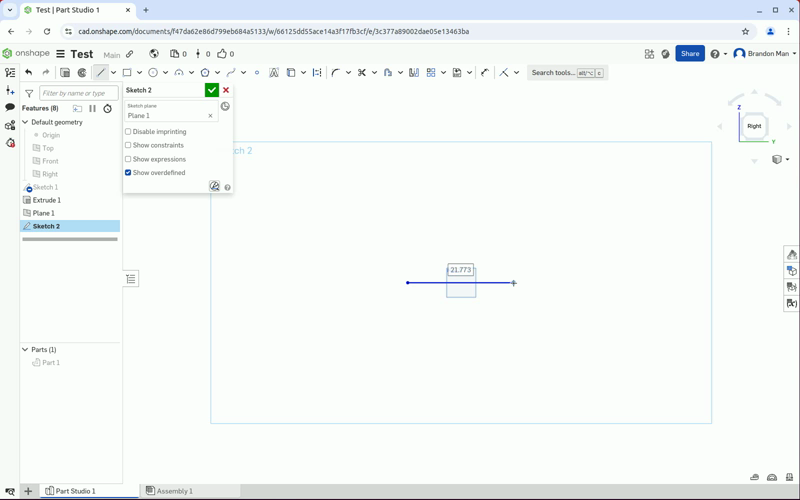
key_down(shift)
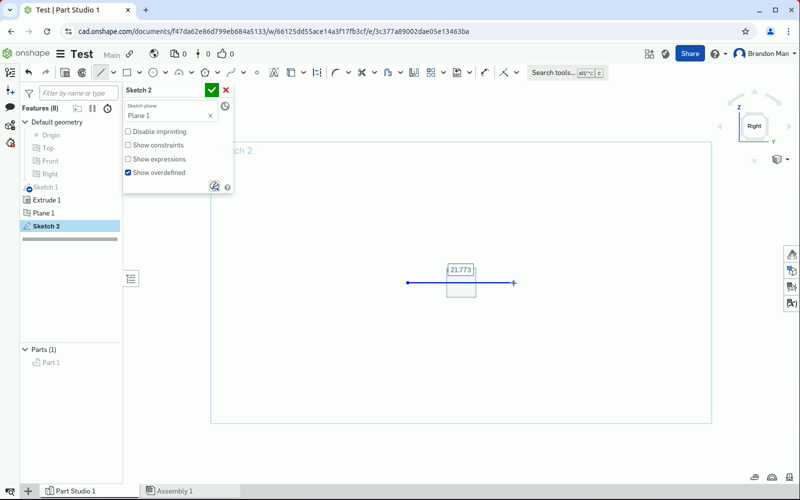
mouse_move(543, 282)
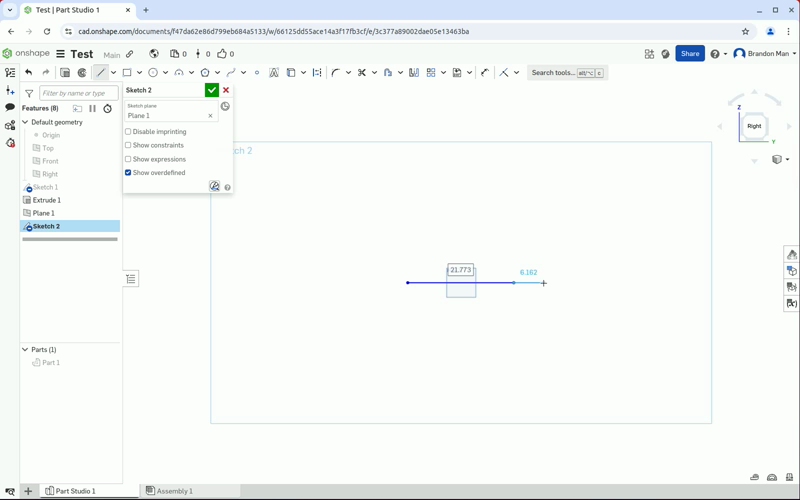
mouse_move(513, 260)
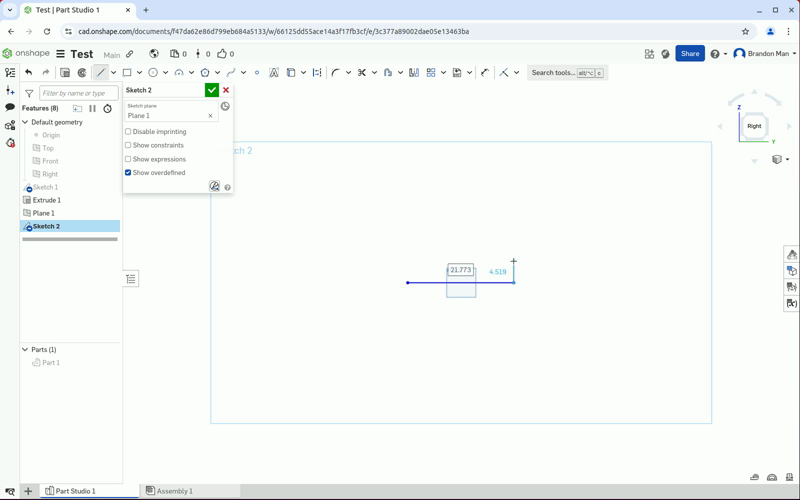
click(513, 260)
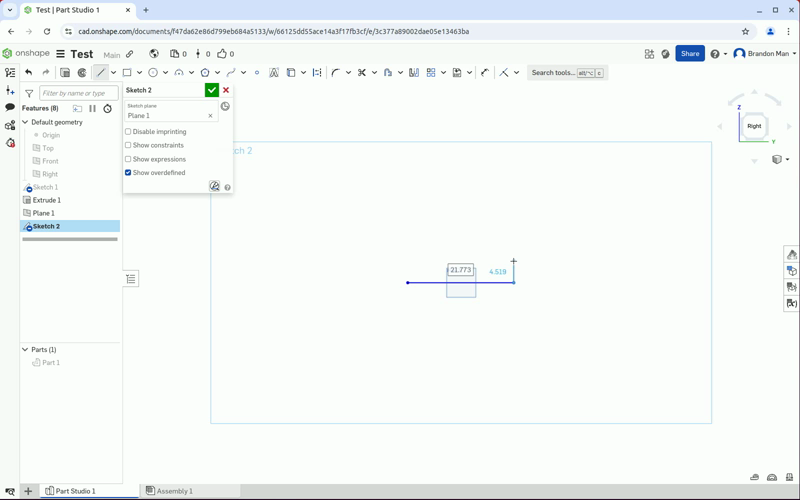
key_up(shift)
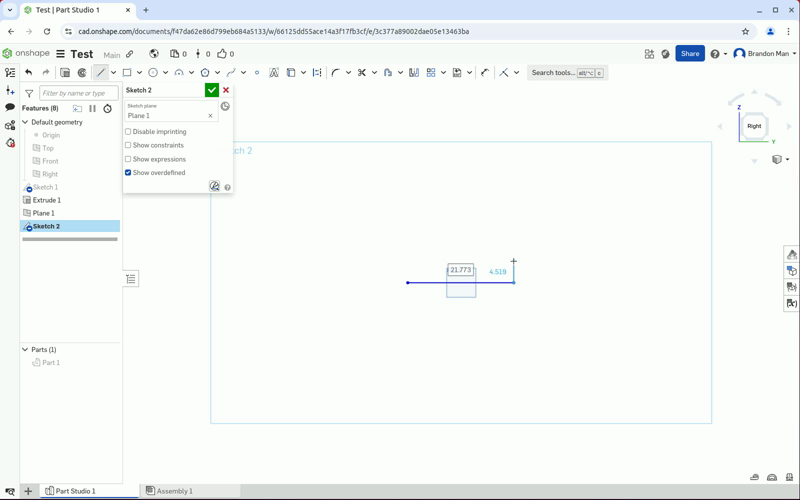
key_down(shift)
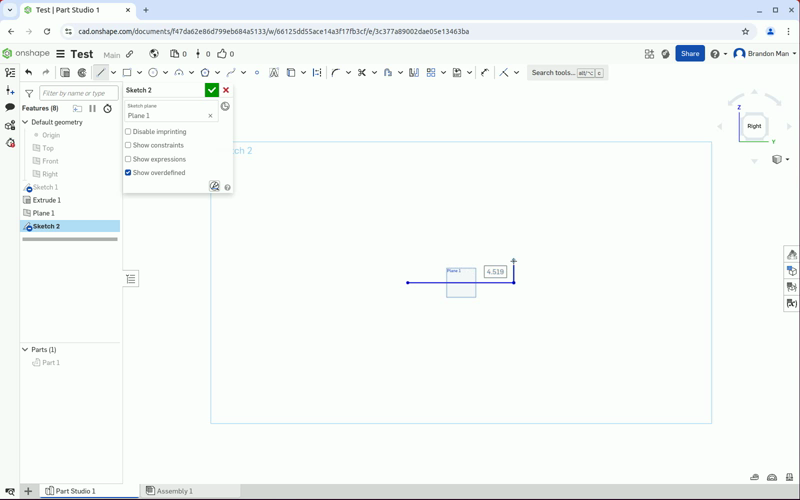
mouse_move(407, 260)
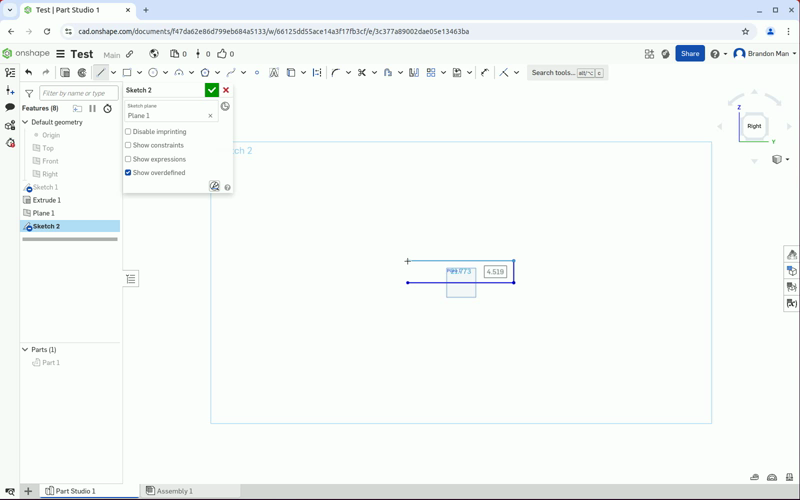
click(407, 260)
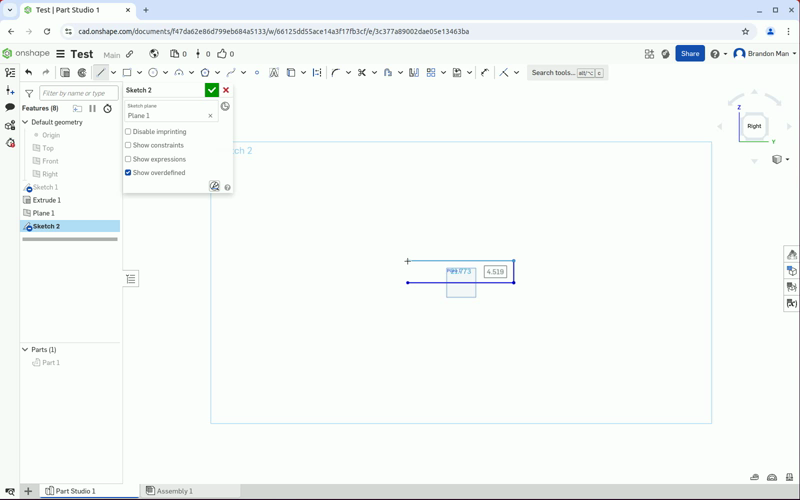
key_up(shift)
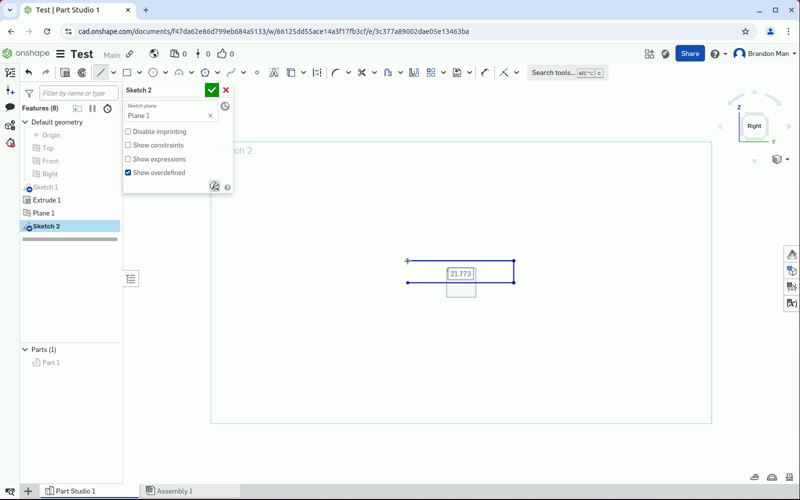
mouse_move(437, 260)
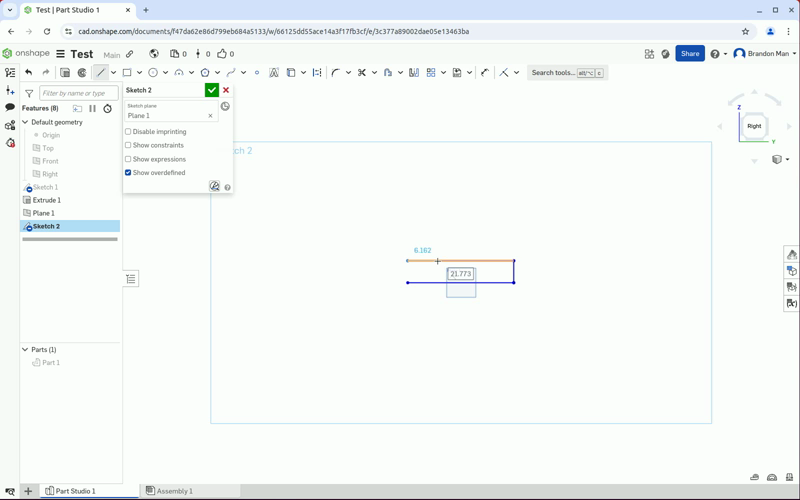
key_down(shift)
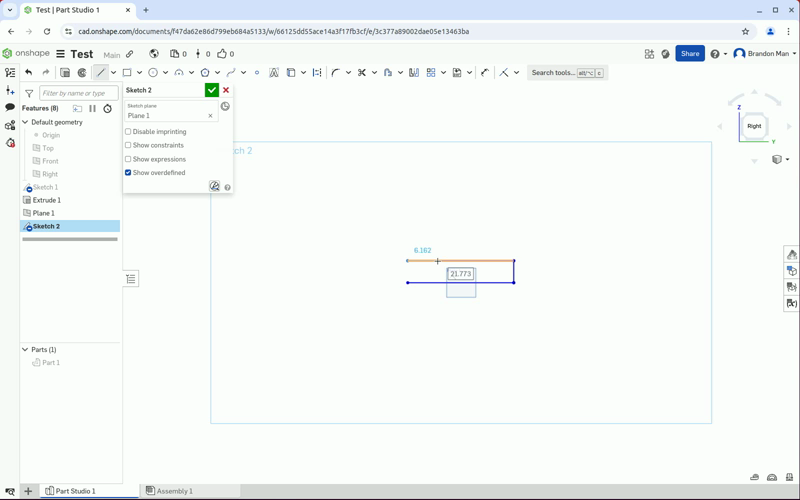
mouse_move(407, 282)
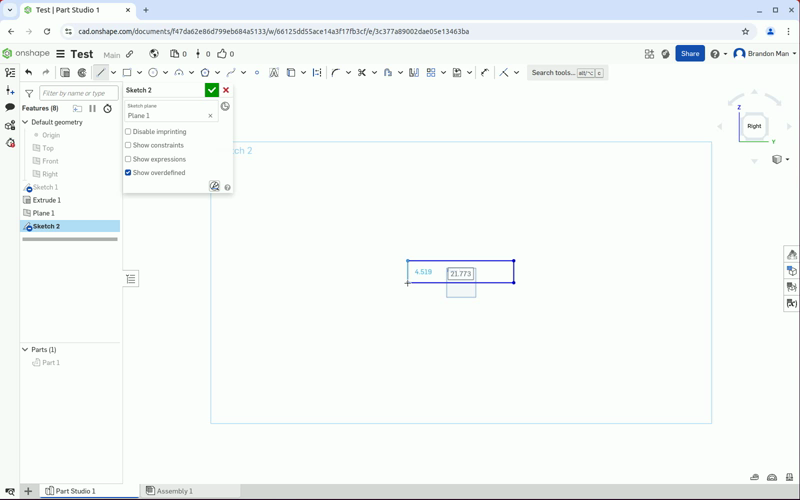
key_up(shift)
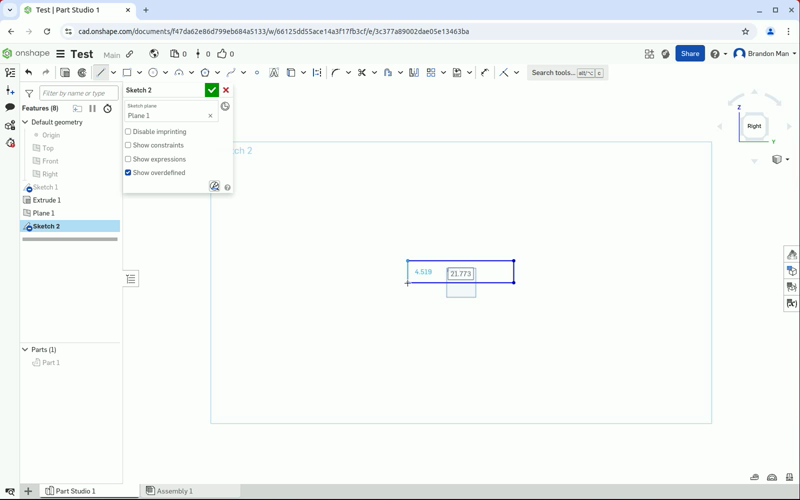
click(407, 282)
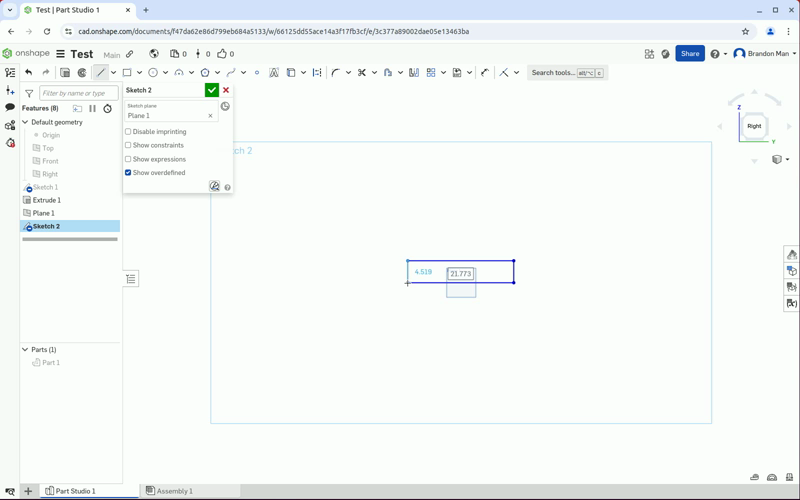
key(esc)
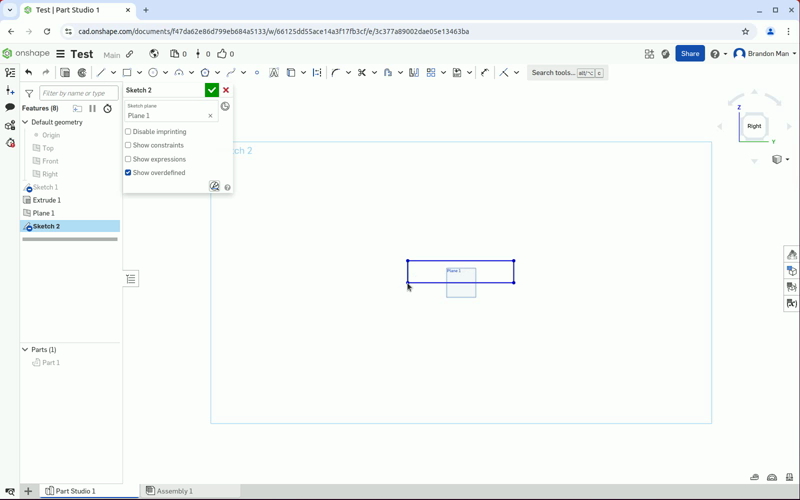
mouse_move(435, 267)
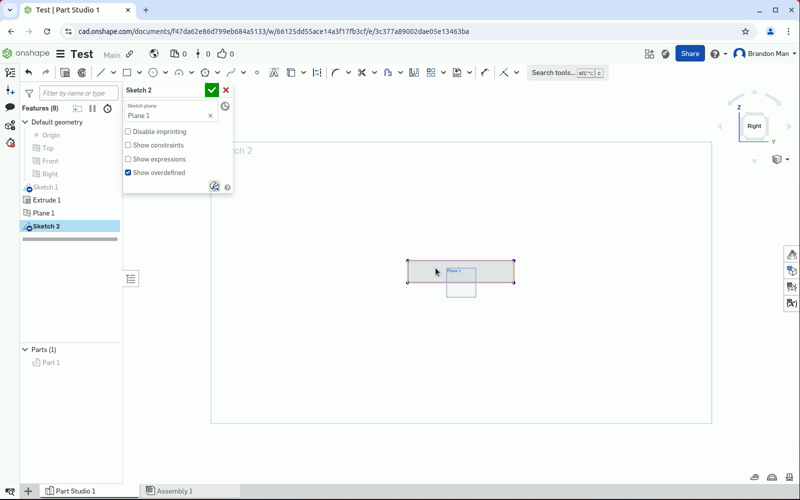
click(435, 267)
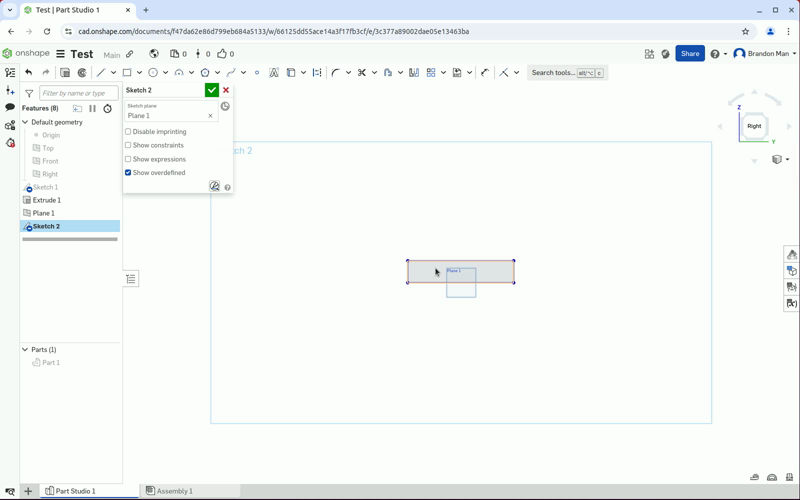
mouse_move(73, 352)
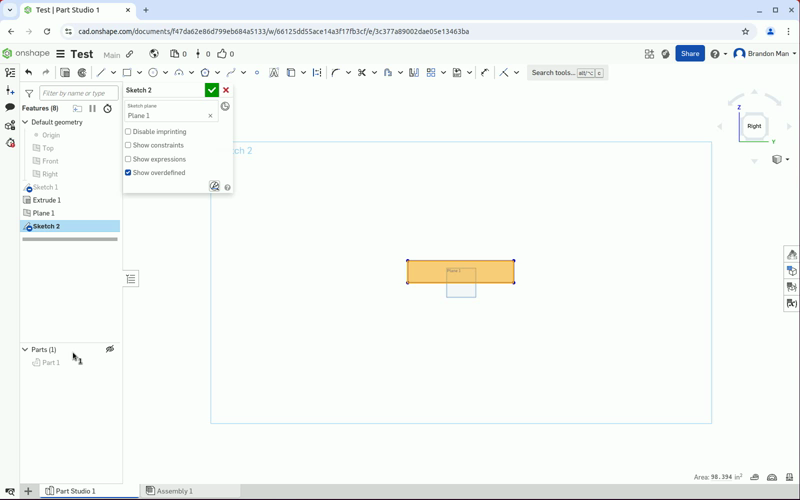
key(shift+y)
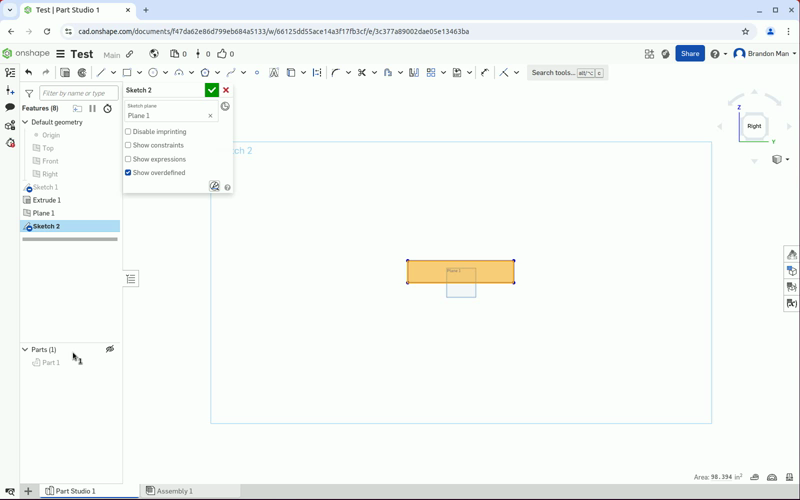
key(shift+e)
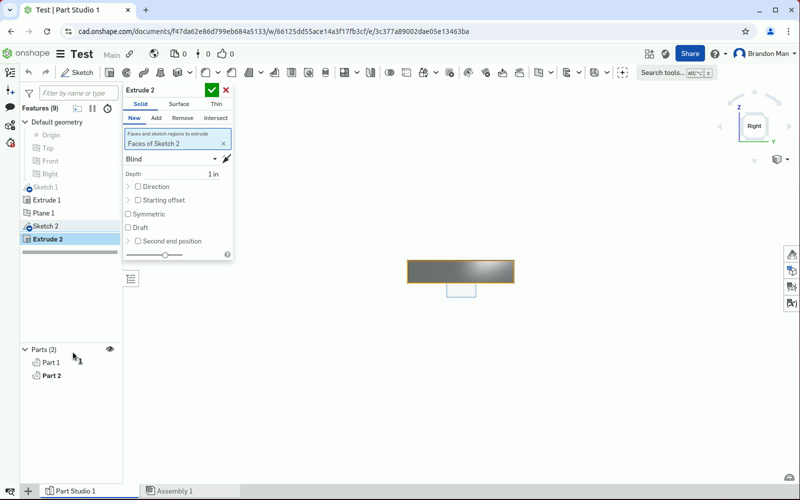
mouse_move(143, 106)
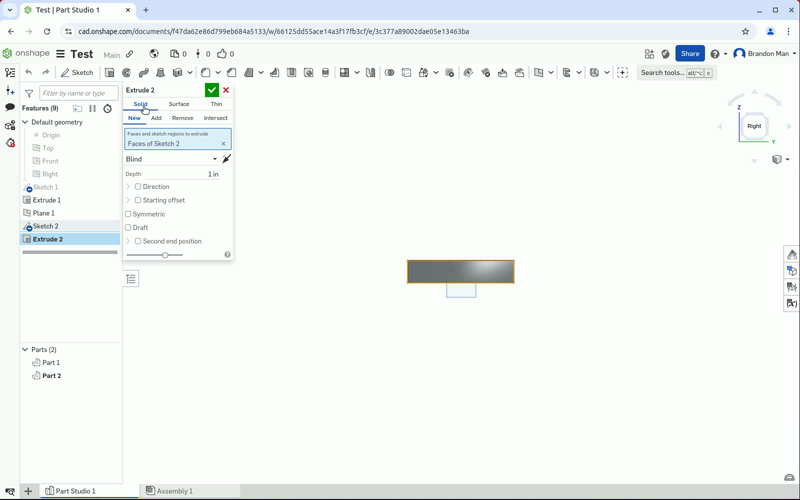
click(143, 106)
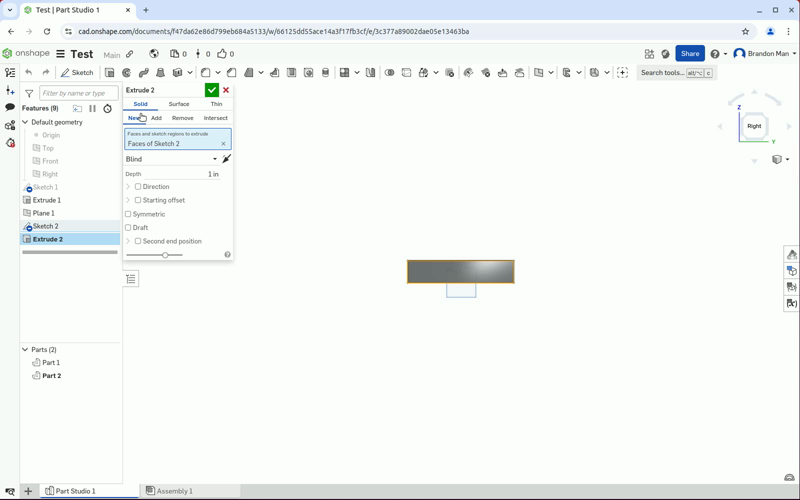
mouse_move(137, 120)
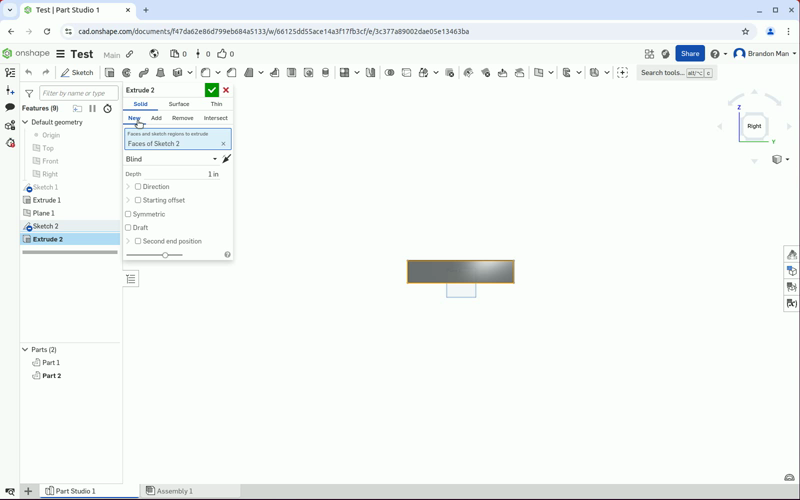
click(137, 120)
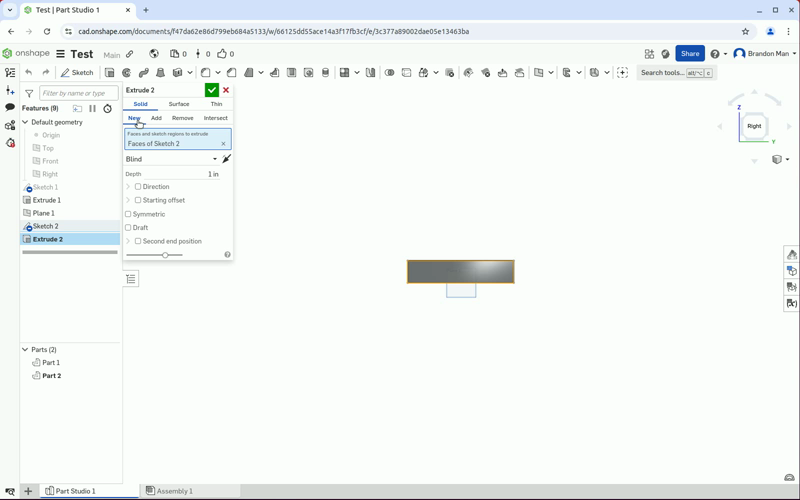
key(tab, 4)
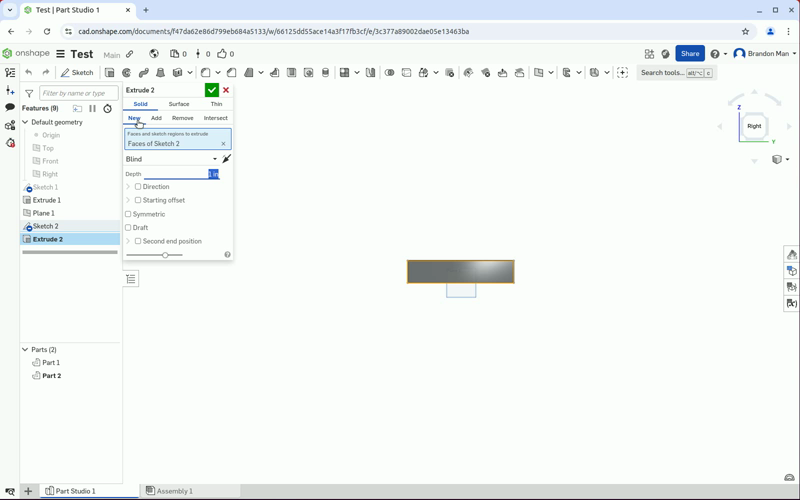
text(0.722)
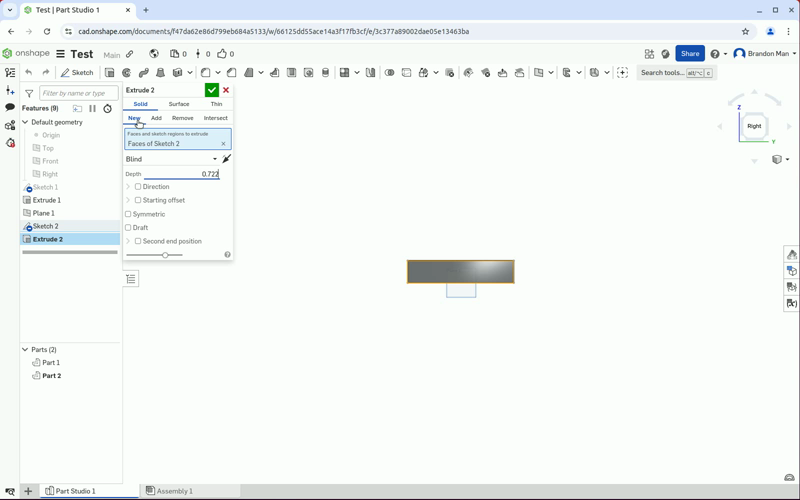
key(enter)
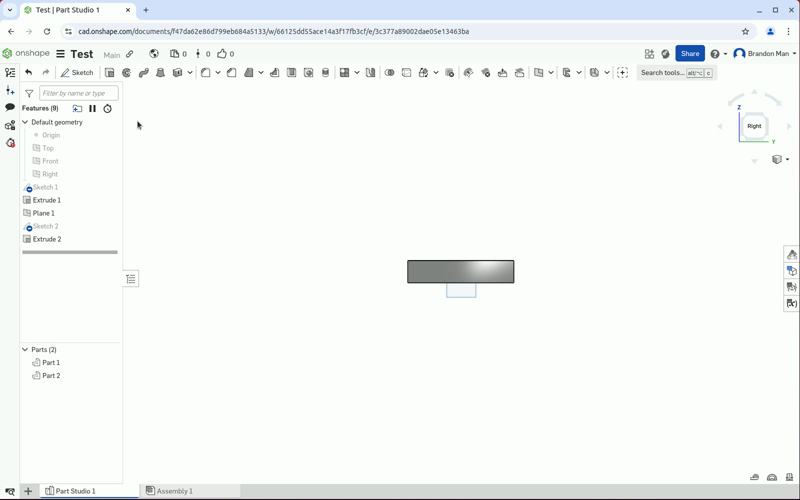
key(shift+h)
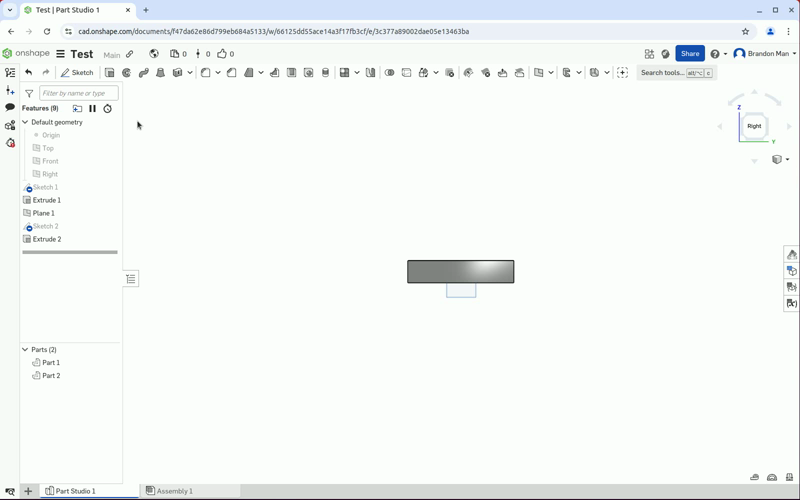
key(shift+h)
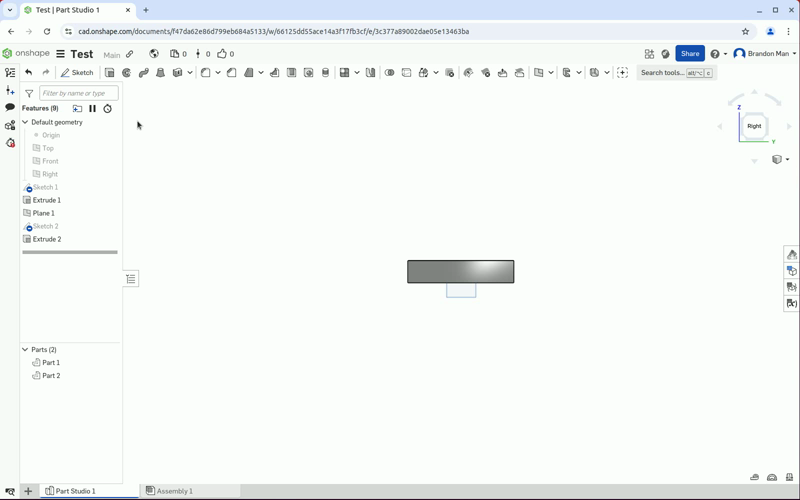
mouse_move(73, 189)
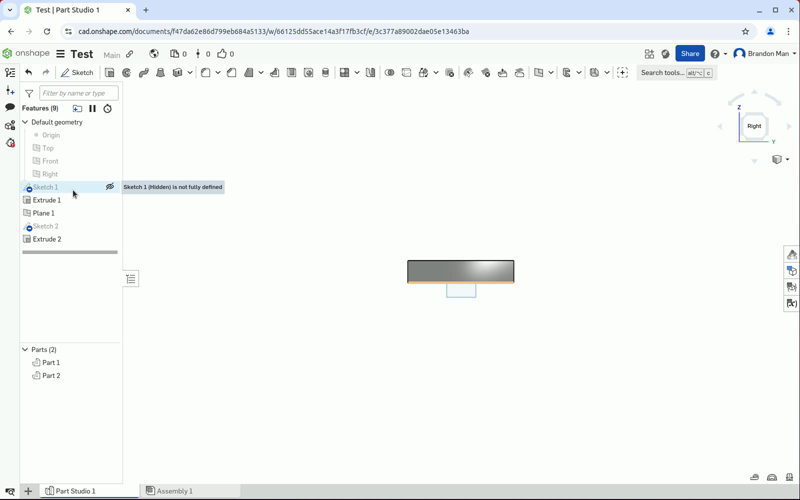
click(73, 189)
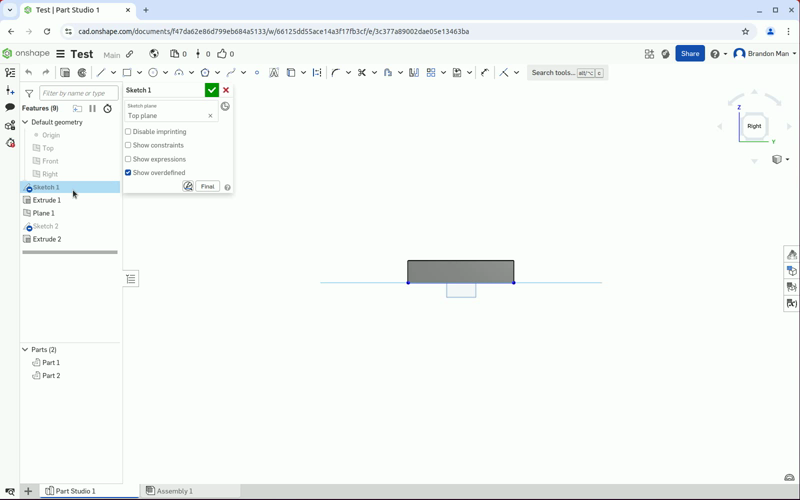
mouse_move(229, 92)
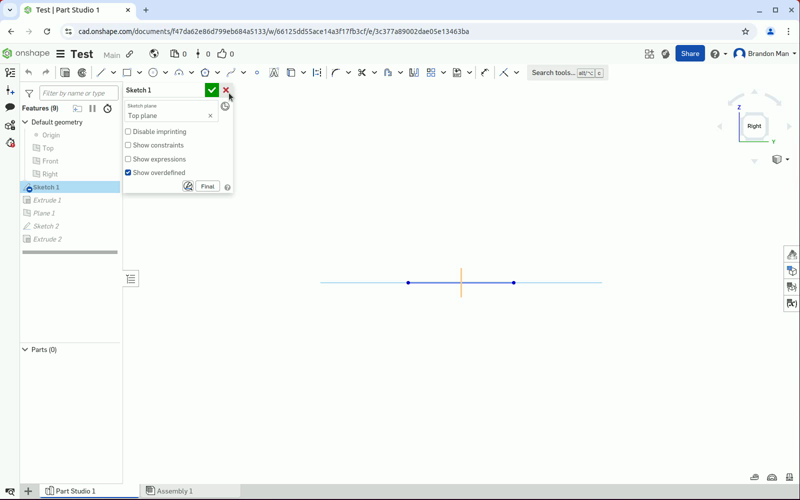
click(229, 92)
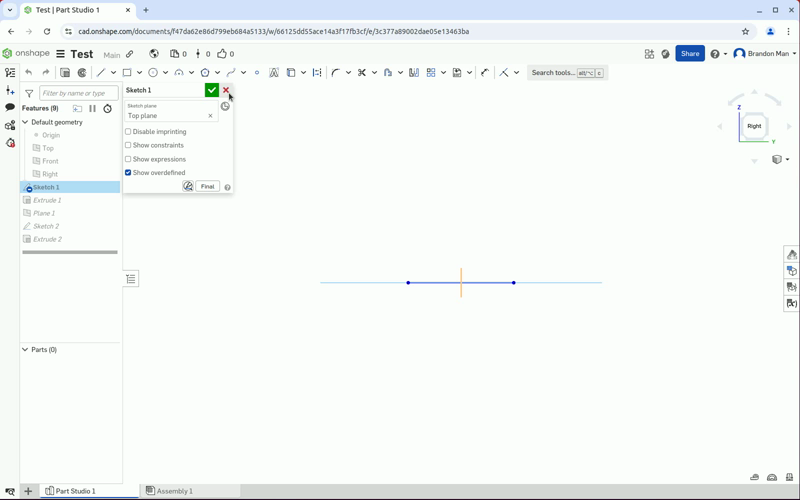
key(shift+s)
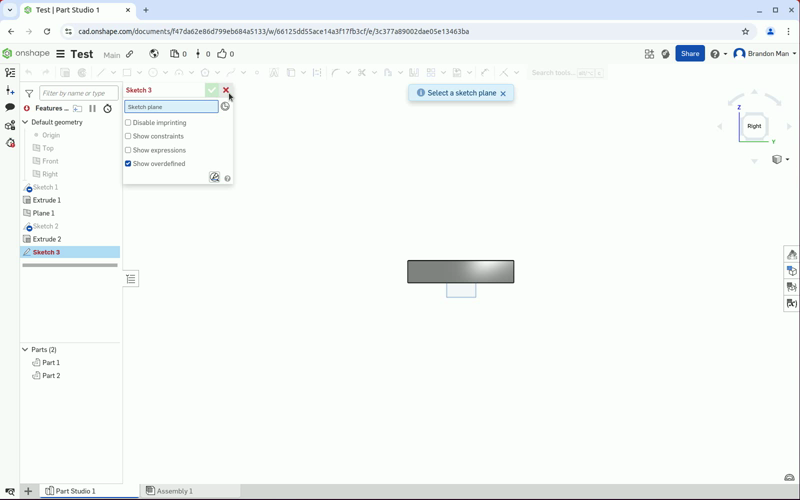
mouse_move(73, 215)
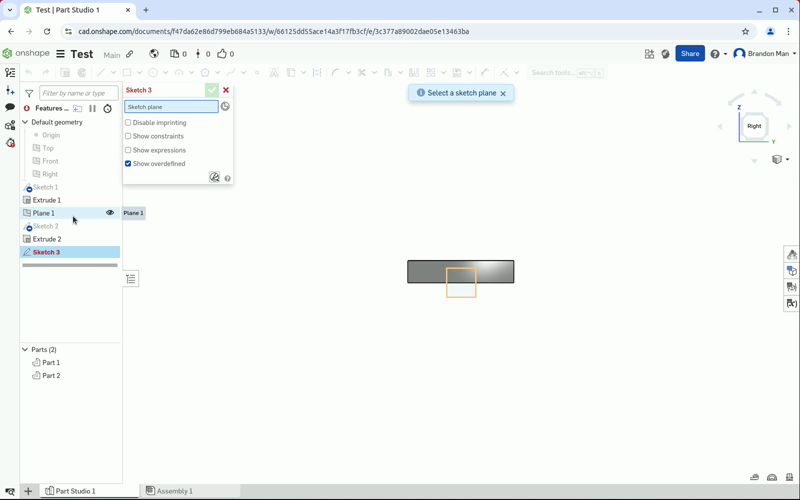
click(73, 215)
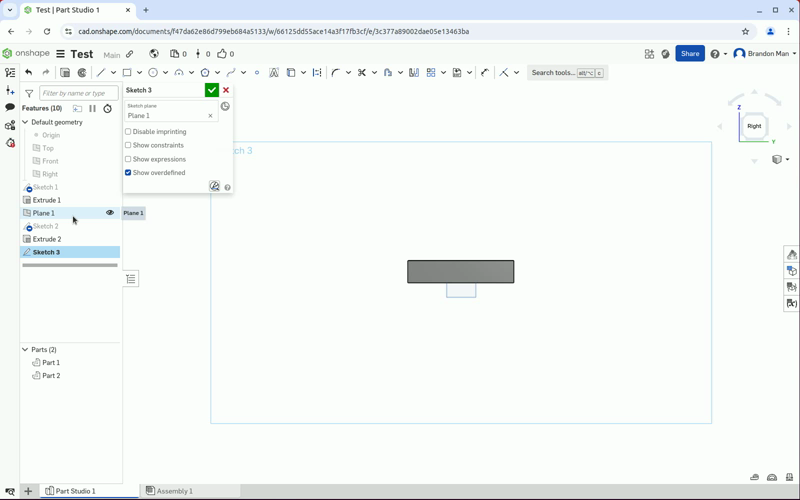
mouse_move(73, 352)
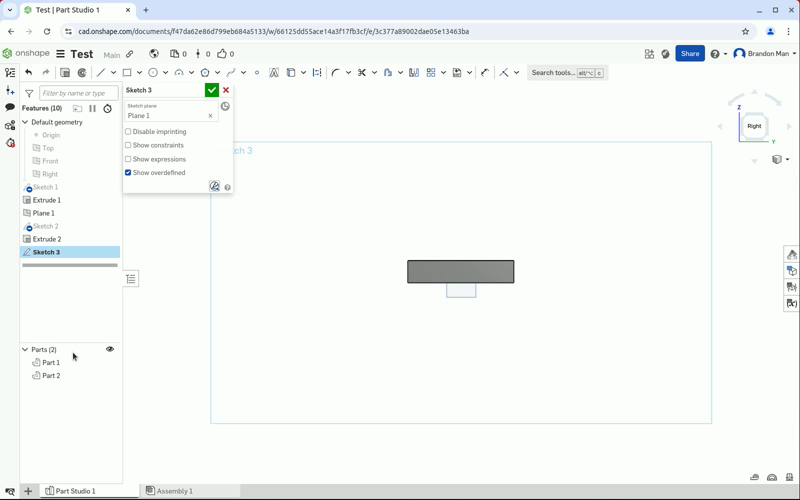
key(y)
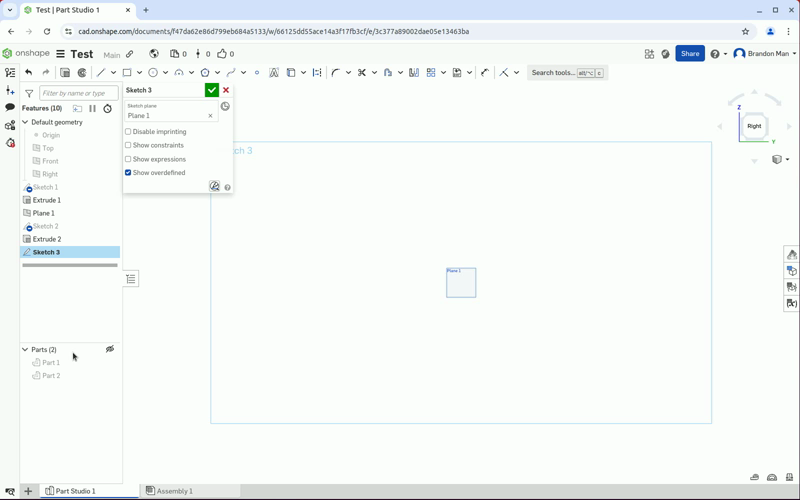
key(l)
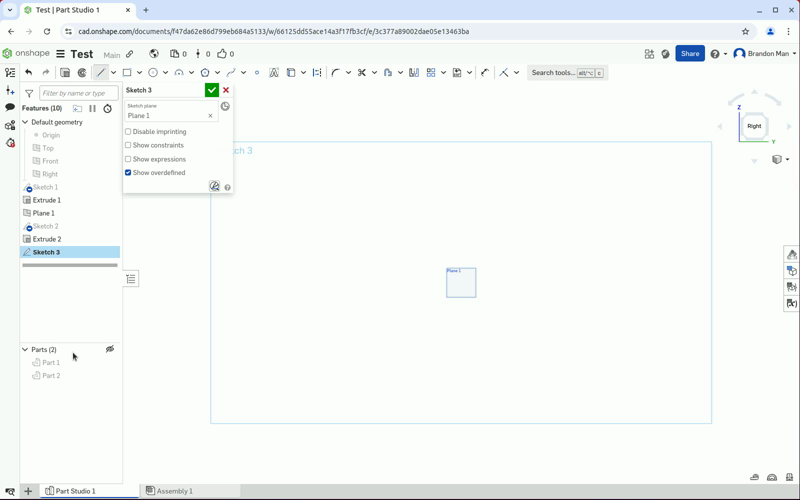
key_down(shift)
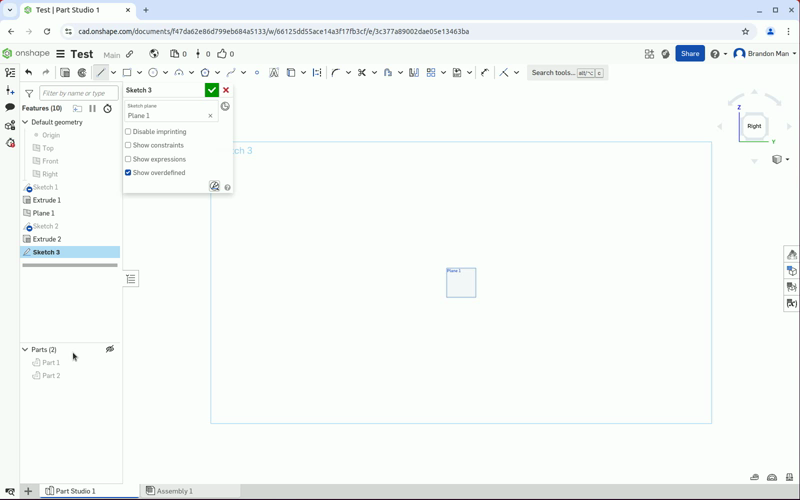
mouse_move(407, 260)
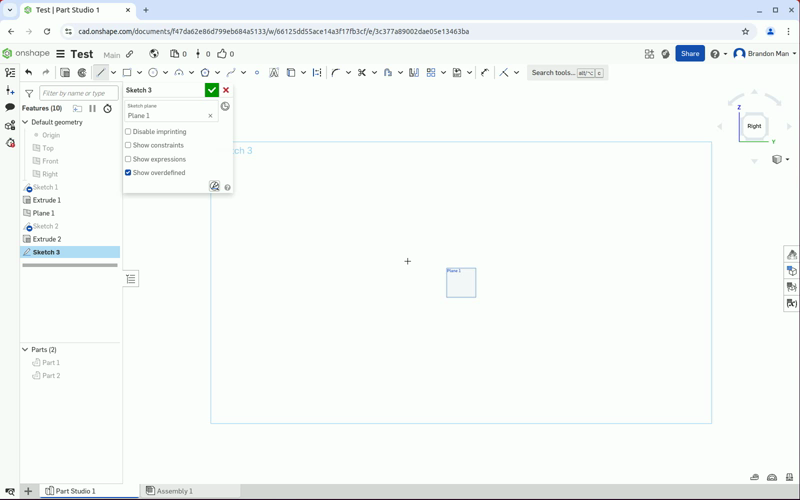
click(407, 260)
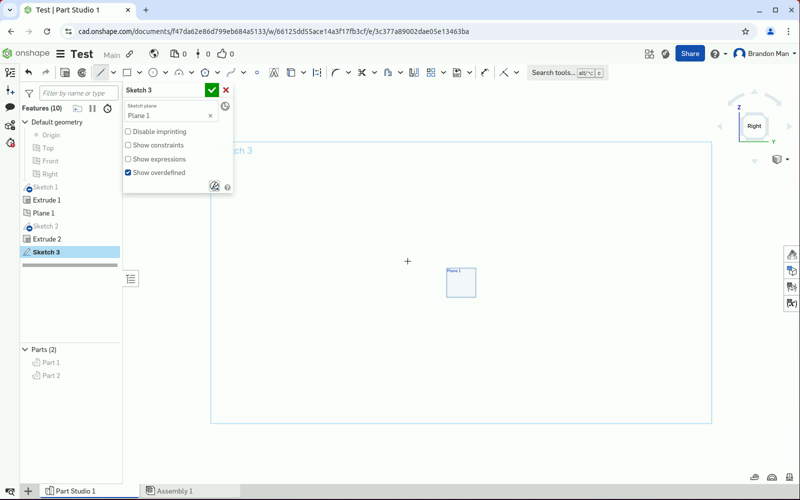
key_up(shift)
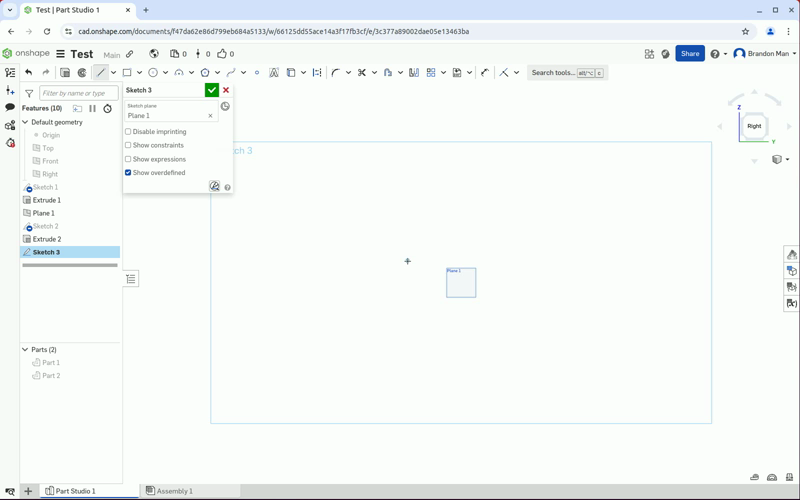
key_down(shift)
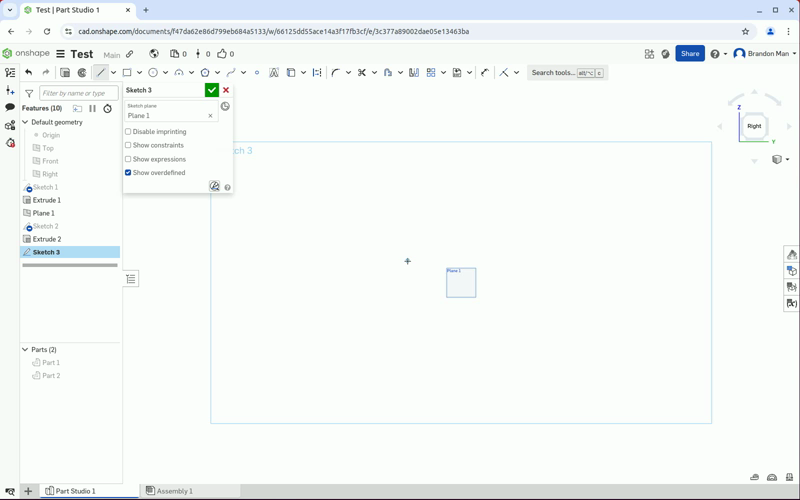
mouse_move(513, 260)
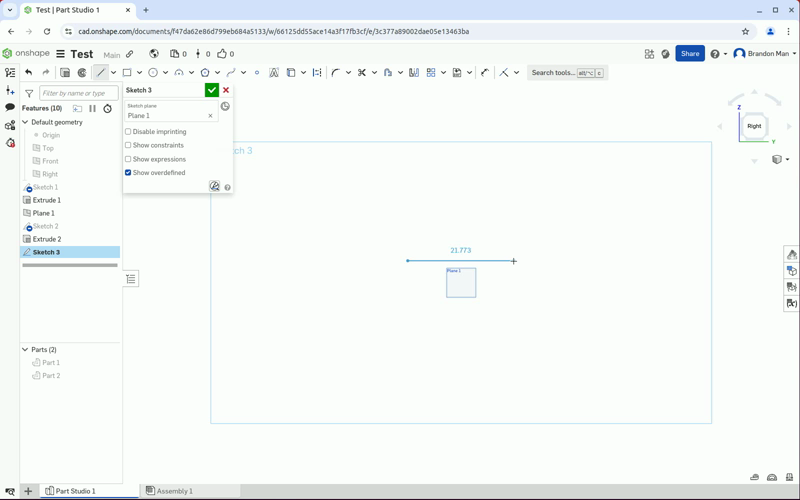
click(513, 260)
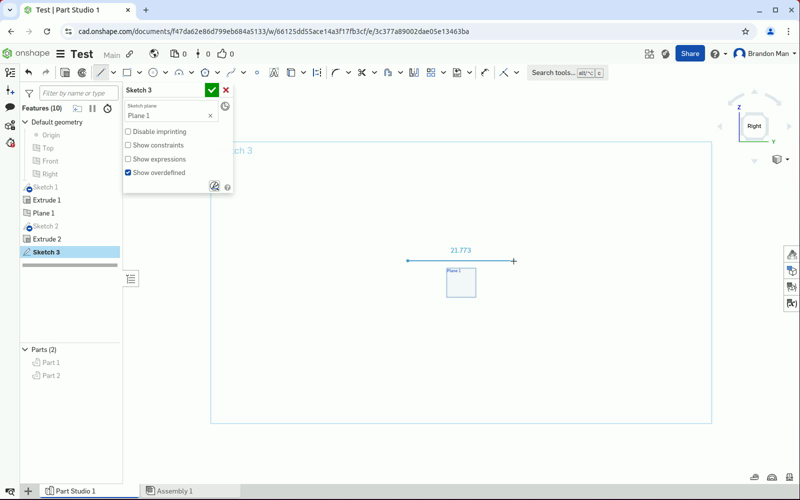
key_up(shift)
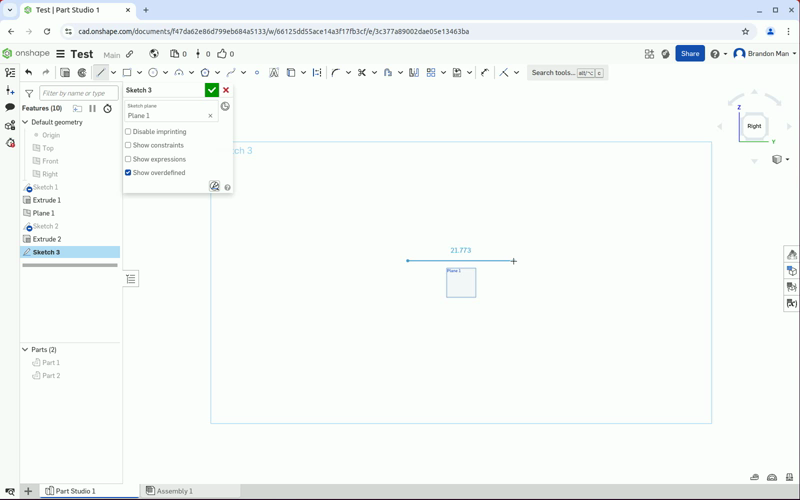
key_down(shift)
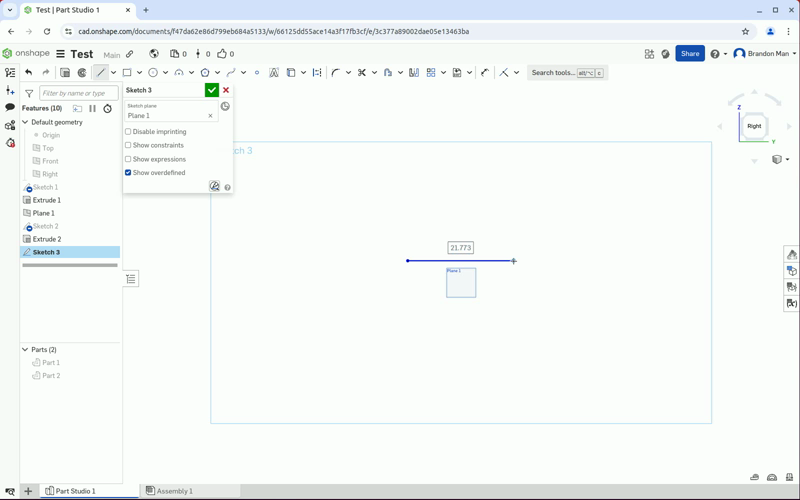
mouse_move(543, 260)
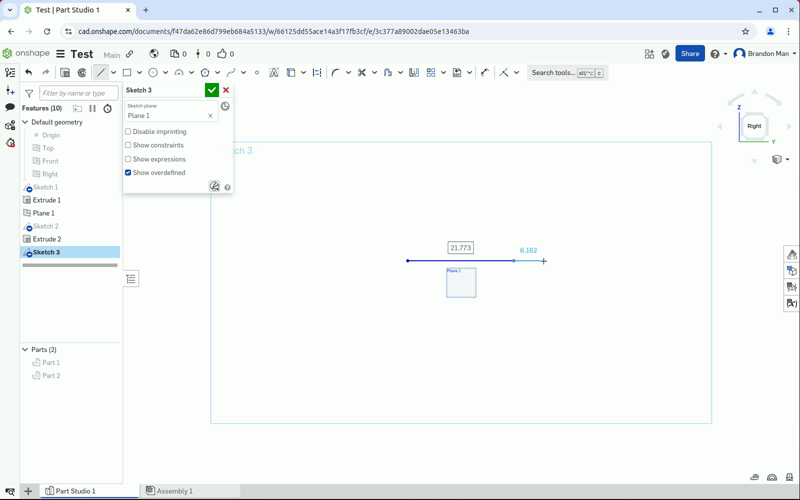
mouse_move(513, 257)
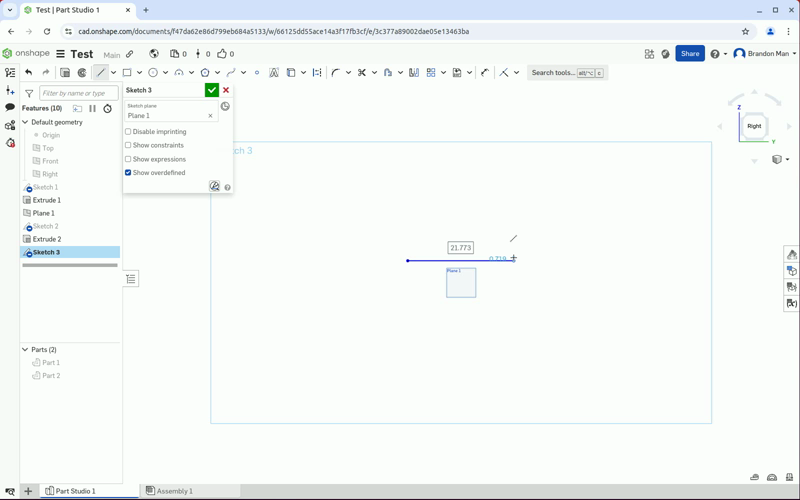
scroll(6)
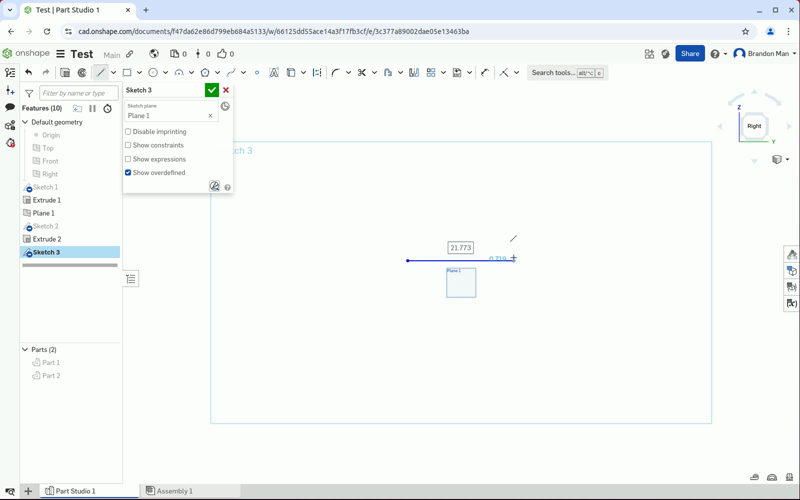
scroll(6)
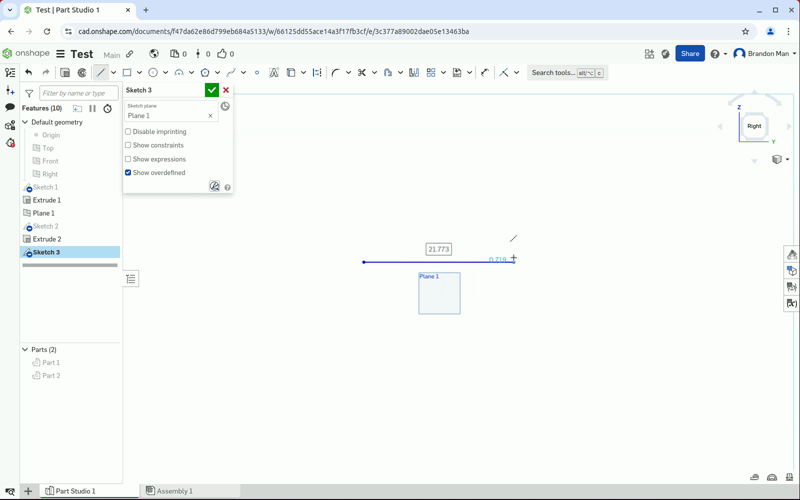
scroll(6)
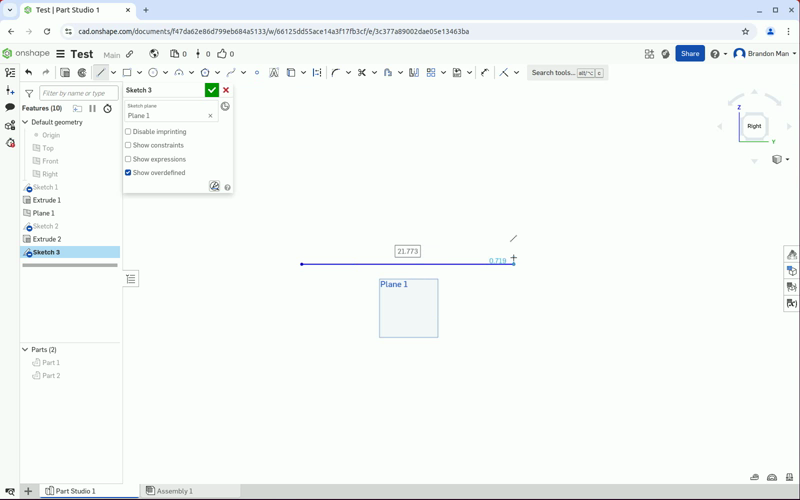
scroll(6)
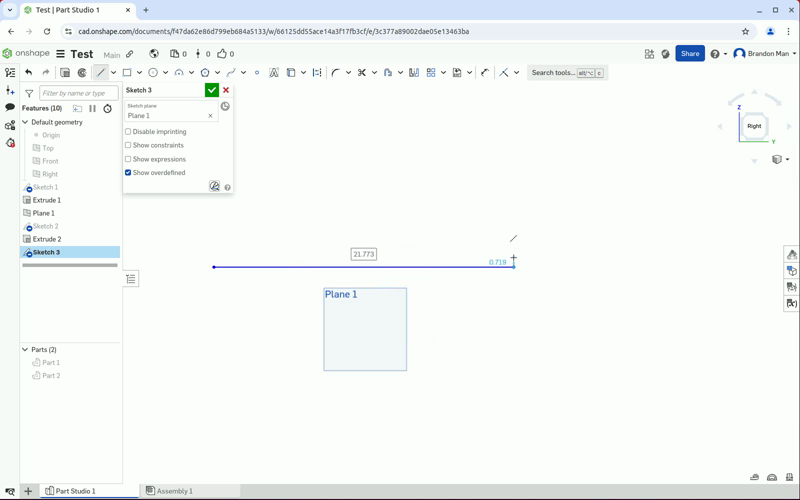
scroll(6)
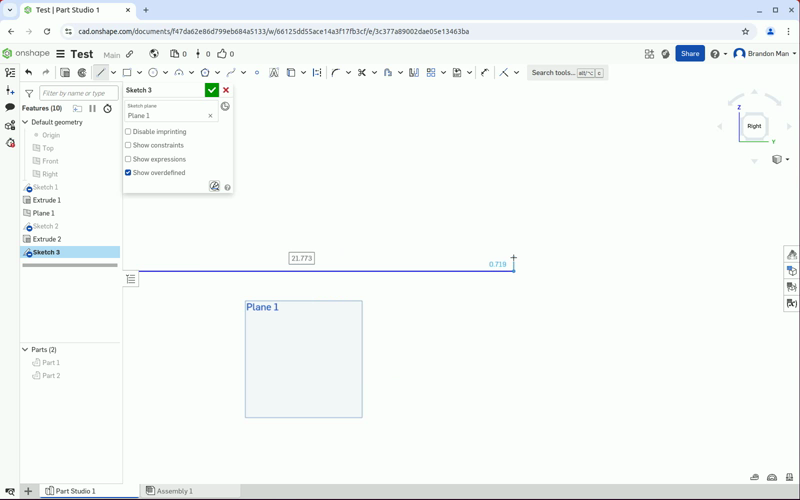
scroll(6)
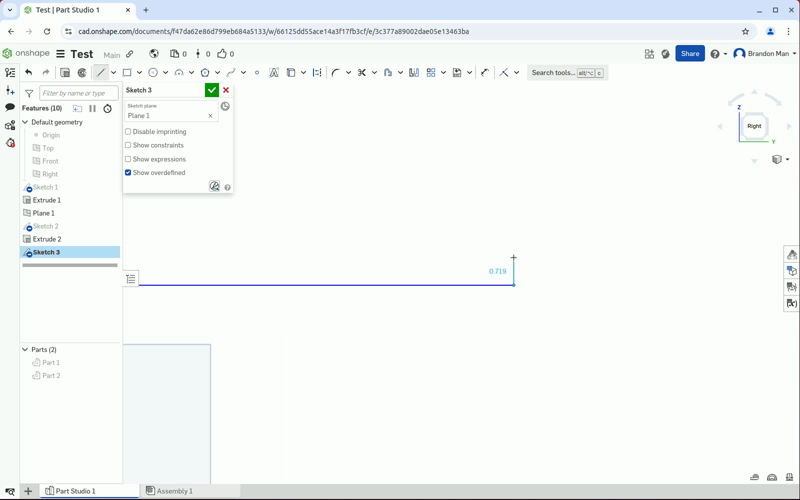
scroll(6)
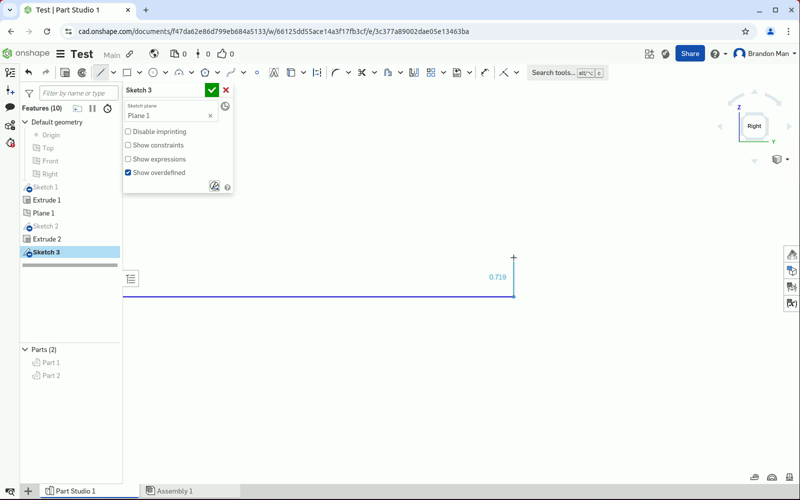
click(513, 257)
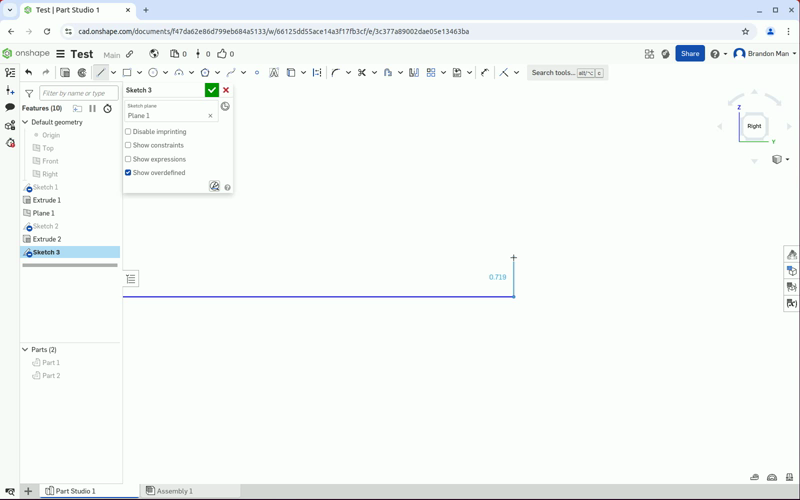
scroll(-6)
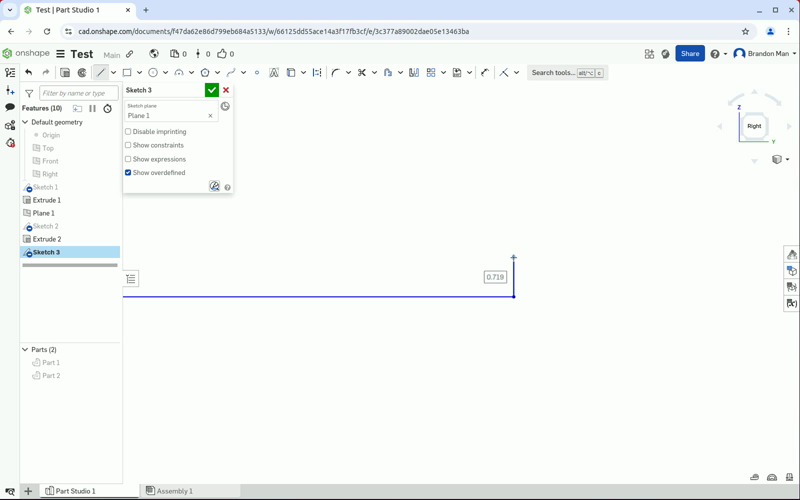
scroll(-6)
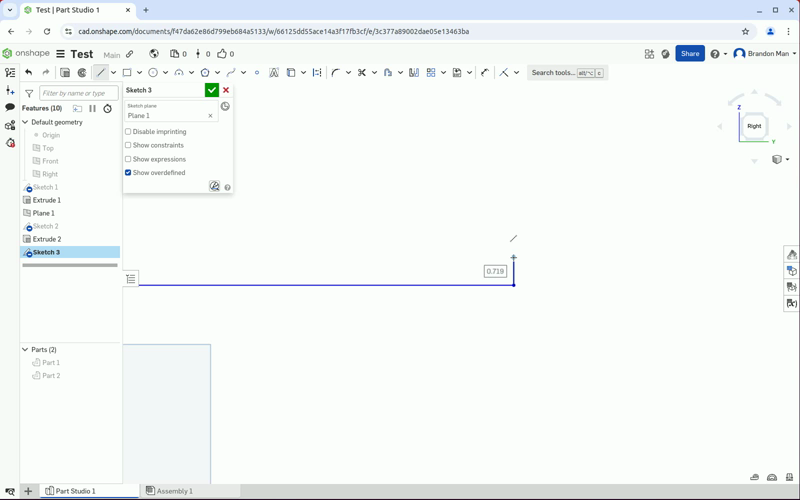
scroll(-6)
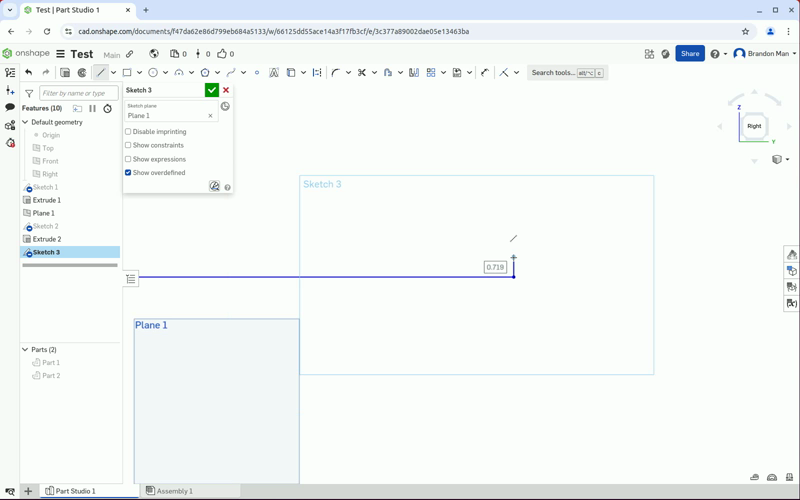
scroll(-6)
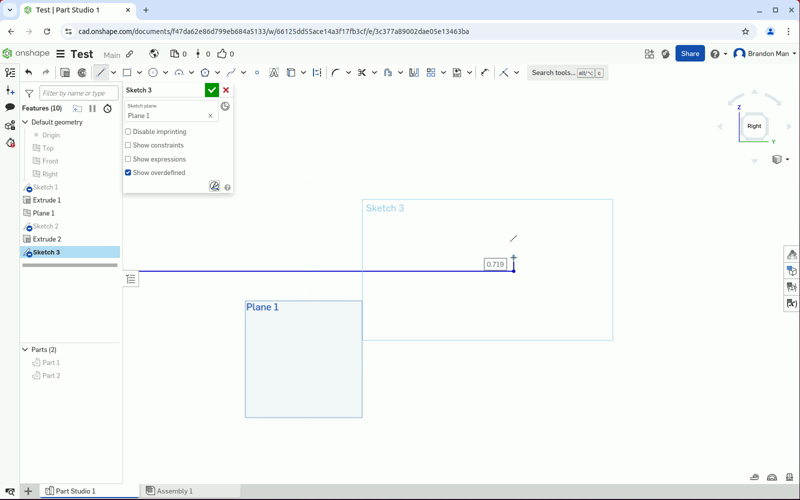
scroll(-6)
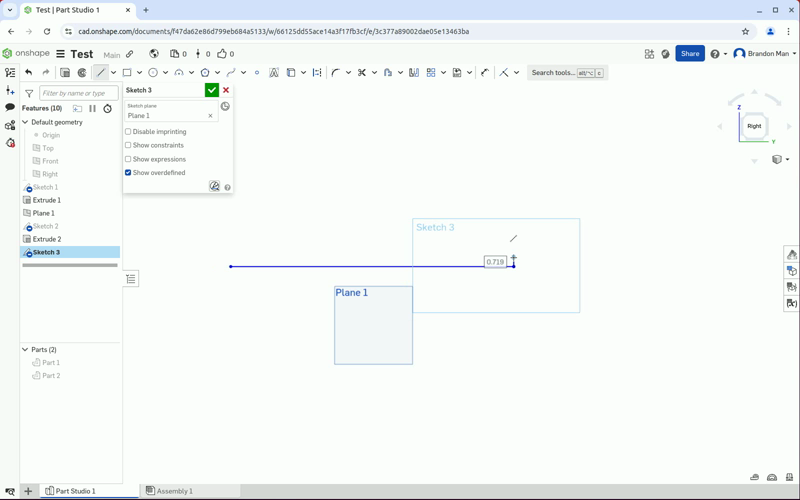
scroll(-6)
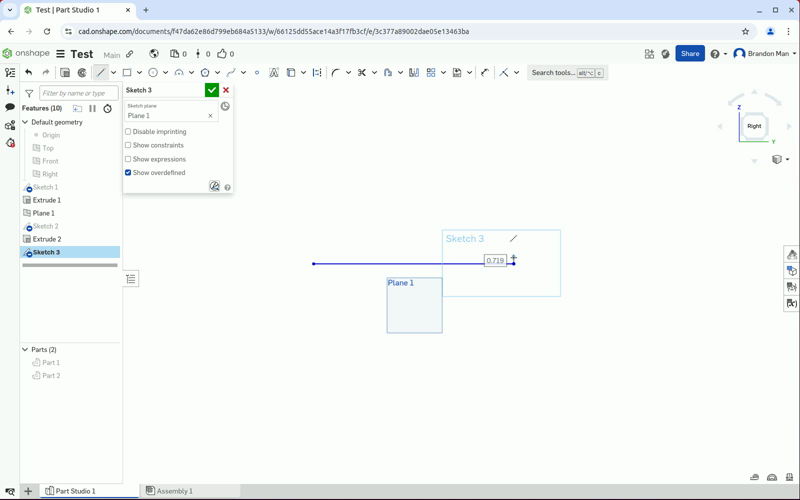
scroll(-6)
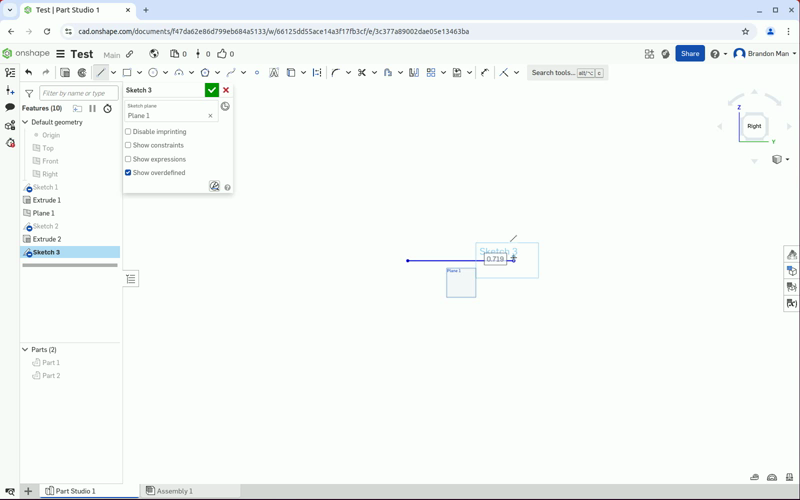
key_up(shift)
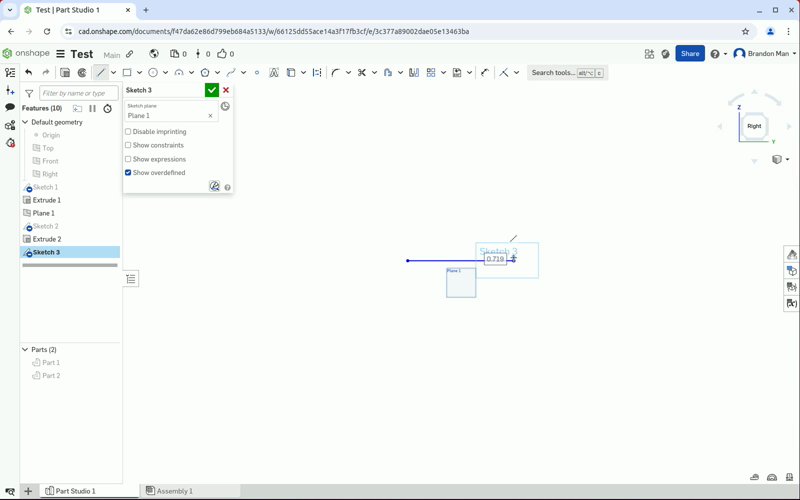
key_down(shift)
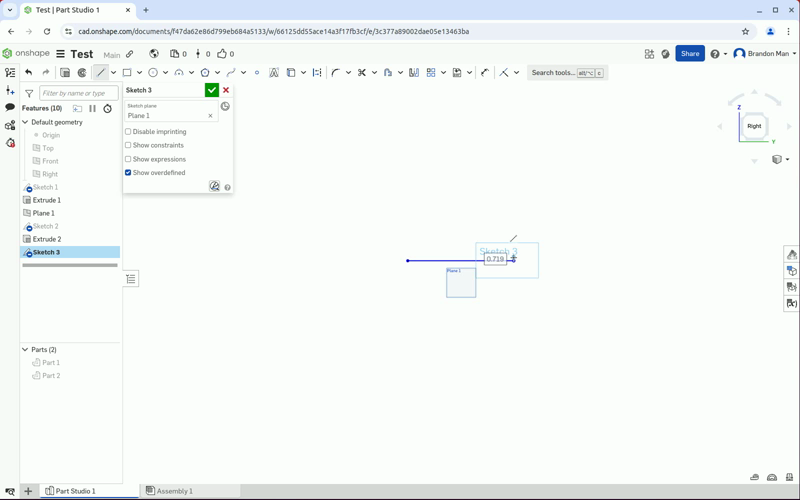
mouse_move(407, 257)
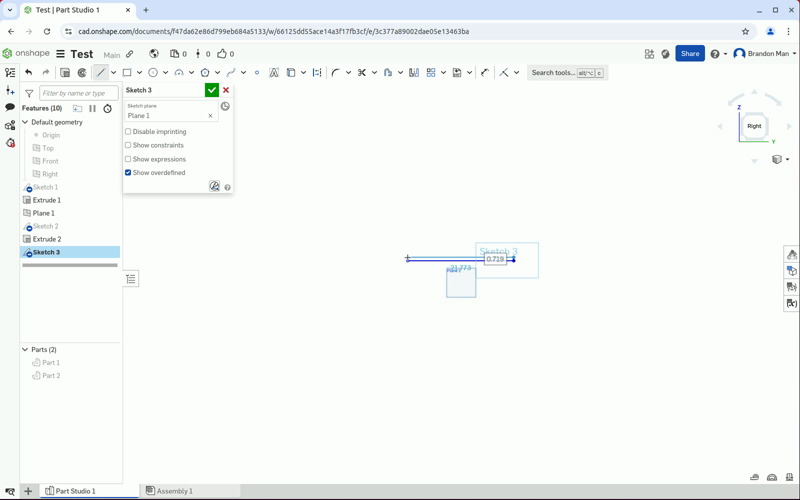
scroll(6)
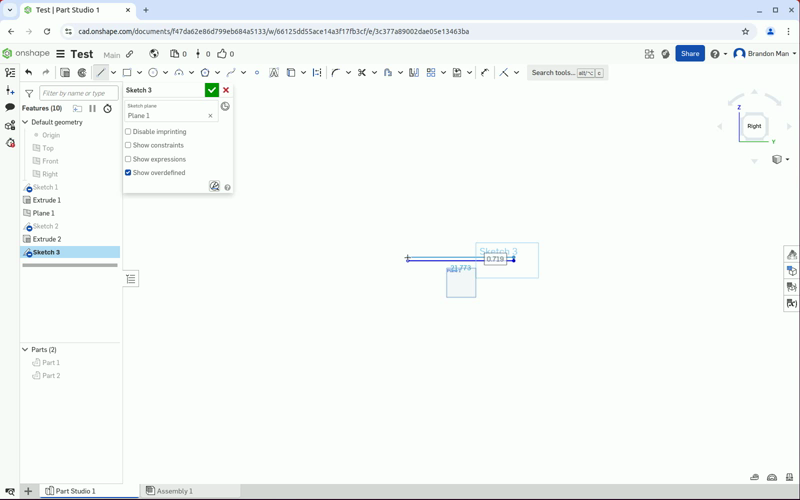
scroll(6)
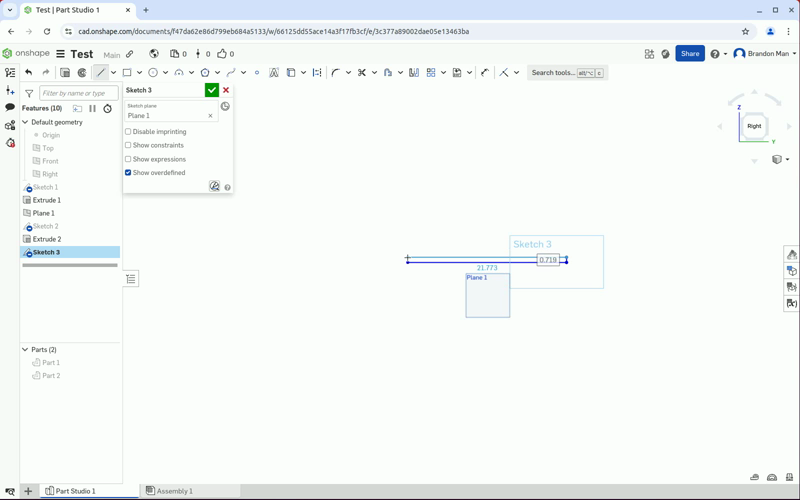
scroll(6)
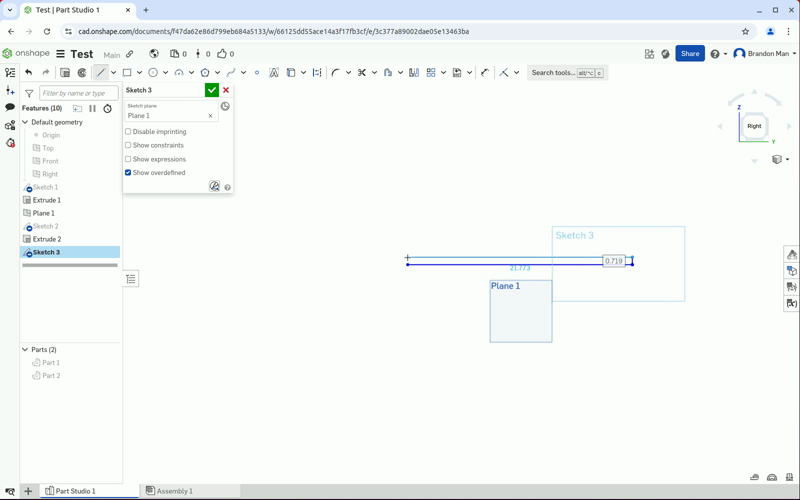
scroll(6)
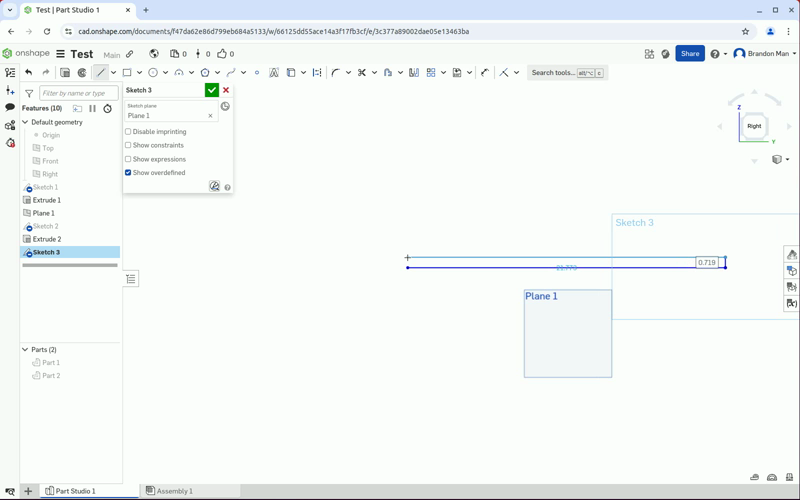
scroll(6)
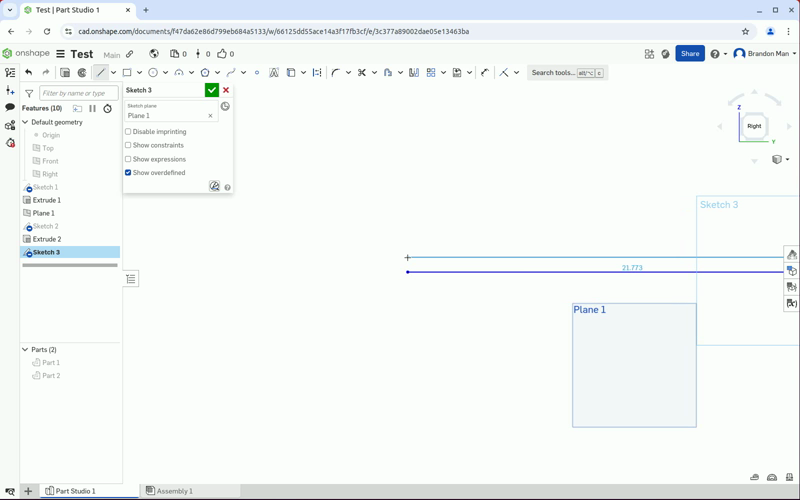
scroll(6)
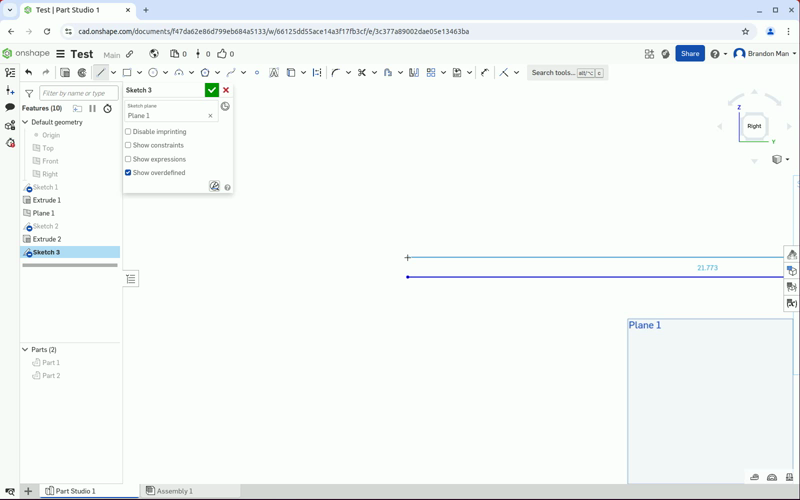
scroll(6)
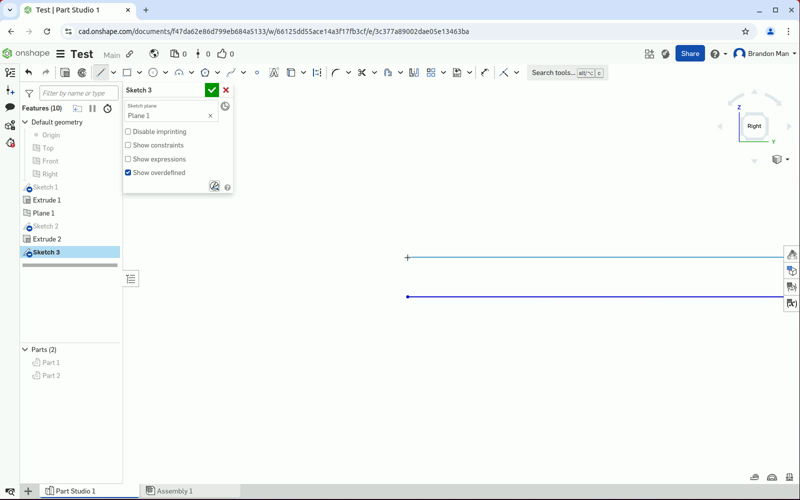
click(407, 257)
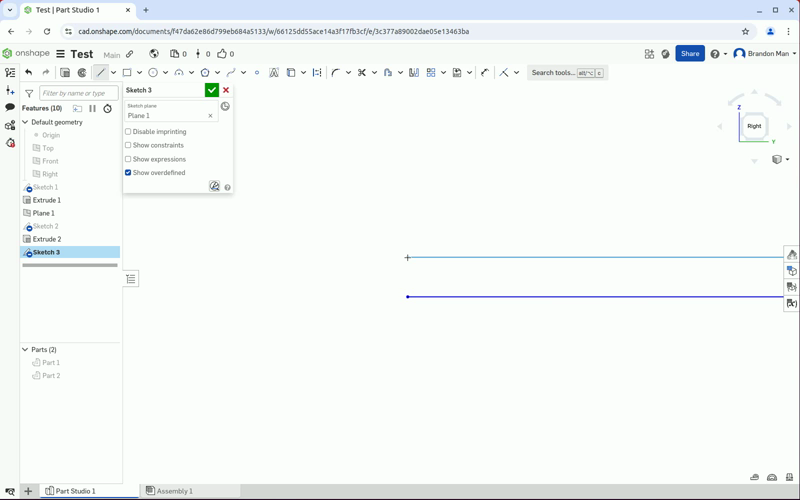
scroll(-6)
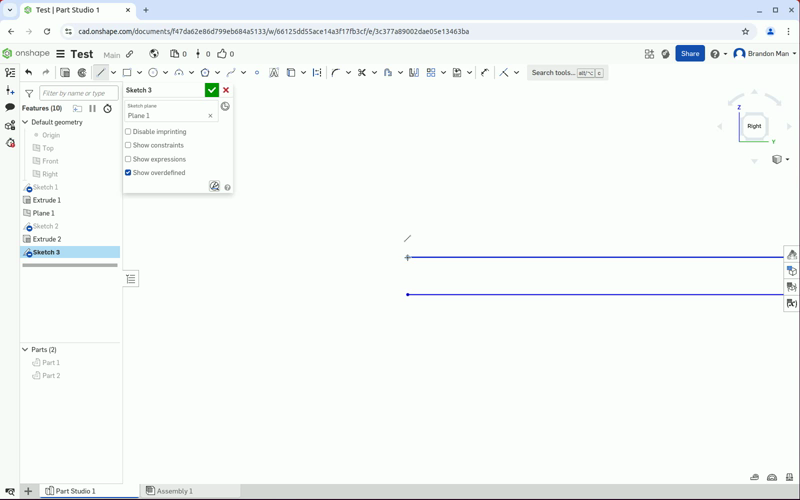
scroll(-6)
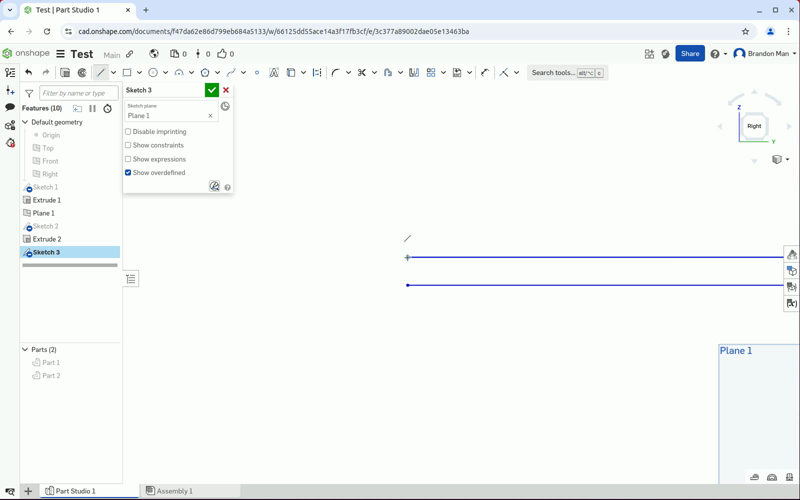
scroll(-6)
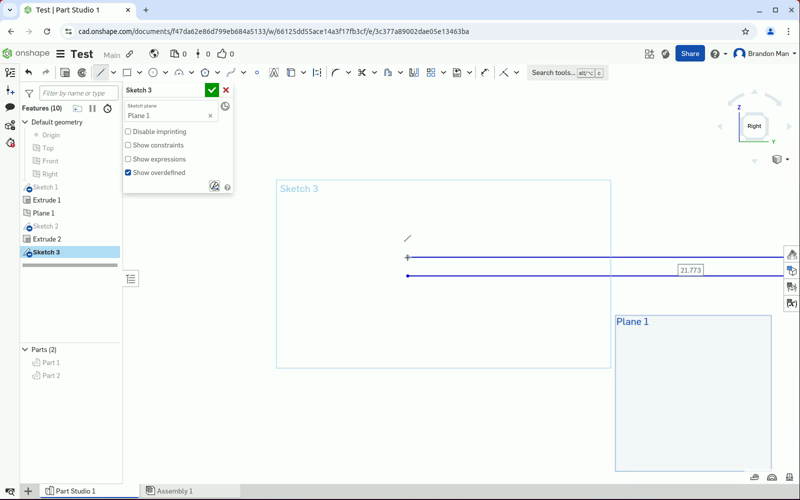
scroll(-6)
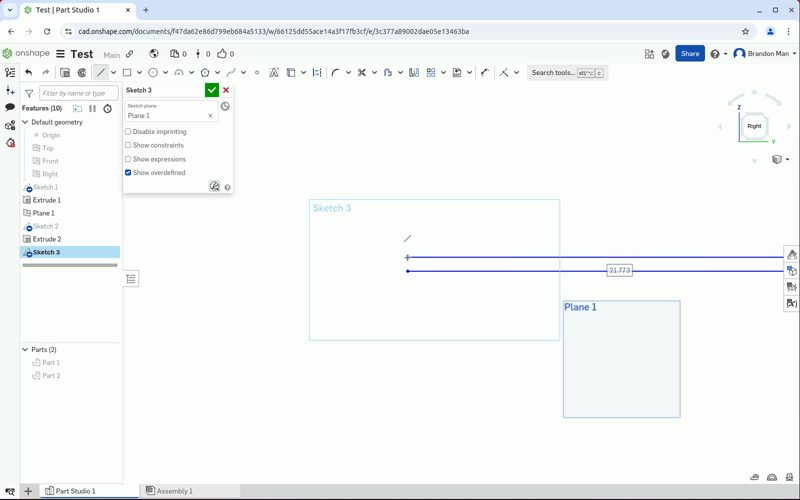
scroll(-6)
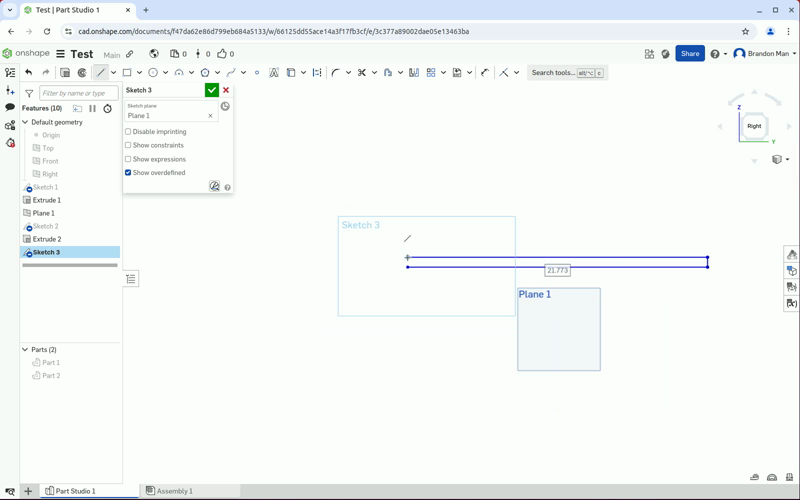
scroll(-6)
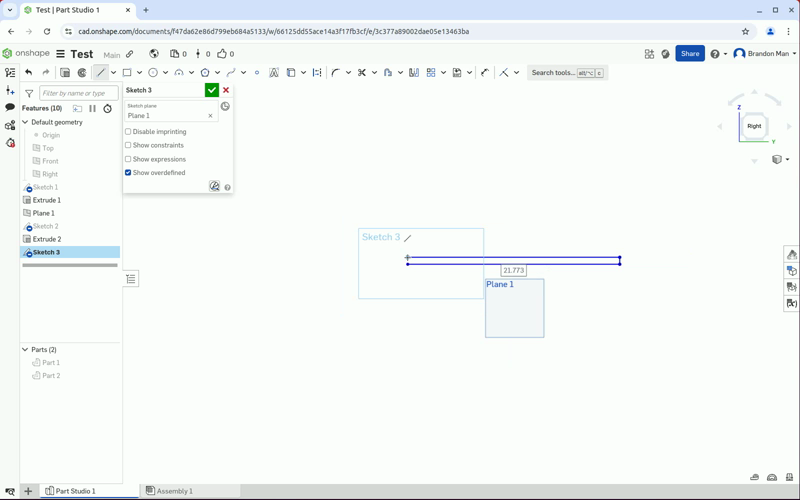
scroll(-6)
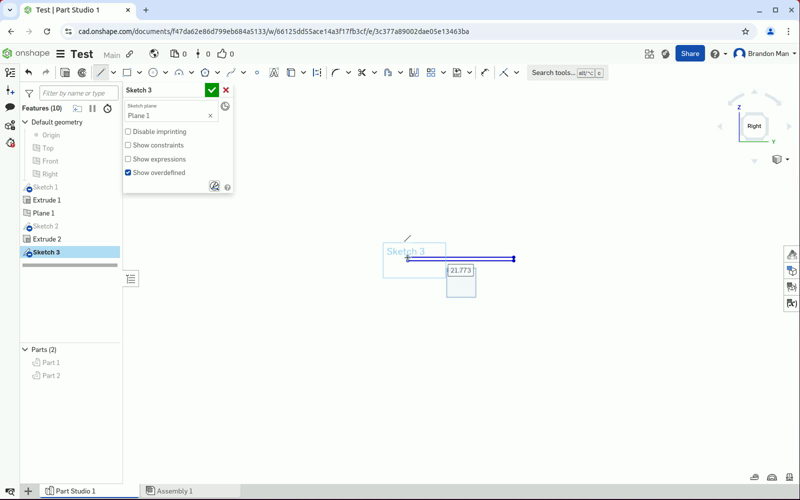
key_up(shift)
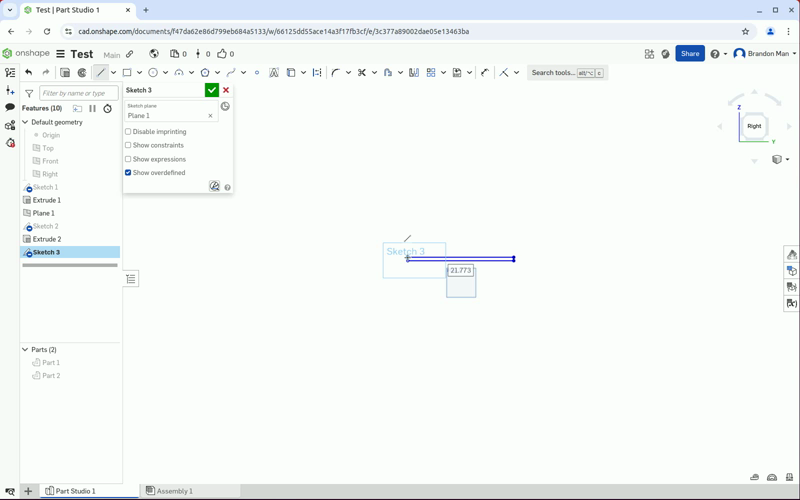
mouse_move(437, 257)
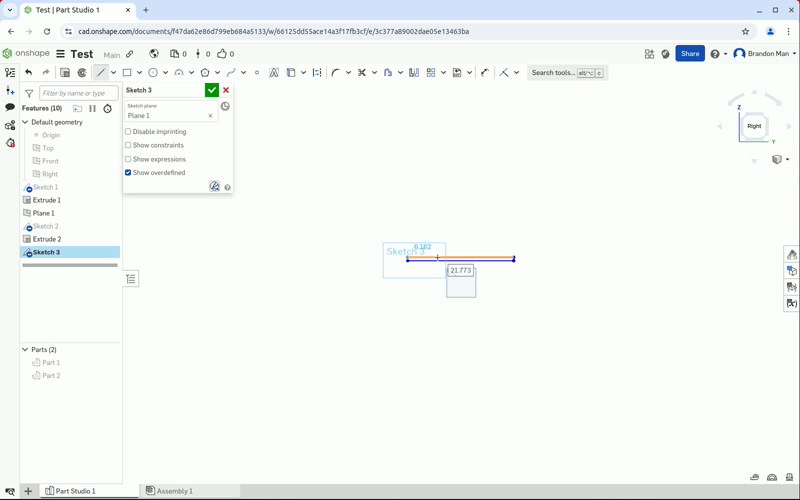
key_down(shift)
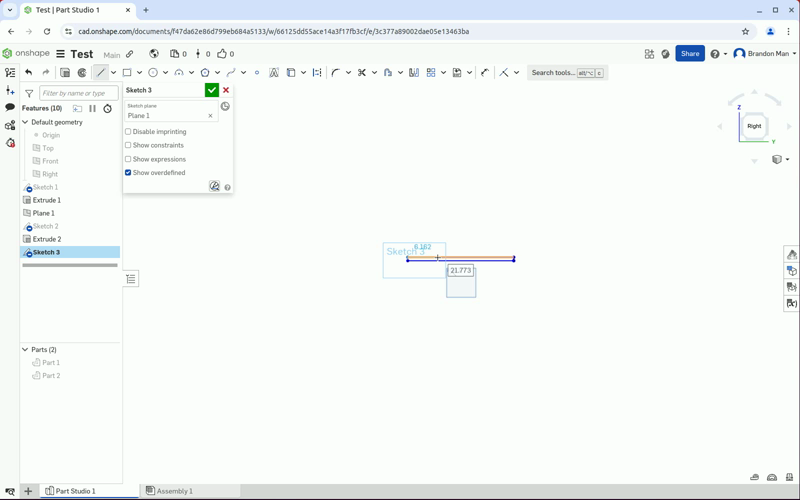
mouse_move(407, 260)
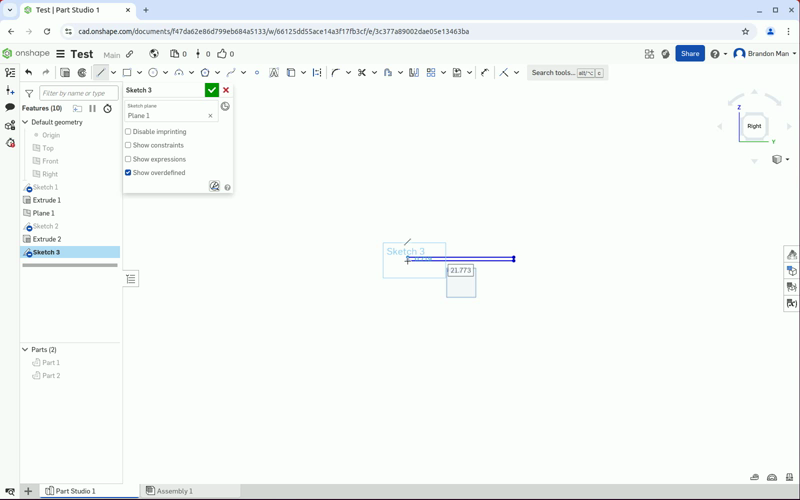
scroll(6)
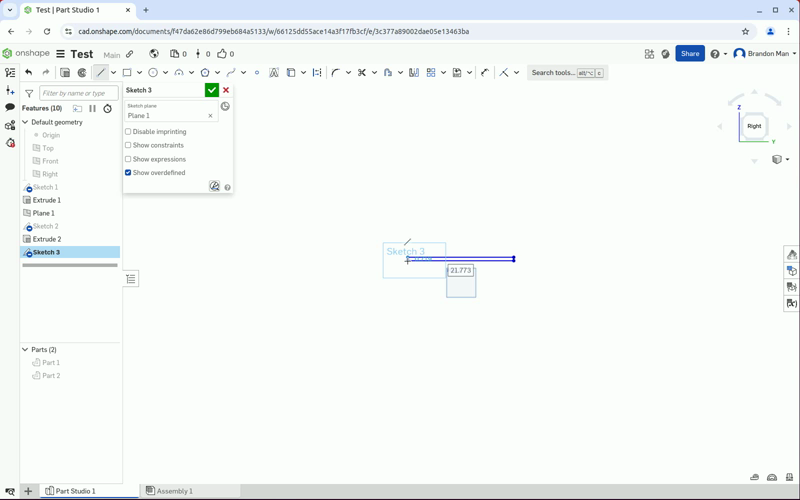
scroll(6)
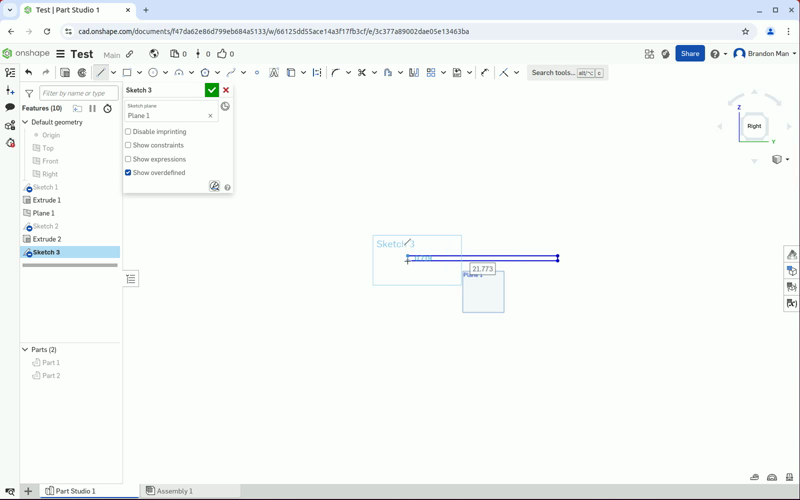
scroll(6)
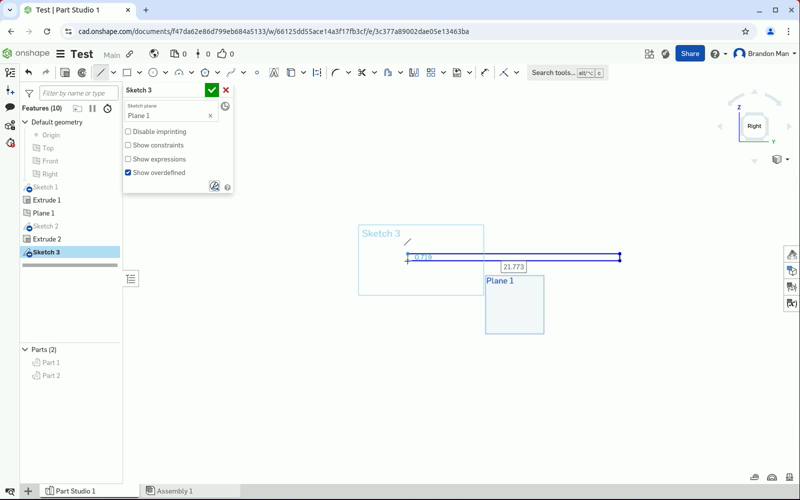
scroll(6)
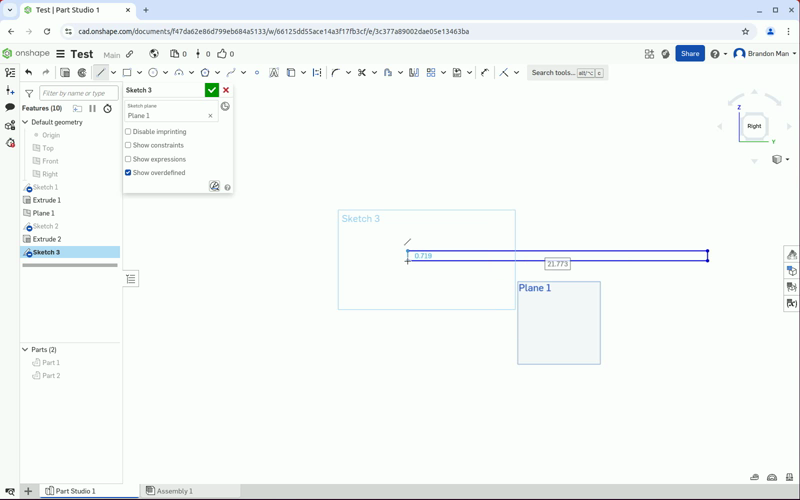
scroll(6)
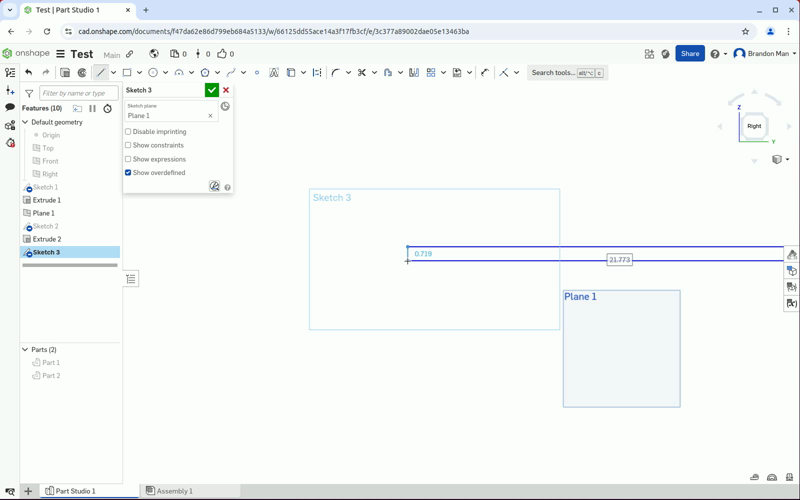
scroll(6)
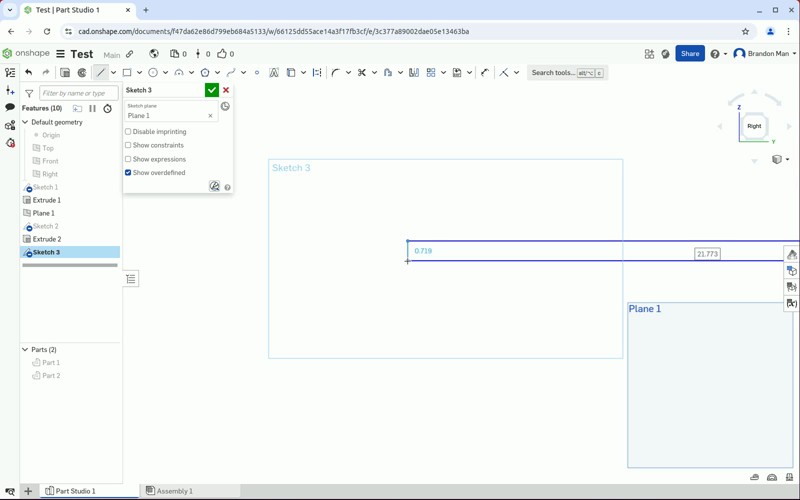
scroll(6)
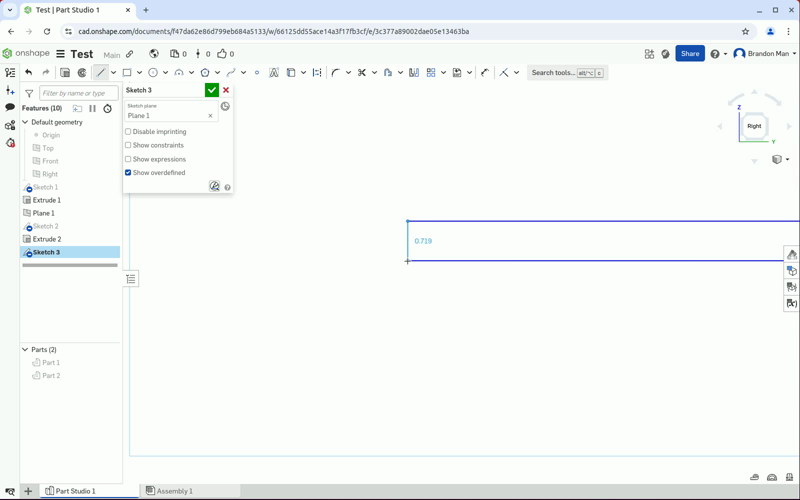
key_up(shift)
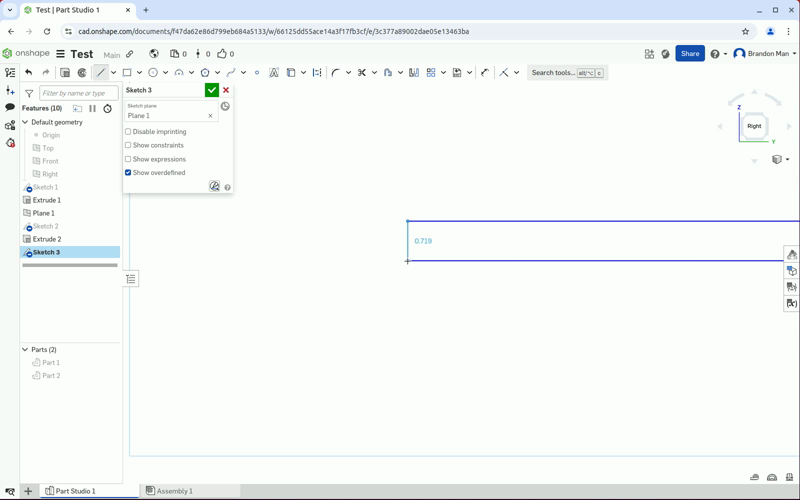
click(407, 260)
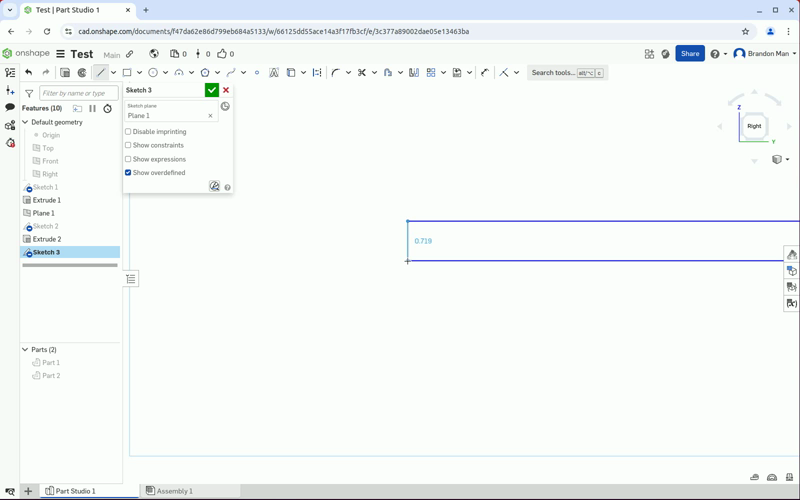
scroll(-6)
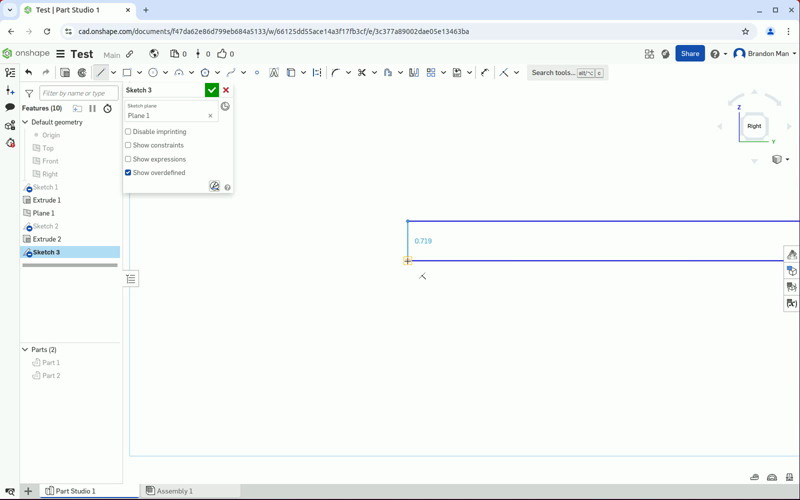
scroll(-6)
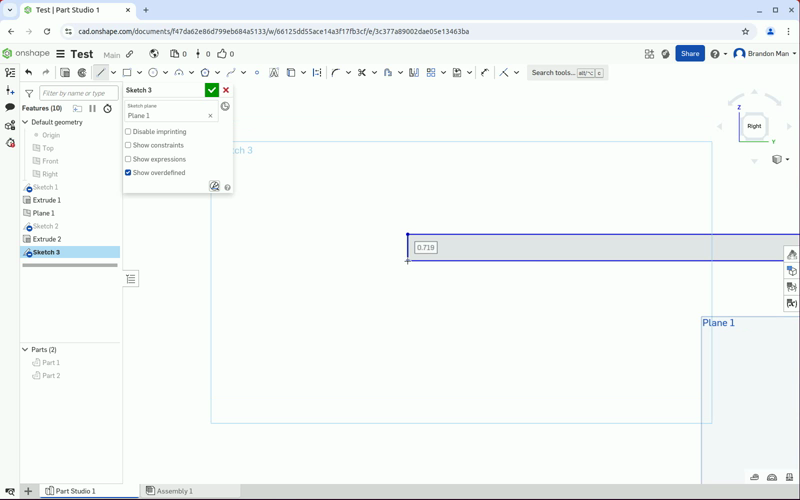
scroll(-6)
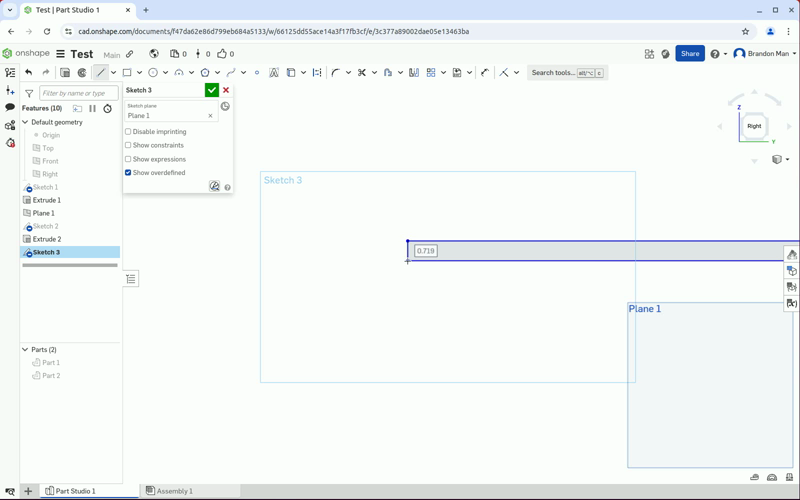
scroll(-6)
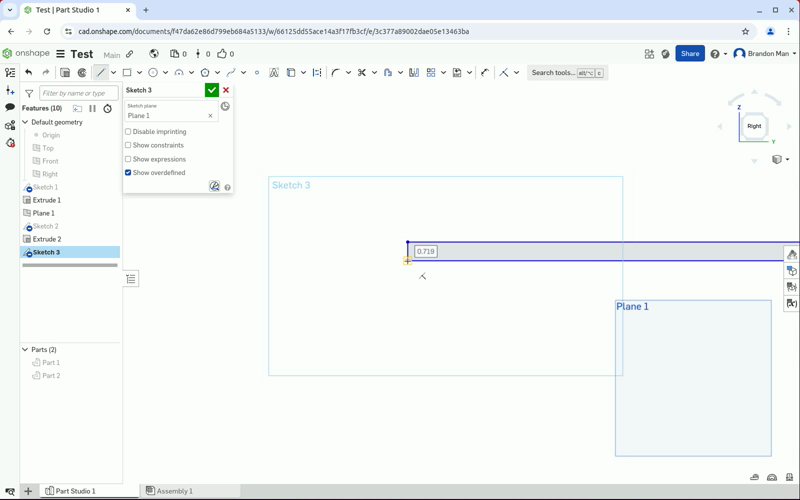
scroll(-6)
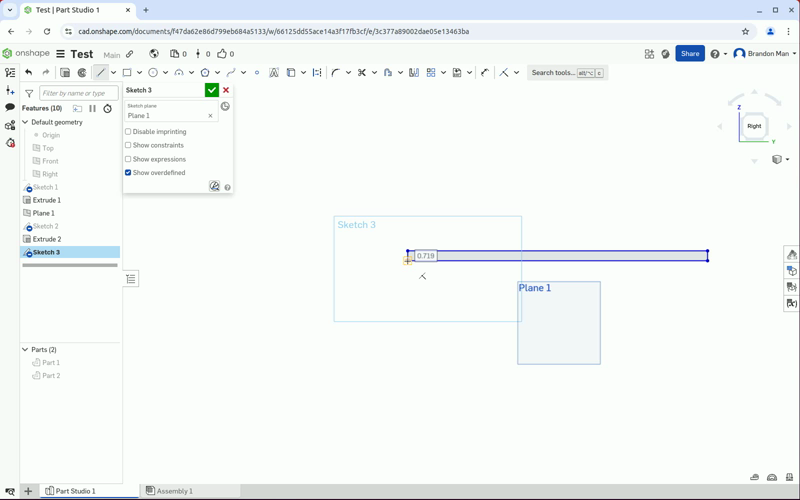
scroll(-6)
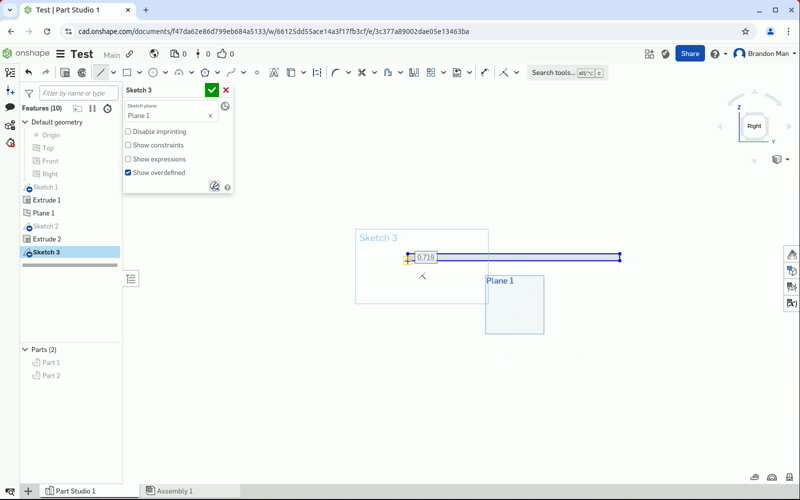
scroll(-6)
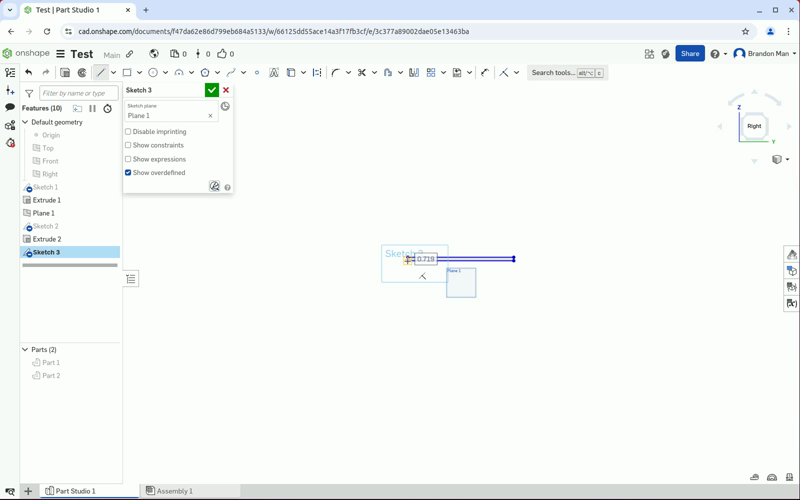
key(esc)
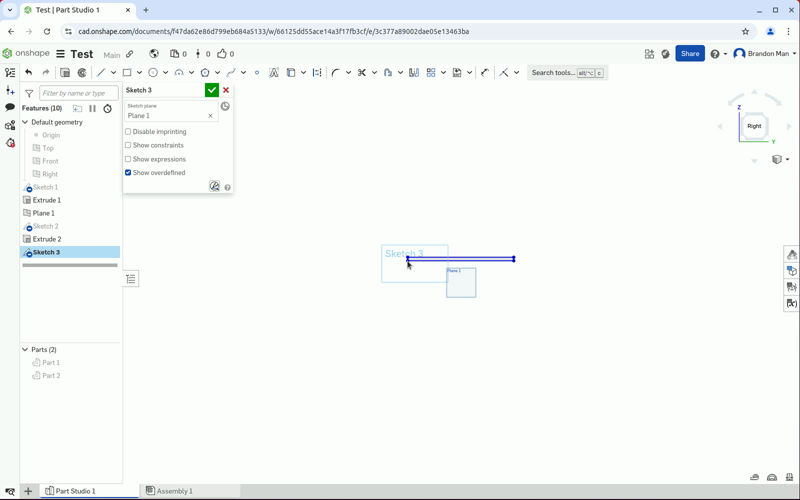
mouse_move(424, 258)
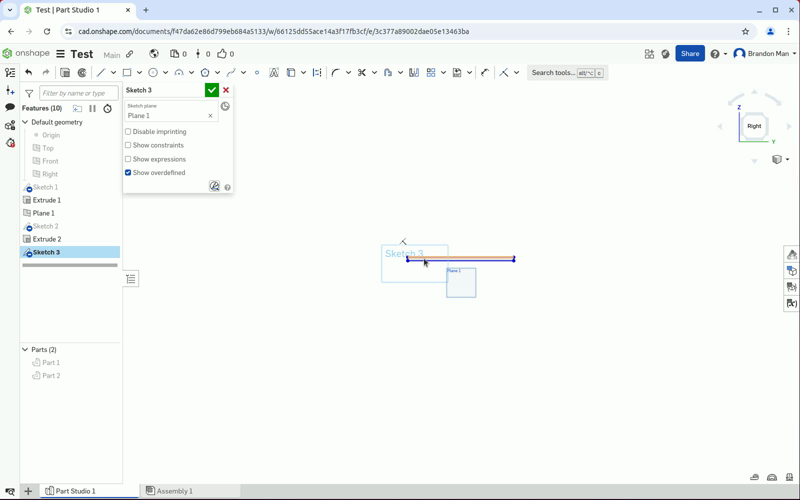
scroll(6)
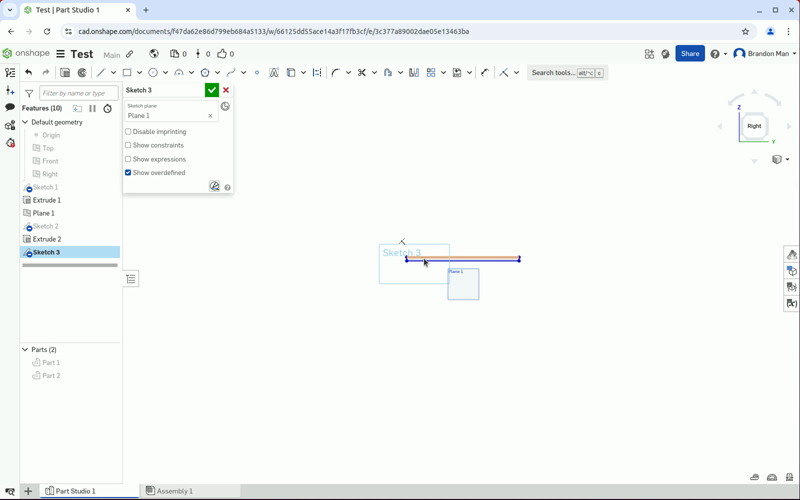
scroll(6)
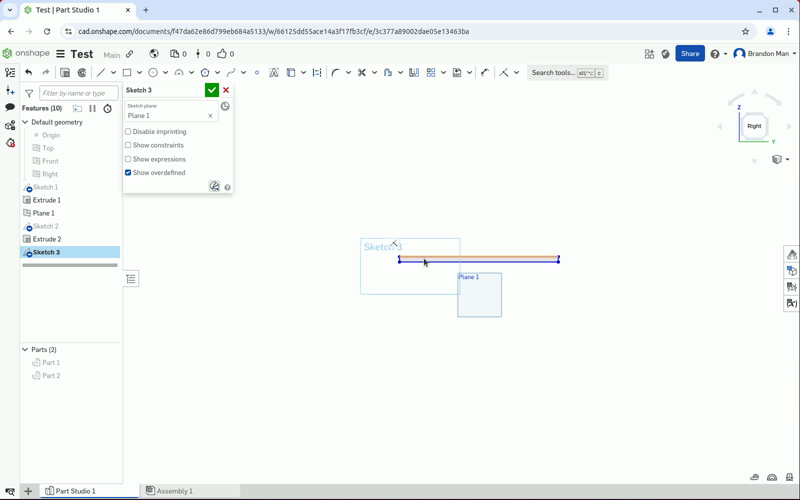
scroll(6)
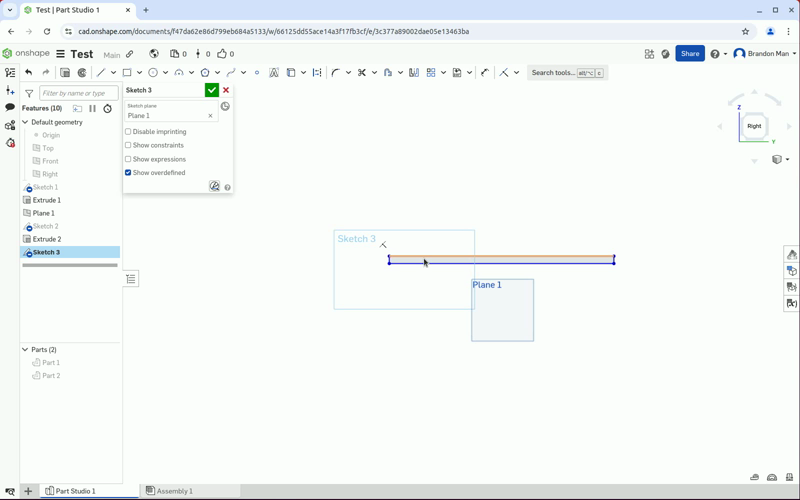
scroll(6)
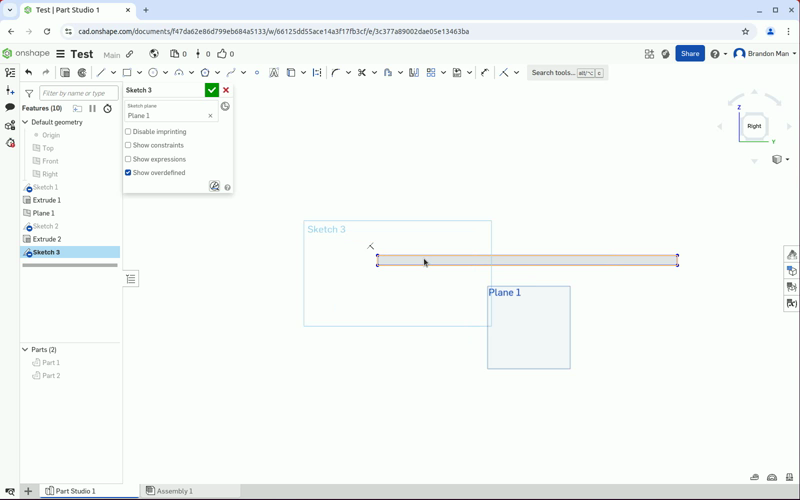
scroll(6)
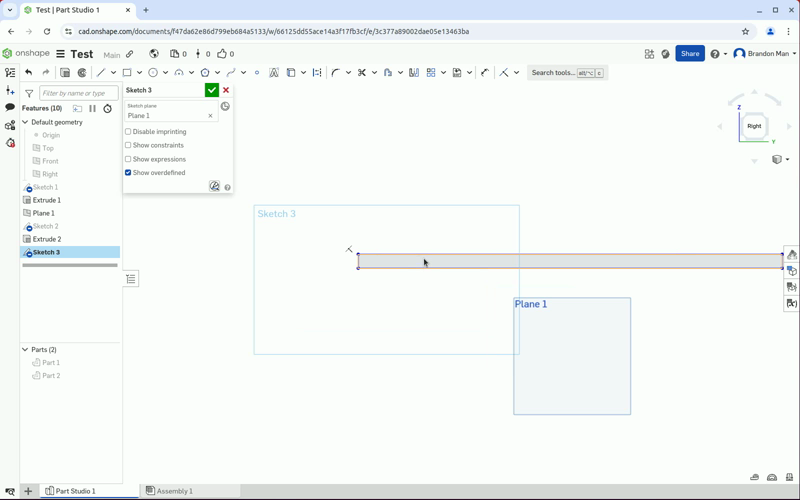
scroll(6)
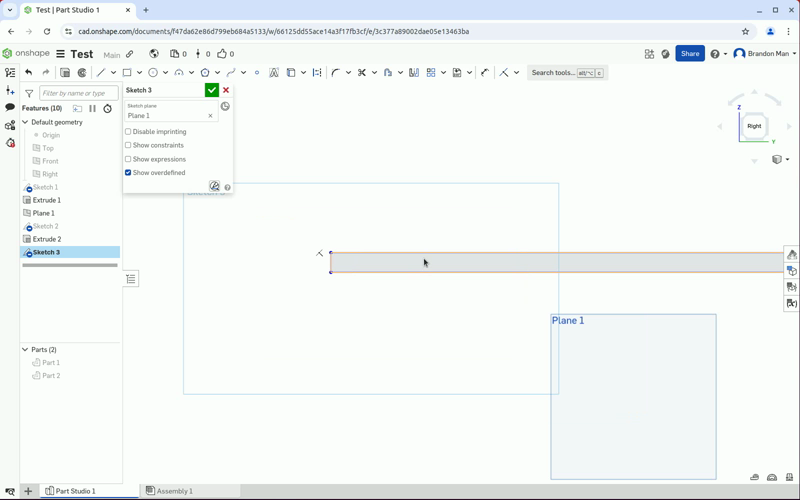
scroll(6)
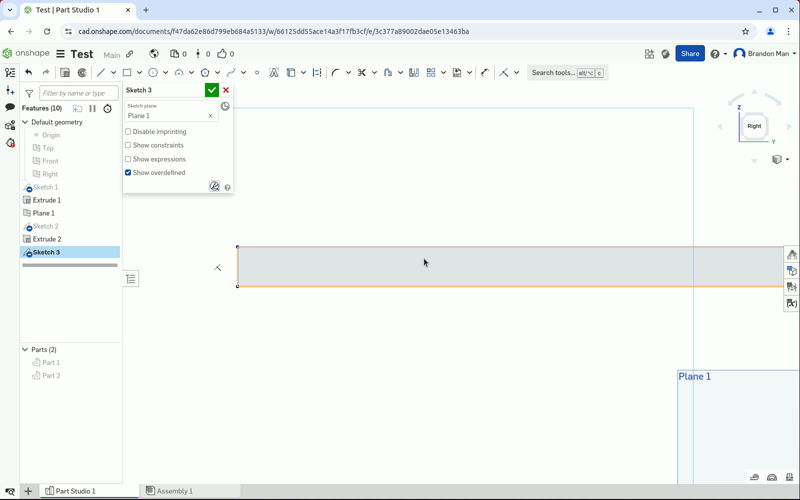
click(424, 258)
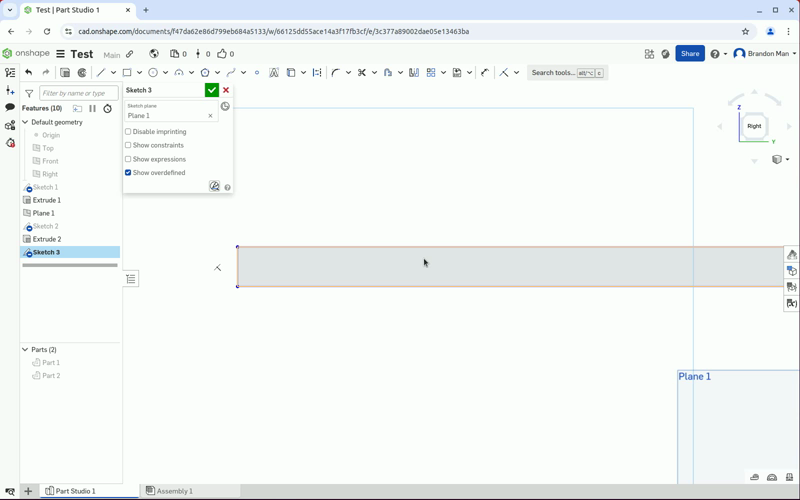
scroll(-6)
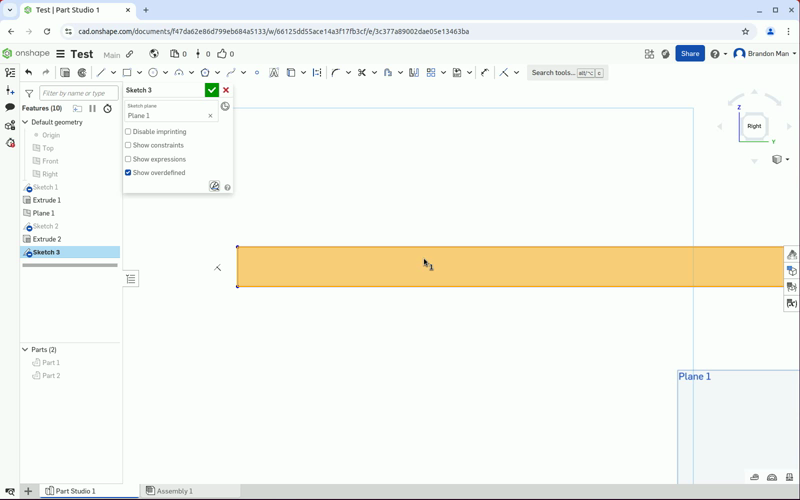
scroll(-6)
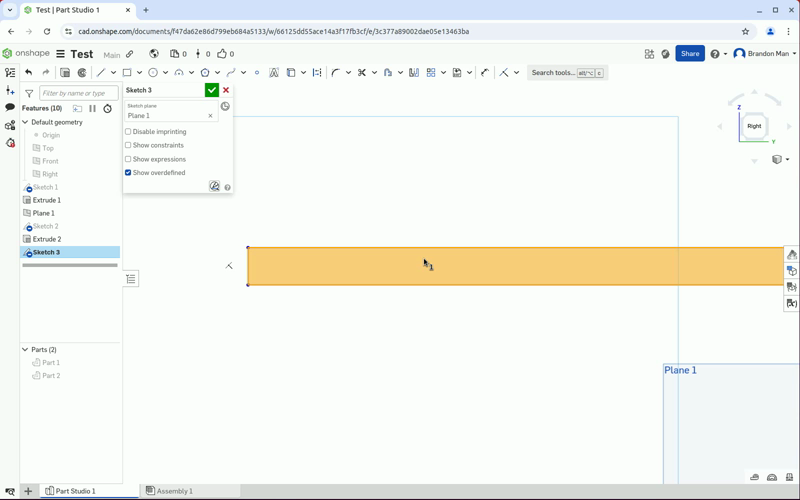
scroll(-6)
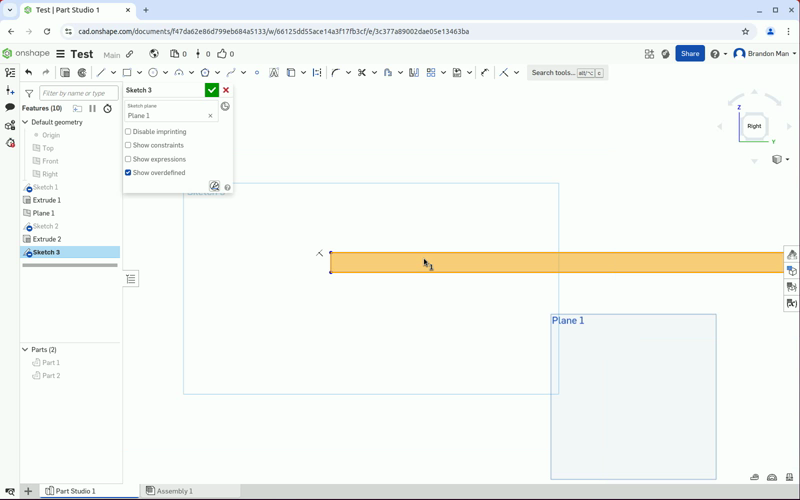
scroll(-6)
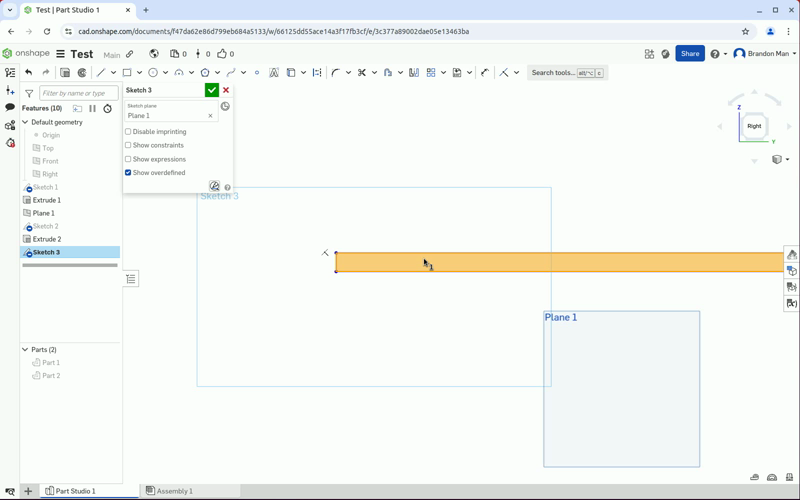
scroll(-6)
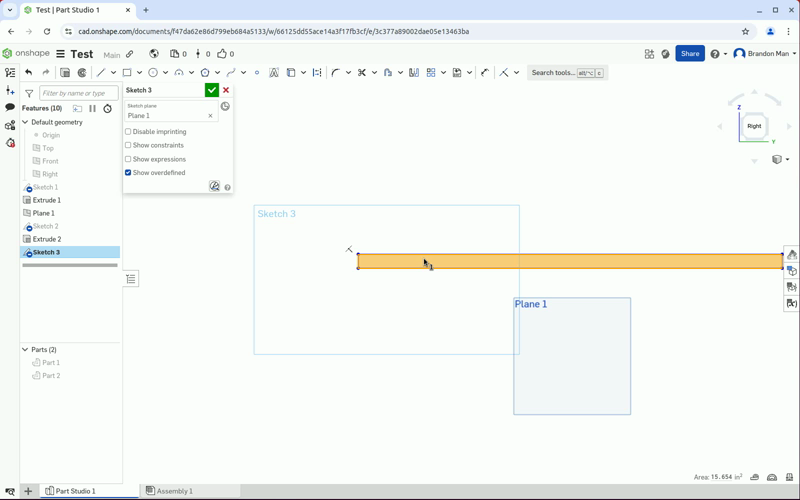
scroll(-6)
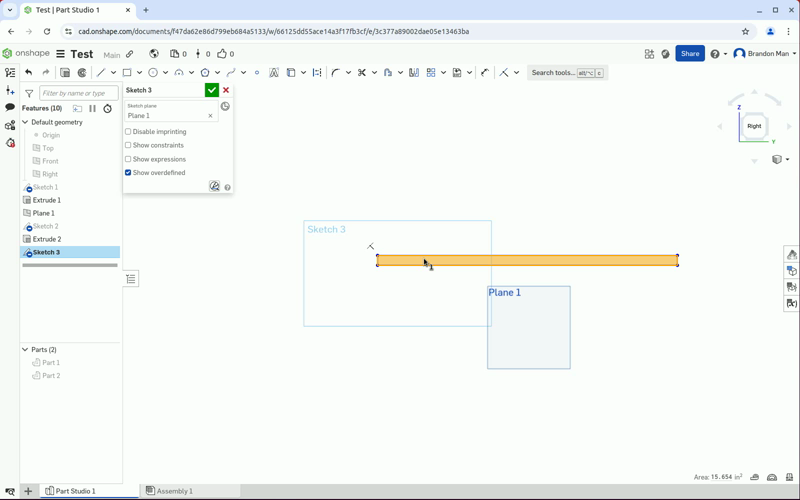
scroll(-6)
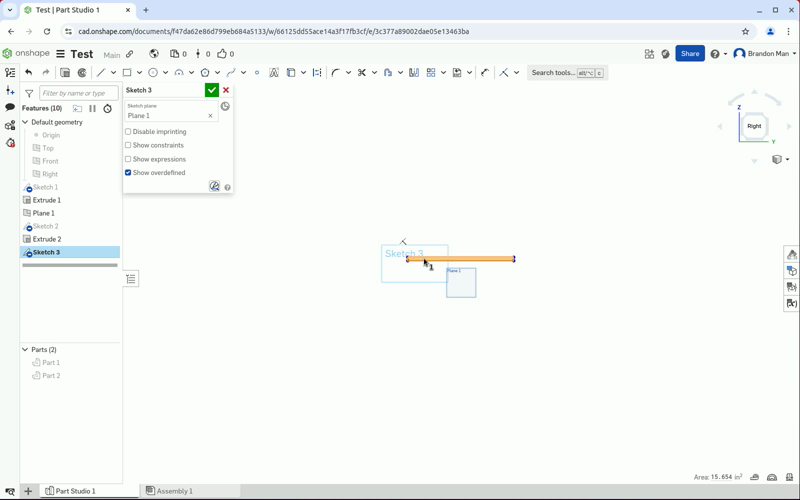
mouse_move(73, 352)
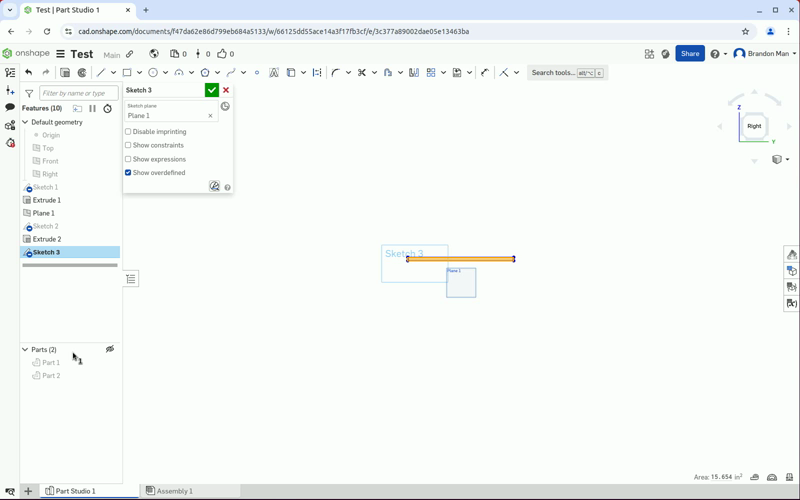
key(shift+y)
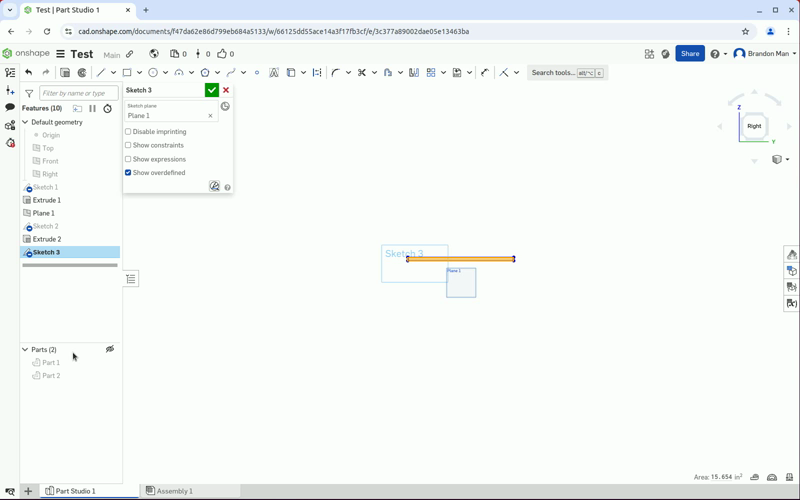
key(shift+e)
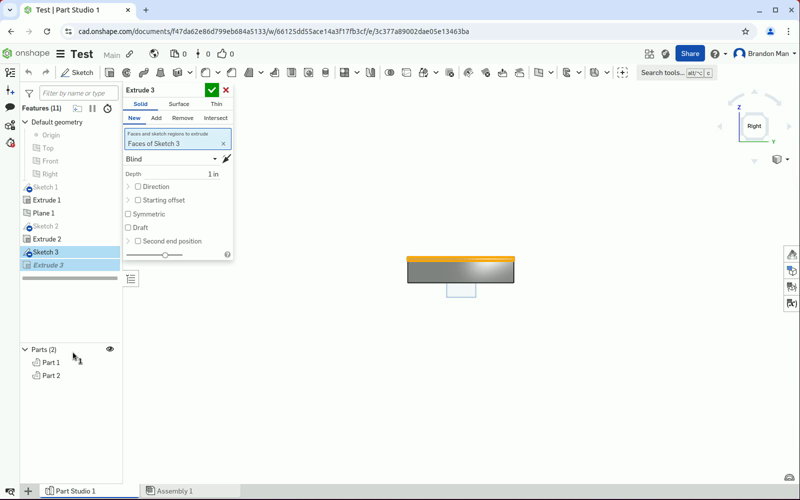
mouse_move(143, 106)
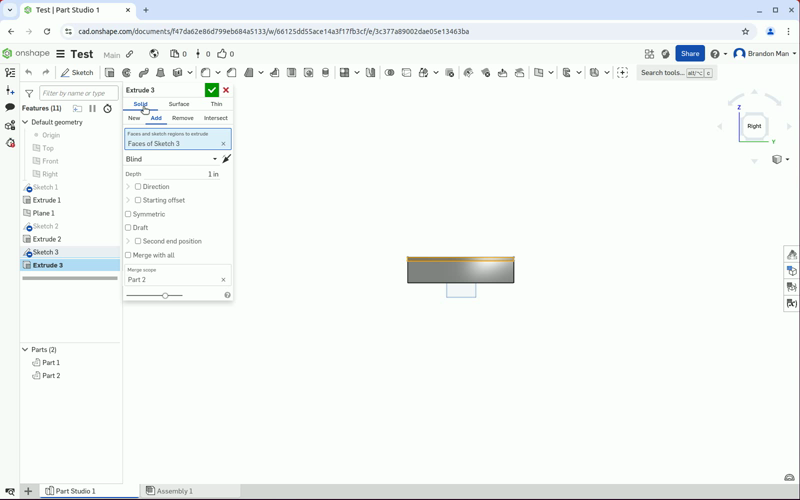
click(143, 106)
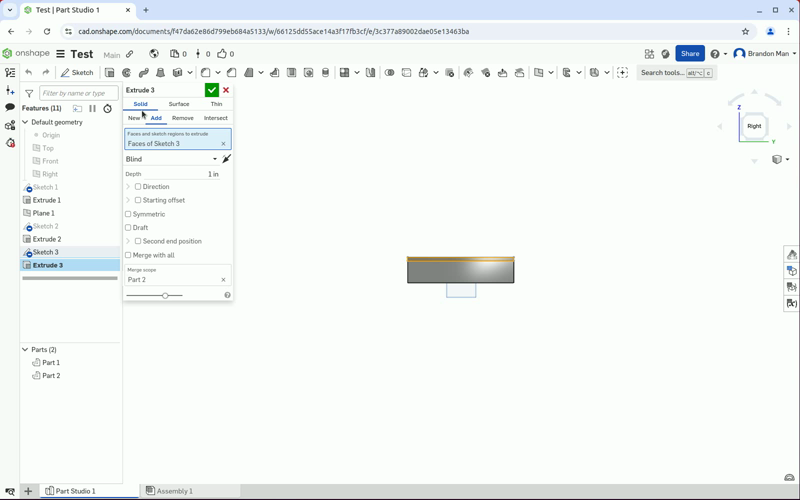
mouse_move(137, 120)
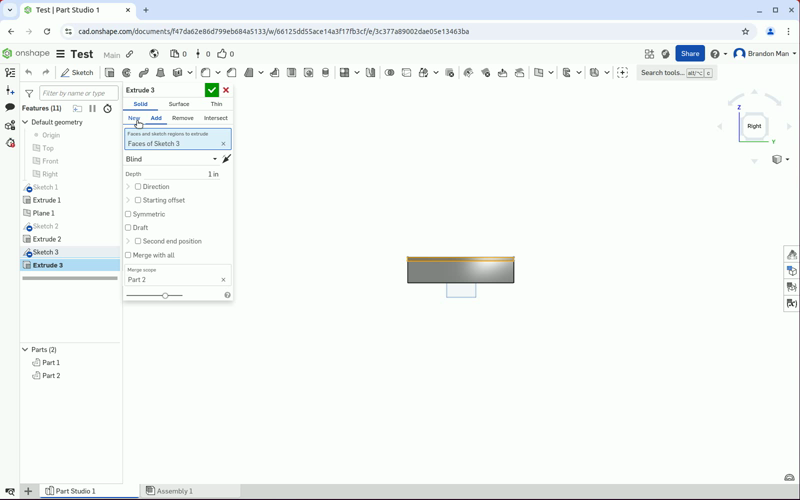
click(137, 120)
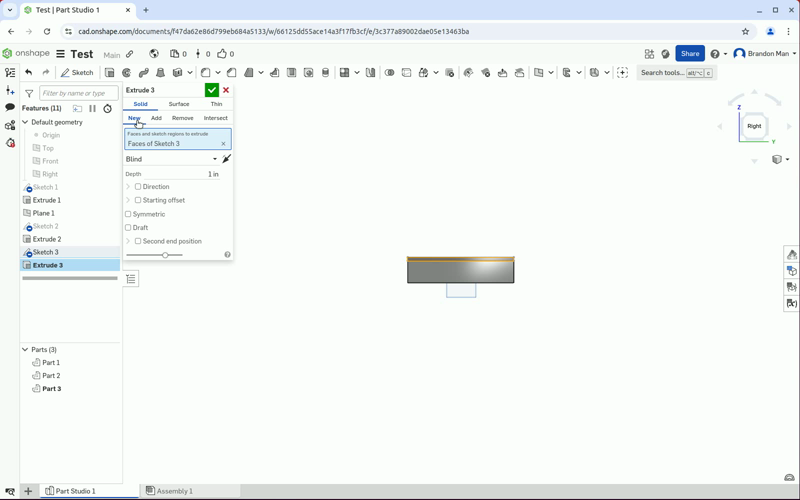
key(tab, 4)
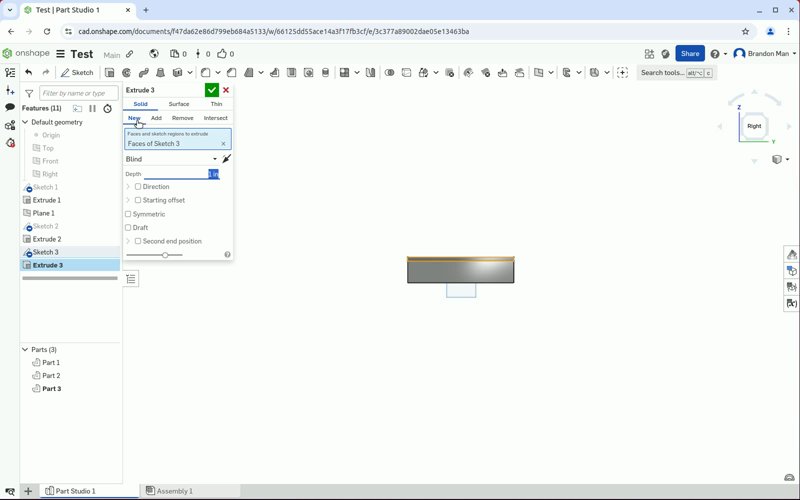
text(0.722)
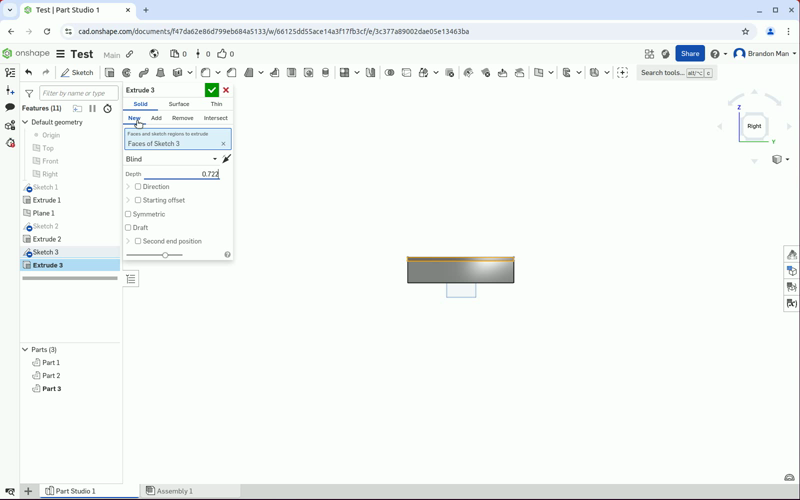
key(enter)
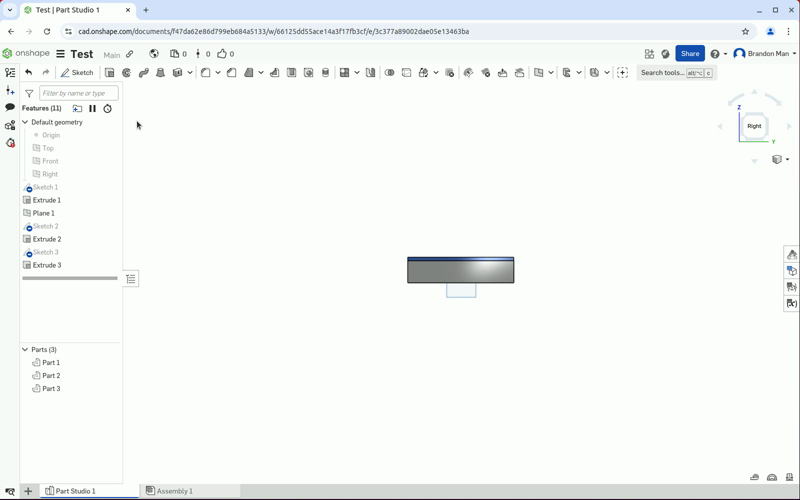
key(shift+h)
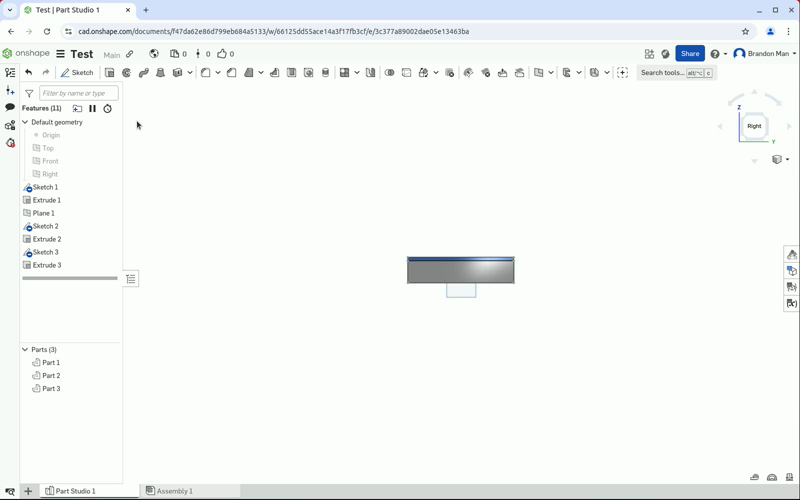
key(shift+h)
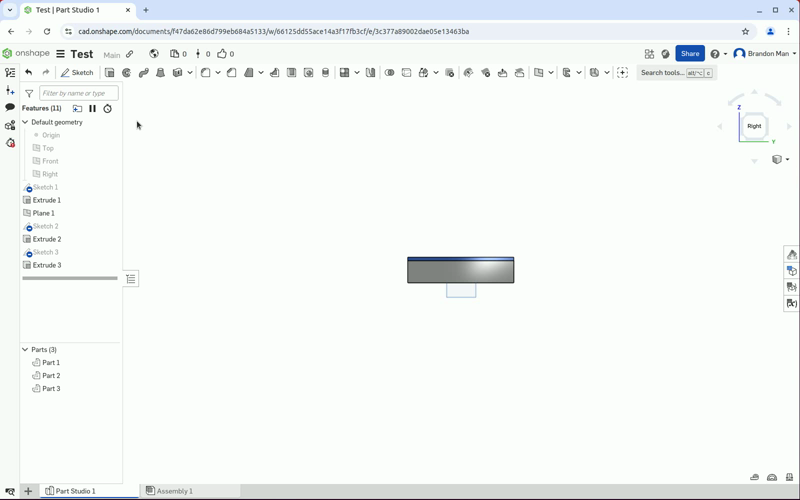
mouse_move(73, 189)
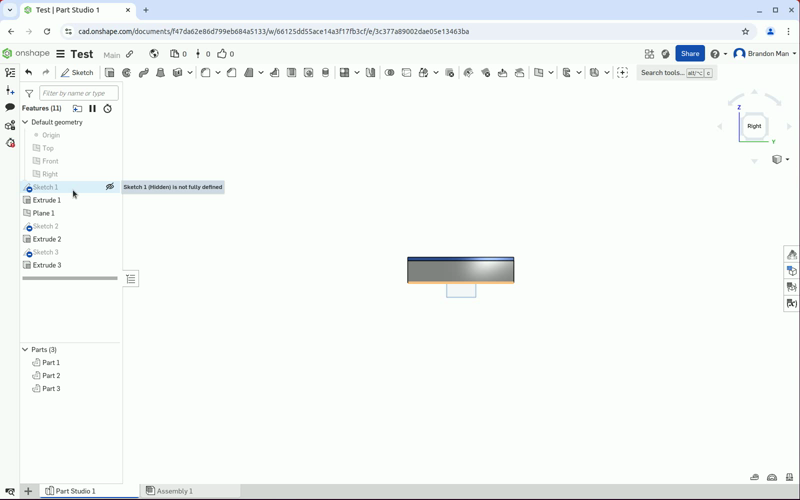
click(73, 189)
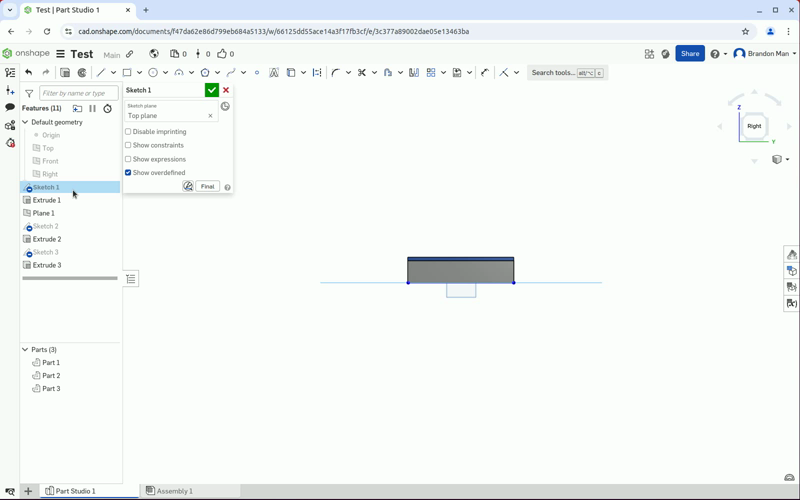
mouse_move(229, 92)
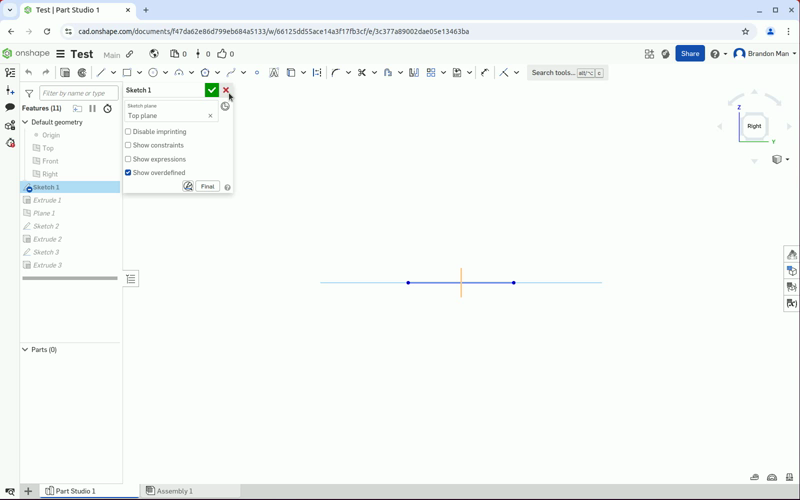
click(229, 92)
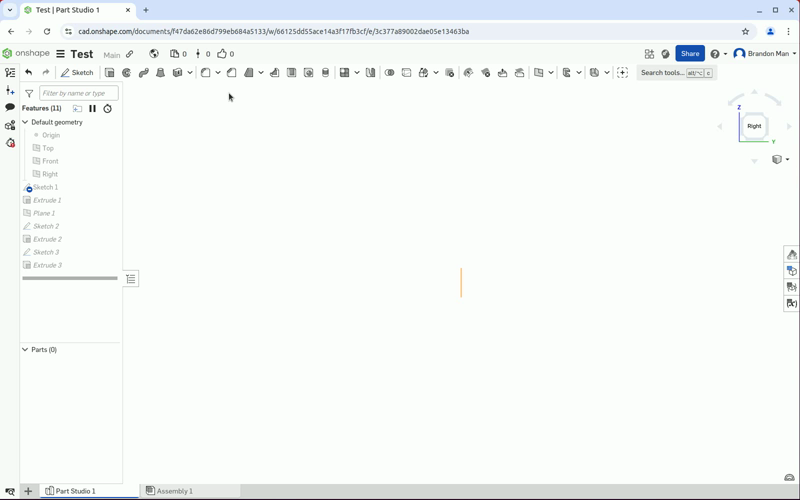
mouse_move(73, 352)
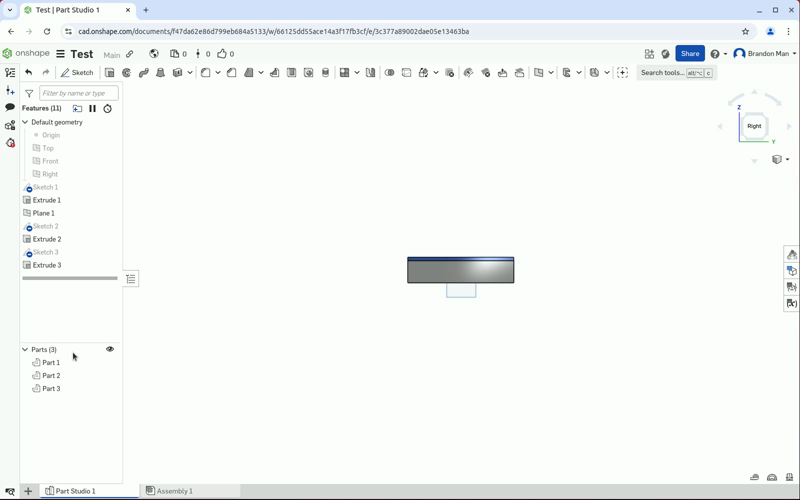
key(y)
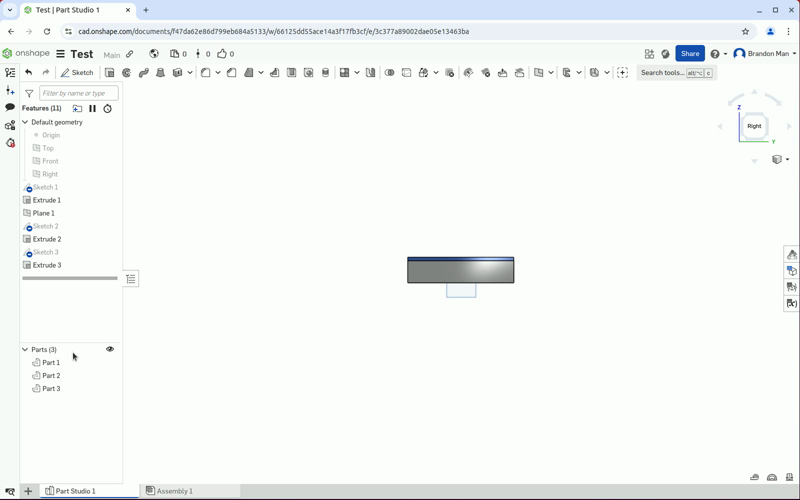
key(shift+p)
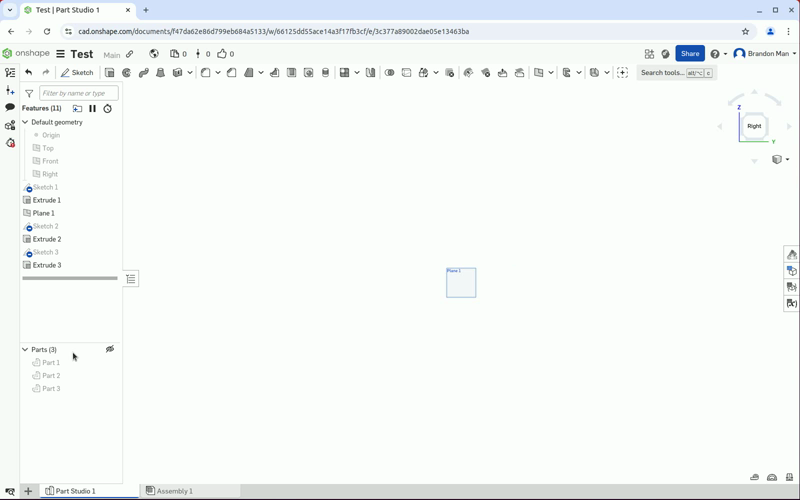
key(space)
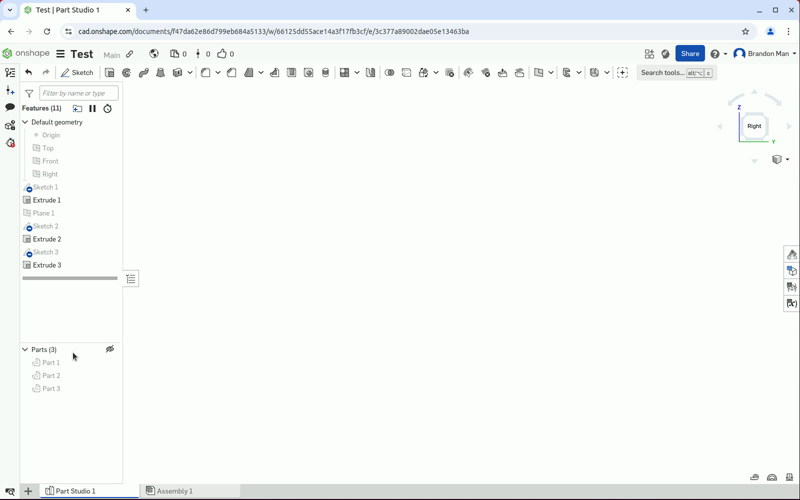
key_down(shift)
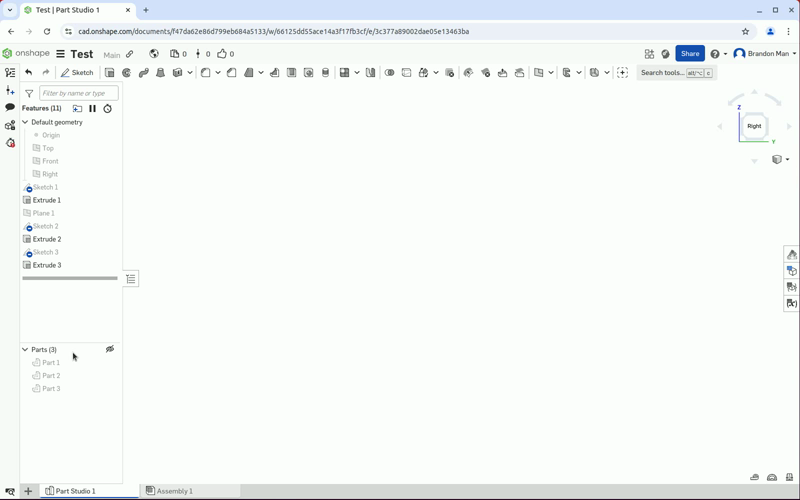
key(right)
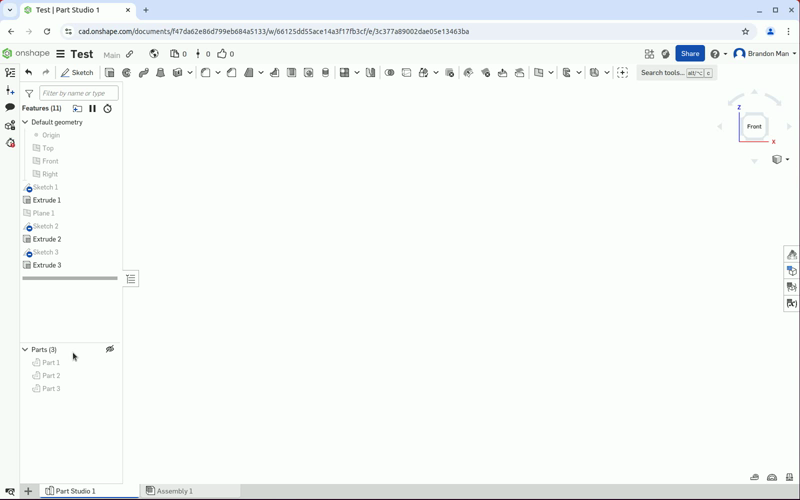
key_up(shift)
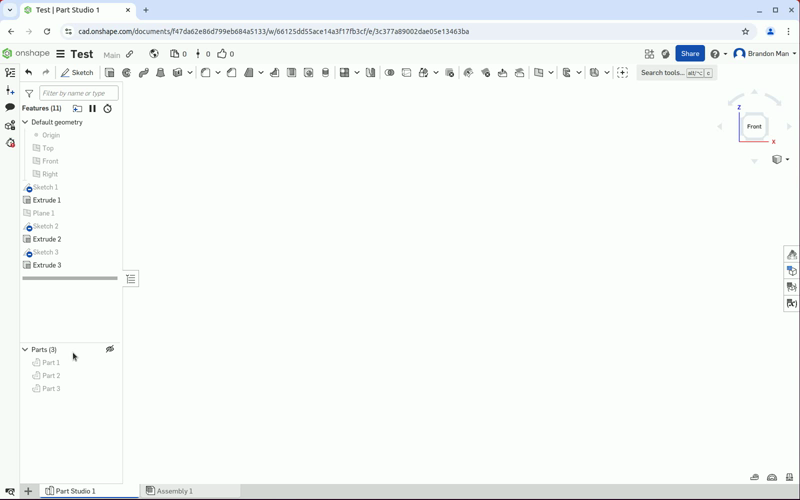
mouse_move(73, 352)
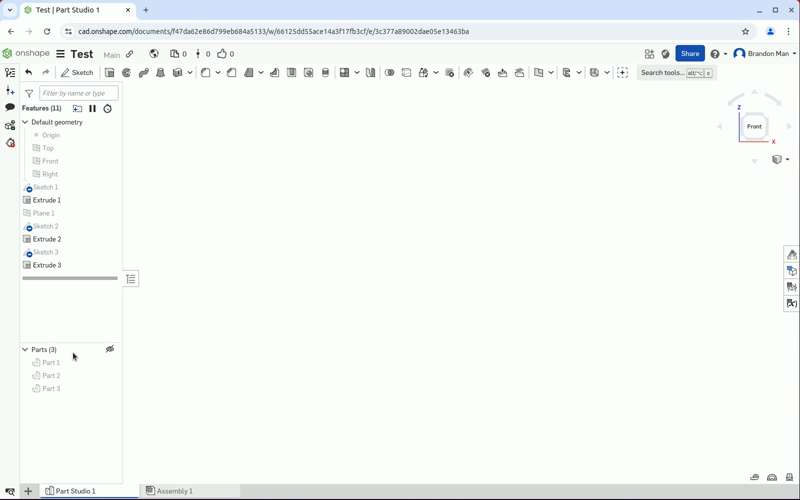
key(shift+y)
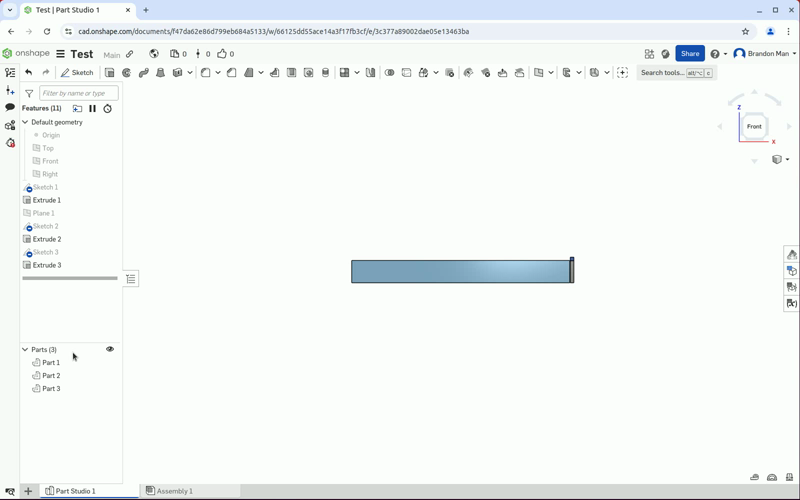
mouse_move(541, 75)
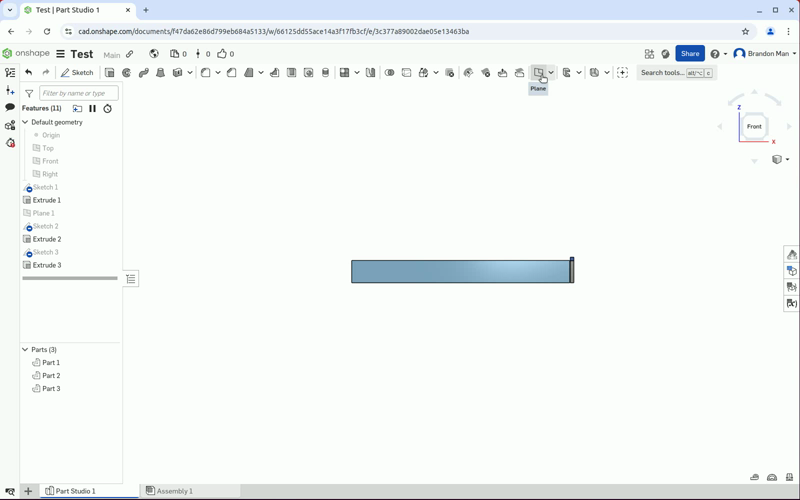
click(541, 75)
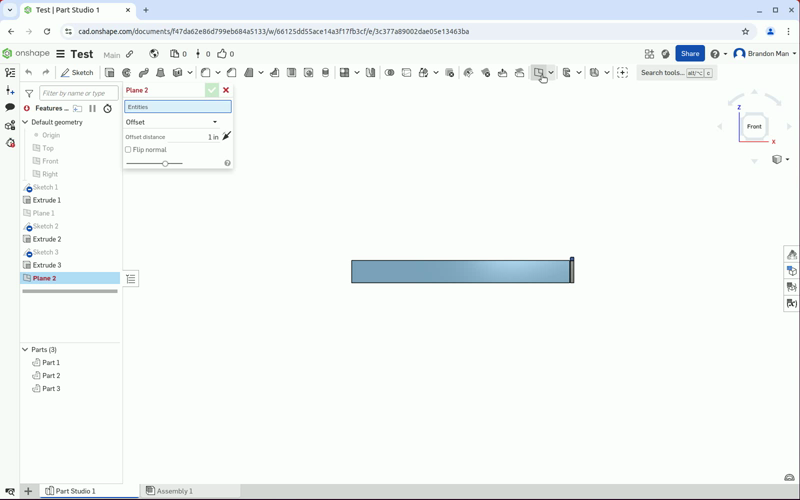
mouse_move(73, 163)
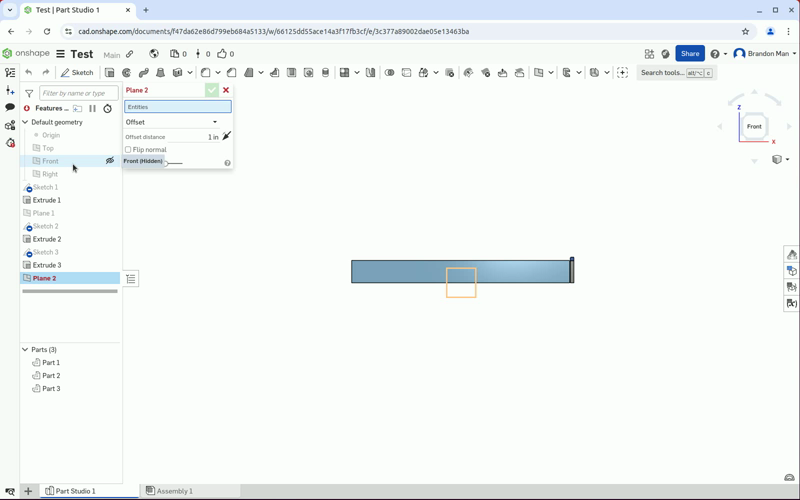
click(73, 163)
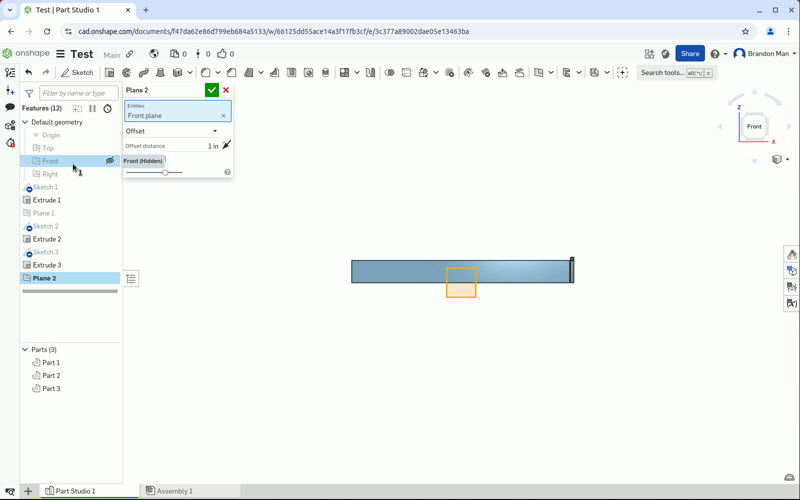
key(tab, 2)
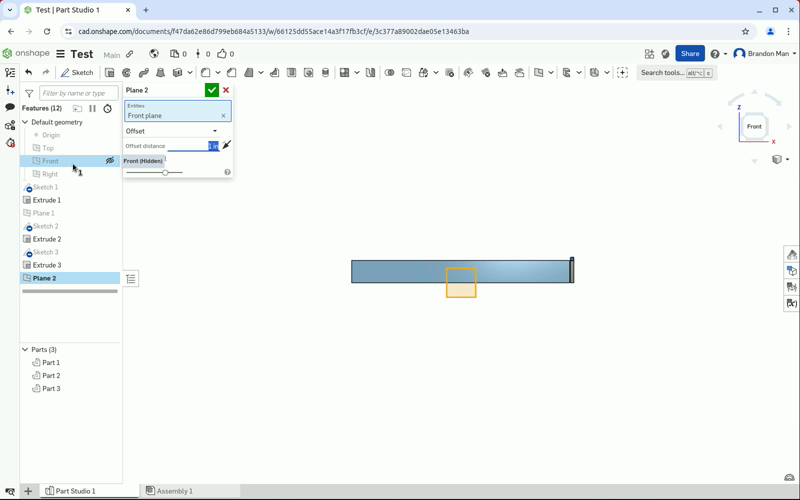
text(10.845)
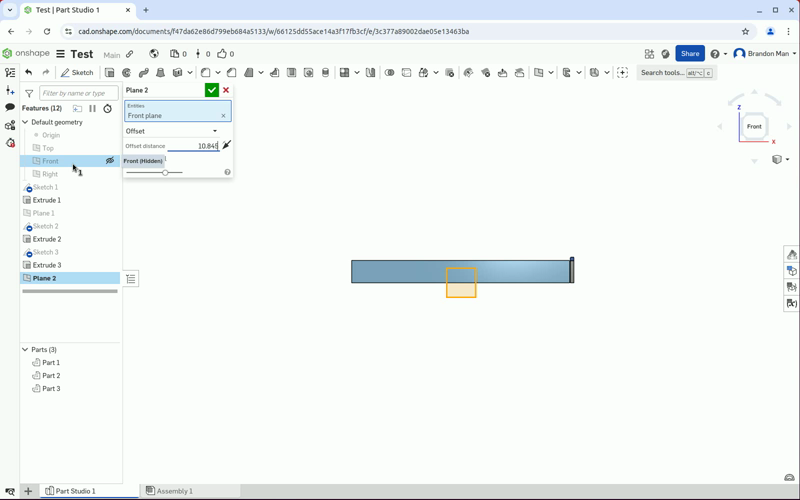
key(enter, 2)
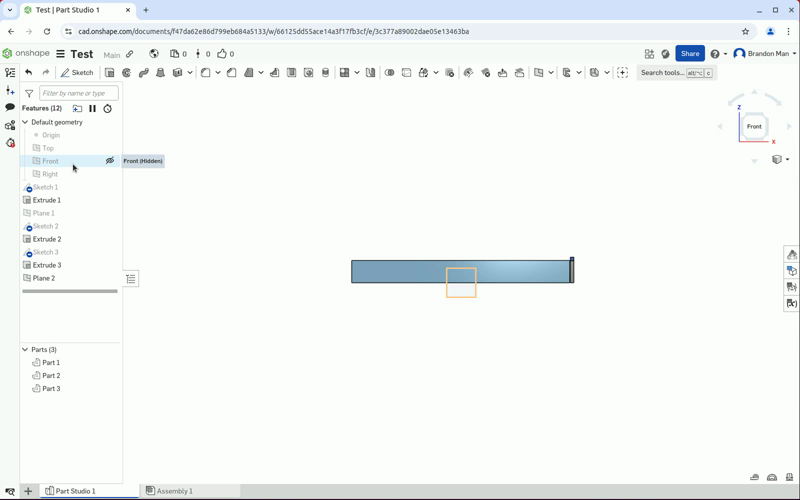
key(shift+s)
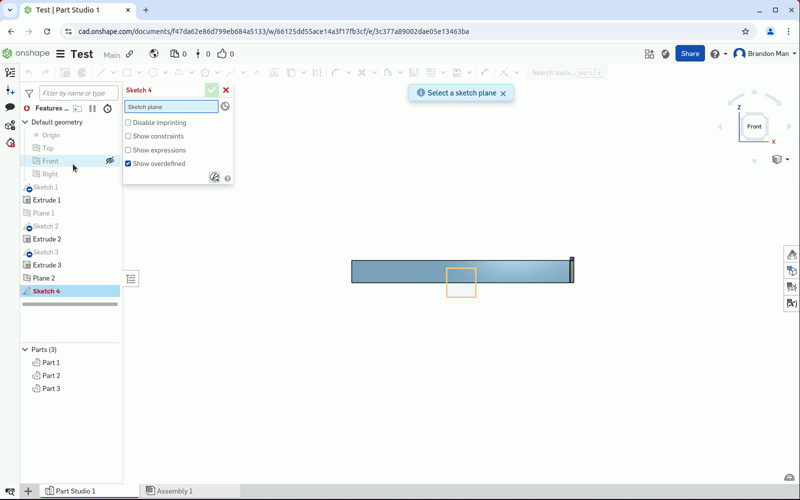
mouse_move(73, 280)
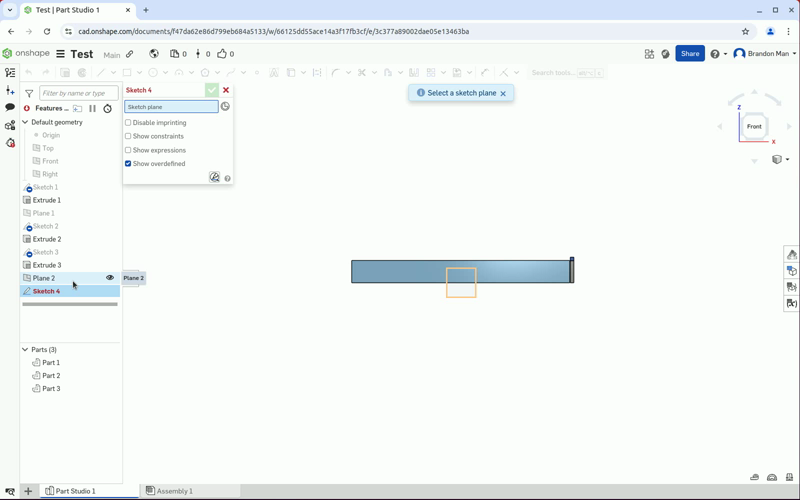
click(73, 280)
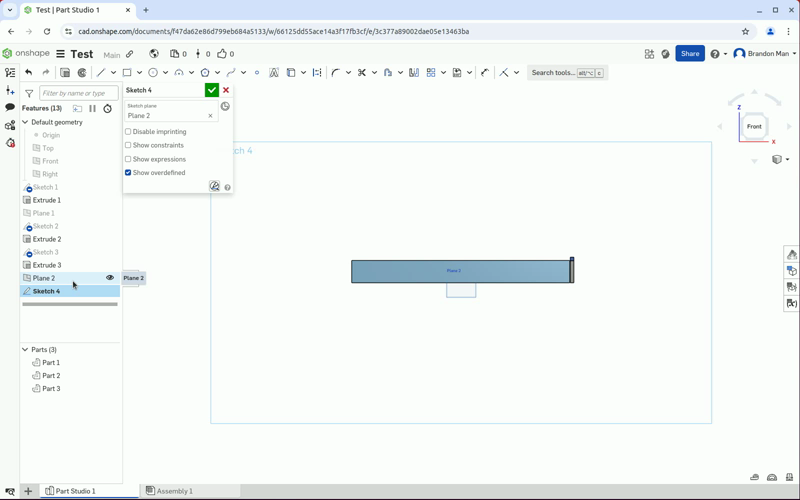
mouse_move(73, 352)
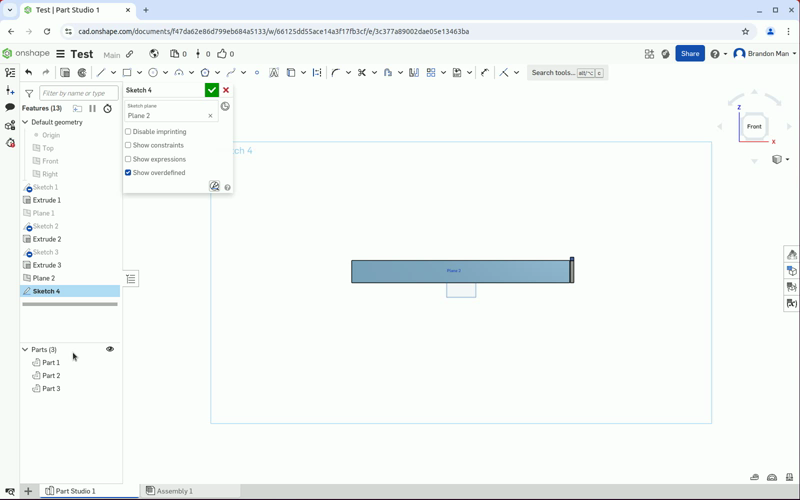
key(y)
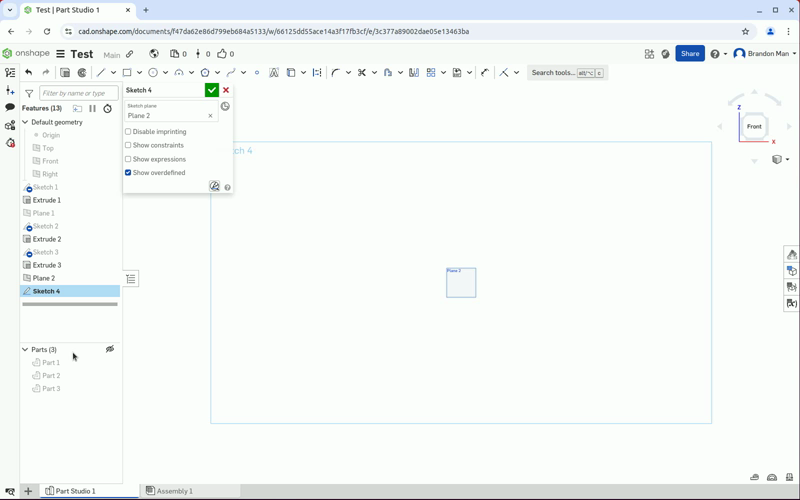
key(l)
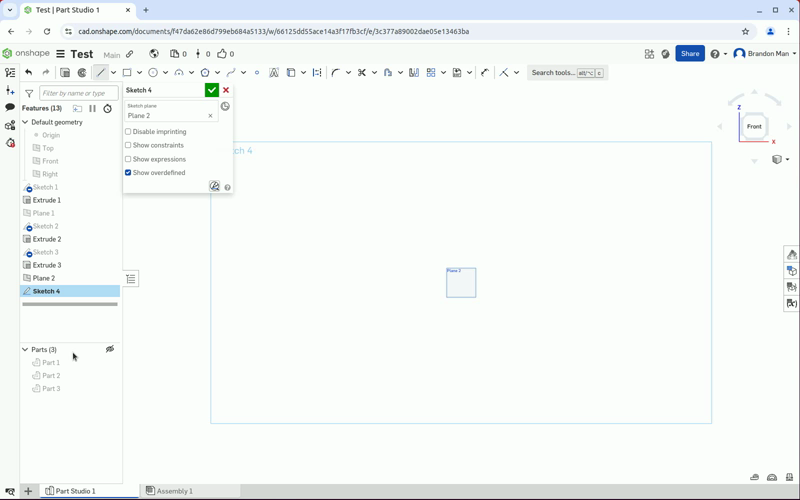
key_down(shift)
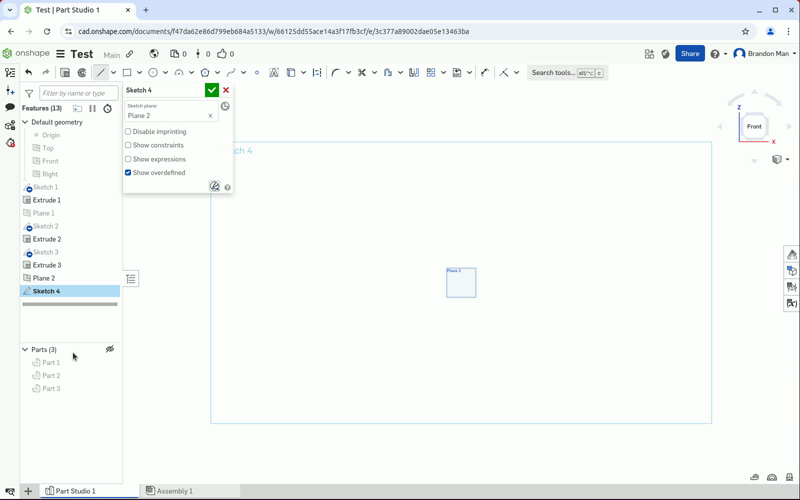
mouse_move(348, 282)
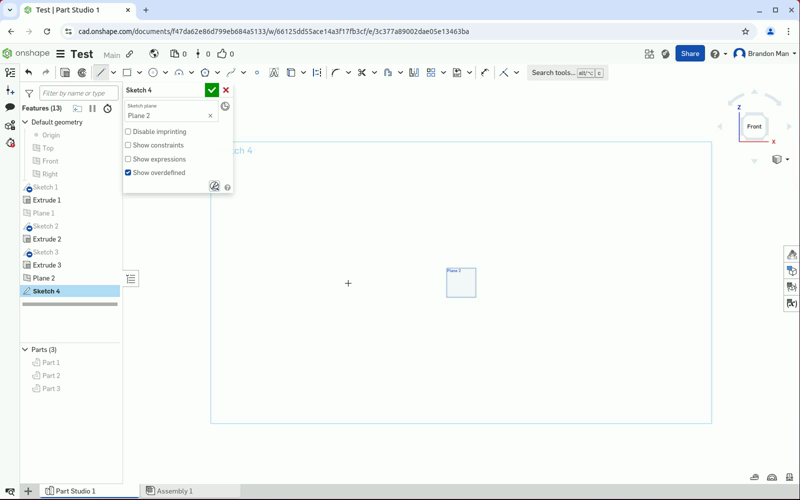
click(348, 282)
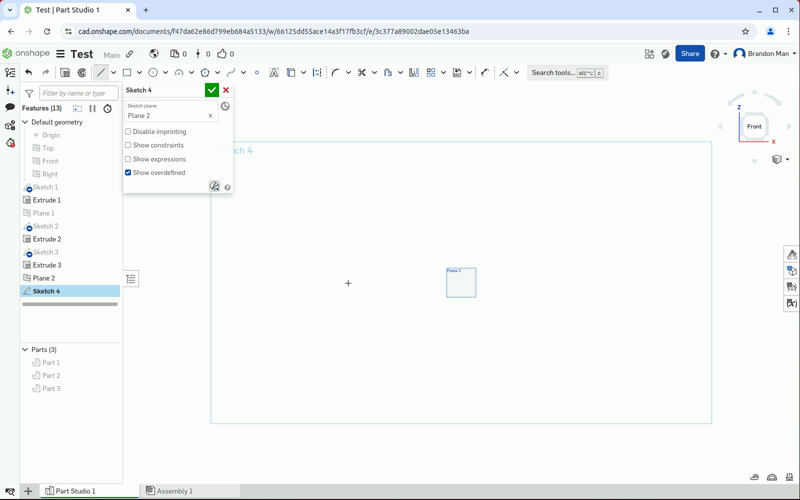
key_up(shift)
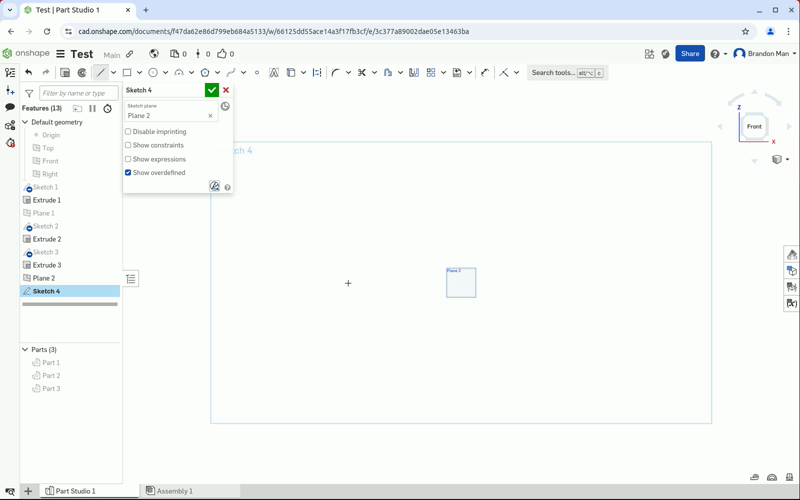
key_down(shift)
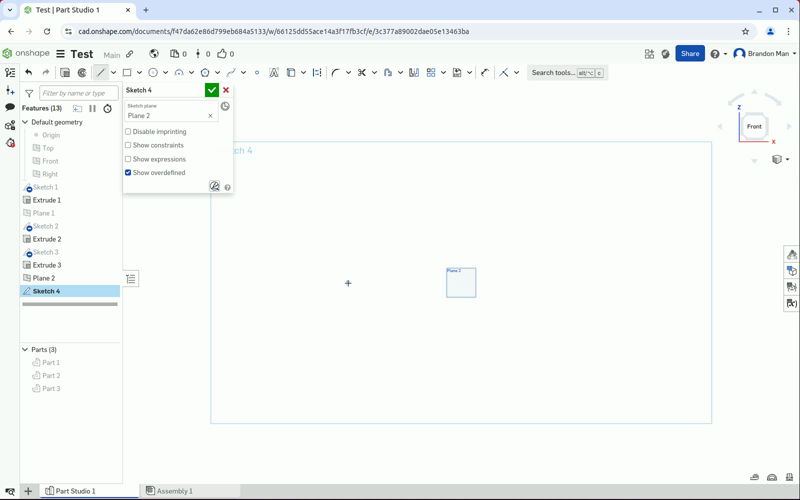
mouse_move(378, 282)
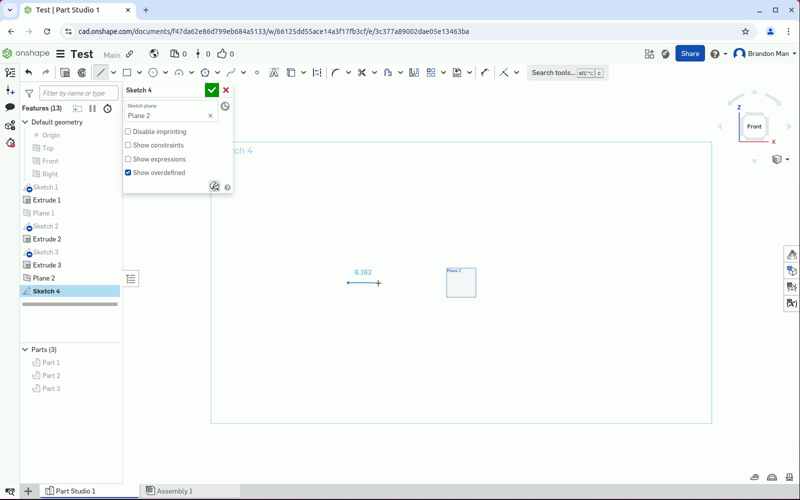
mouse_move(350, 282)
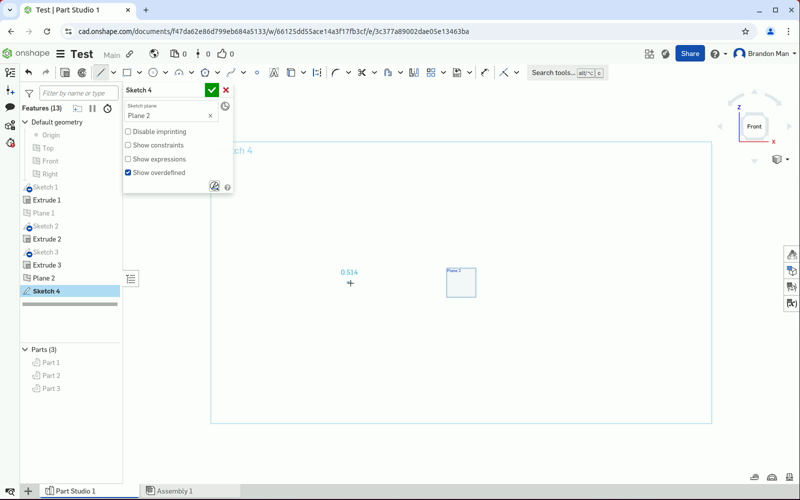
scroll(6)
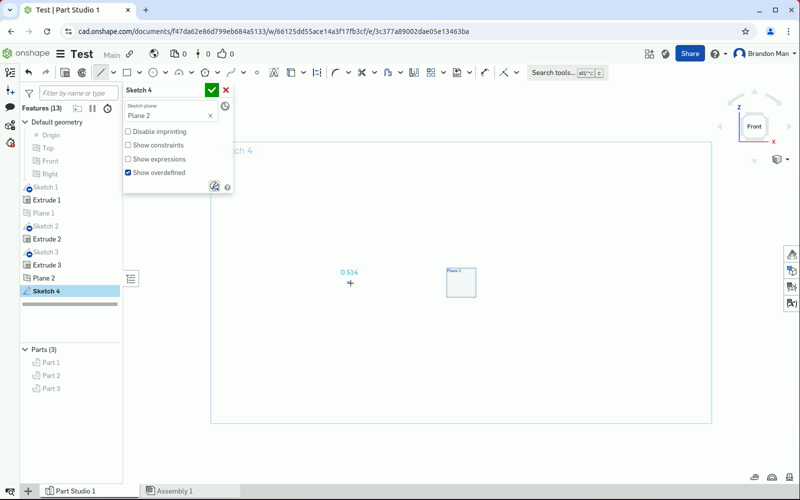
scroll(6)
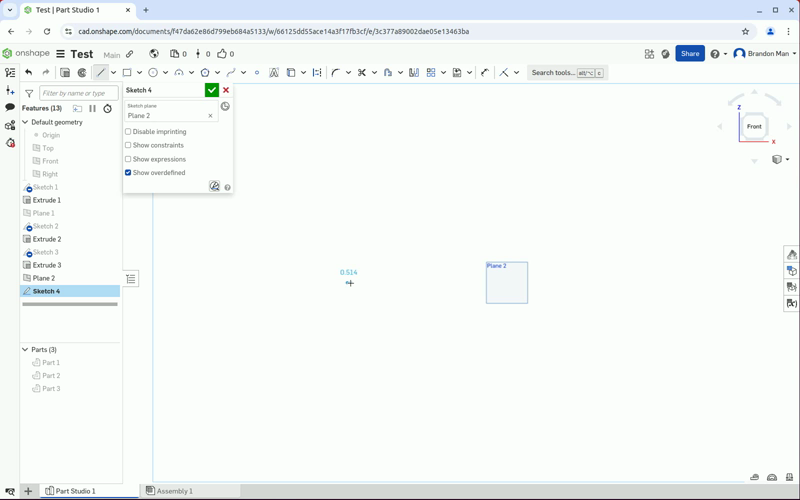
scroll(6)
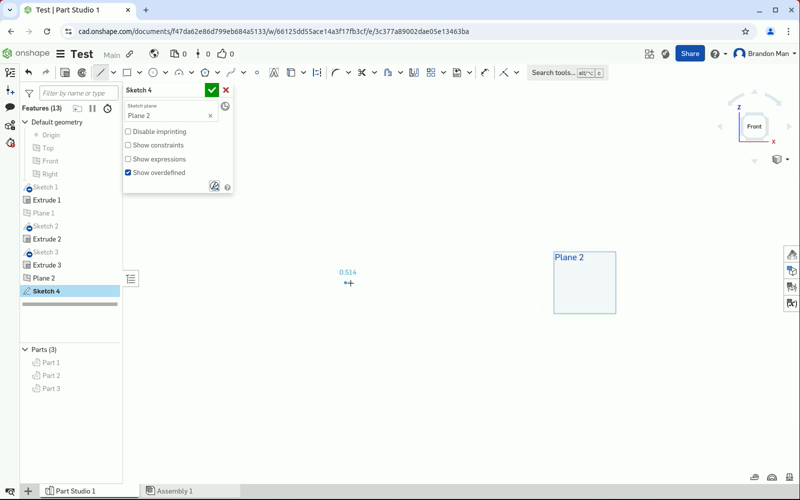
scroll(6)
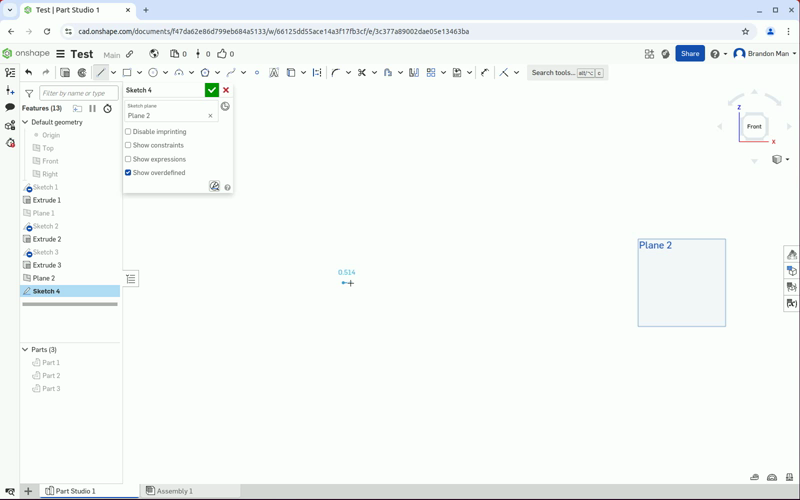
scroll(6)
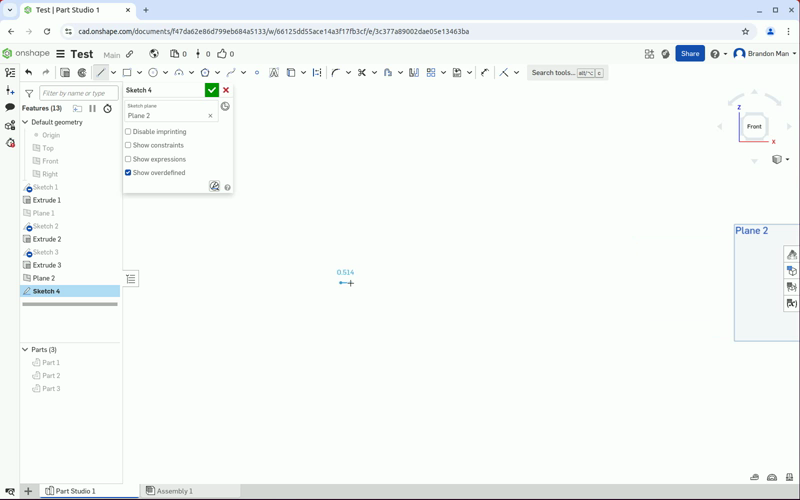
scroll(6)
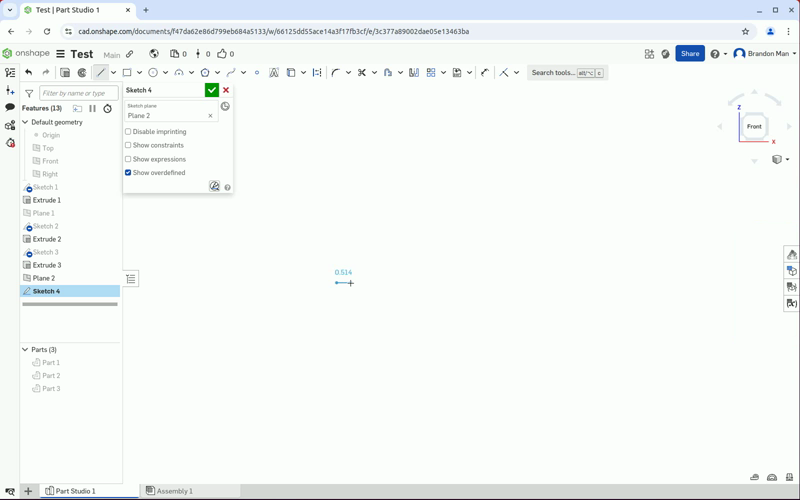
scroll(6)
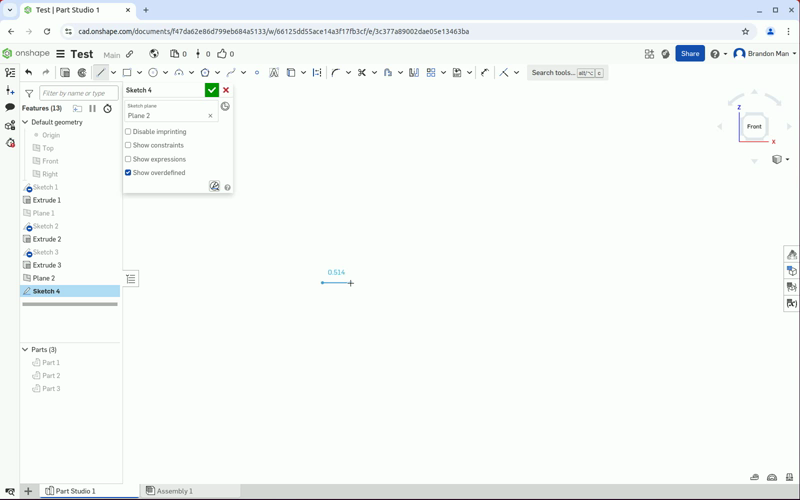
click(350, 282)
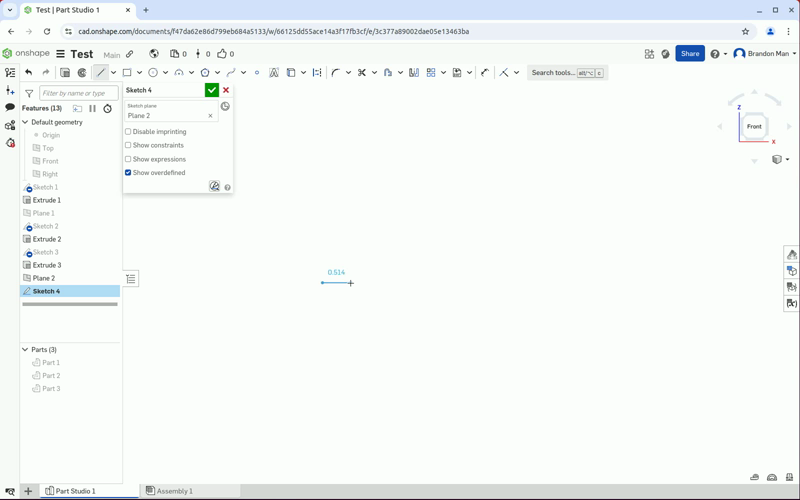
scroll(-6)
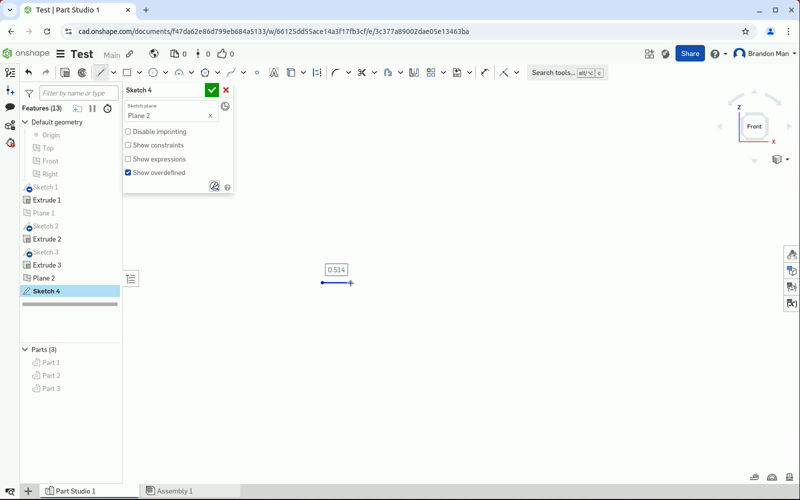
scroll(-6)
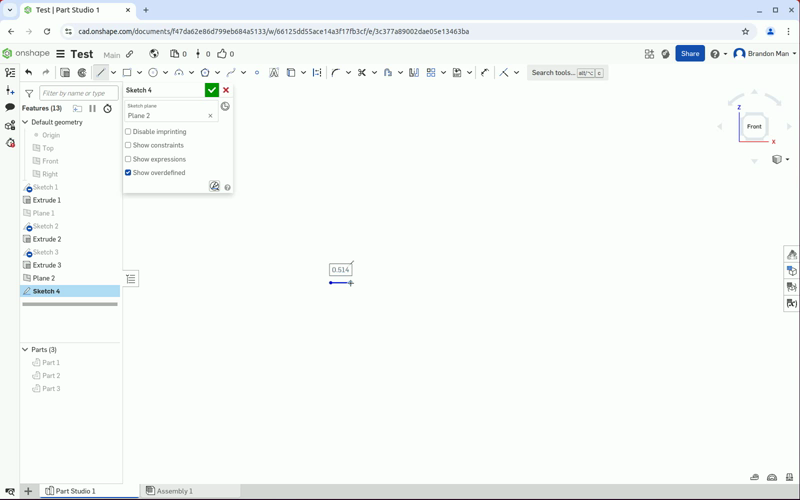
scroll(-6)
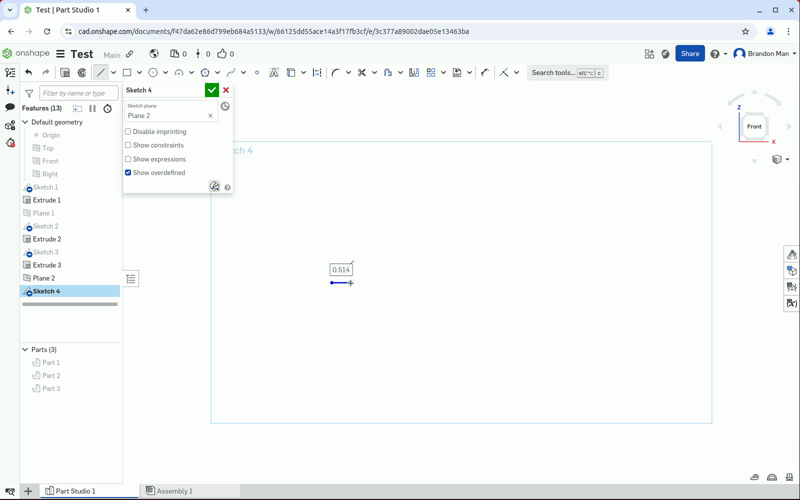
scroll(-6)
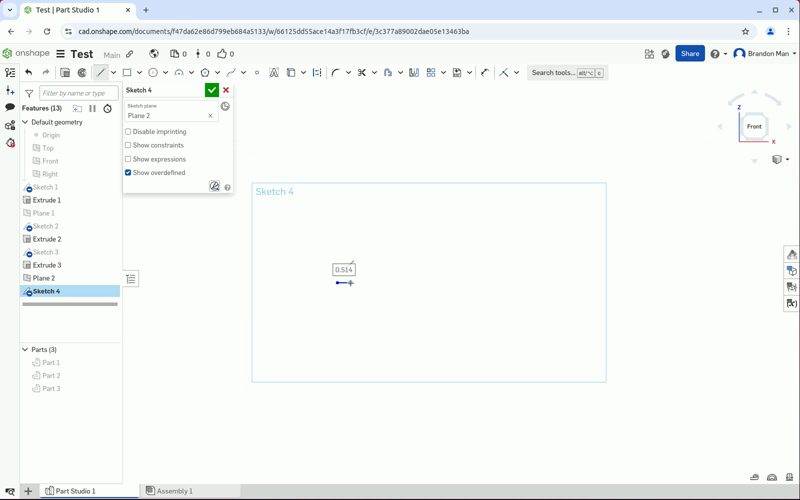
scroll(-6)
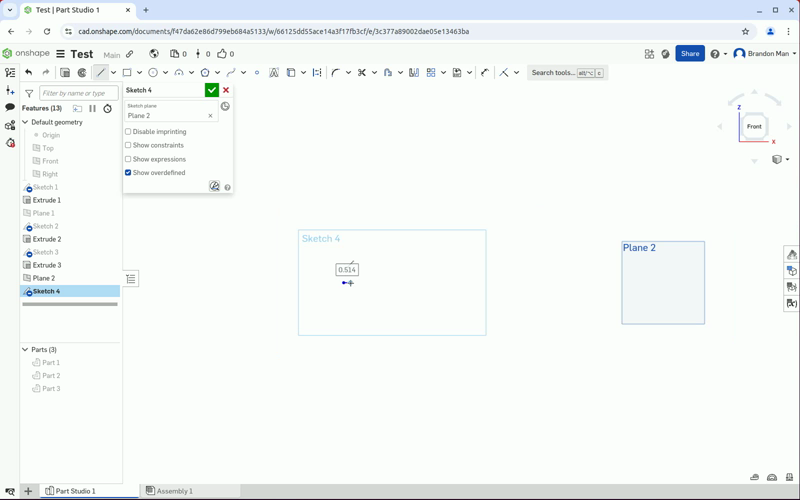
scroll(-6)
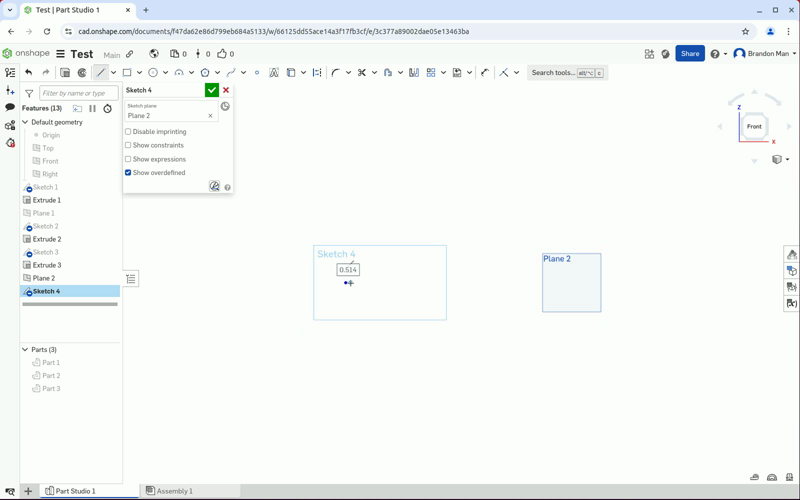
scroll(-6)
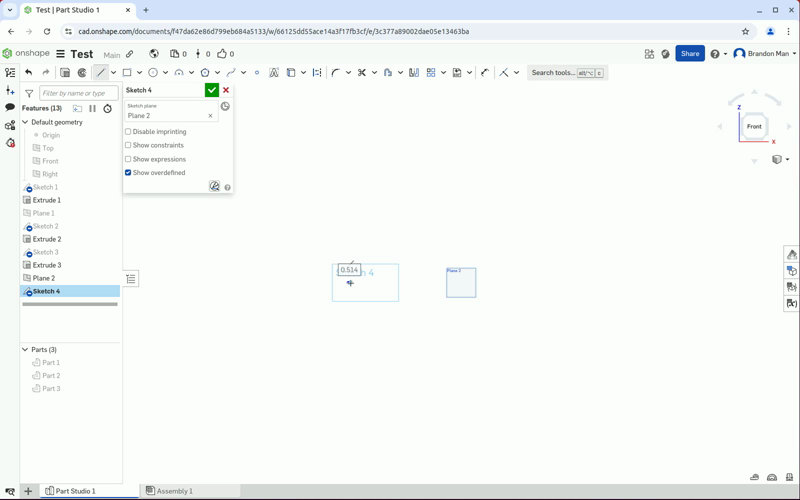
key_up(shift)
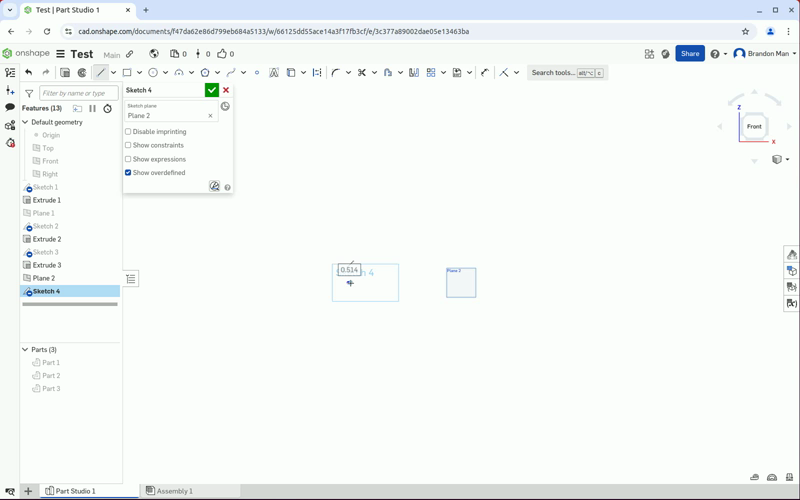
key_down(shift)
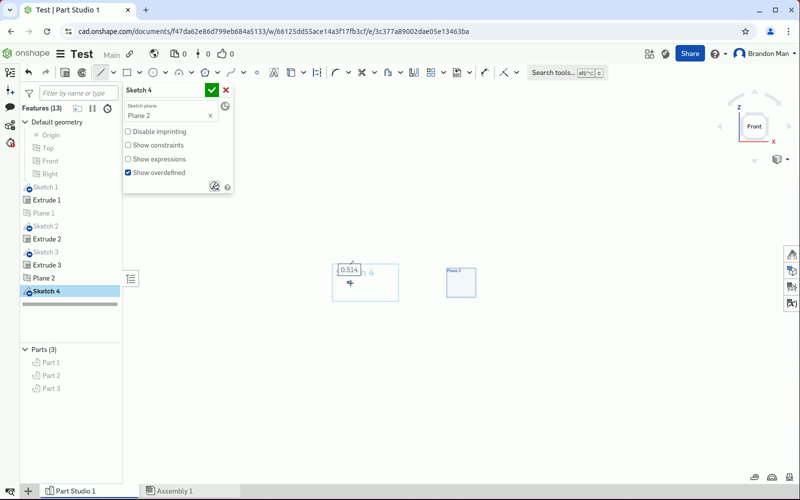
mouse_move(380, 282)
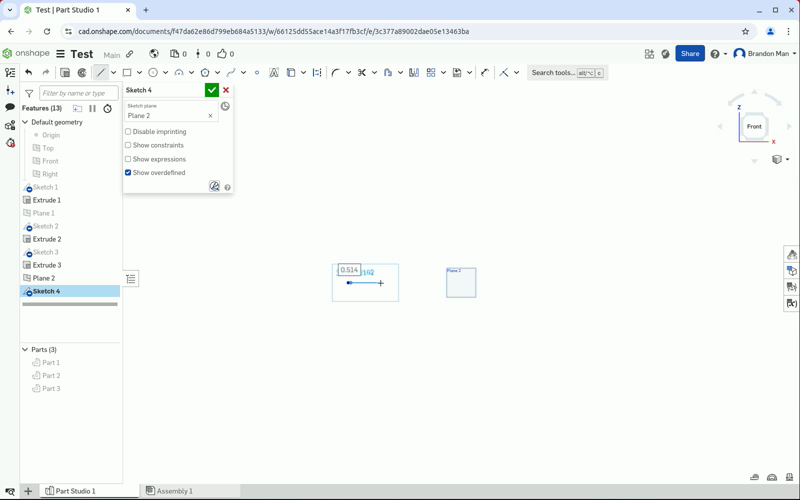
mouse_move(350, 259)
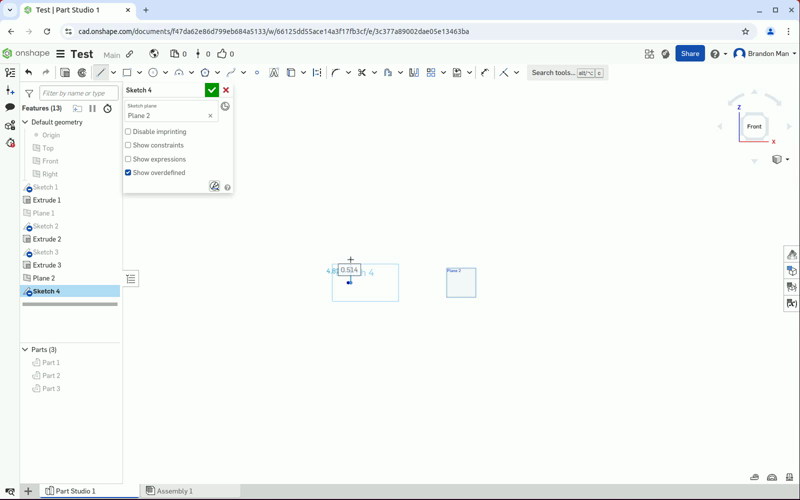
click(350, 259)
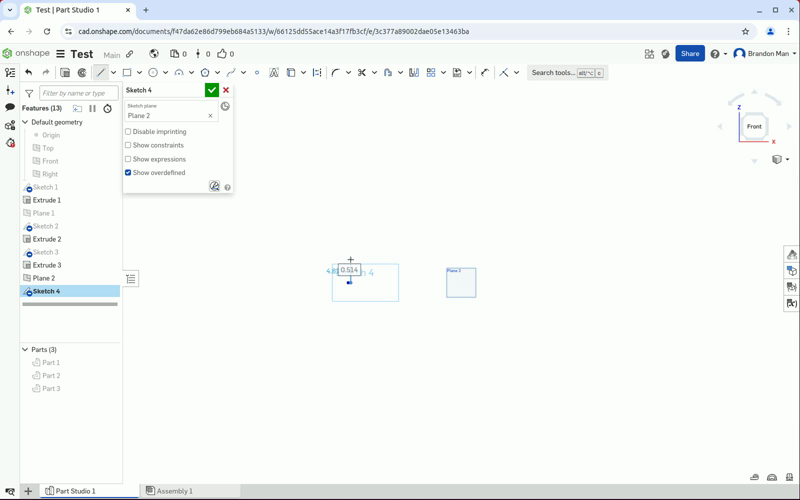
key_up(shift)
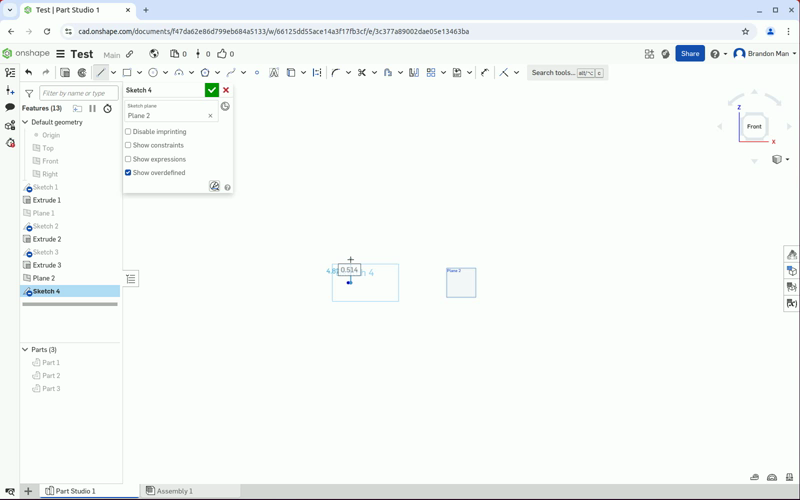
key_down(shift)
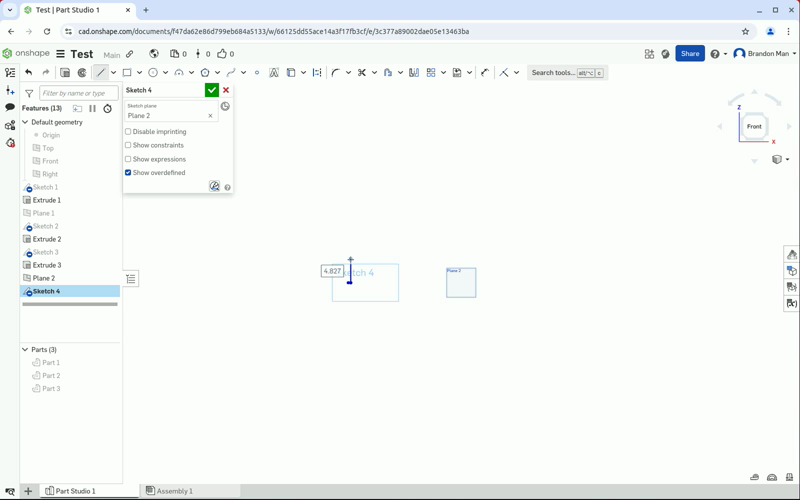
mouse_move(569, 259)
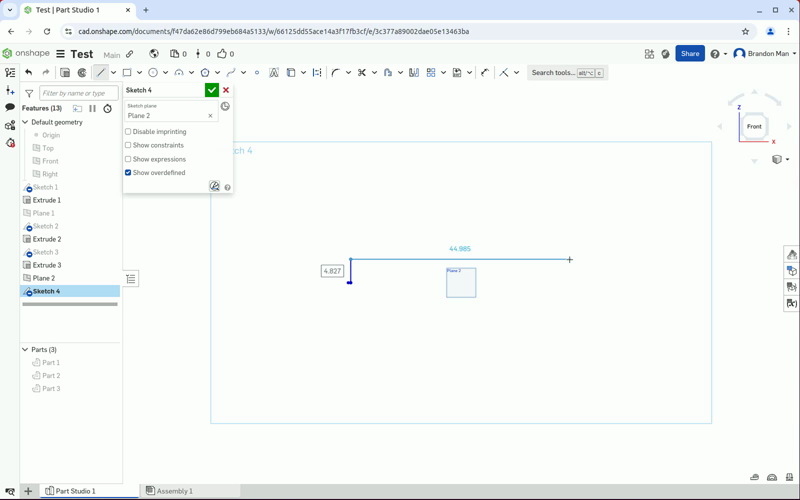
click(569, 259)
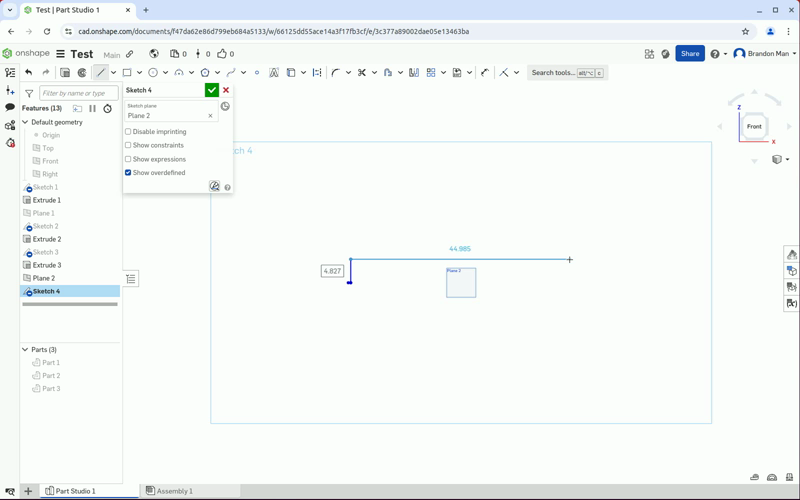
key_up(shift)
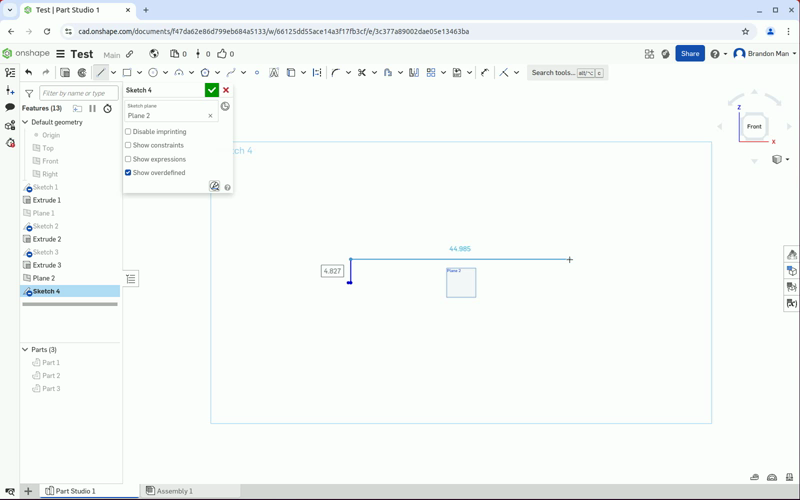
key_down(shift)
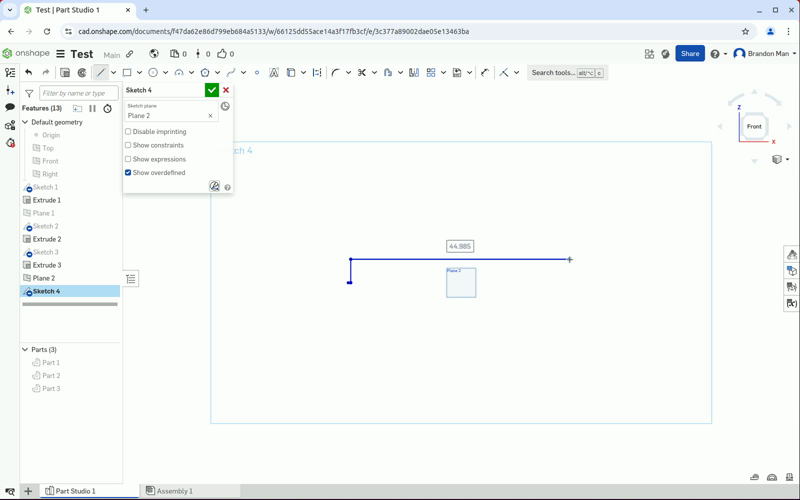
mouse_move(589, 259)
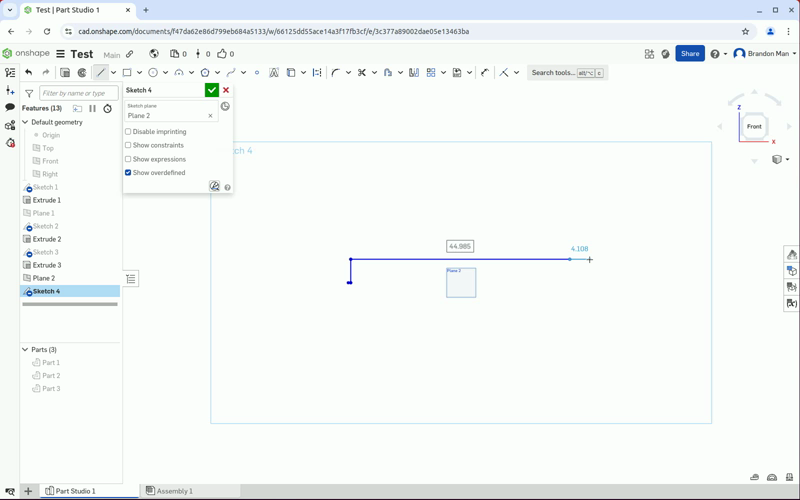
mouse_move(569, 282)
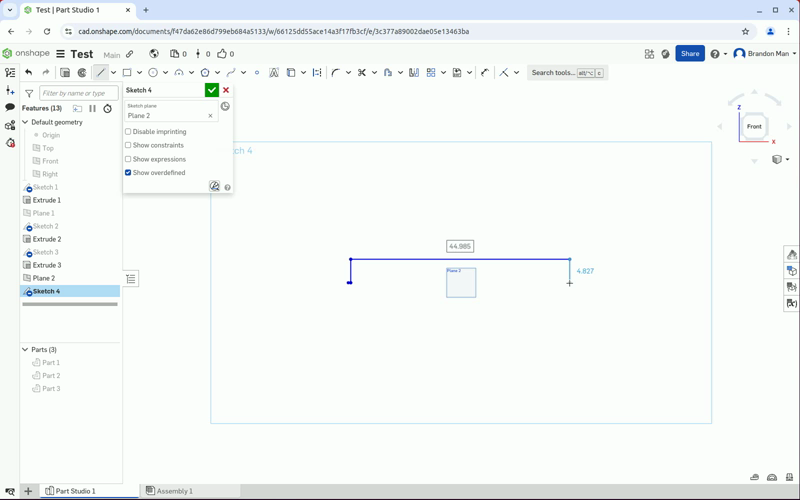
click(569, 282)
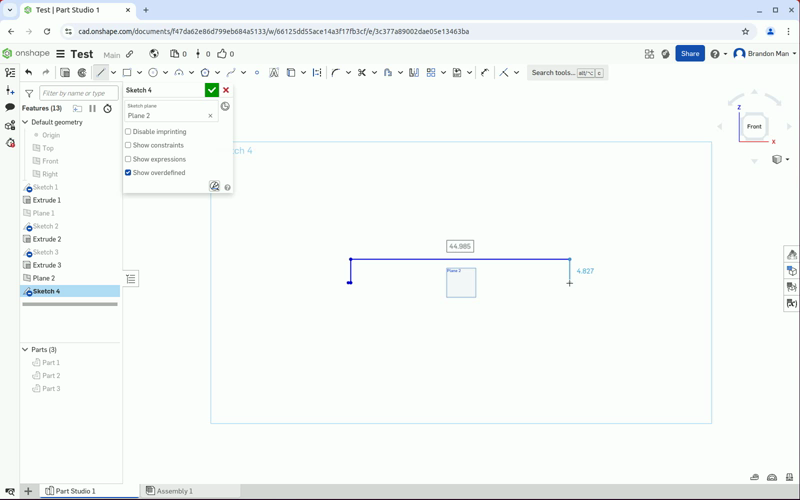
key_up(shift)
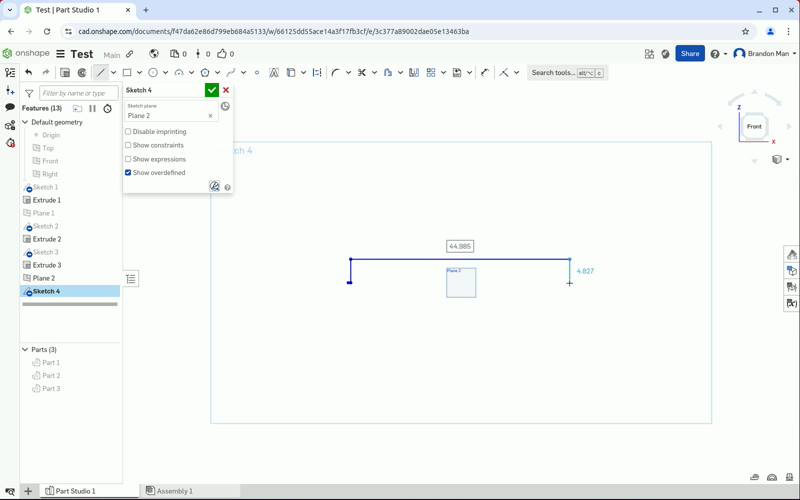
key_down(shift)
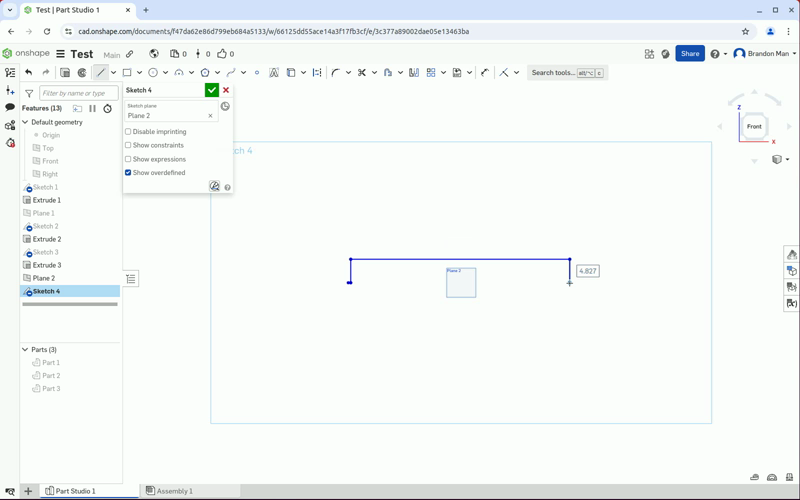
mouse_move(589, 282)
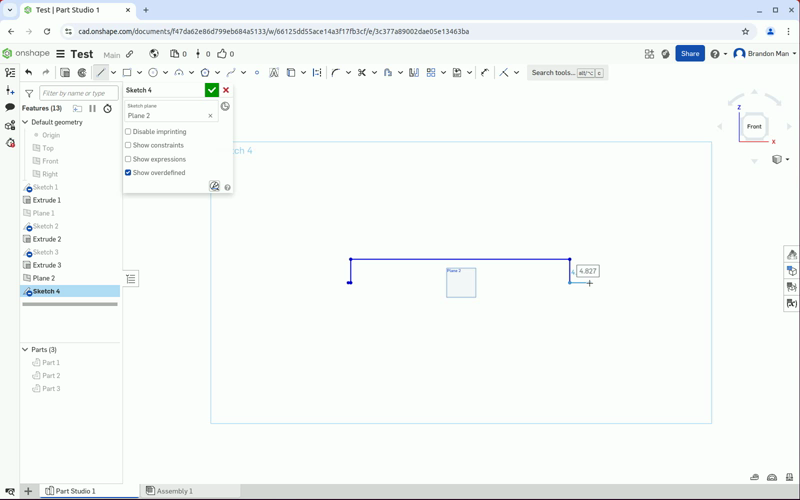
mouse_move(572, 282)
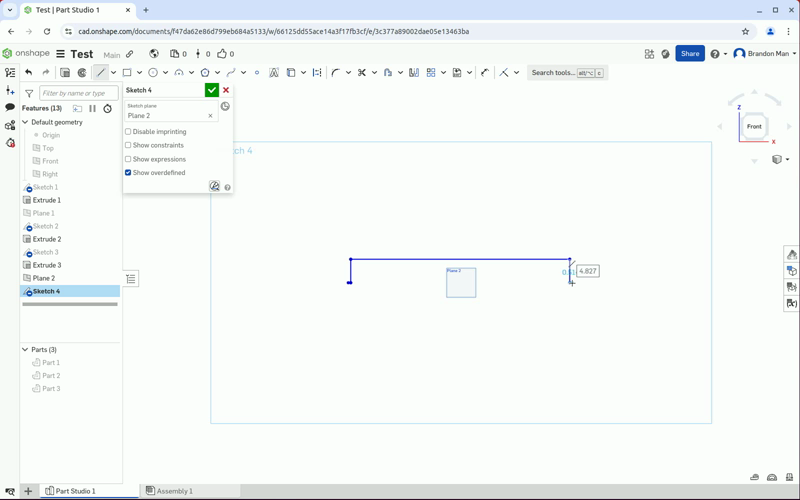
scroll(6)
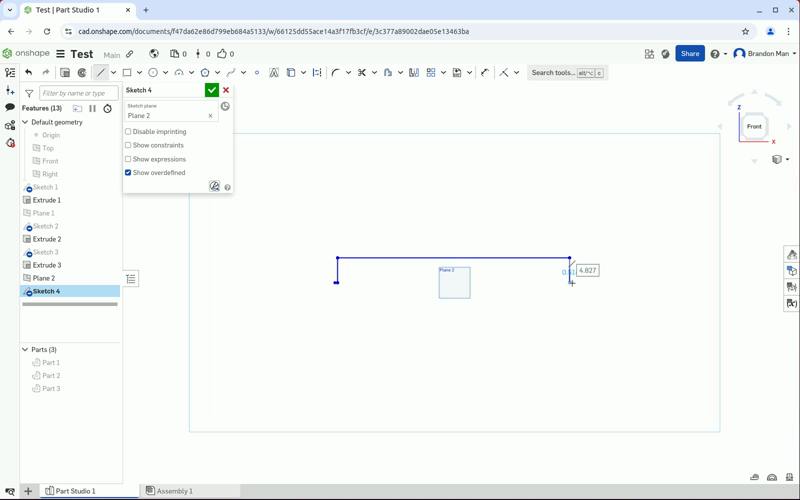
scroll(6)
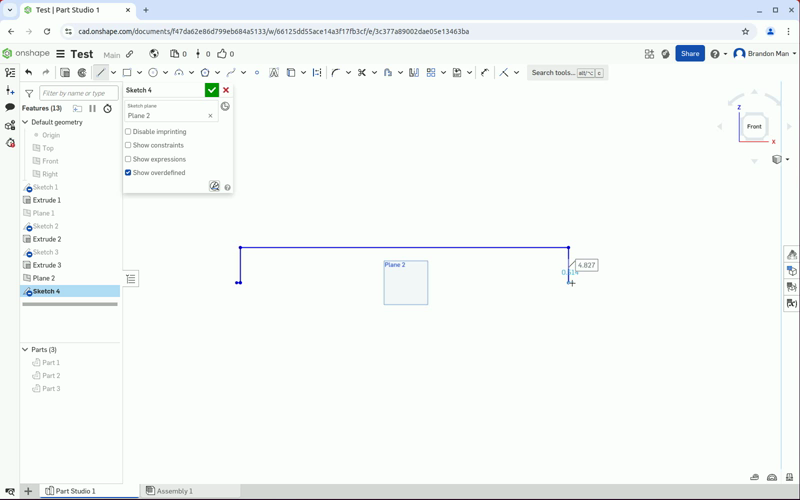
scroll(6)
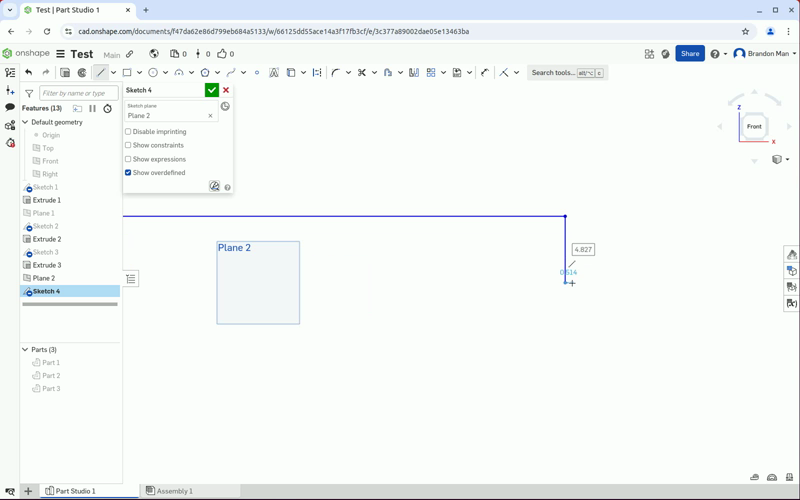
scroll(6)
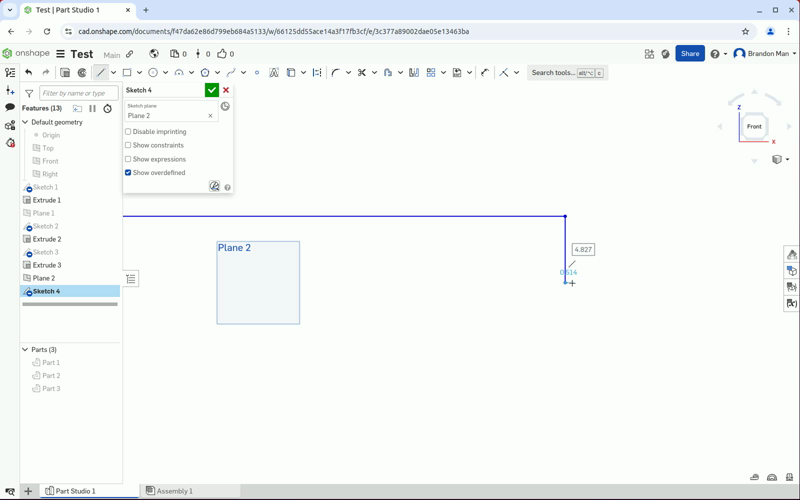
scroll(6)
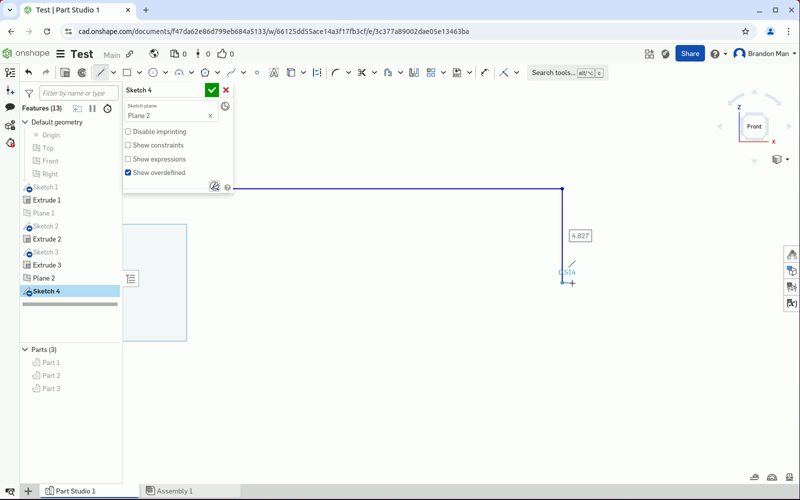
scroll(6)
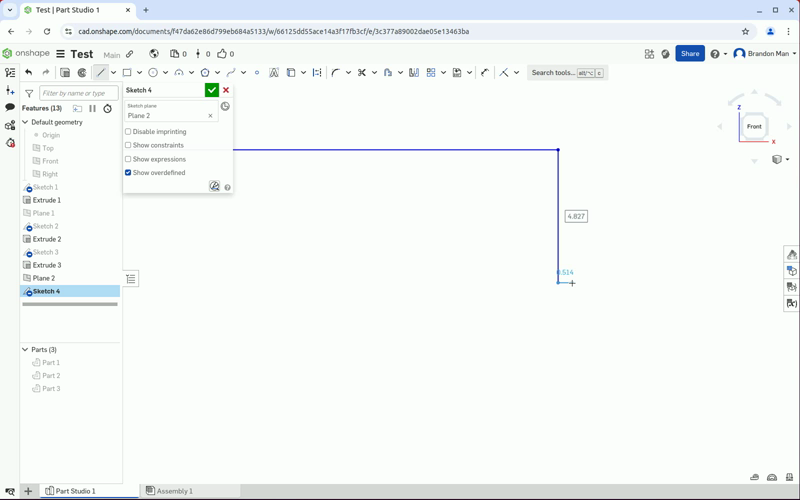
scroll(6)
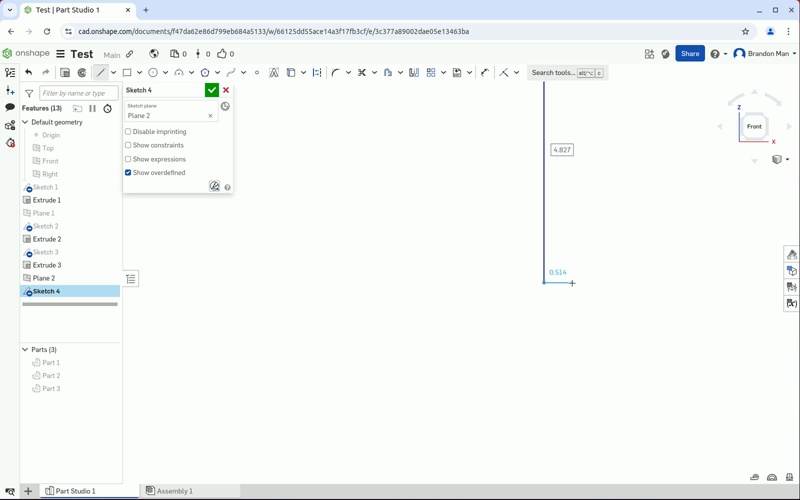
click(572, 282)
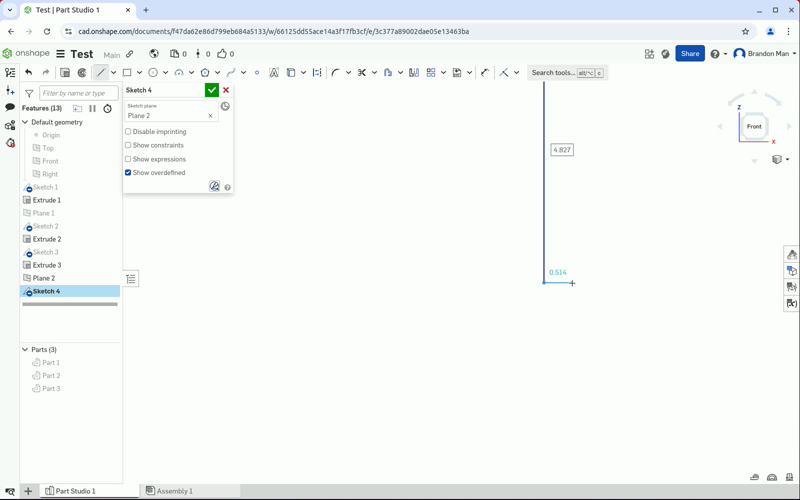
scroll(-6)
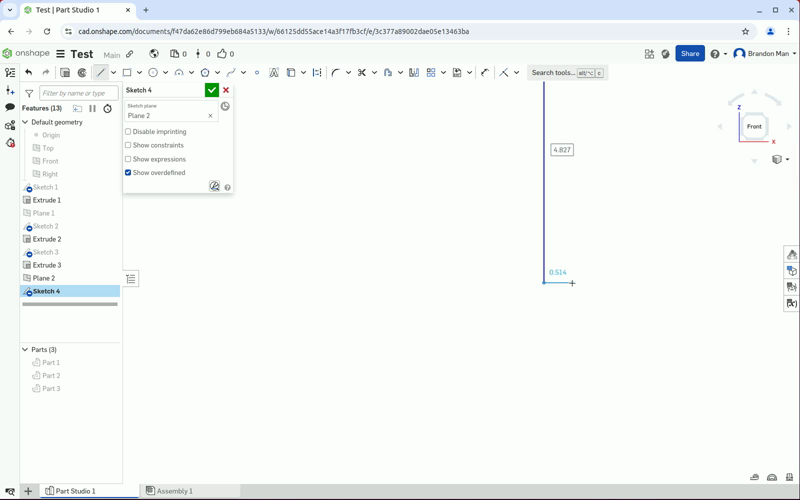
scroll(-6)
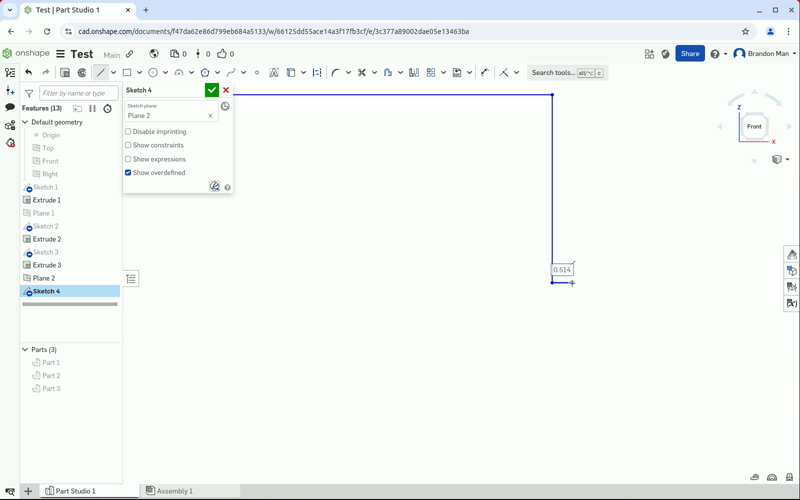
scroll(-6)
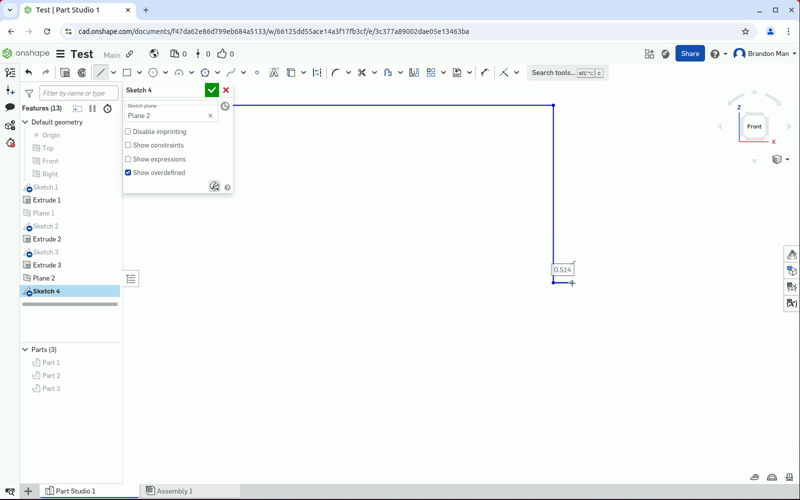
scroll(-6)
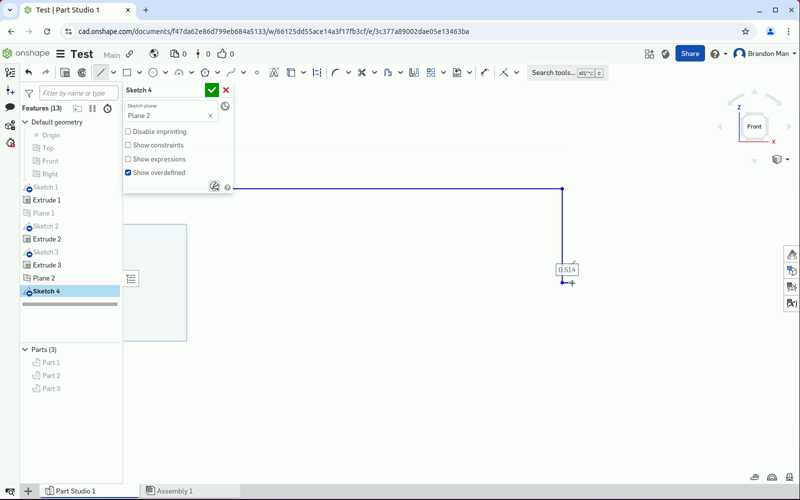
scroll(-6)
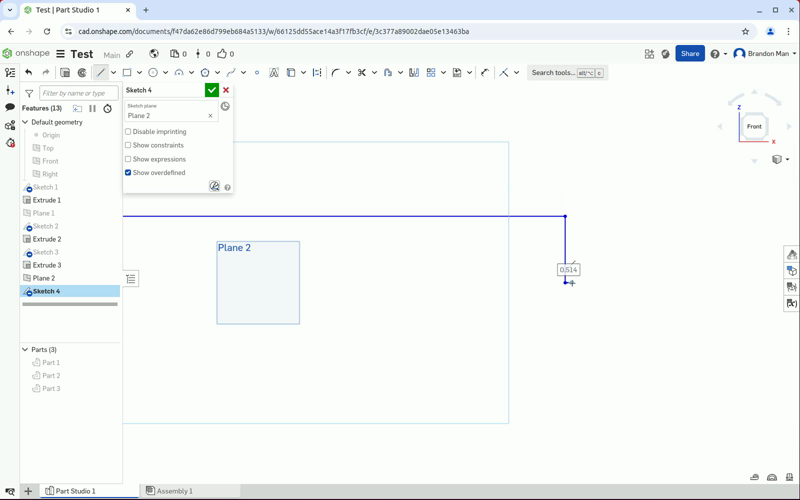
scroll(-6)
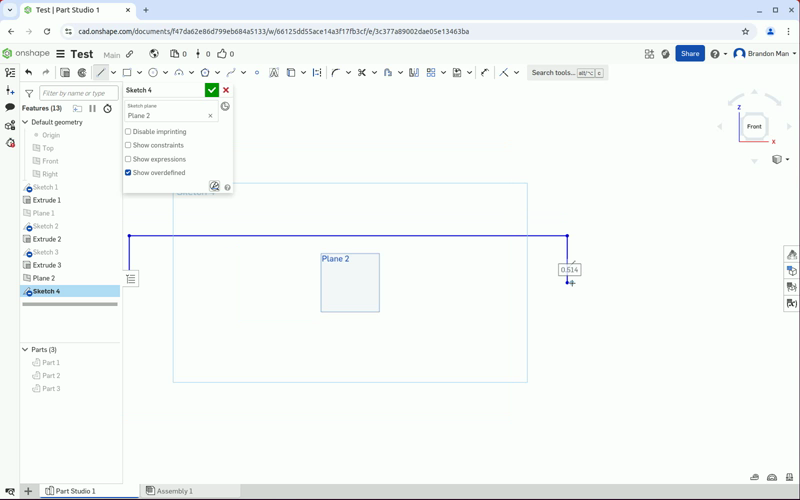
scroll(-6)
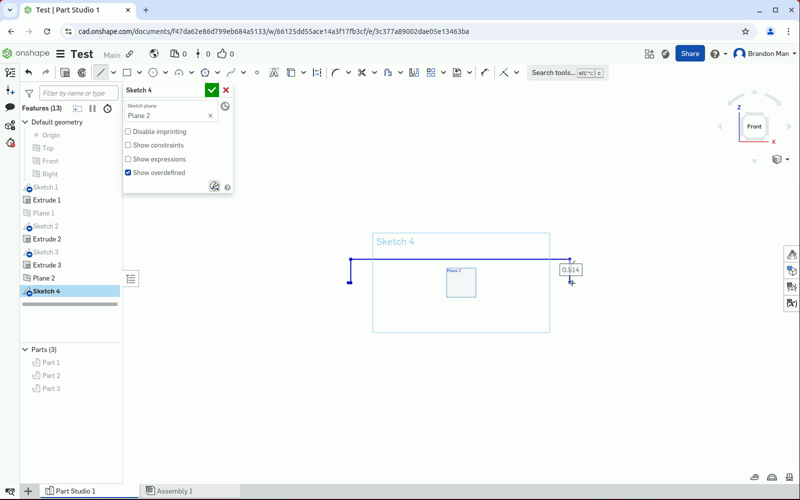
key_up(shift)
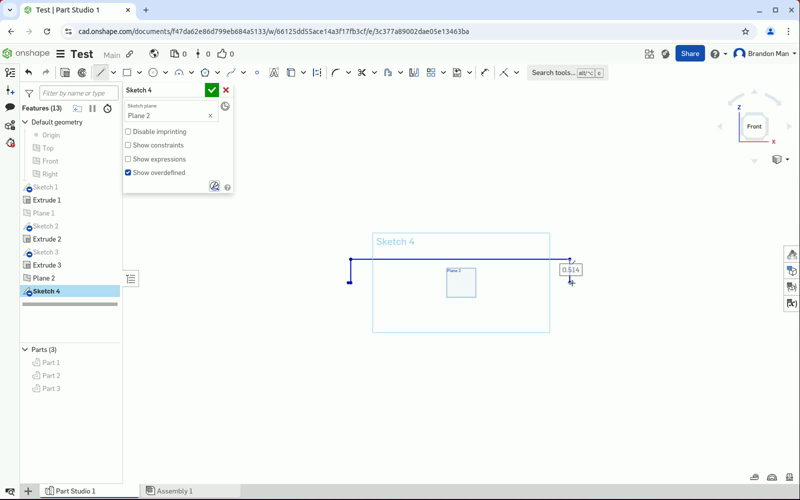
key_down(shift)
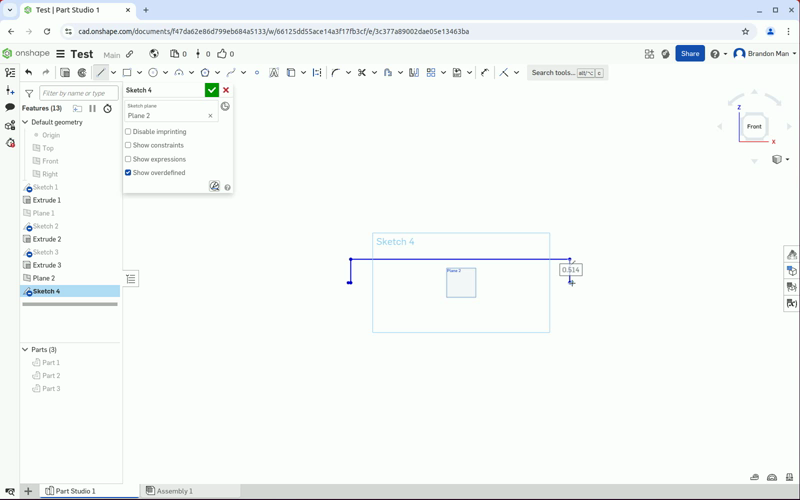
mouse_move(589, 282)
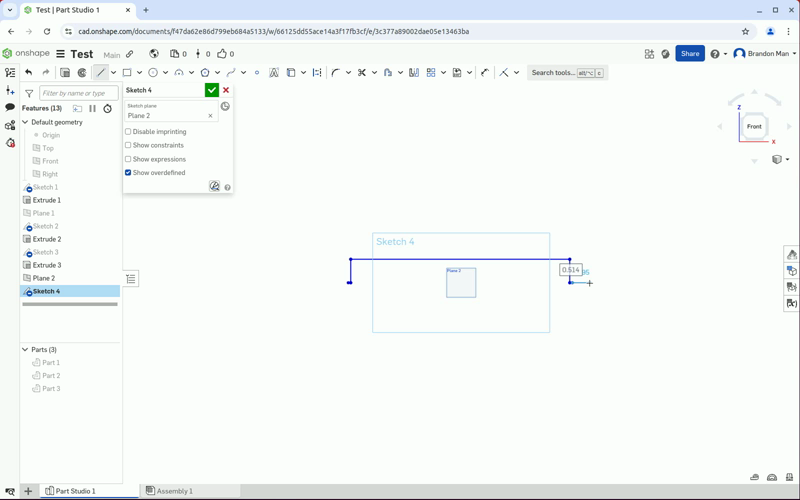
mouse_move(572, 257)
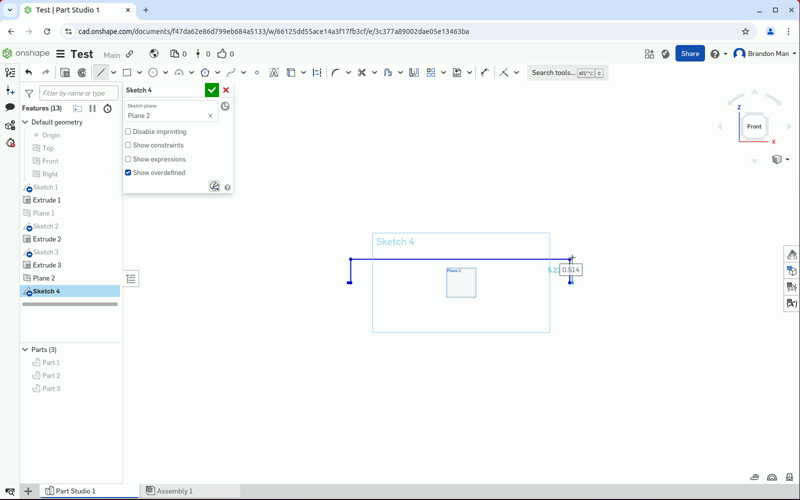
scroll(6)
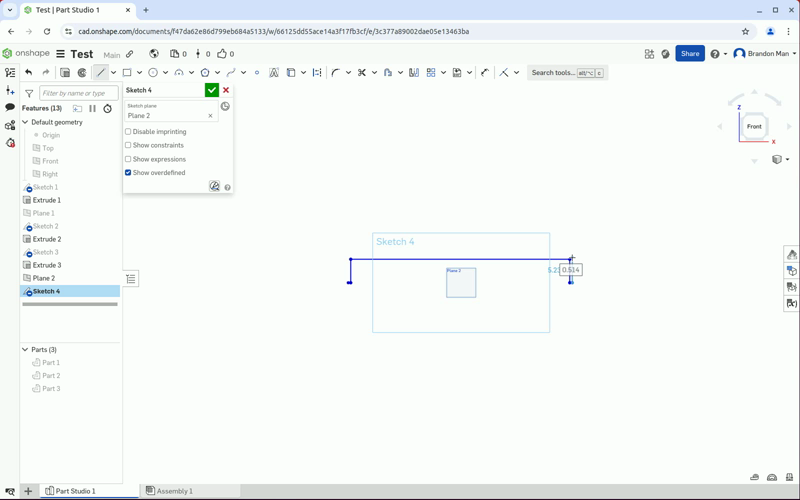
scroll(6)
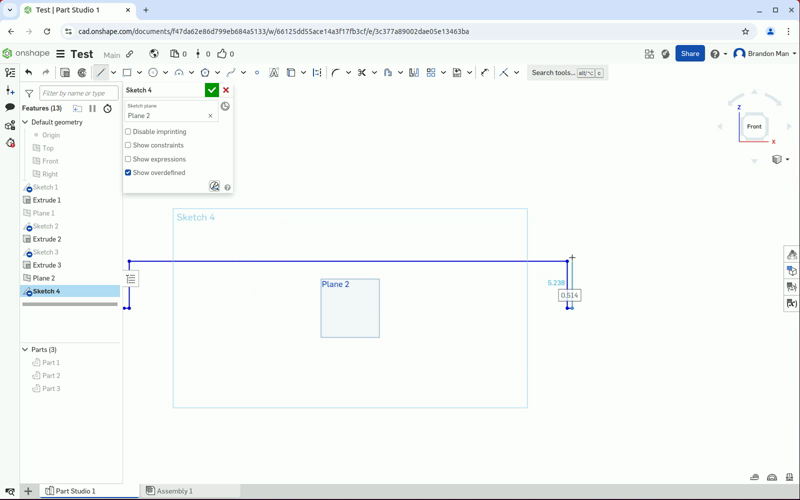
scroll(6)
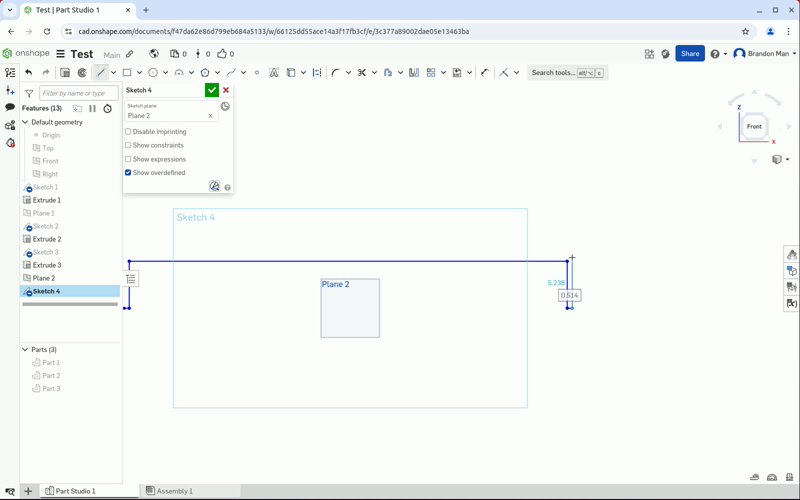
scroll(6)
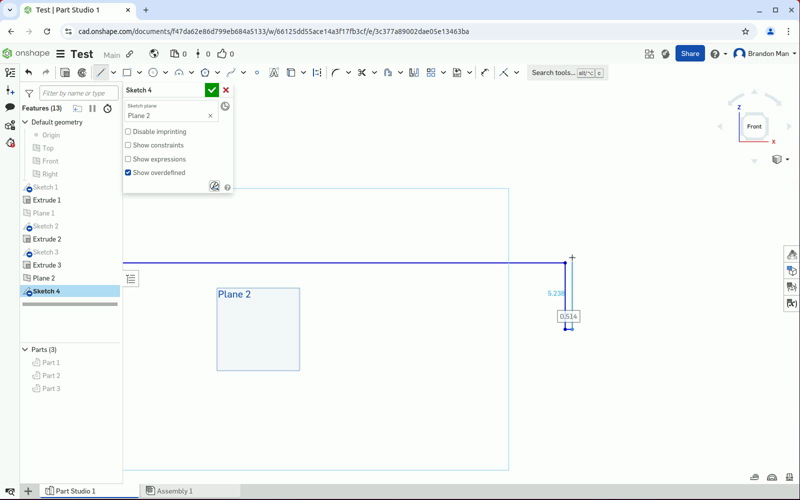
scroll(6)
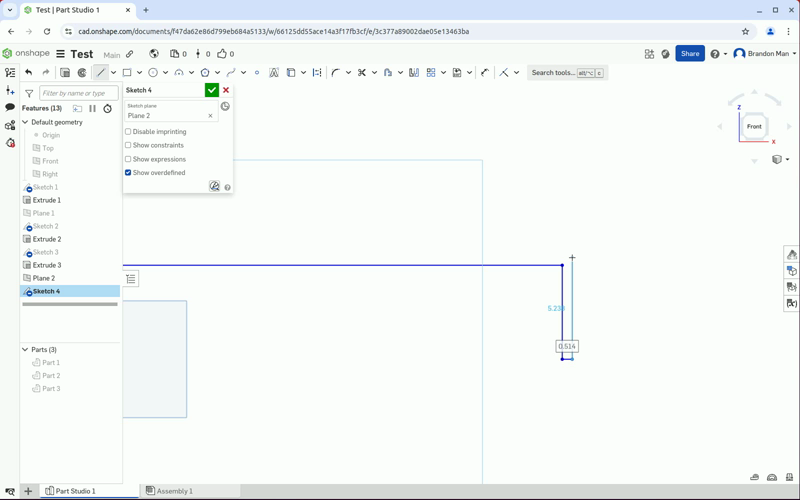
scroll(6)
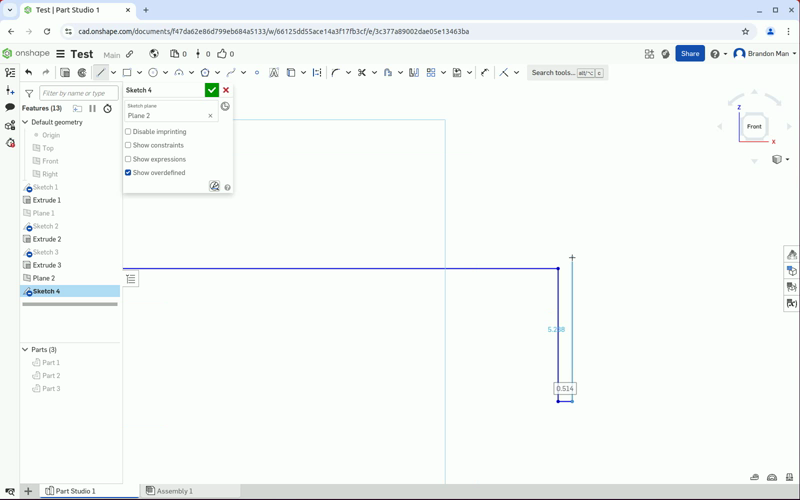
scroll(6)
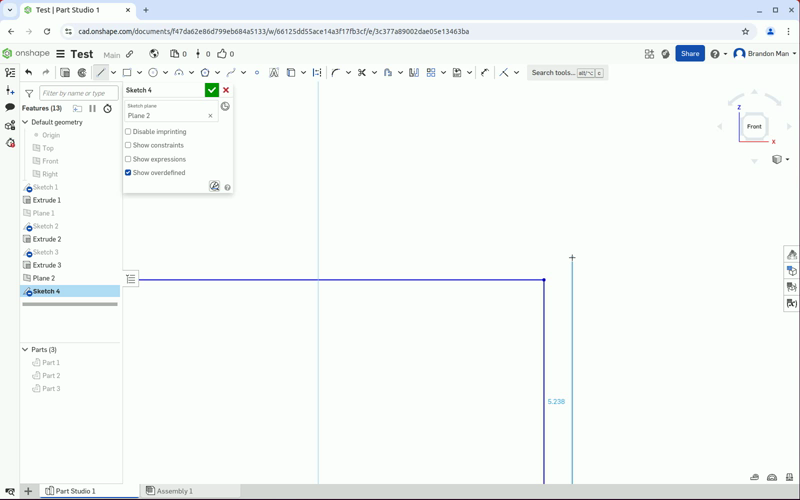
click(572, 257)
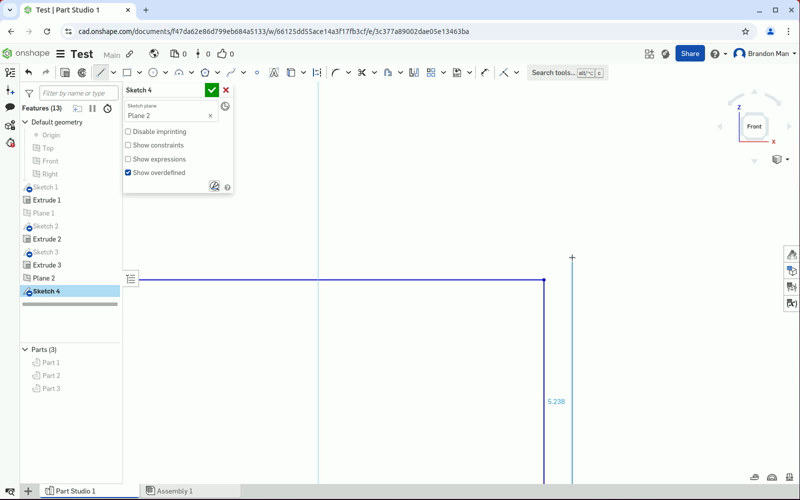
scroll(-6)
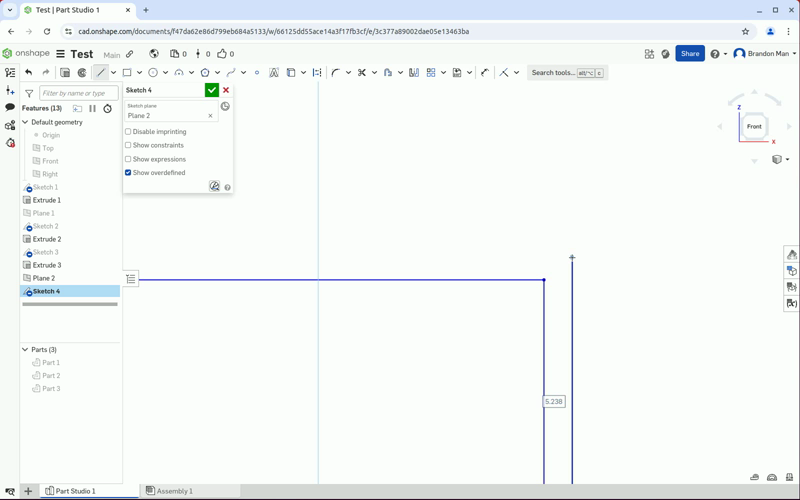
scroll(-6)
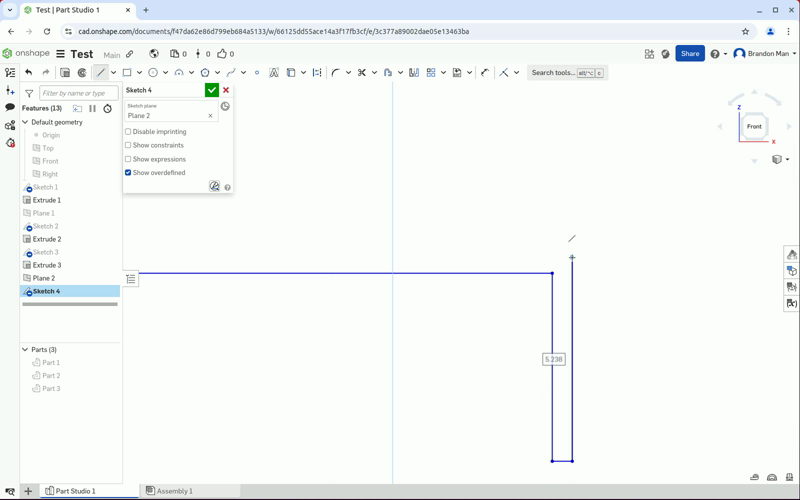
scroll(-6)
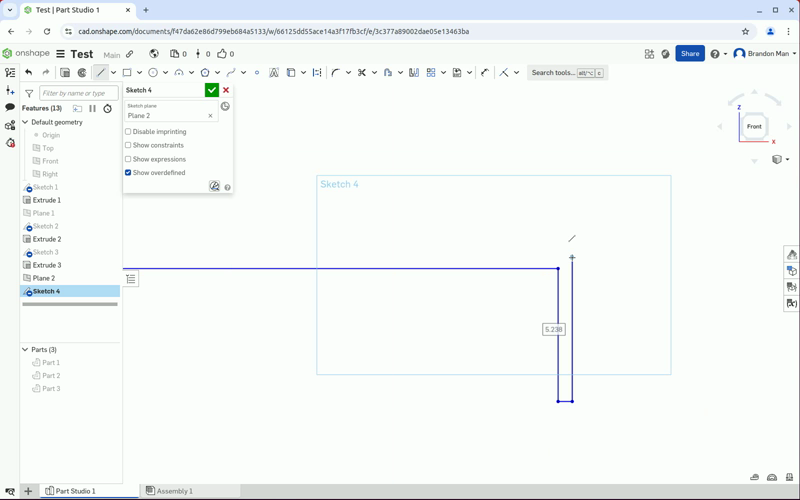
scroll(-6)
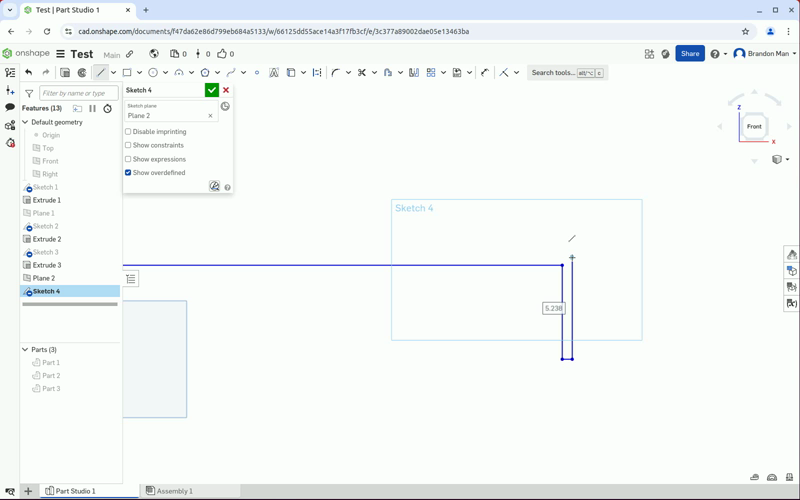
scroll(-6)
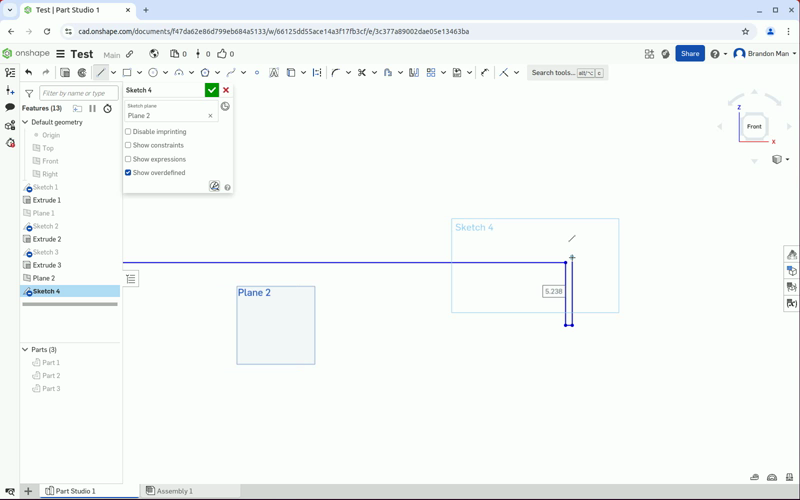
scroll(-6)
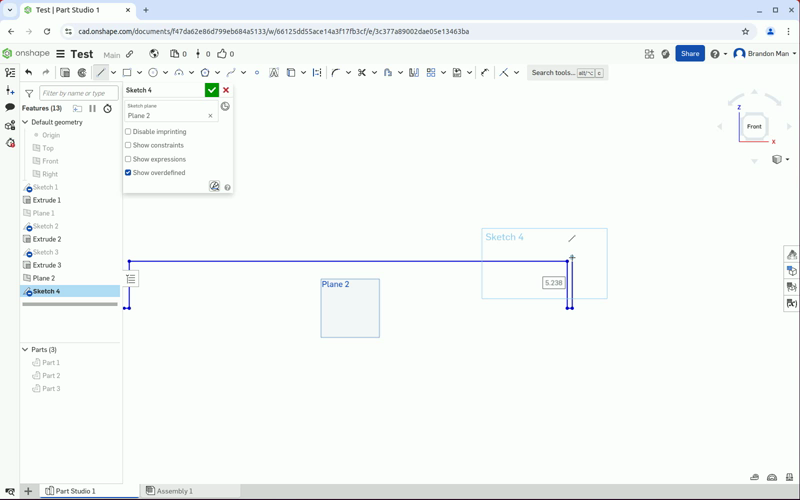
scroll(-6)
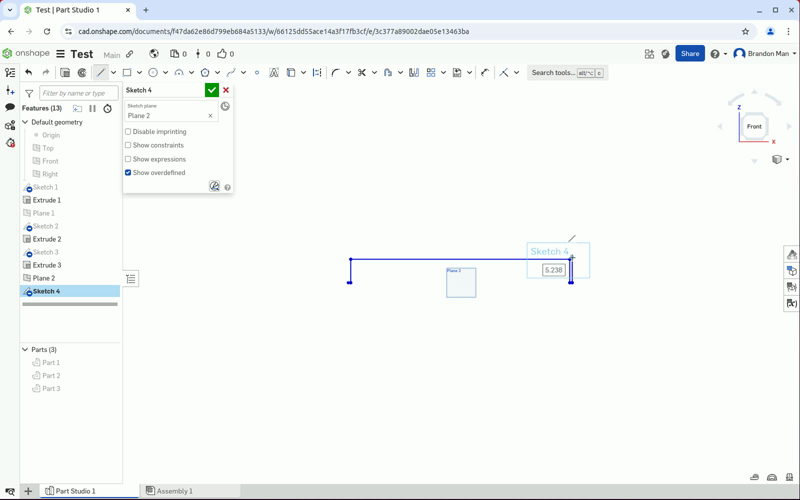
key_up(shift)
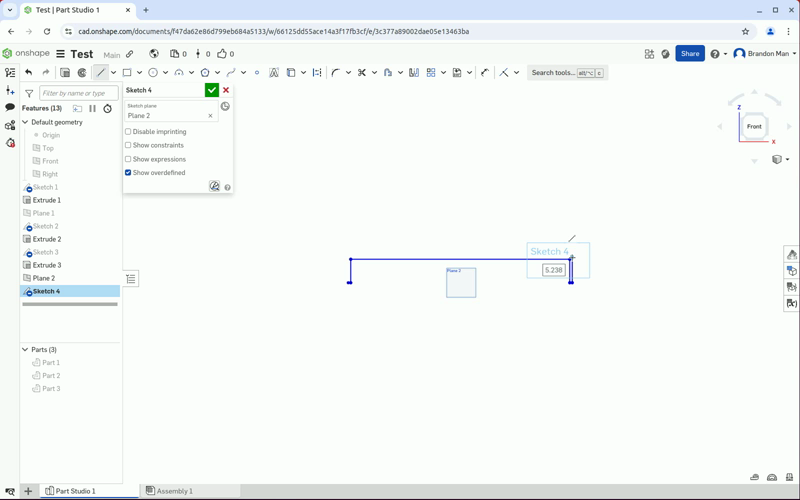
key_down(shift)
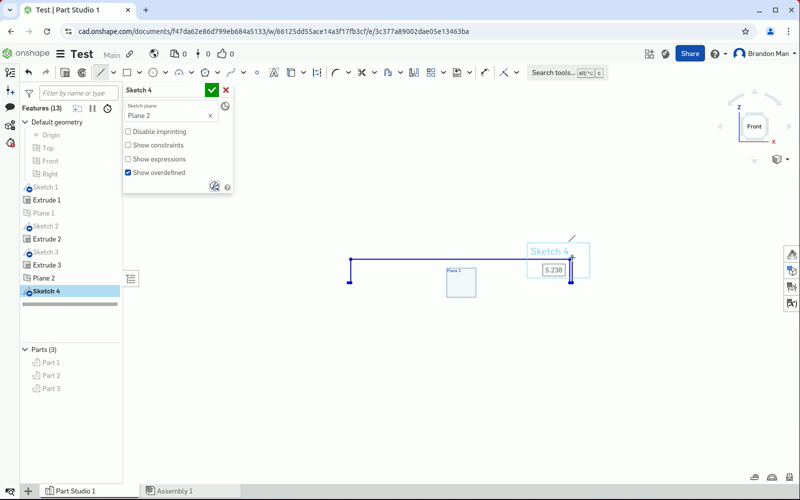
mouse_move(348, 257)
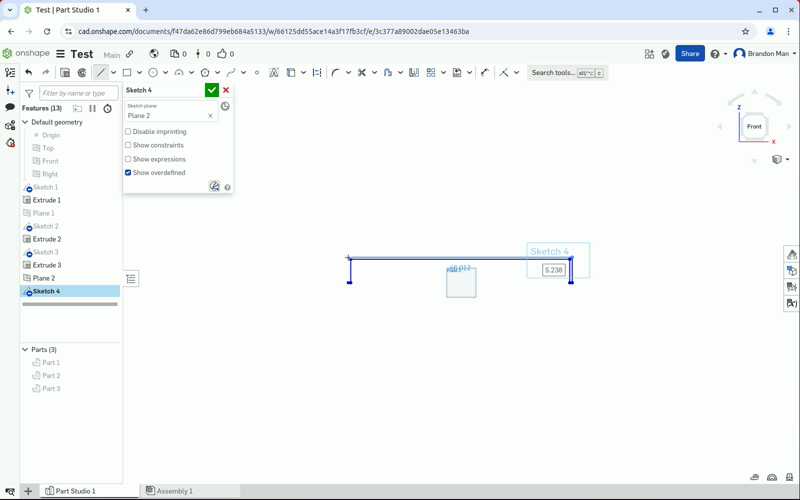
scroll(6)
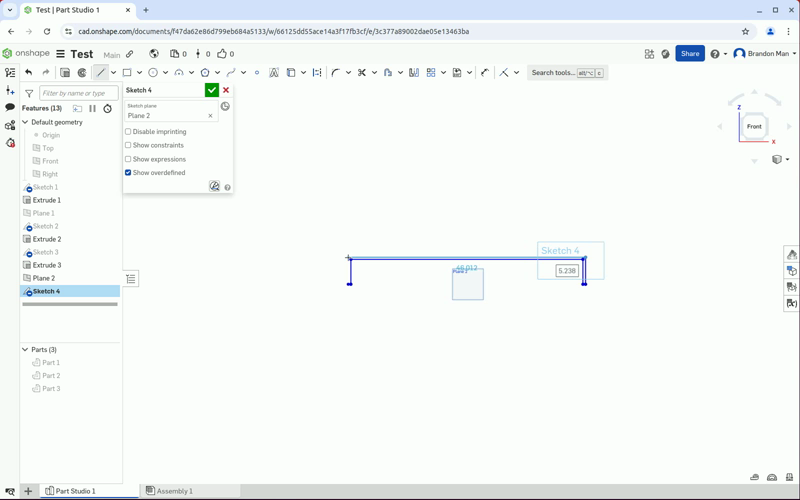
scroll(6)
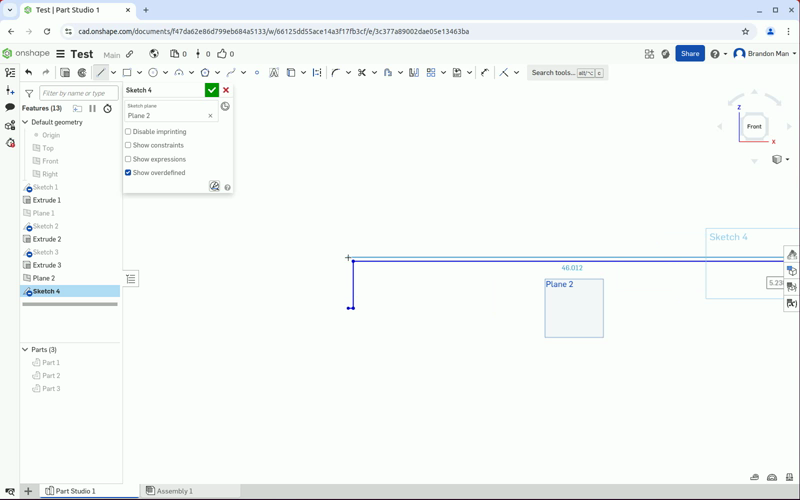
scroll(6)
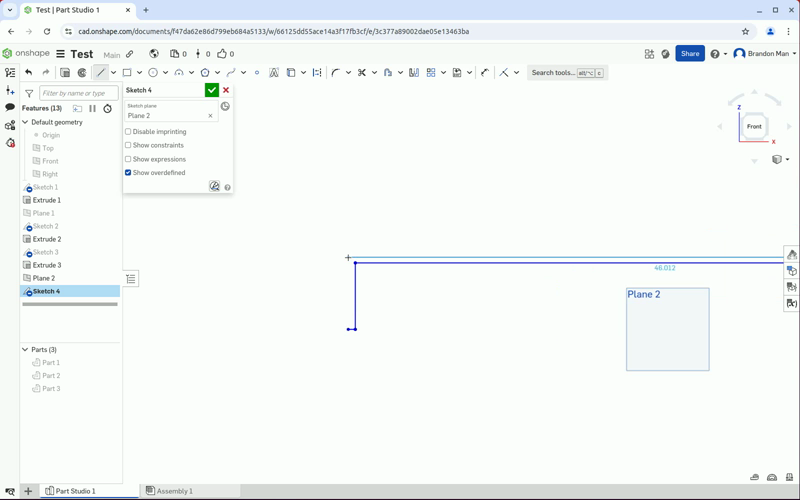
scroll(6)
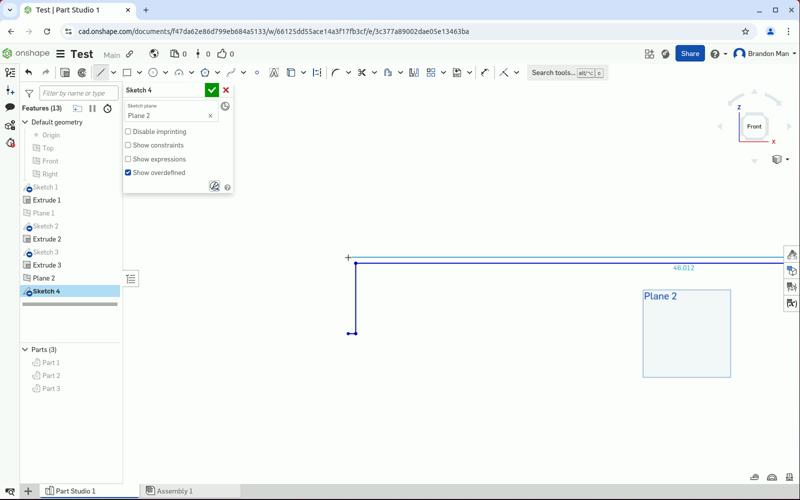
scroll(6)
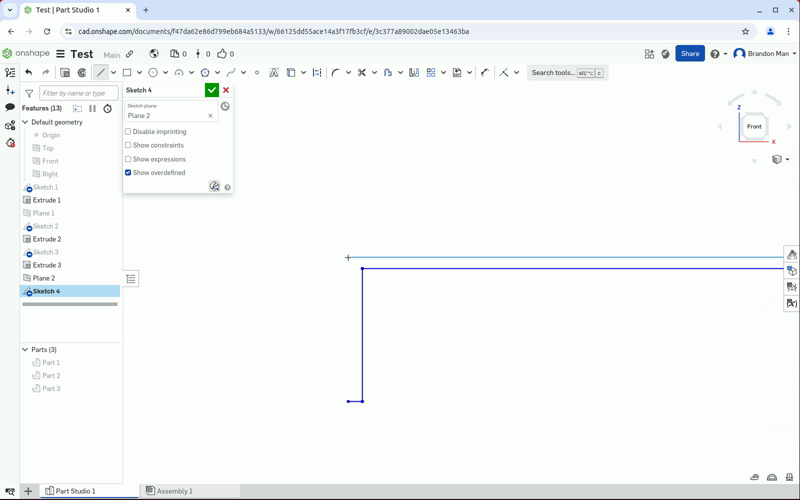
scroll(6)
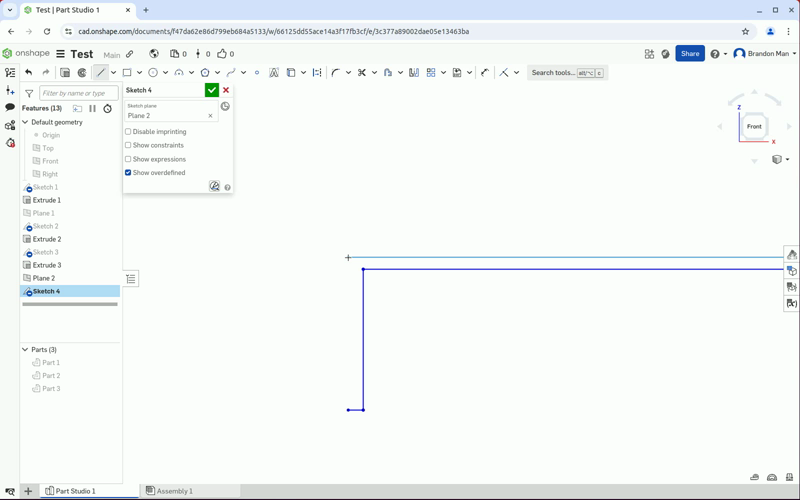
scroll(6)
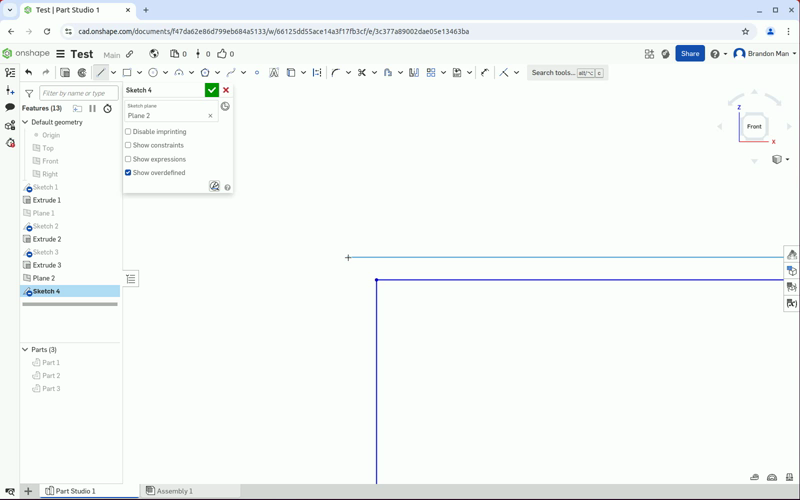
click(348, 257)
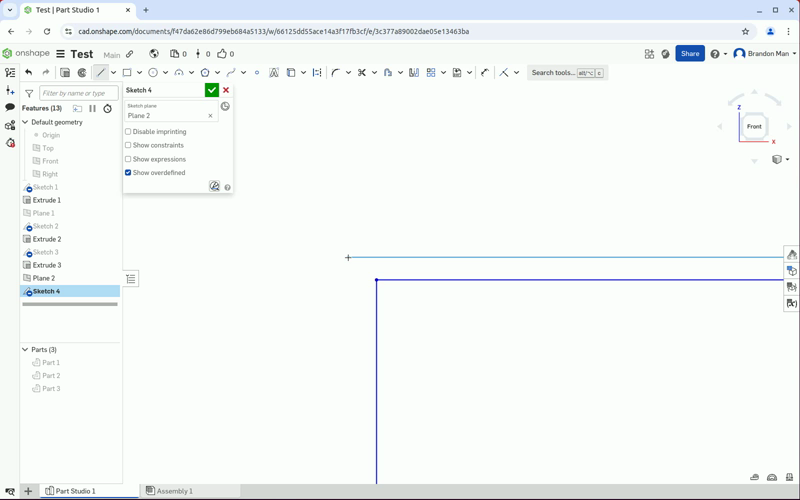
scroll(-6)
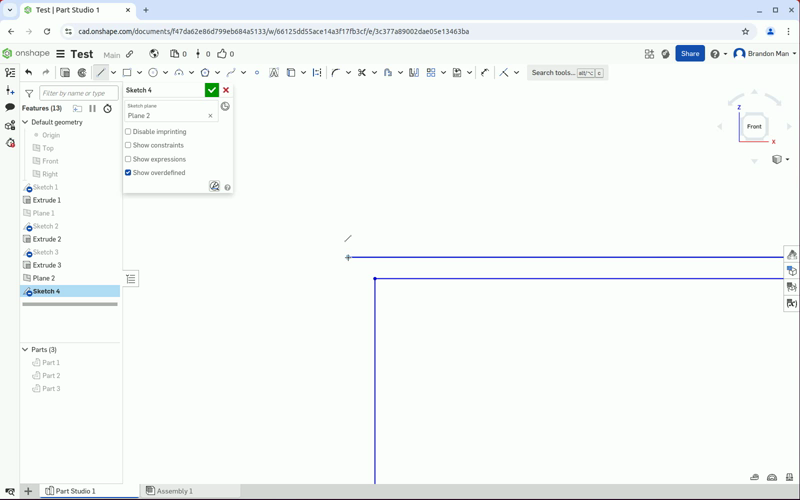
scroll(-6)
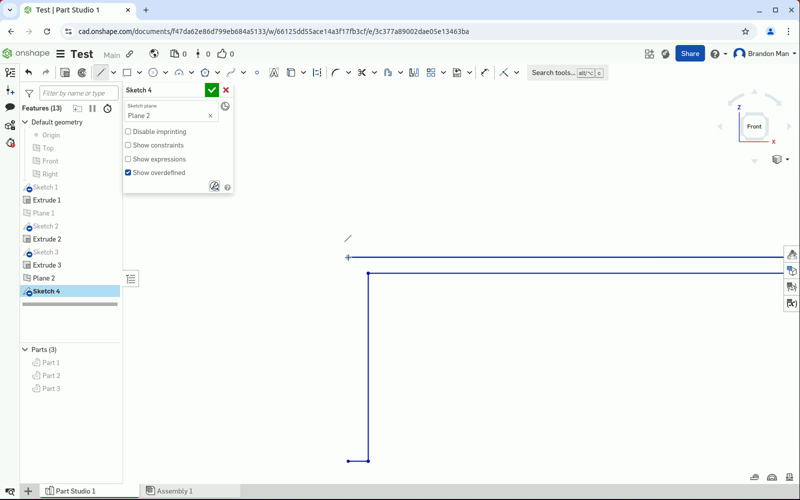
scroll(-6)
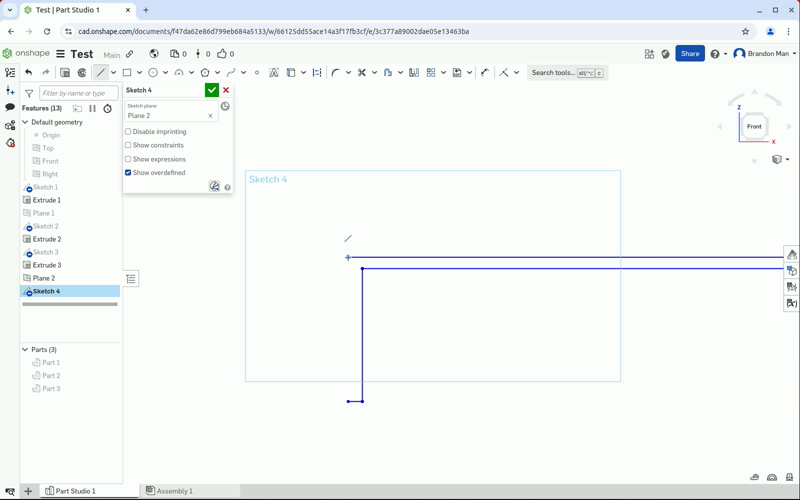
scroll(-6)
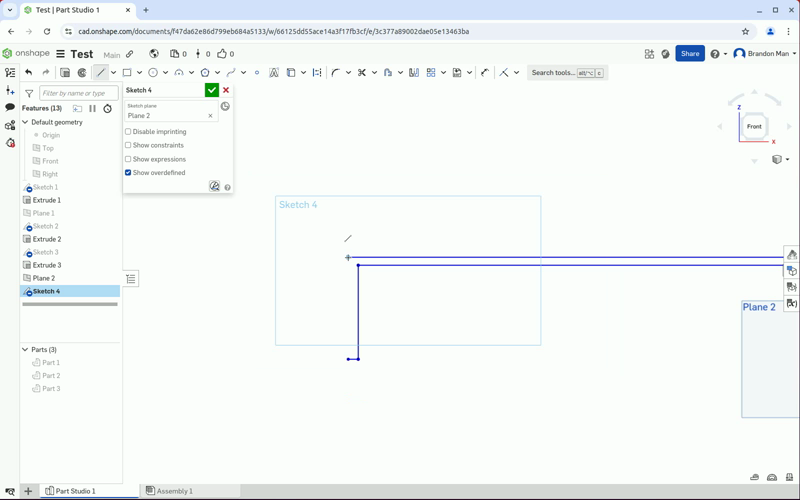
scroll(-6)
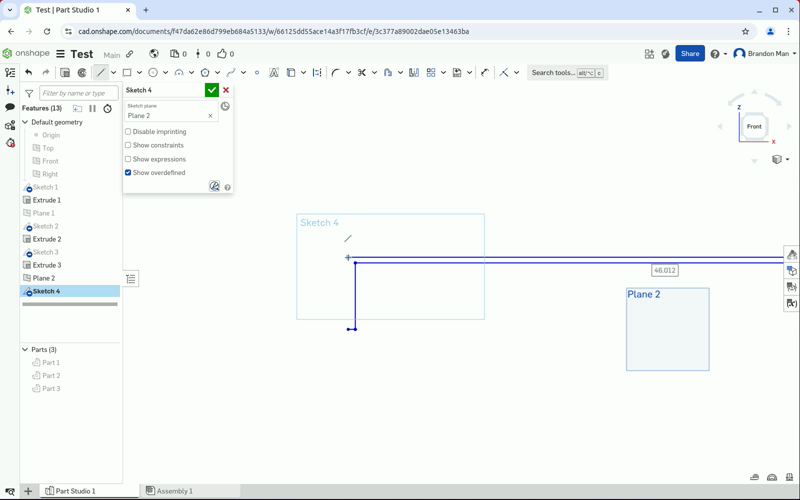
scroll(-6)
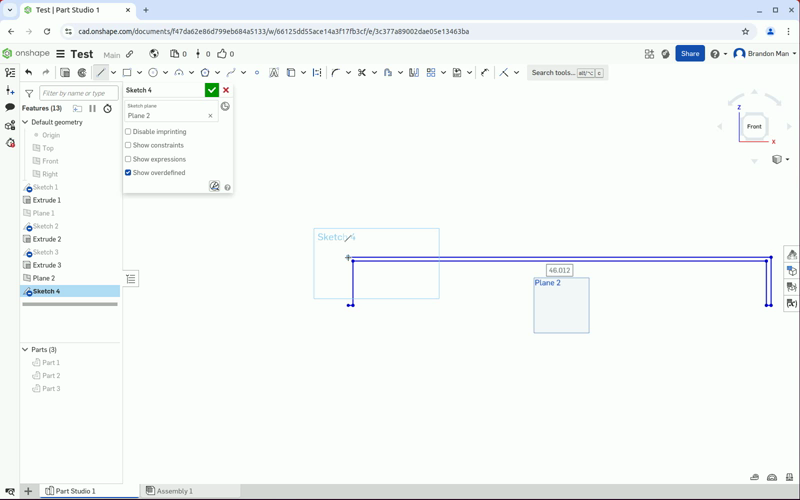
scroll(-6)
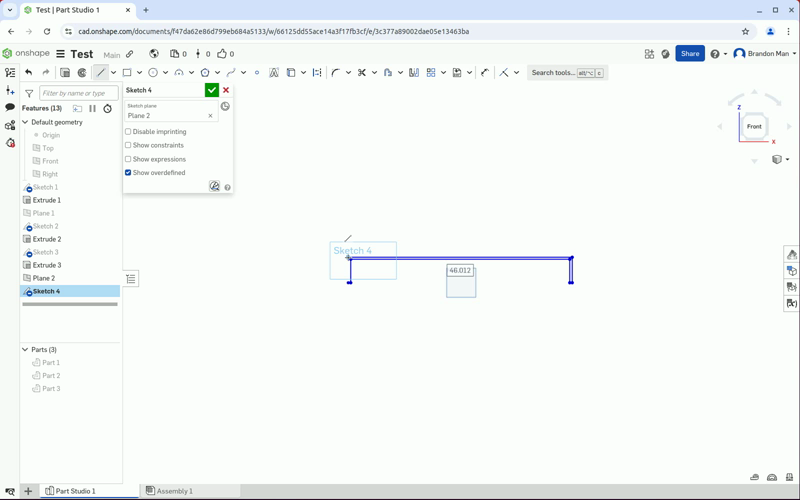
key_up(shift)
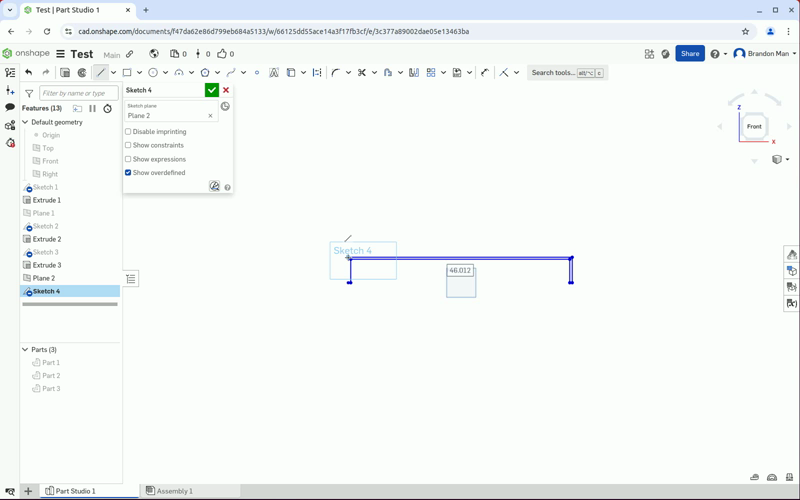
mouse_move(378, 257)
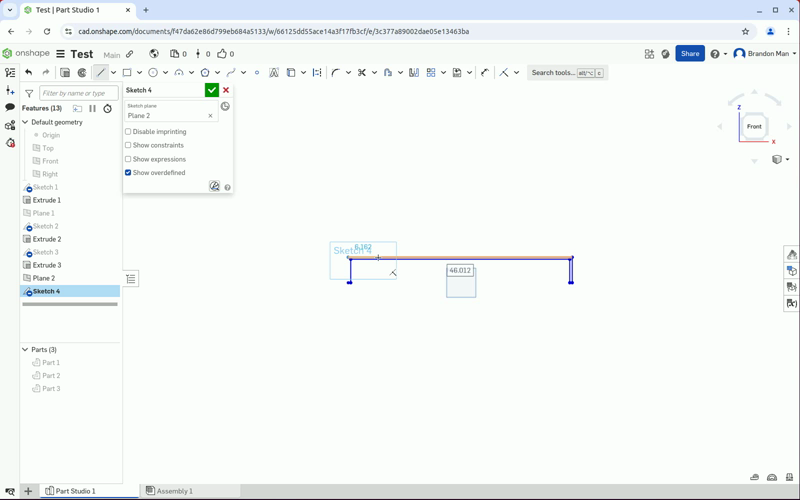
key_down(shift)
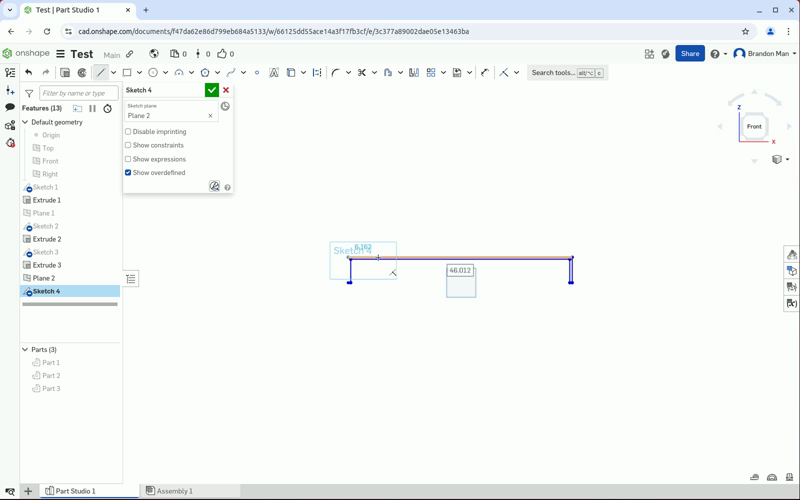
mouse_move(348, 282)
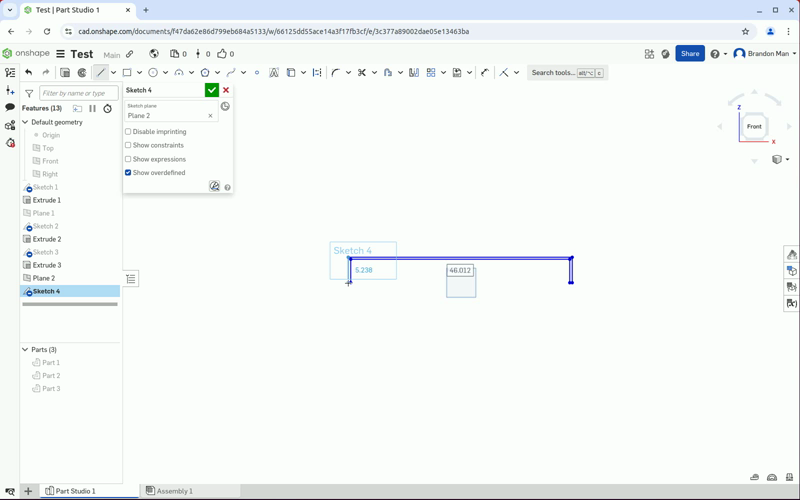
scroll(6)
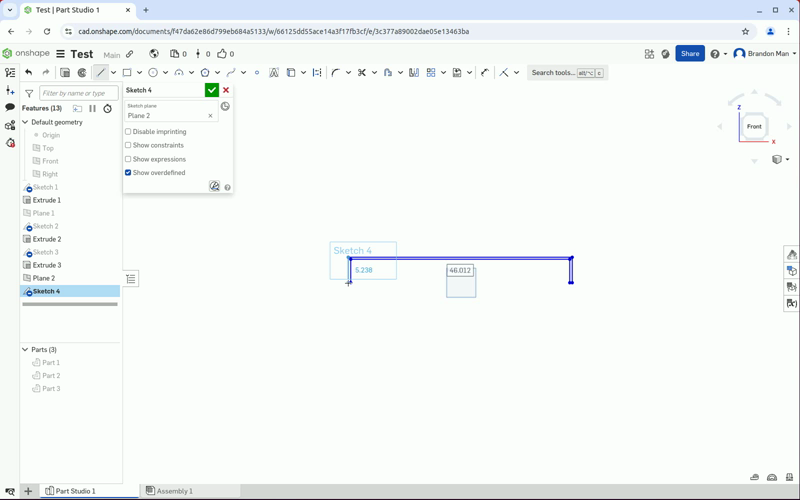
scroll(6)
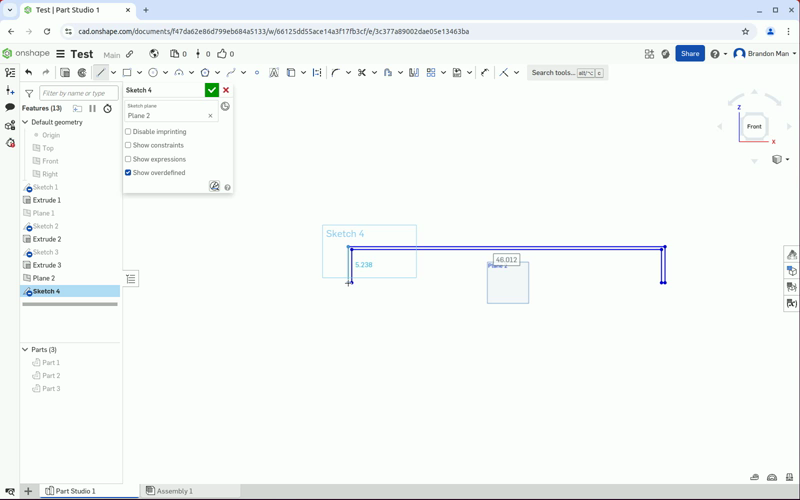
scroll(6)
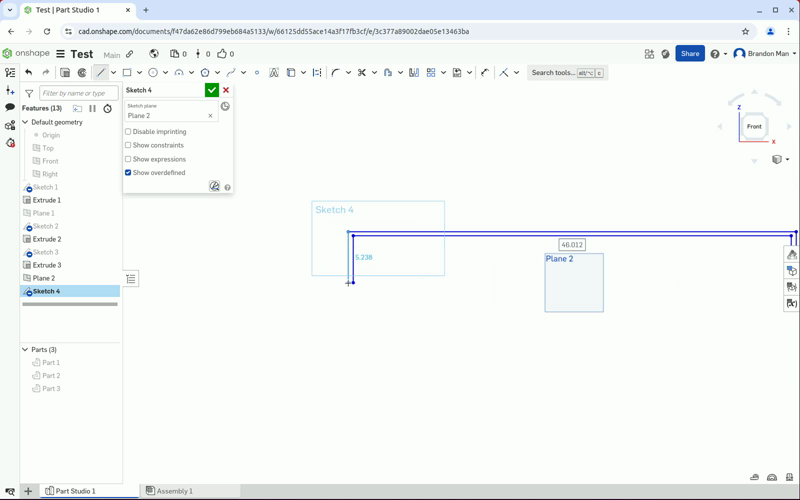
scroll(6)
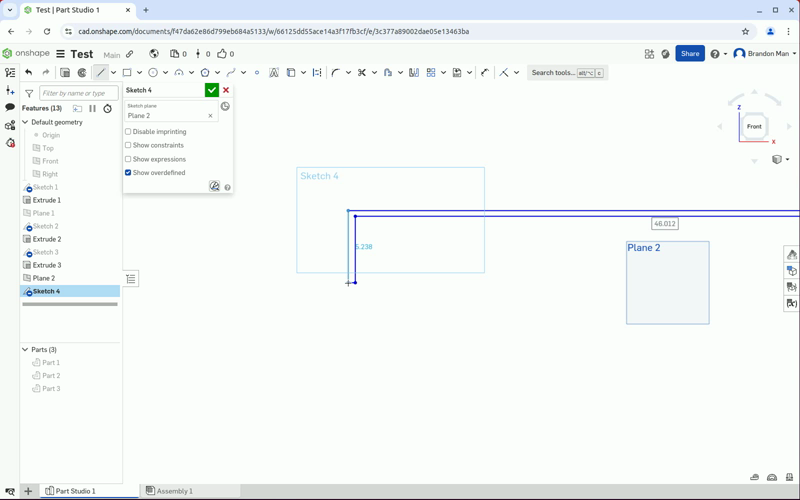
scroll(6)
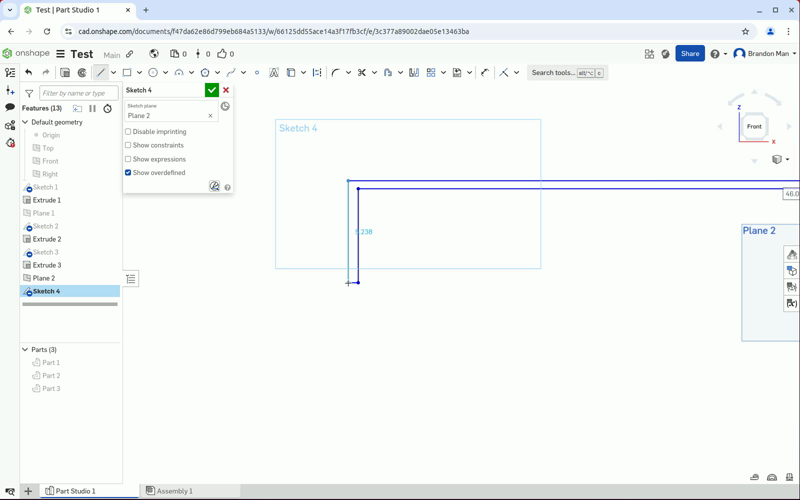
scroll(6)
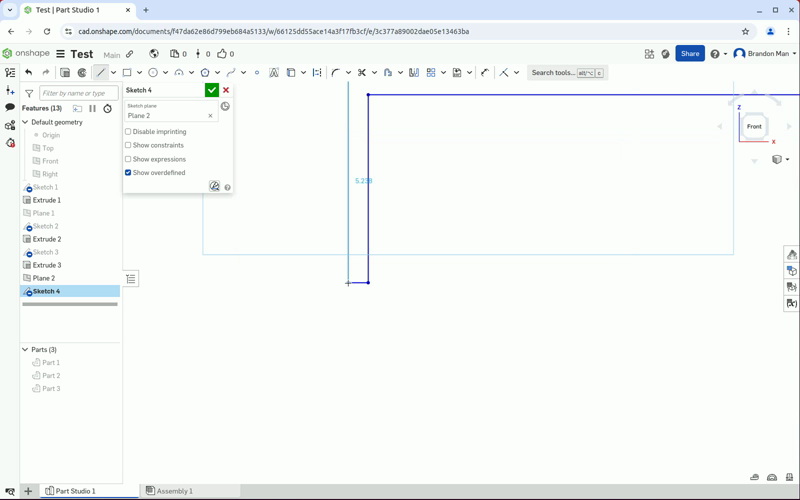
scroll(6)
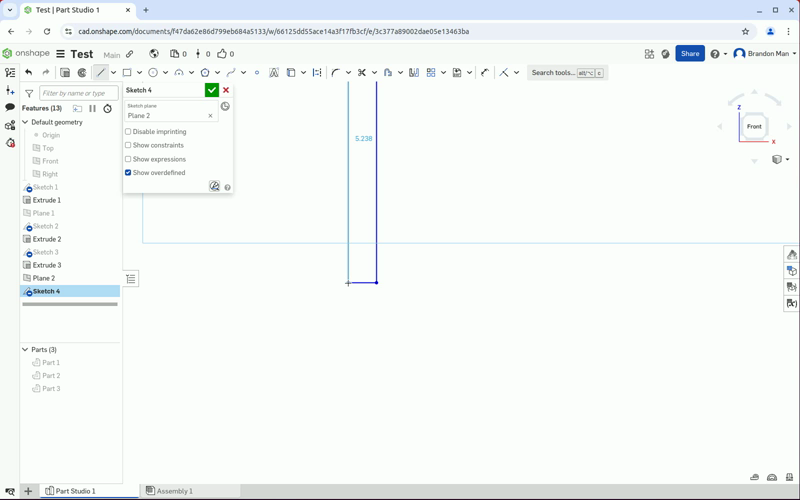
key_up(shift)
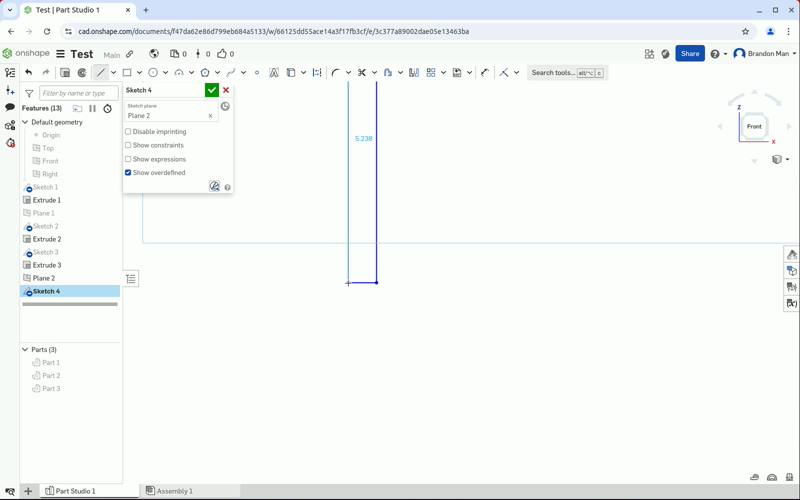
click(348, 282)
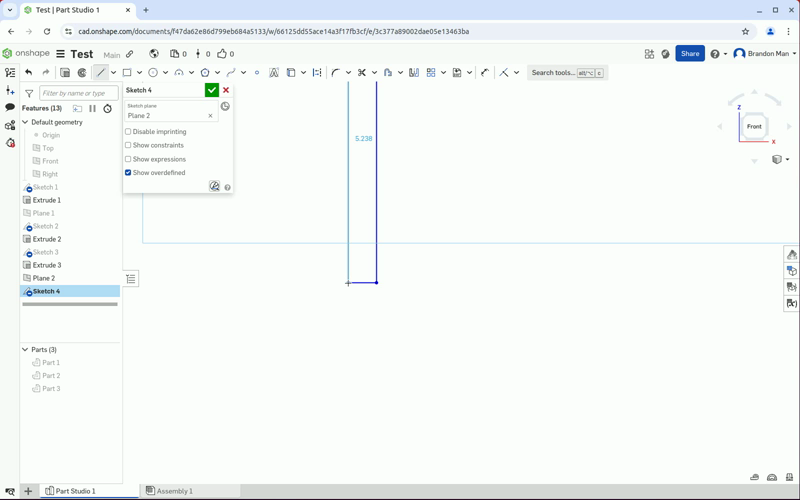
scroll(-6)
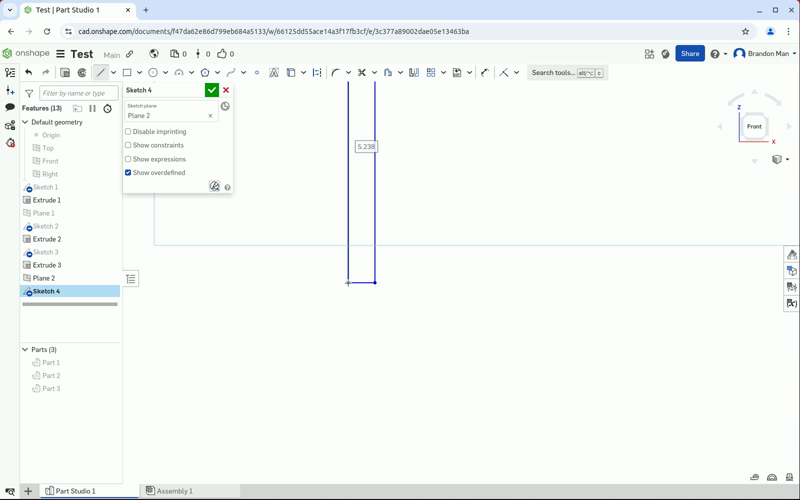
scroll(-6)
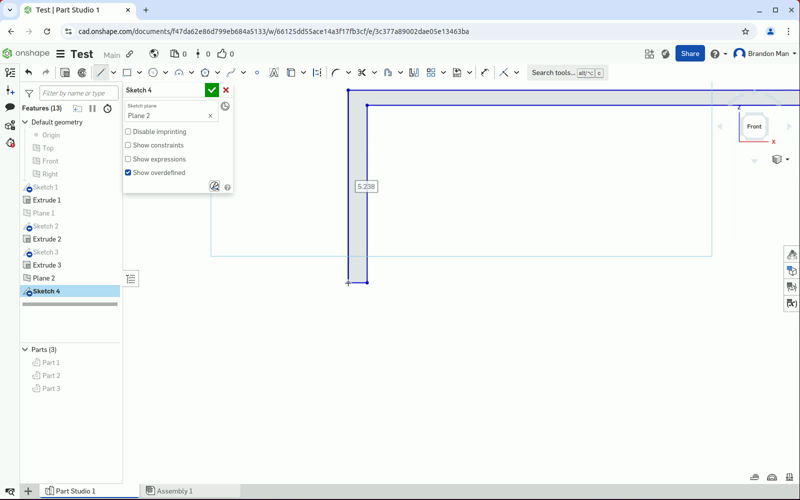
scroll(-6)
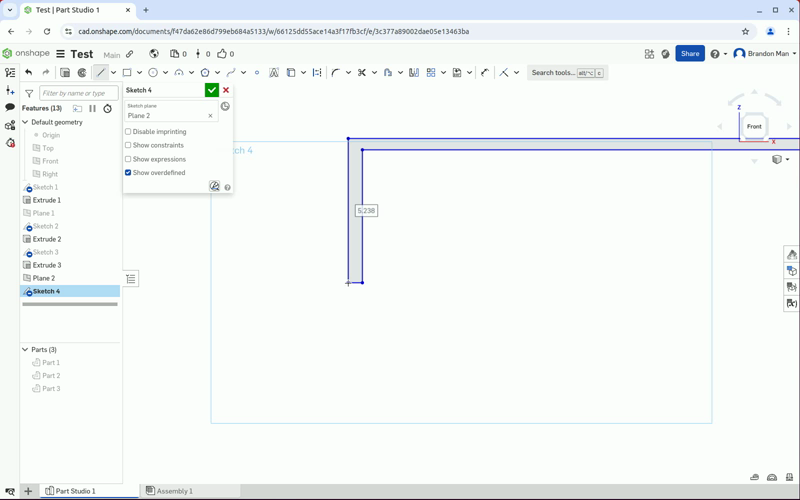
scroll(-6)
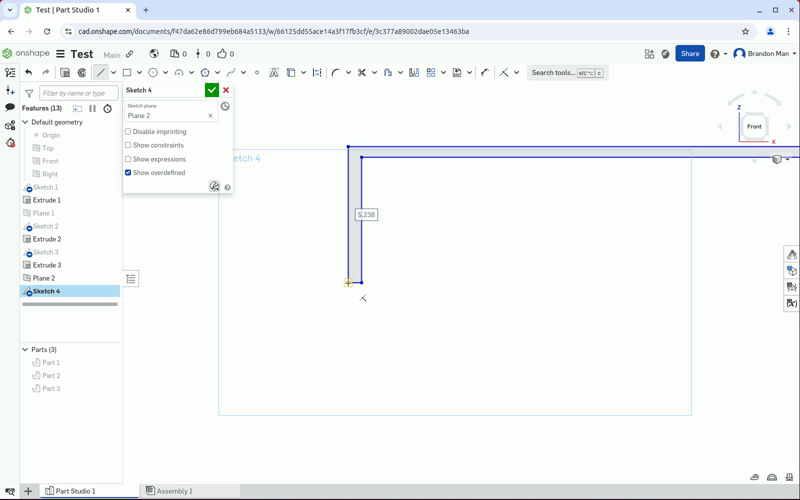
scroll(-6)
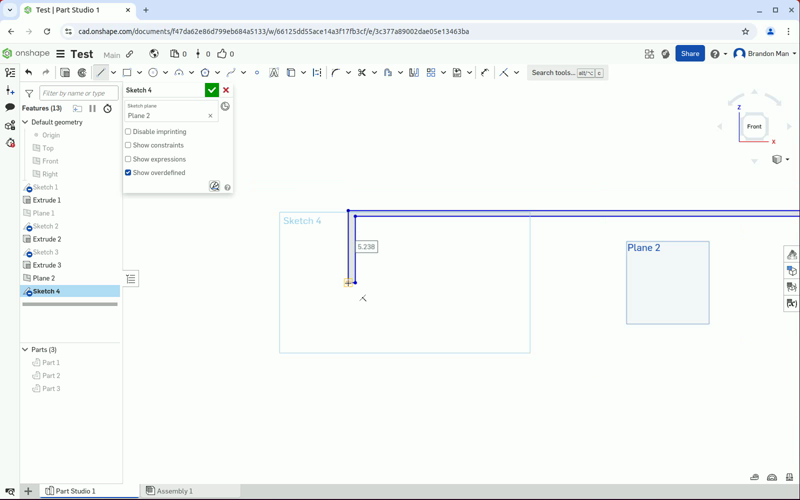
scroll(-6)
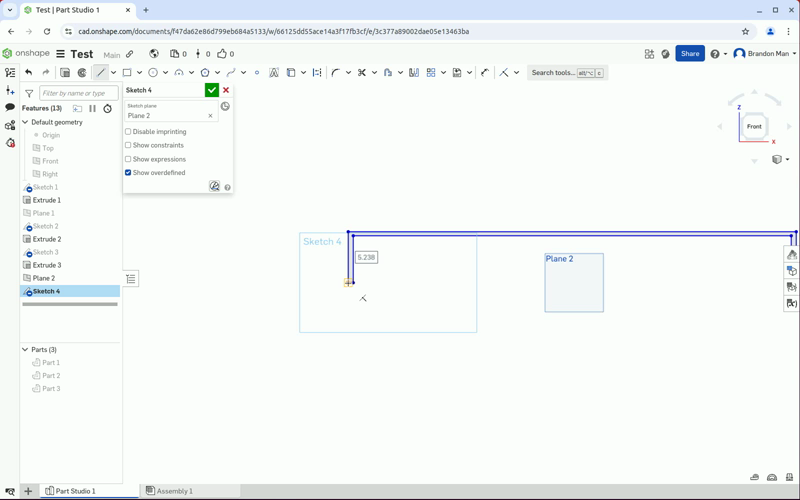
scroll(-6)
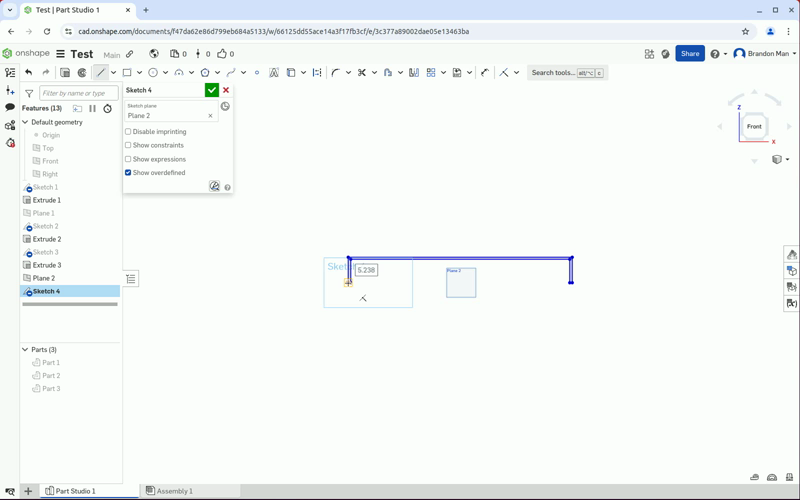
key(esc)
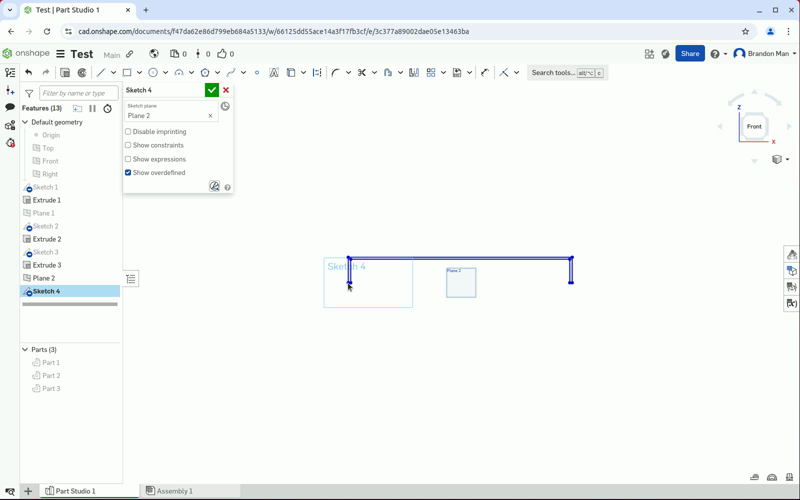
mouse_move(362, 257)
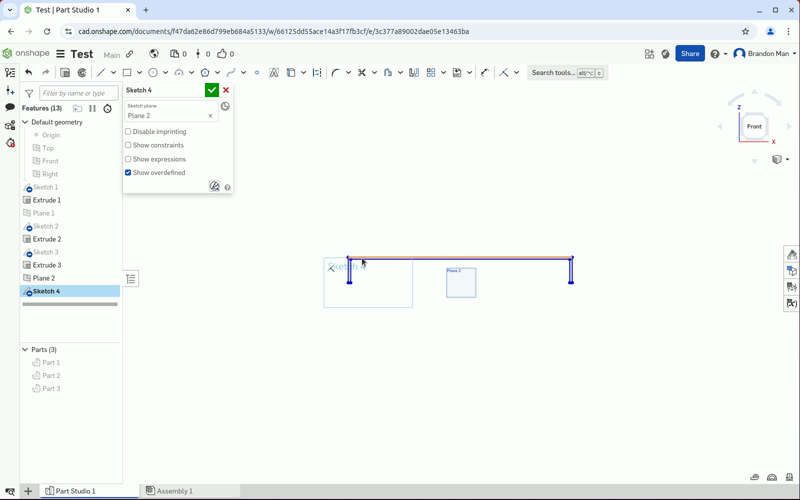
scroll(6)
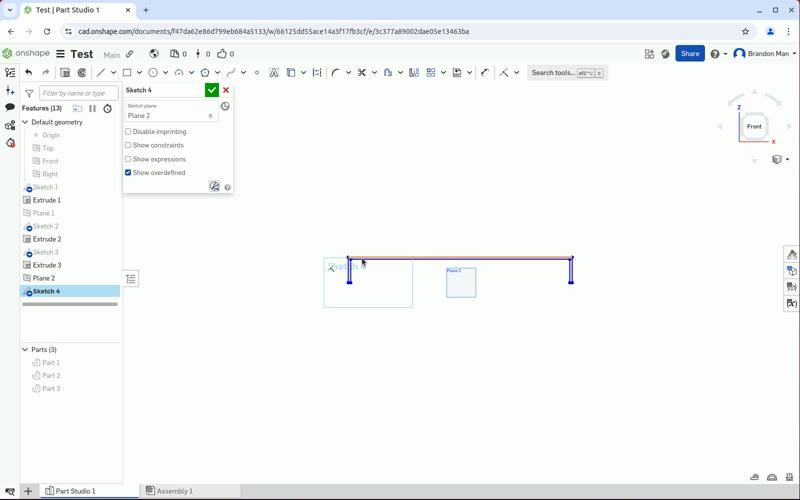
scroll(6)
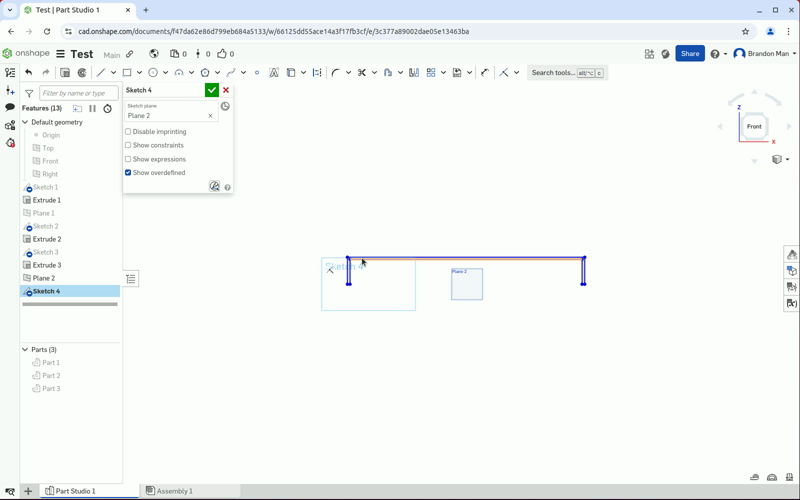
scroll(6)
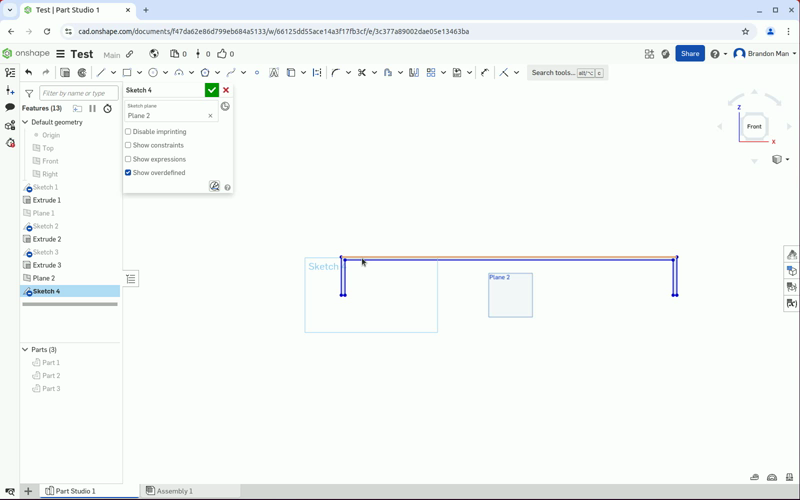
scroll(6)
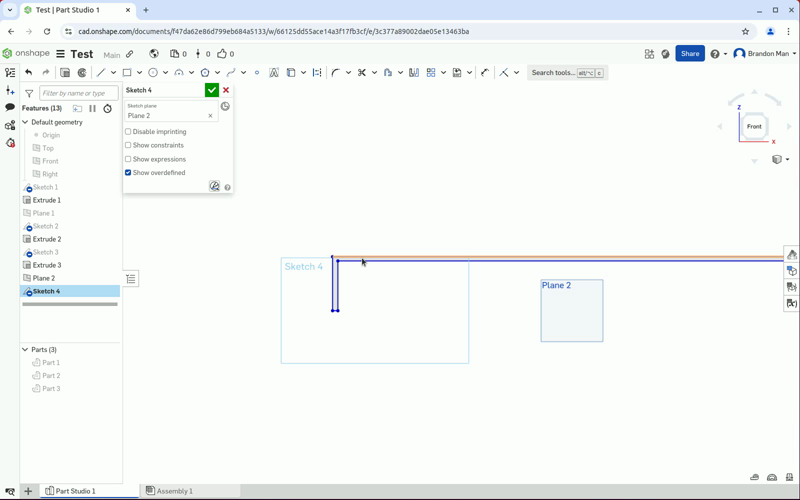
scroll(6)
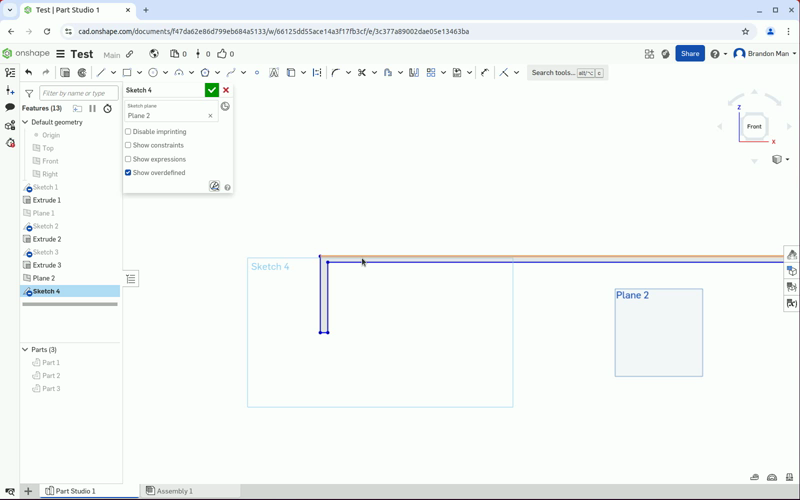
scroll(6)
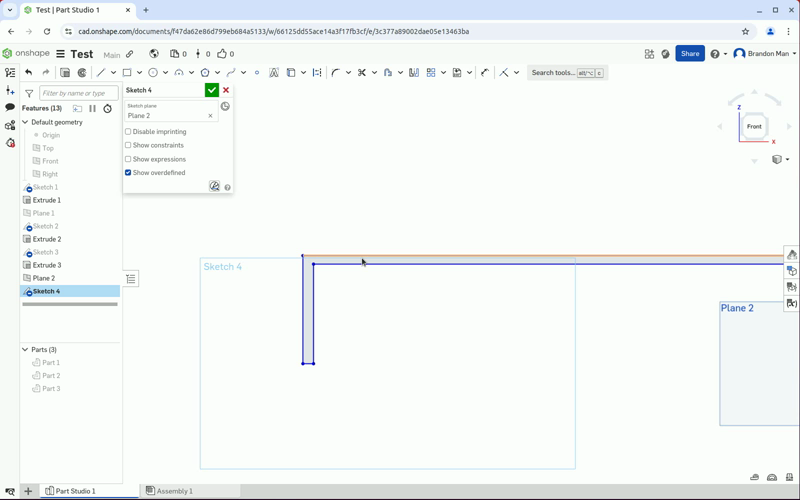
scroll(6)
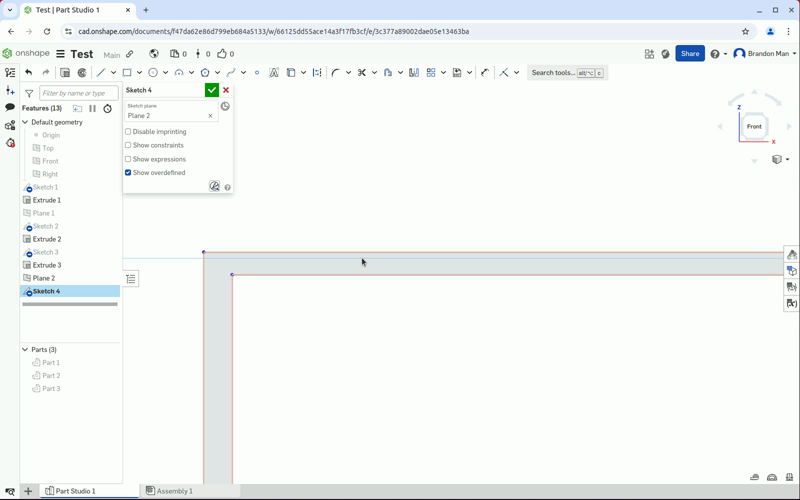
click(362, 257)
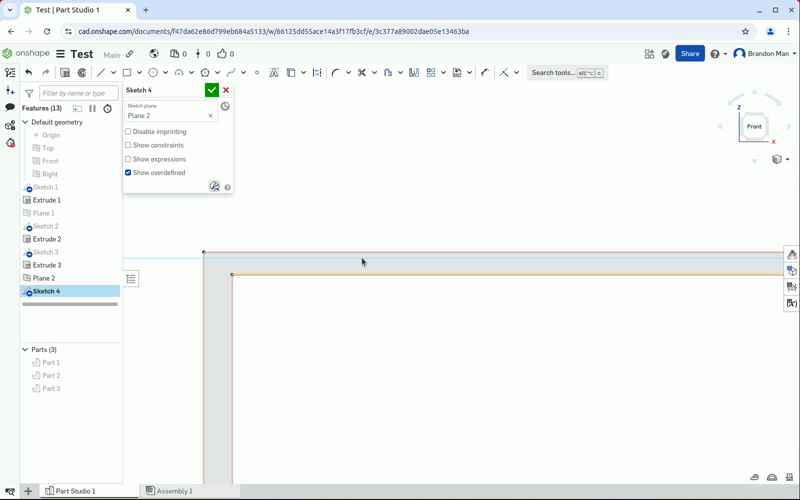
scroll(-6)
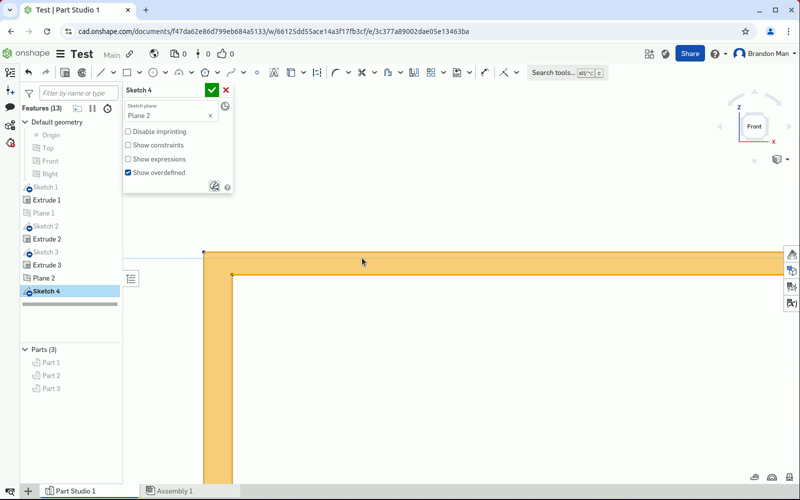
scroll(-6)
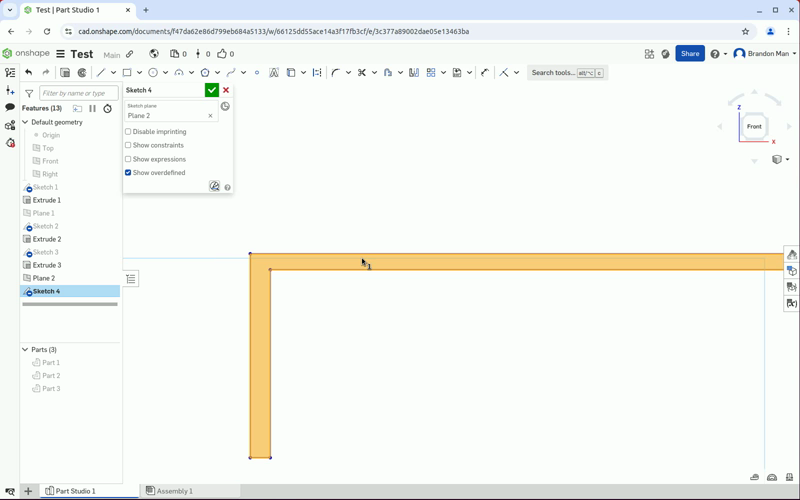
scroll(-6)
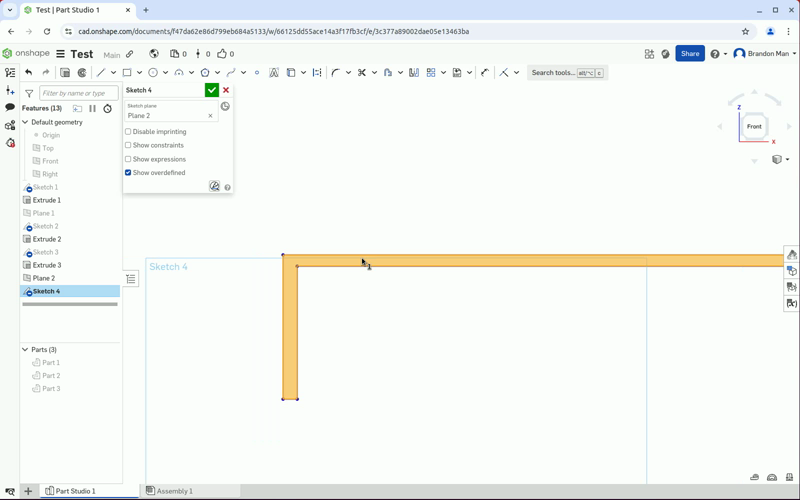
scroll(-6)
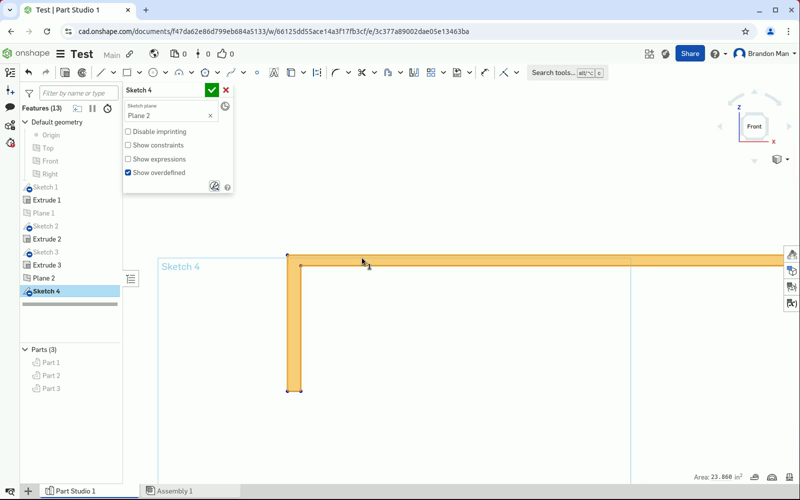
scroll(-6)
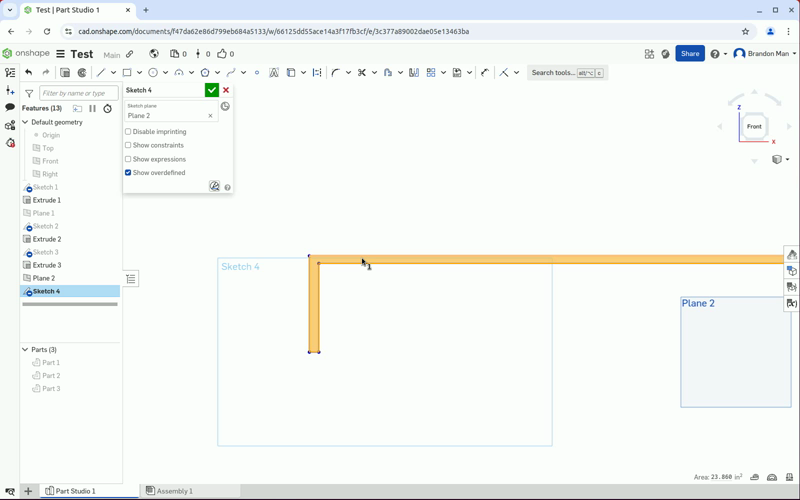
scroll(-6)
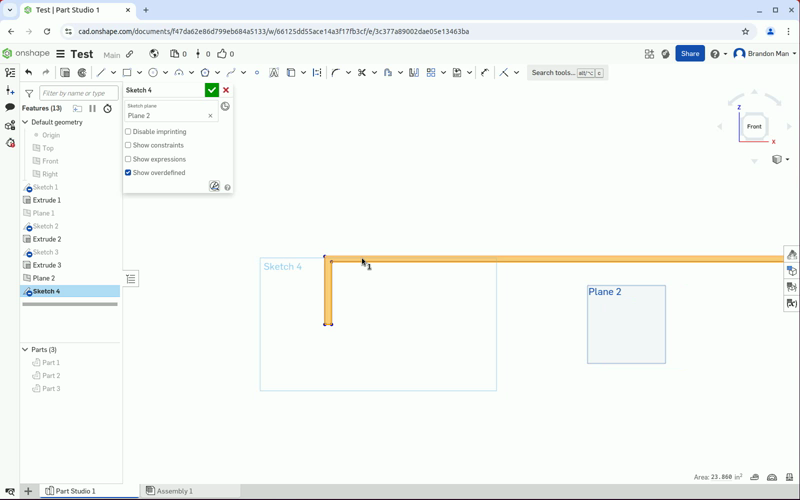
scroll(-6)
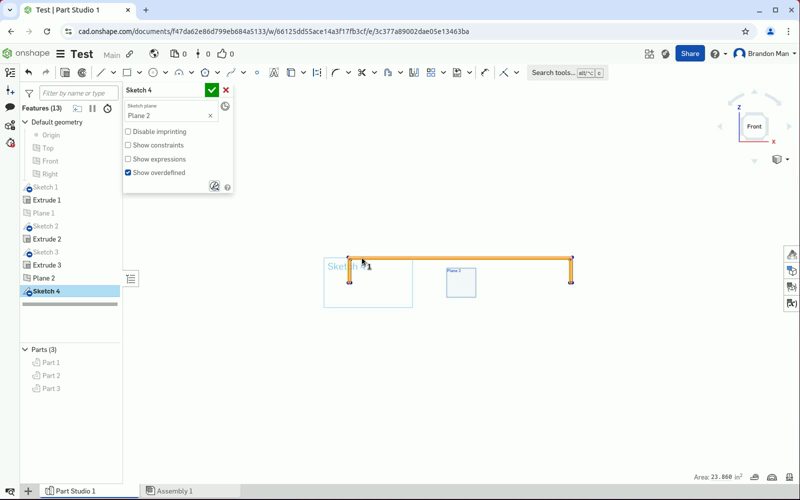
mouse_move(73, 352)
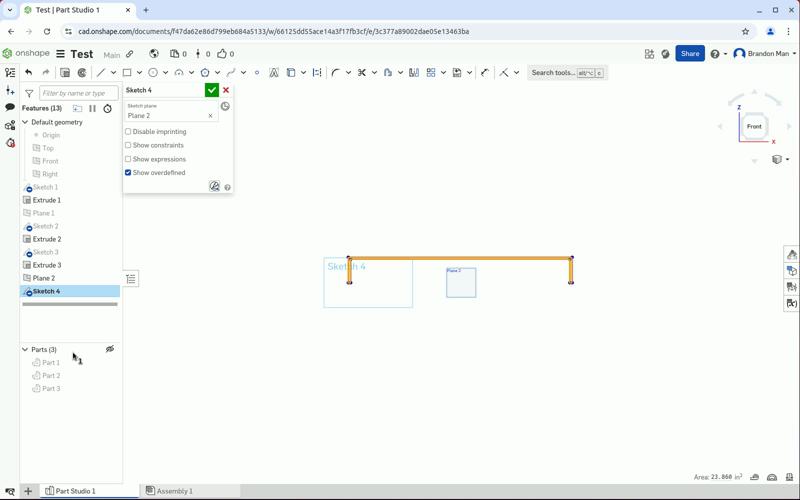
key(shift+y)
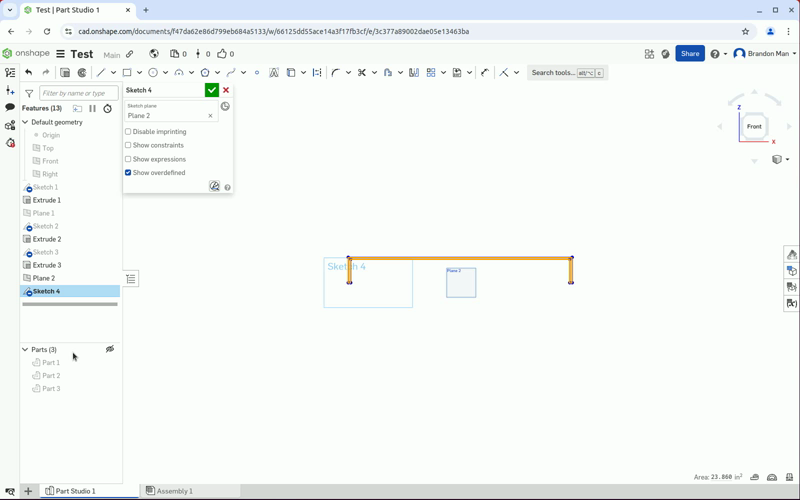
key(shift+e)
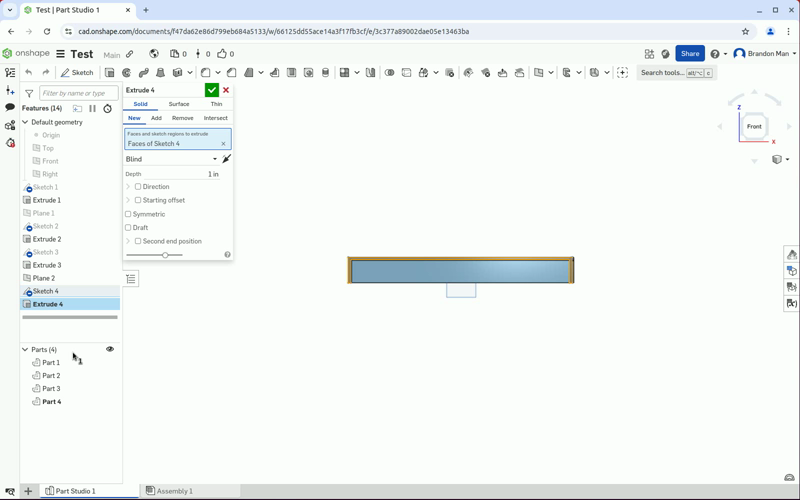
mouse_move(143, 106)
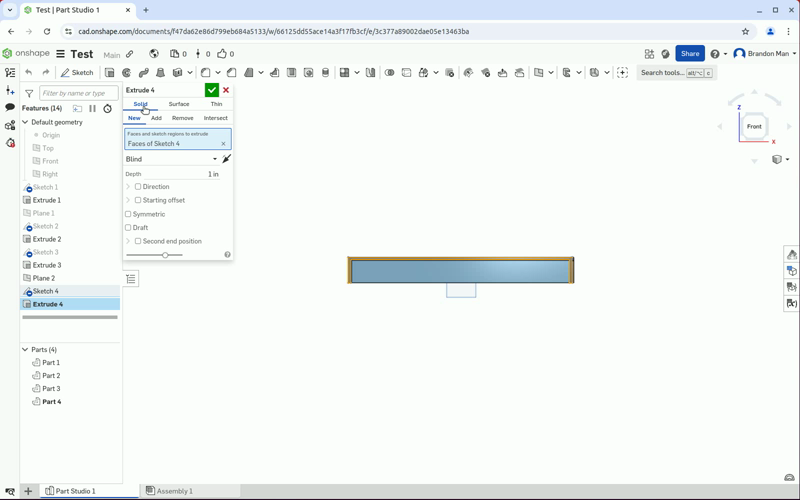
click(143, 106)
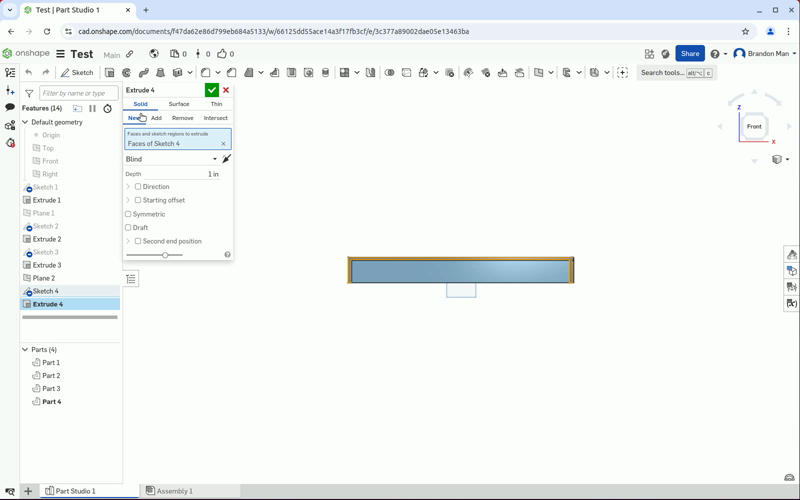
mouse_move(137, 120)
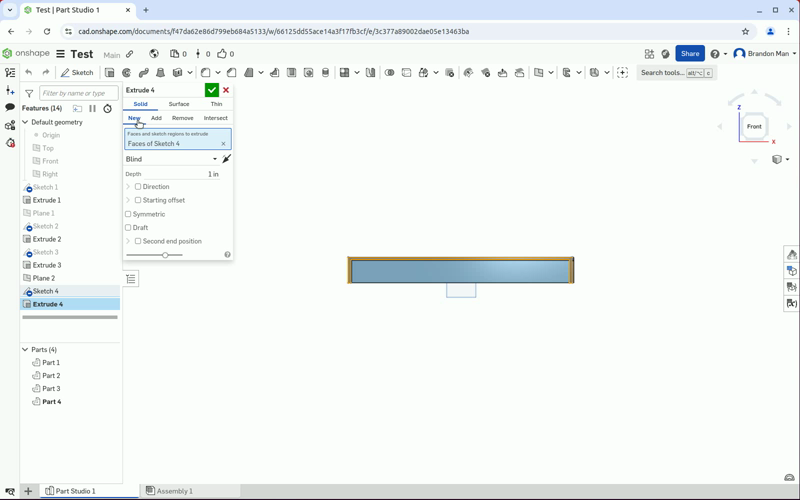
click(137, 120)
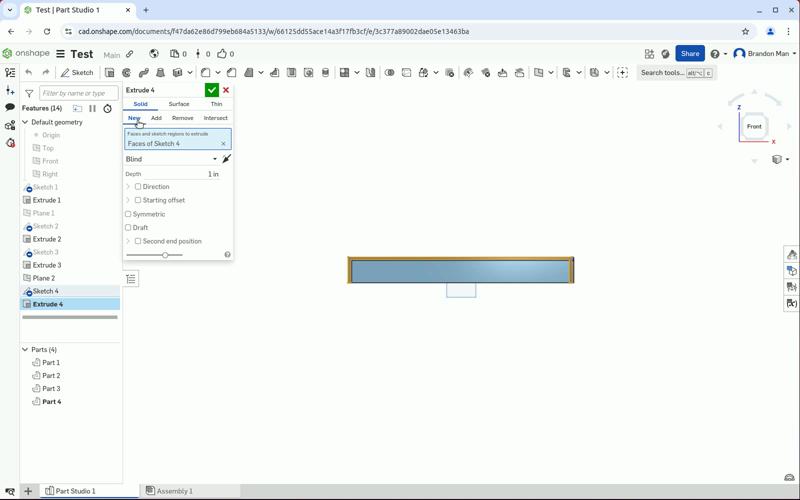
key(tab, 4)
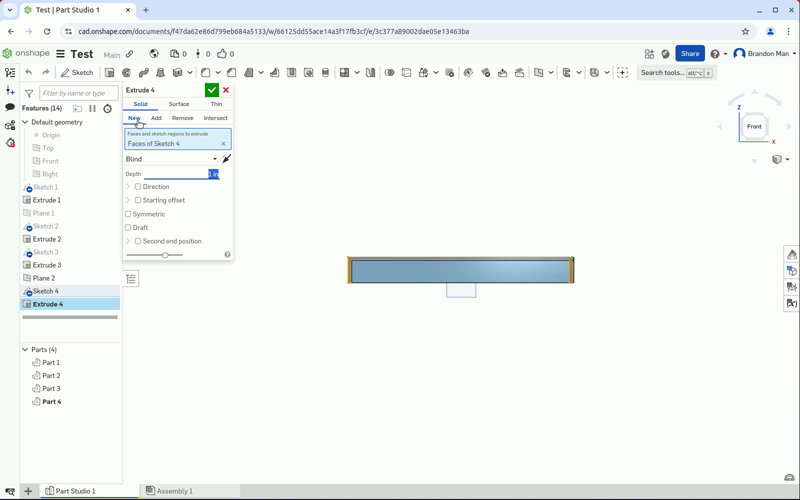
text(0.722)
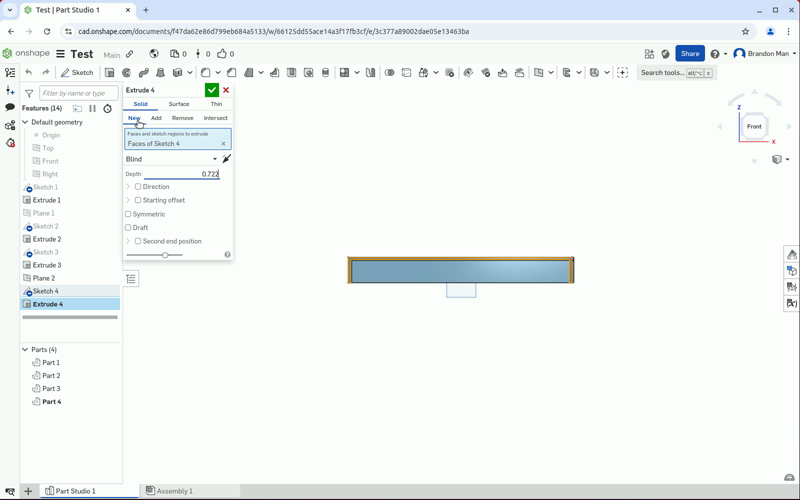
key(enter)
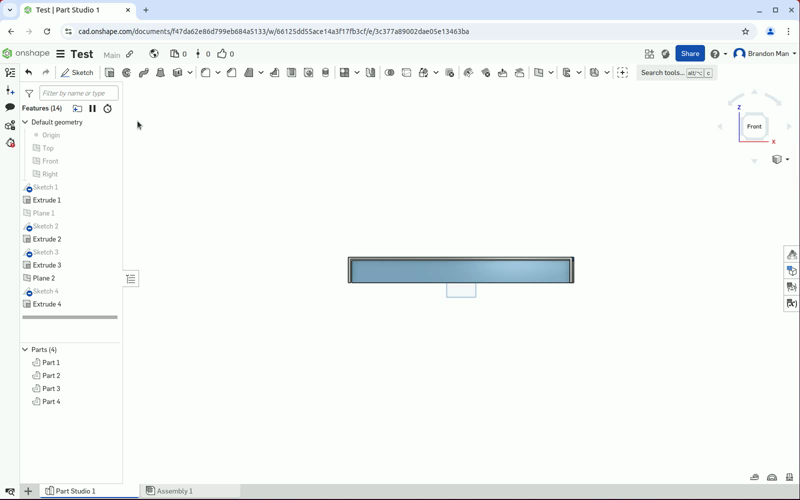
key(shift+h)
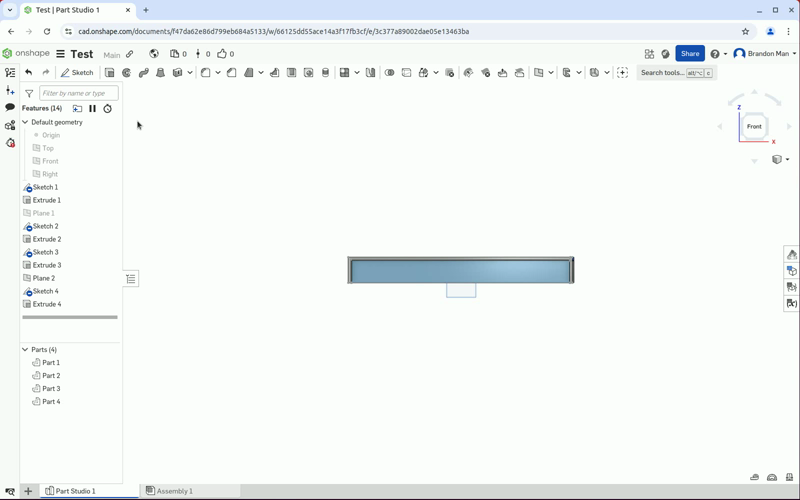
key(shift+h)
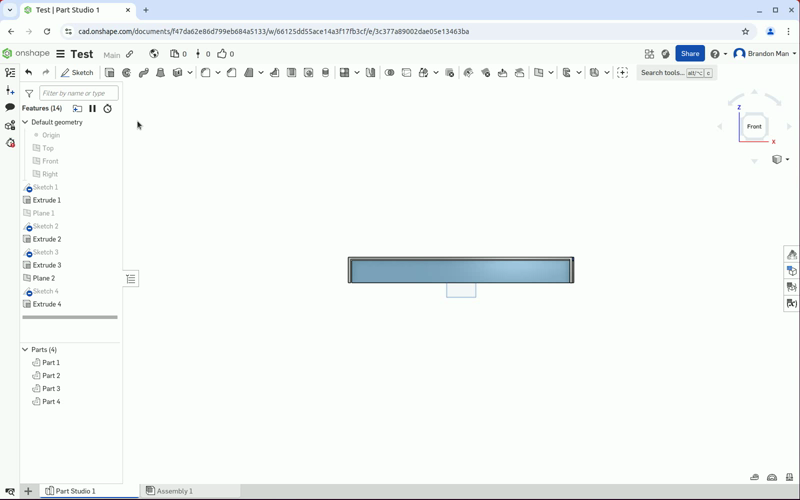
mouse_move(73, 189)
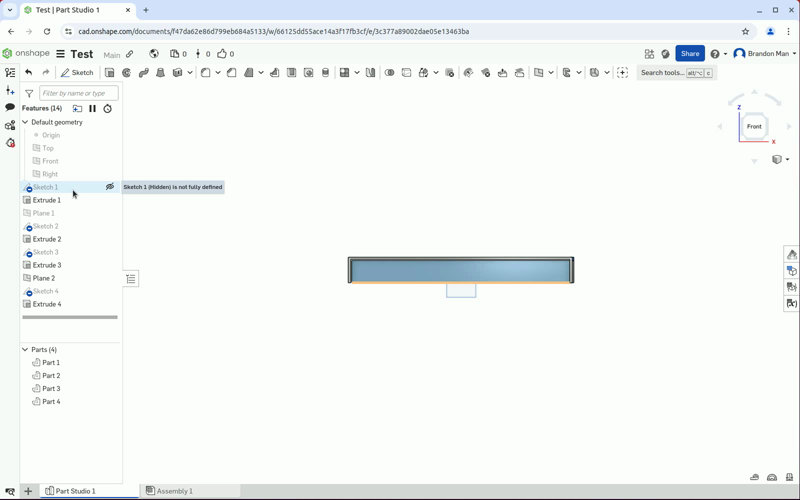
click(73, 189)
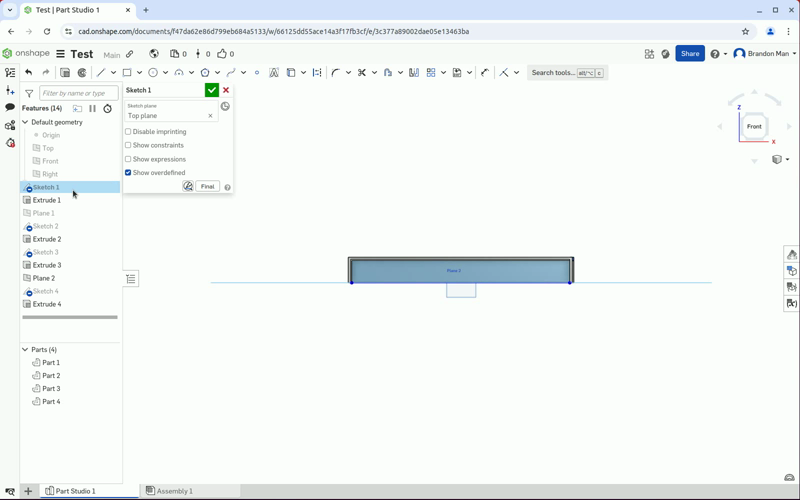
mouse_move(229, 92)
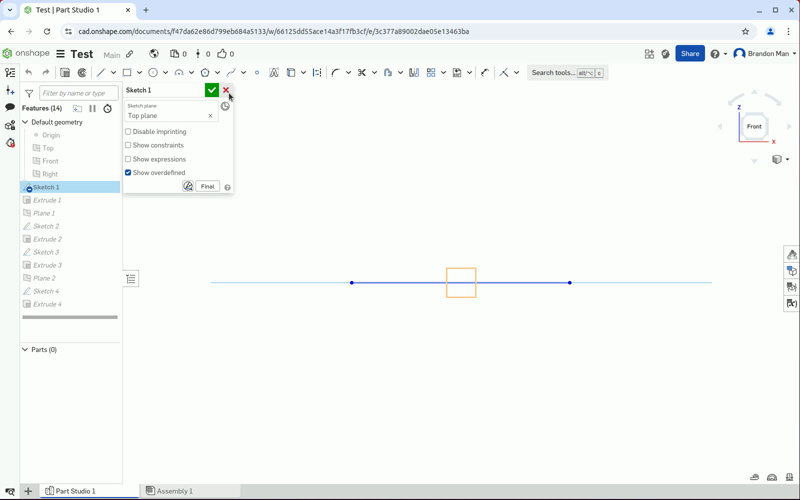
click(229, 92)
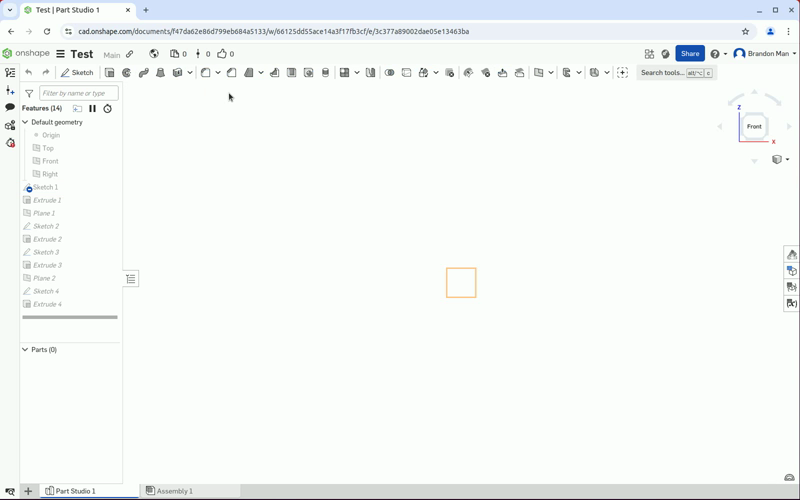
key(shift+s)
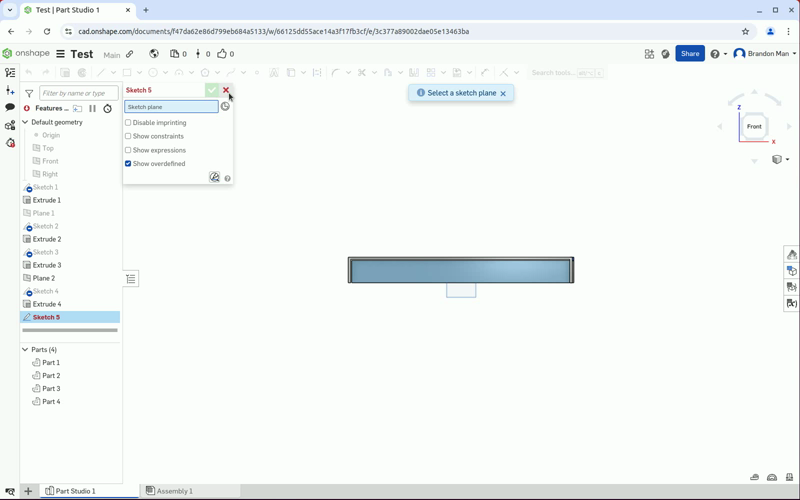
mouse_move(73, 280)
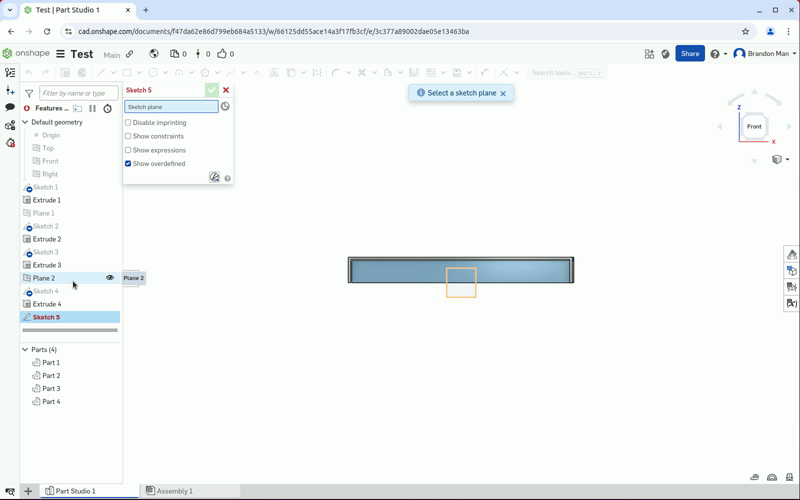
click(73, 280)
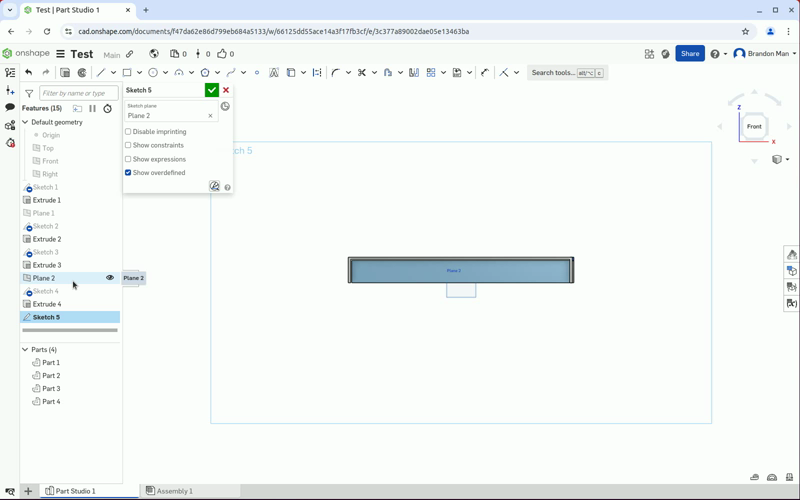
mouse_move(73, 352)
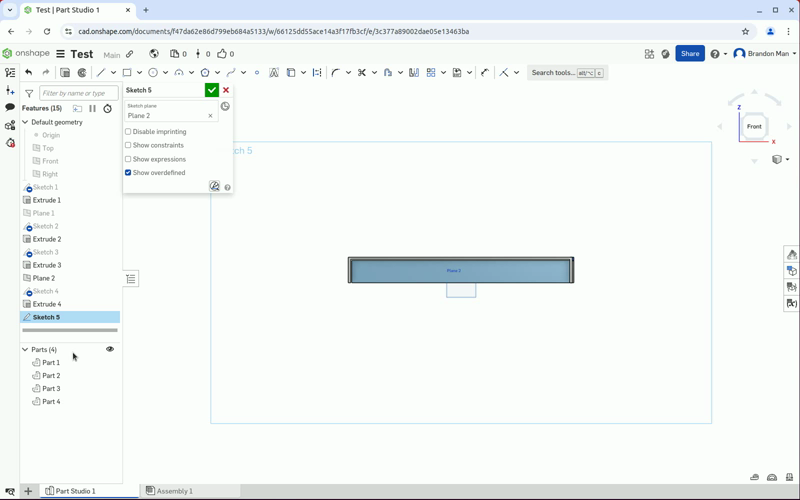
key(y)
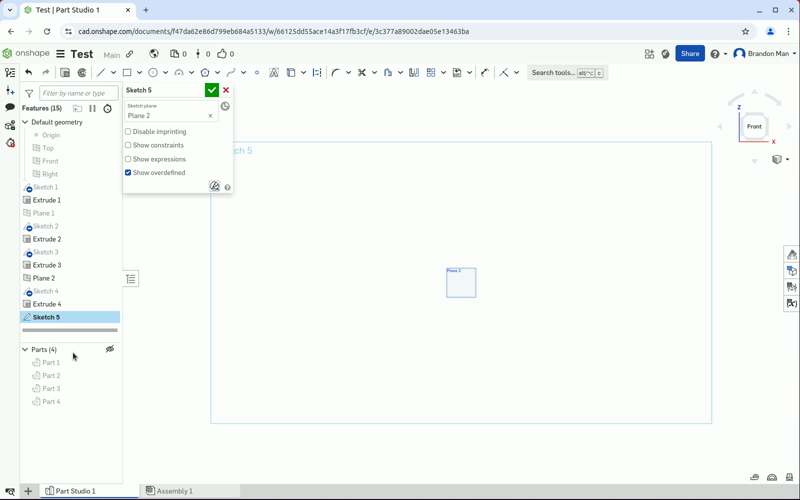
key(l)
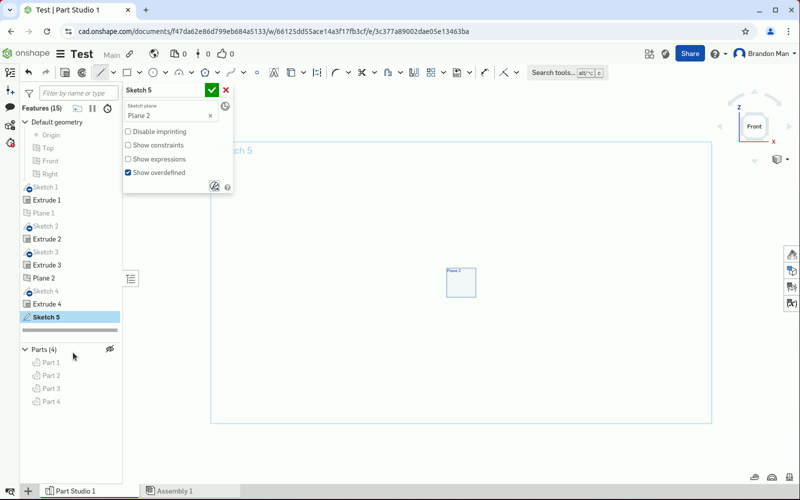
key_down(shift)
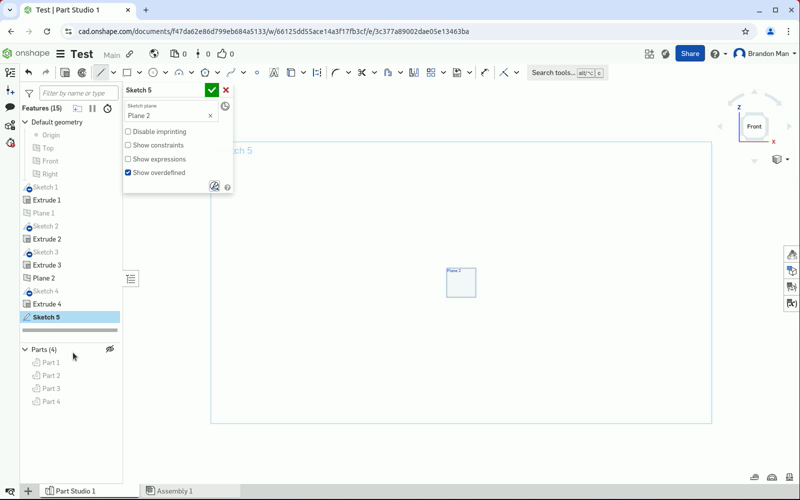
mouse_move(351, 282)
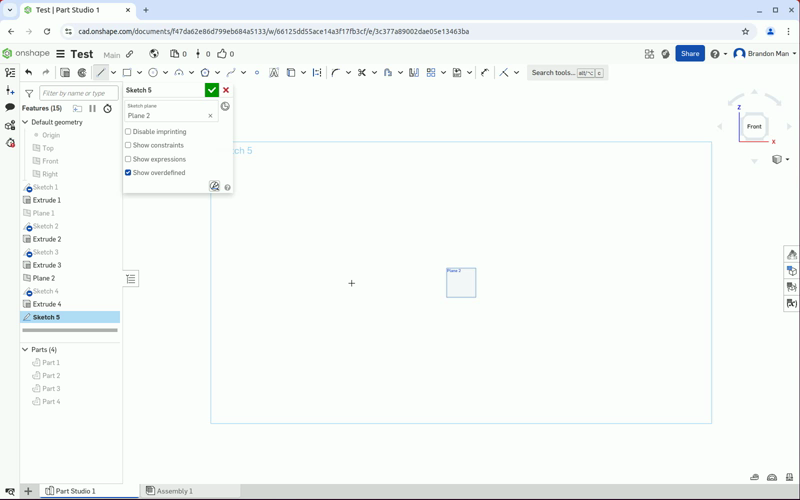
click(351, 282)
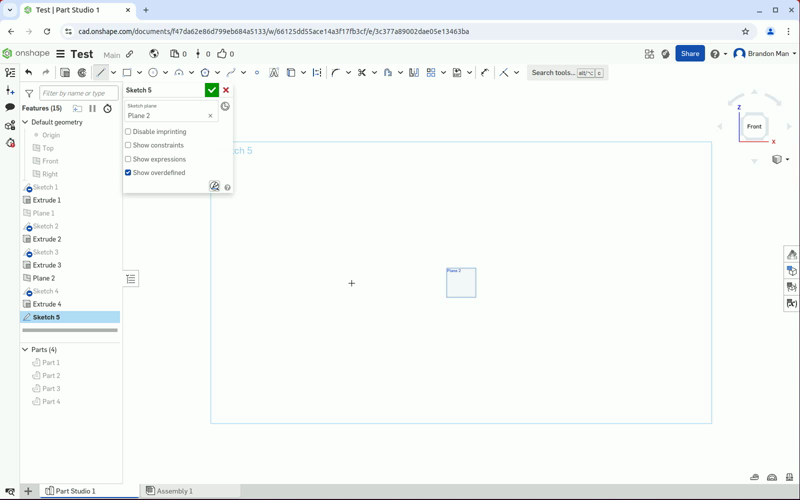
key_up(shift)
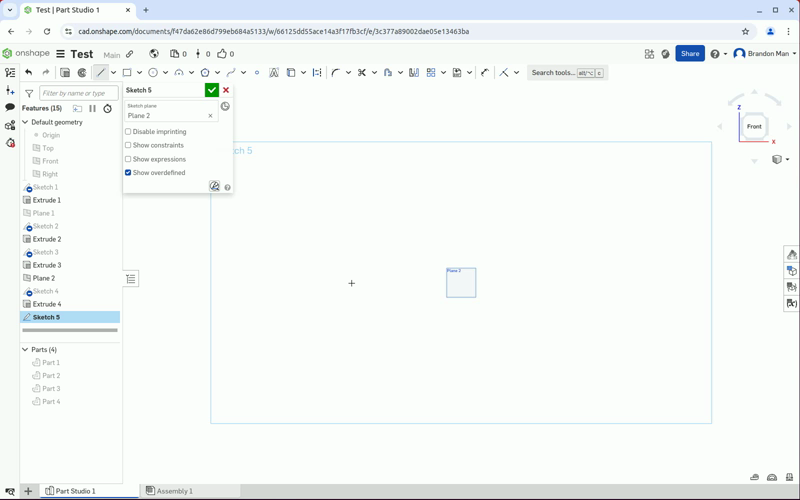
key_down(shift)
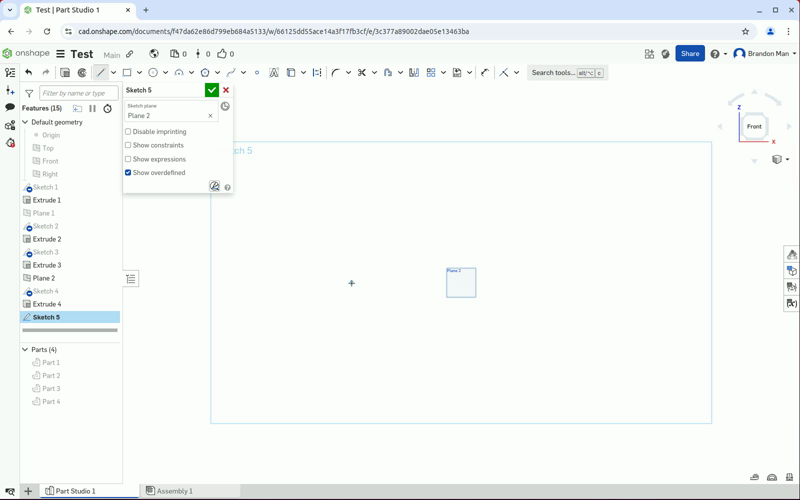
mouse_move(569, 282)
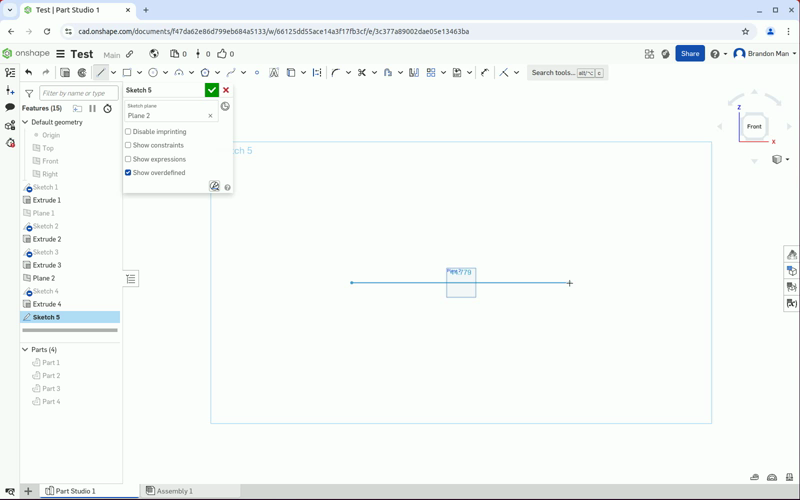
click(569, 282)
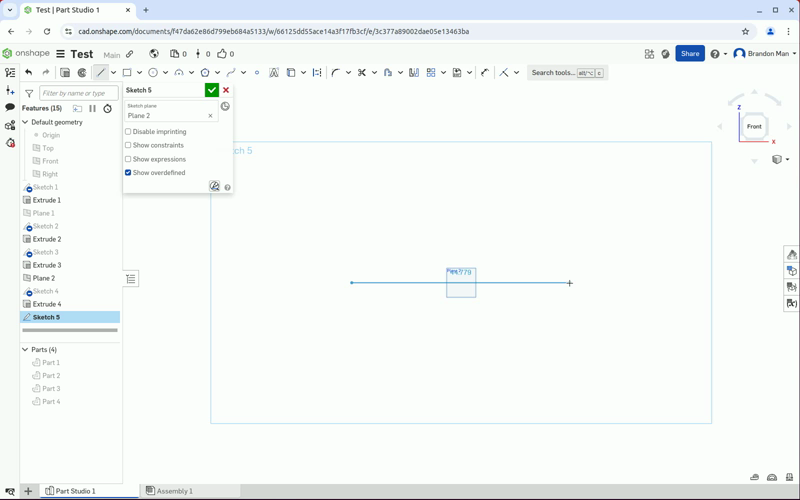
key_up(shift)
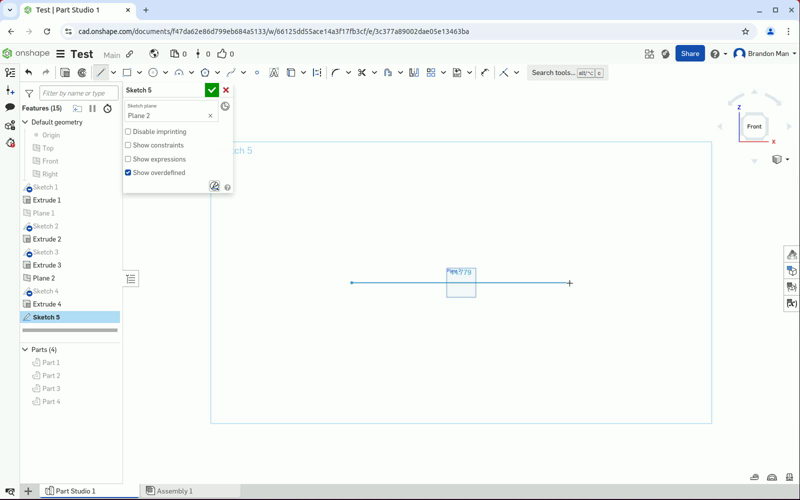
key_down(shift)
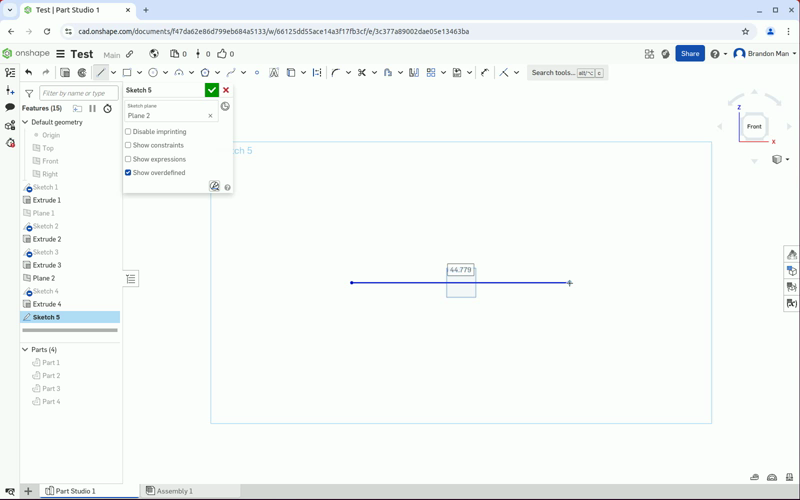
mouse_move(589, 282)
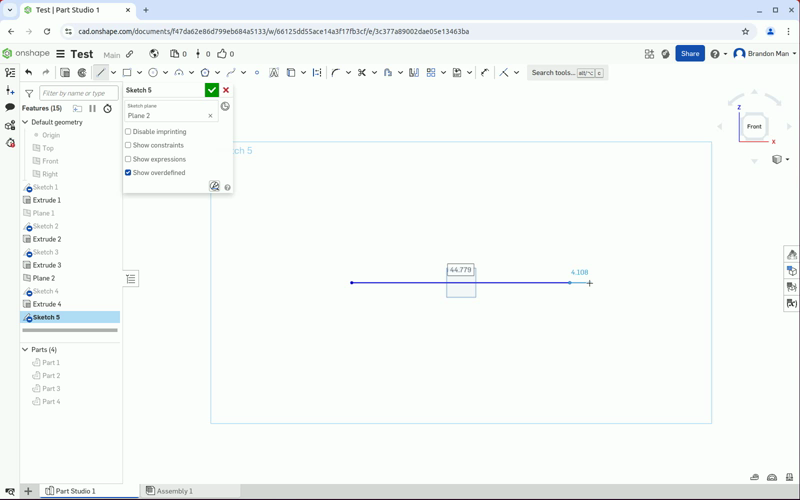
mouse_move(569, 260)
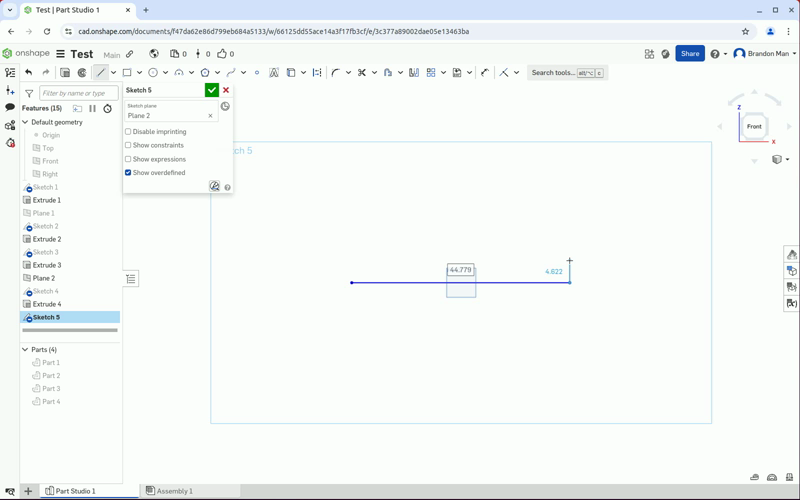
click(569, 260)
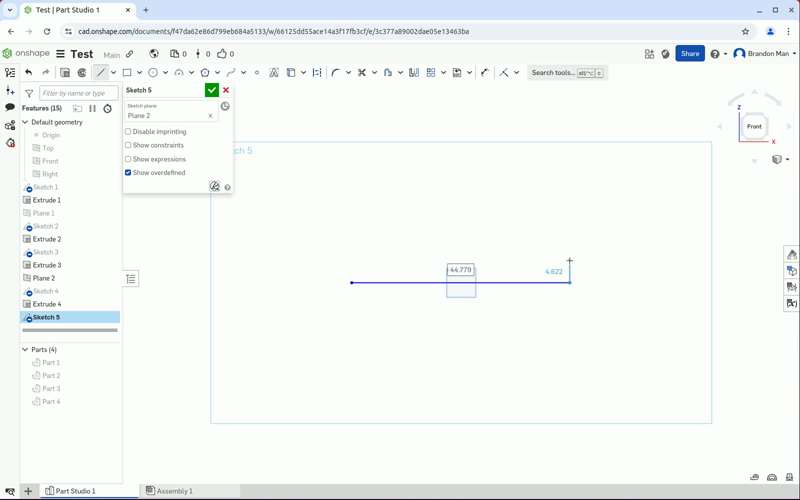
key_up(shift)
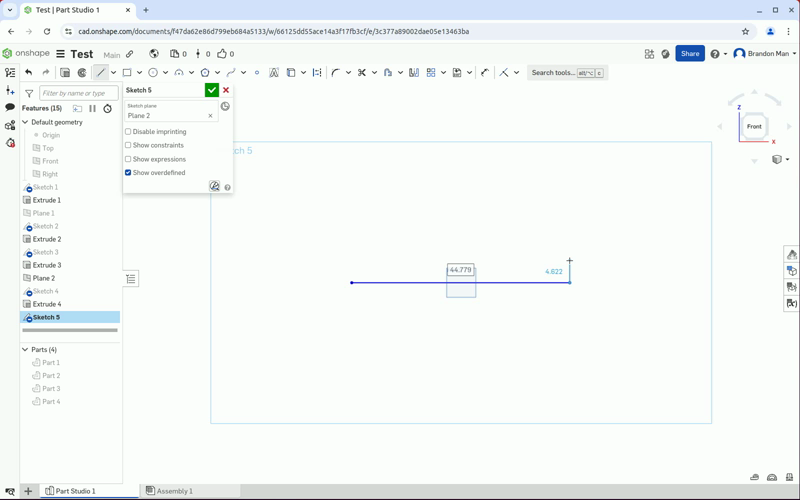
key_down(shift)
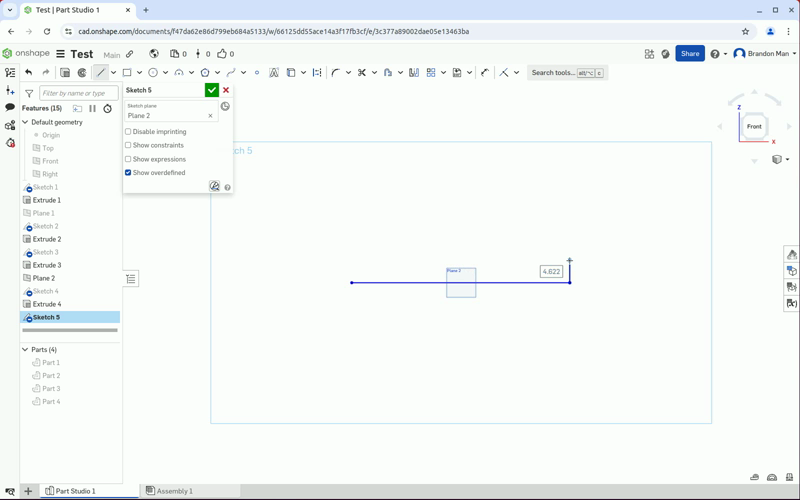
mouse_move(351, 260)
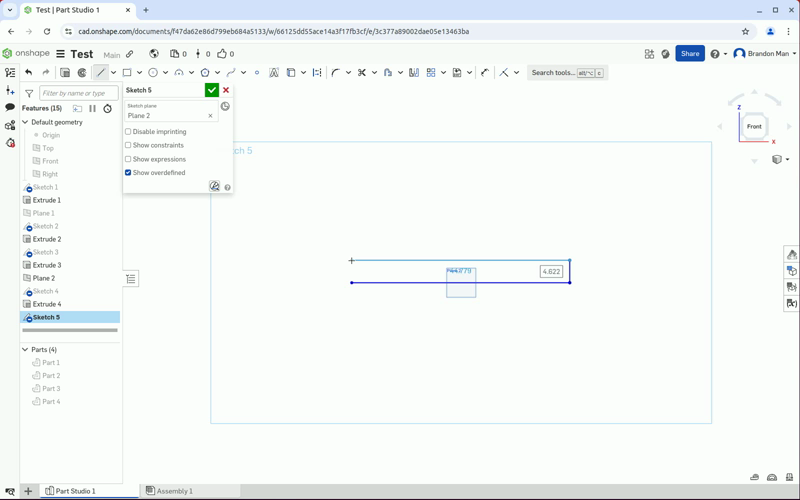
click(351, 260)
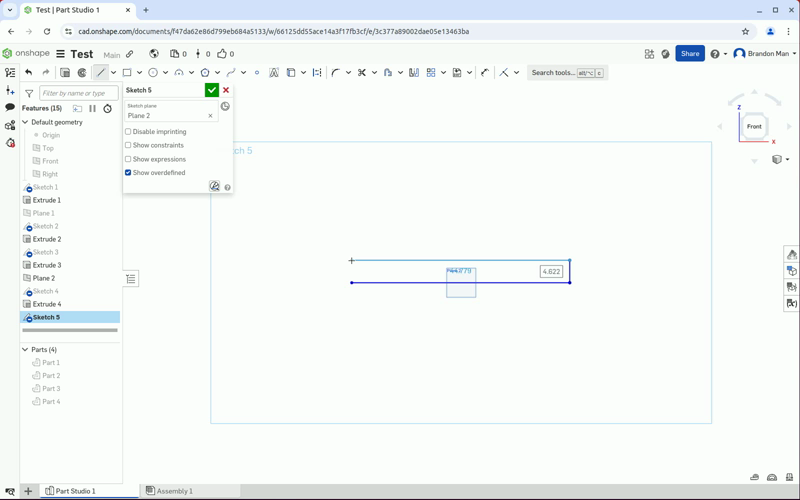
key_up(shift)
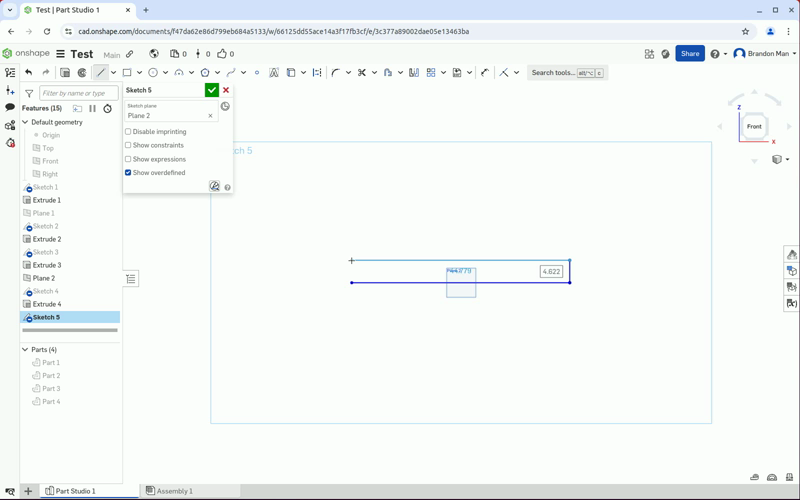
mouse_move(381, 260)
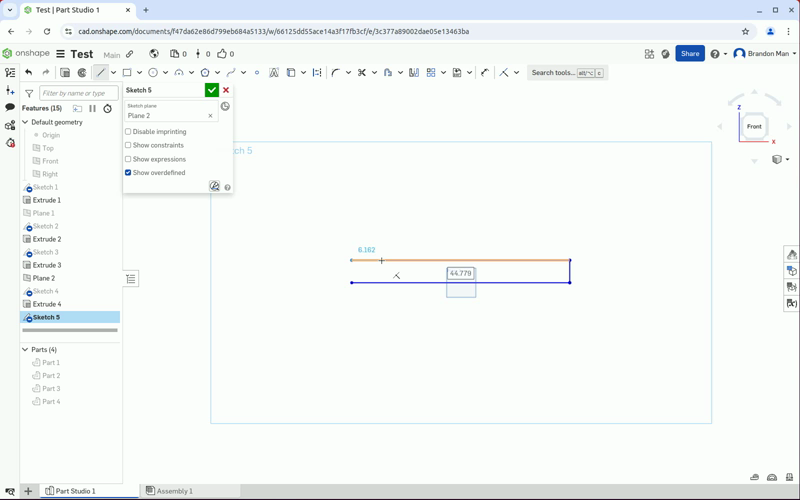
key_down(shift)
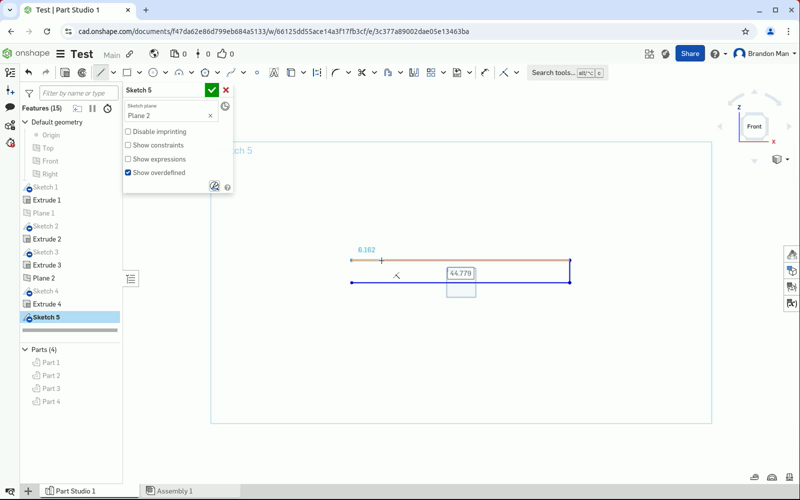
mouse_move(351, 282)
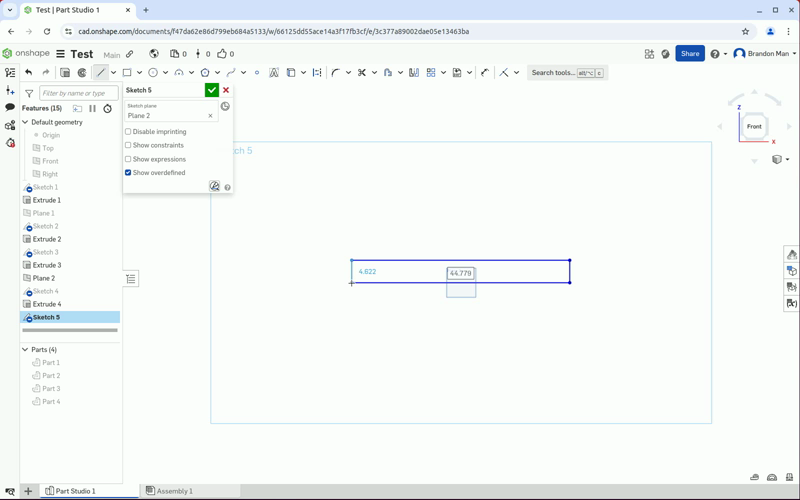
key_up(shift)
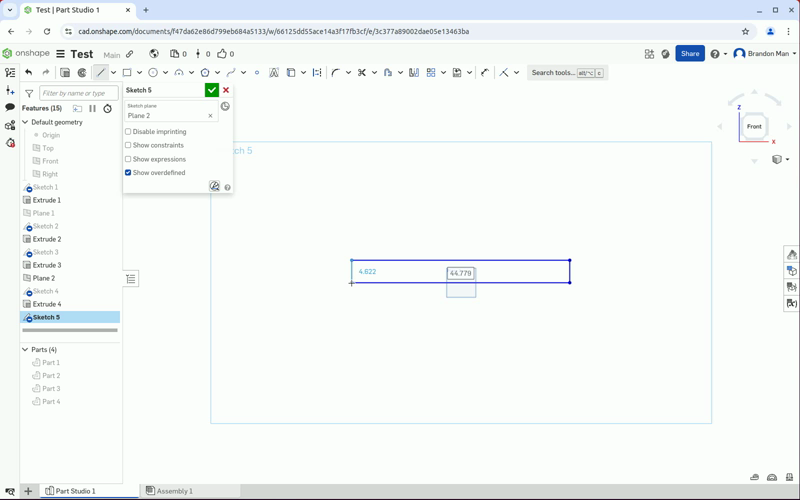
click(351, 282)
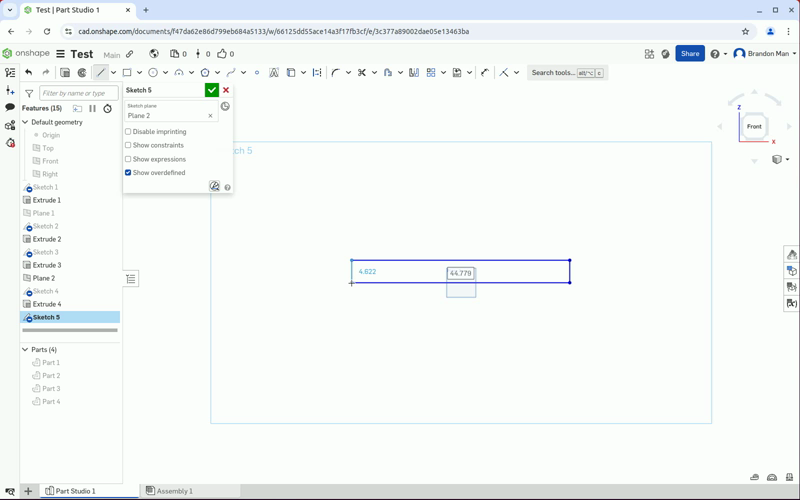
key(esc)
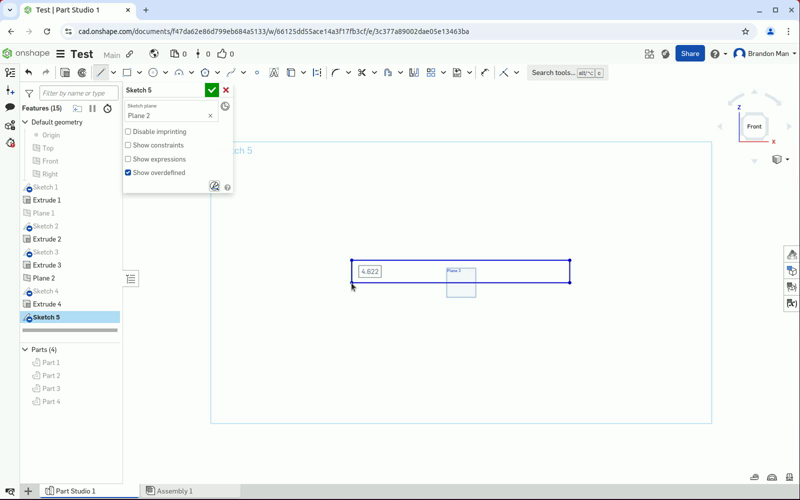
mouse_move(477, 276)
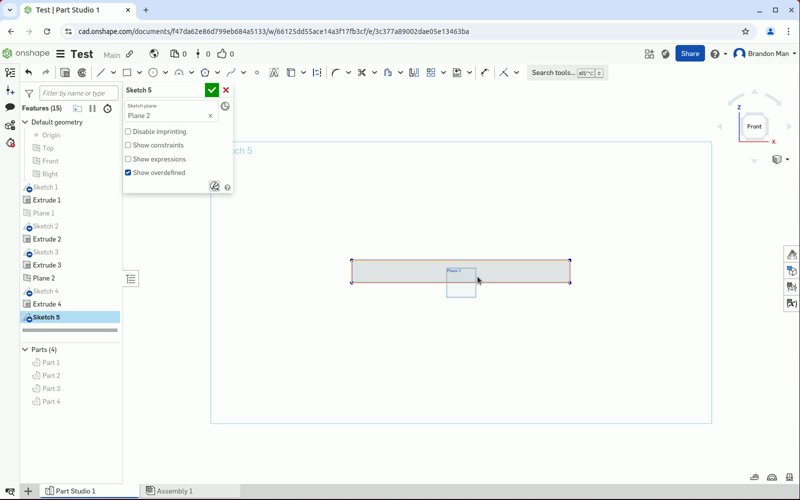
click(477, 276)
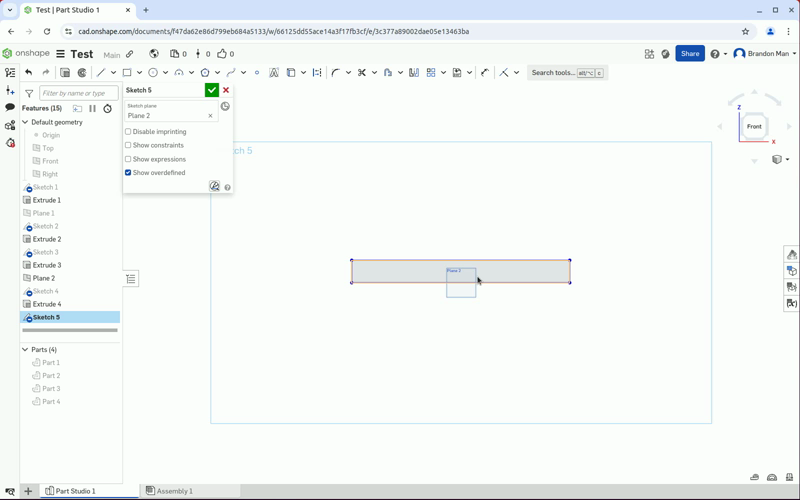
mouse_move(73, 352)
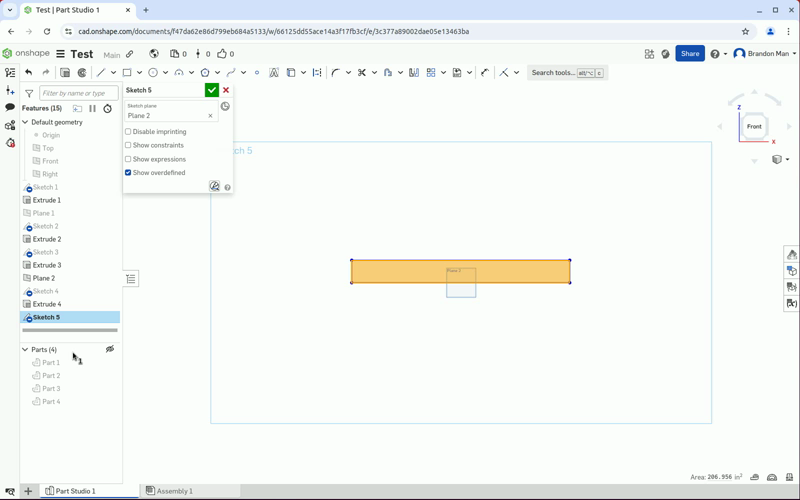
key(shift+y)
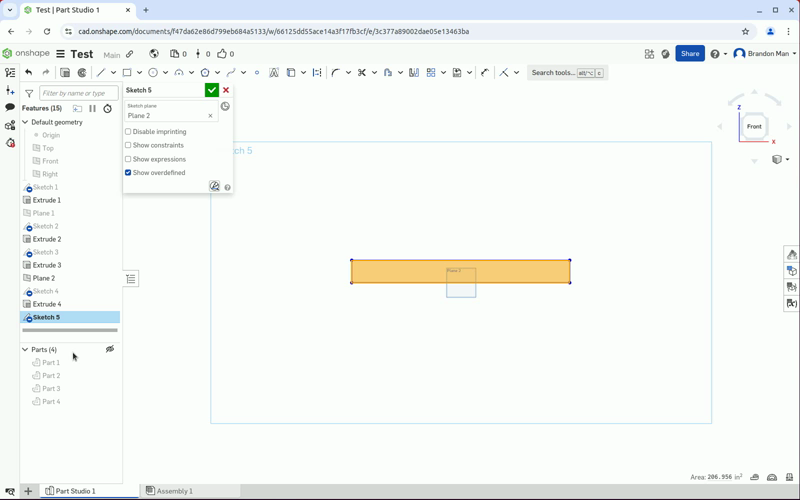
key(shift+e)
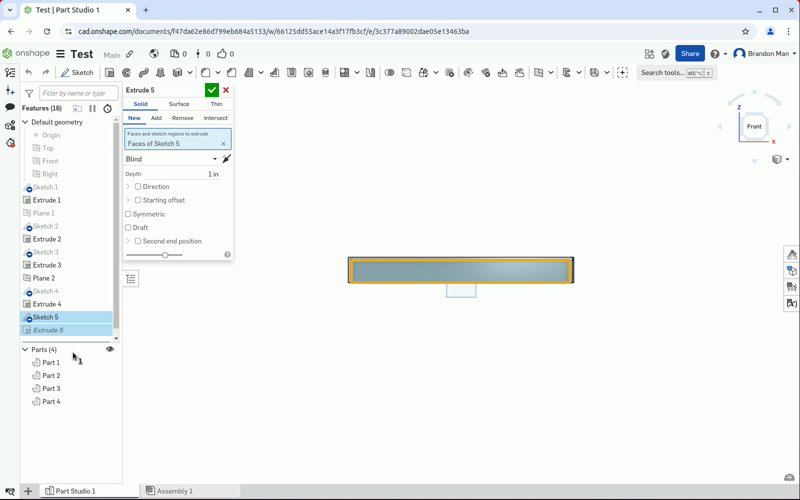
mouse_move(143, 106)
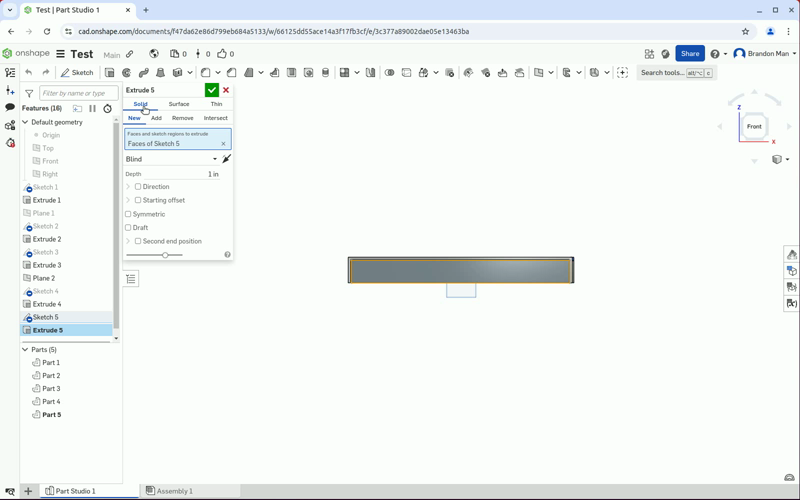
click(143, 106)
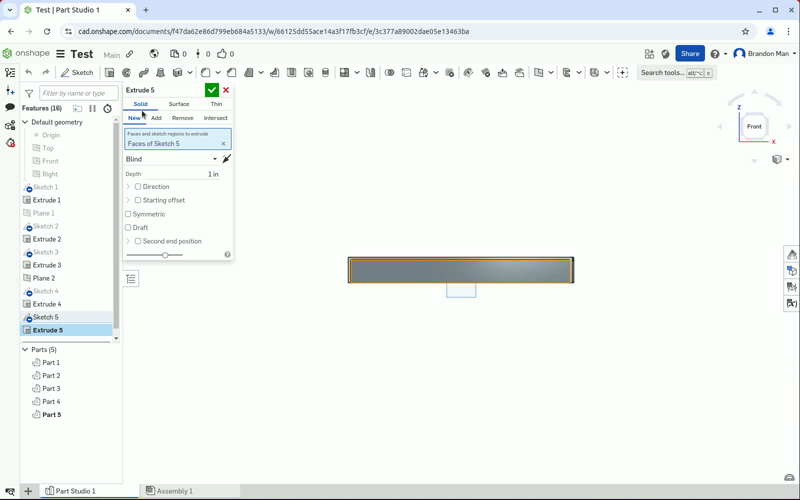
mouse_move(137, 120)
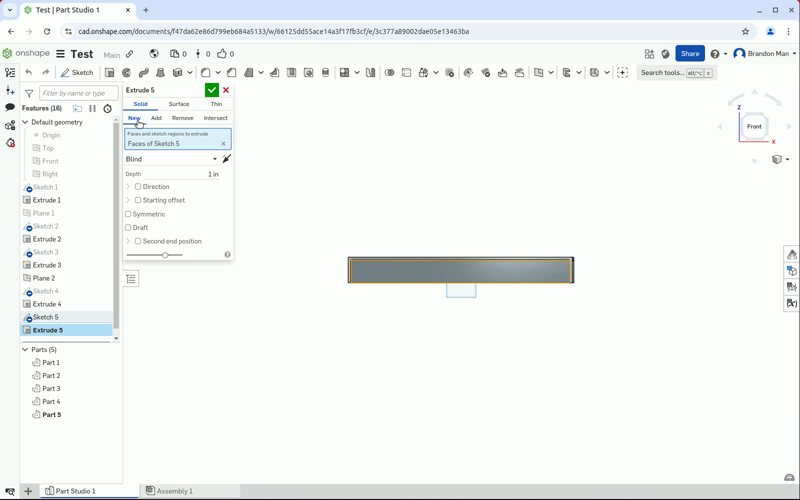
click(137, 120)
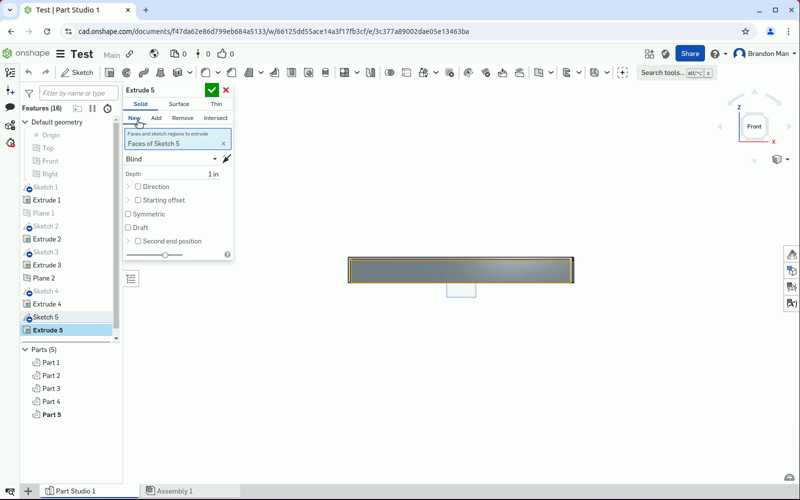
key(tab, 4)
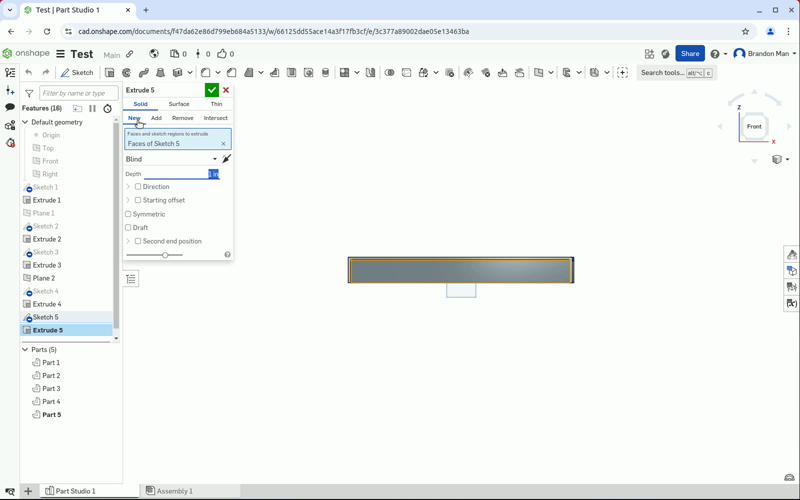
text(0.722)
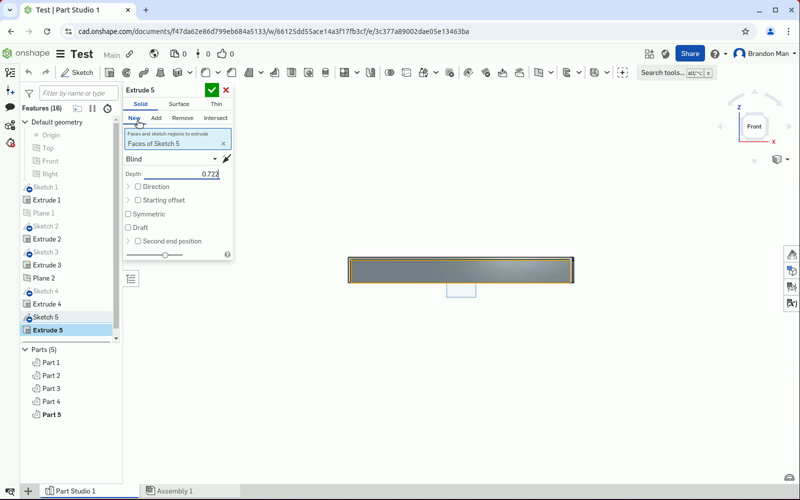
key(enter)
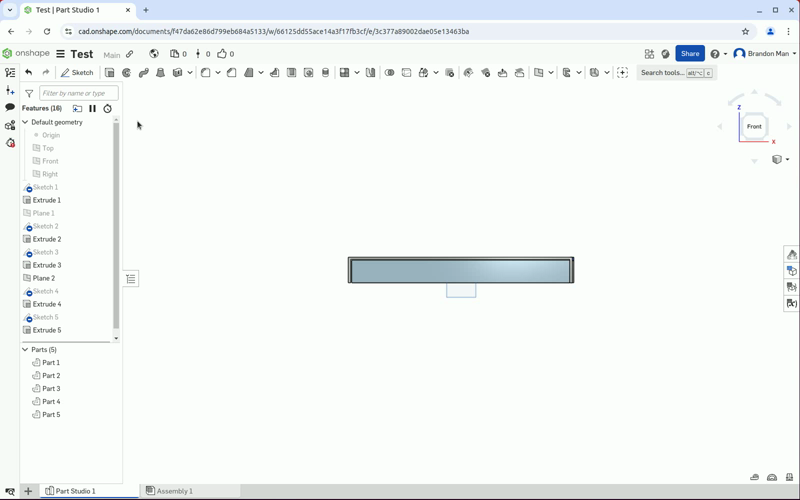
key(shift+h)
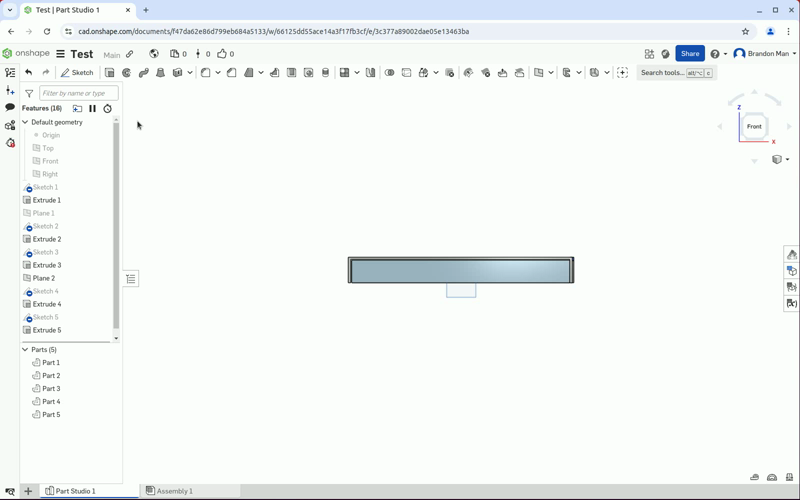
key(shift+h)
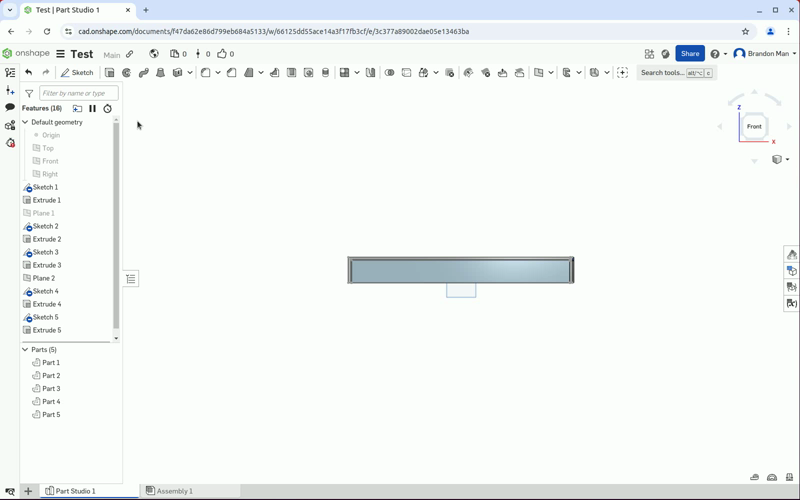
key(shift+7)
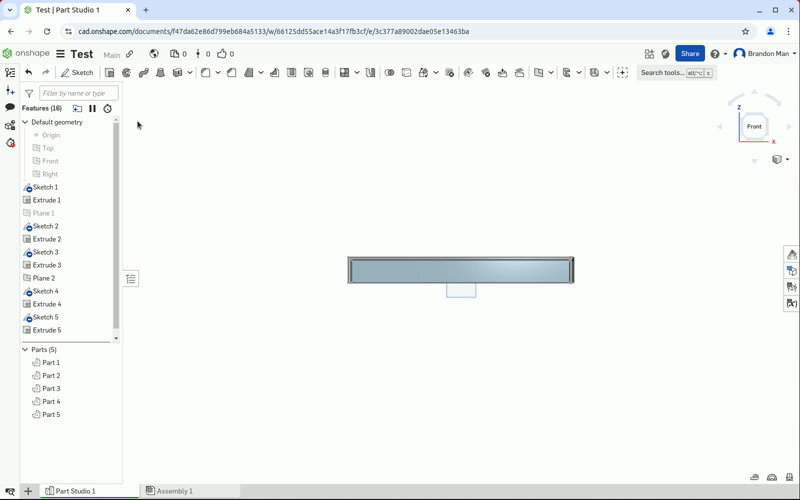
key(left, 2)
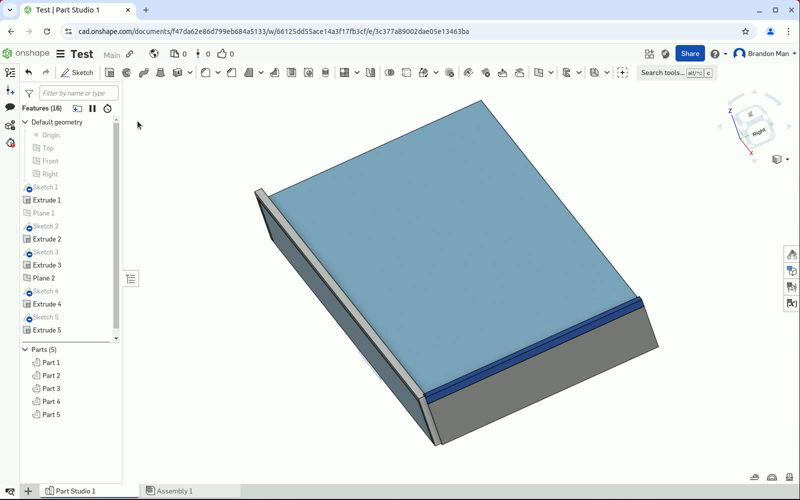
key(down, 2)
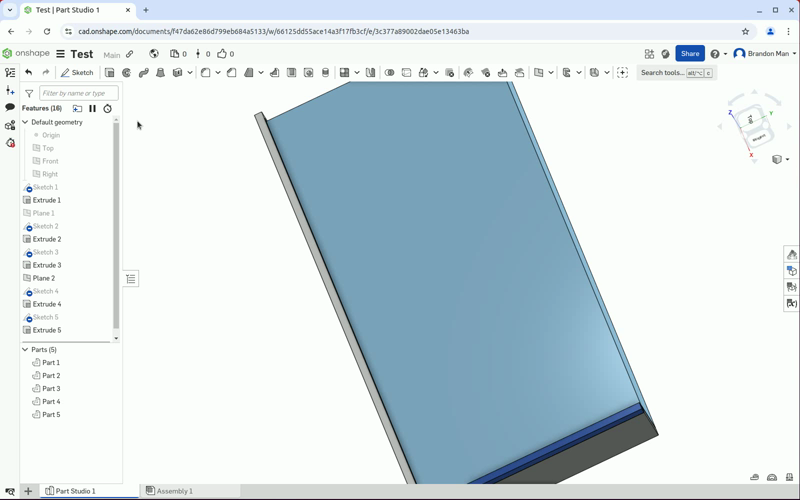
key(up, 2)
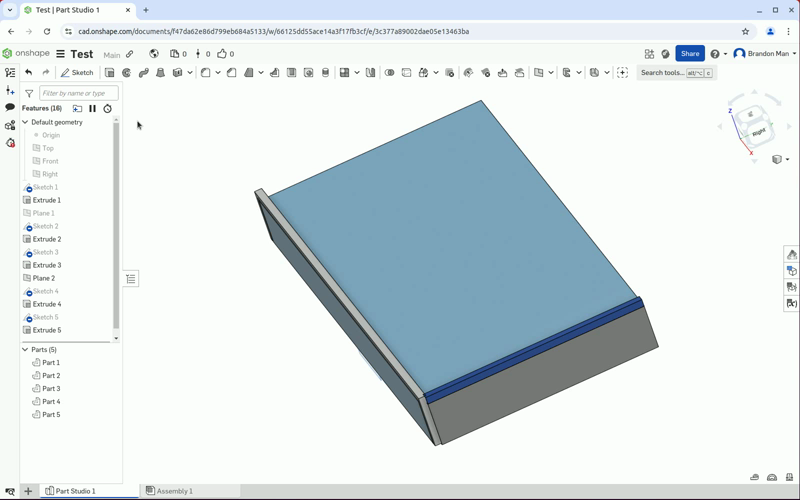
key(right, 2)
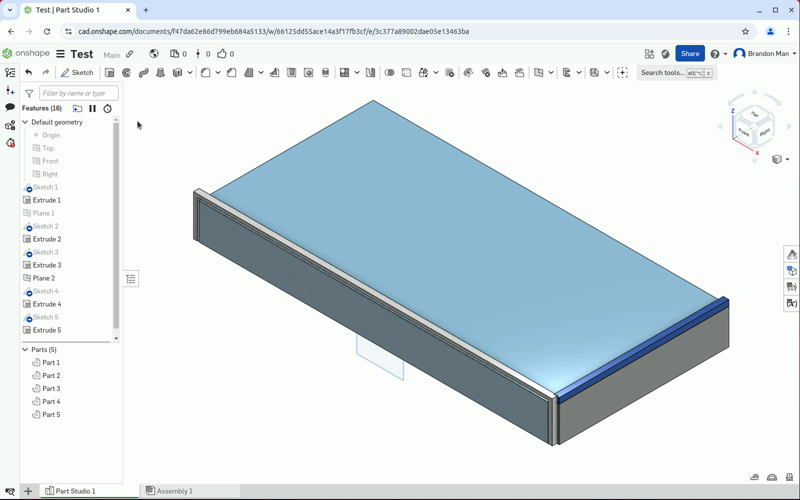
mouse_move(69, 189)
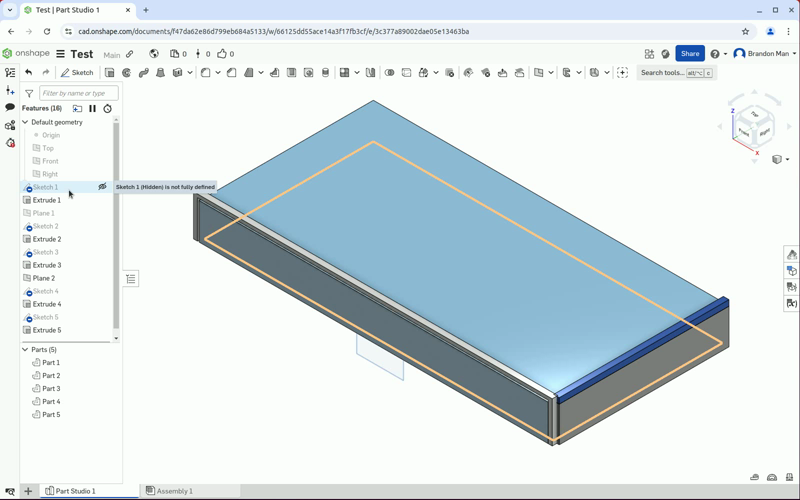
click(69, 189)